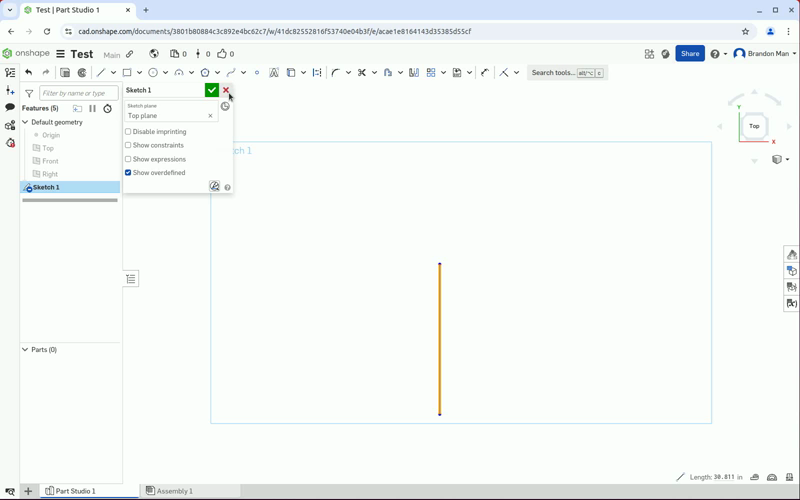
key(shift+h)
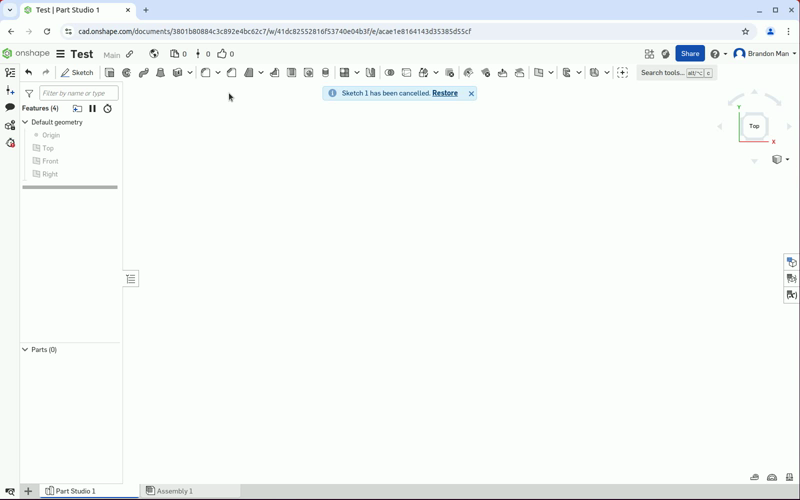
mouse_move(73, 352)
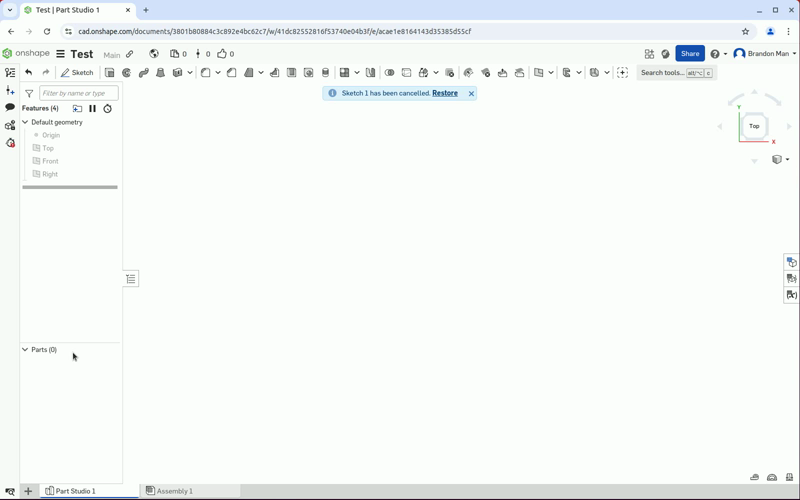
key(y)
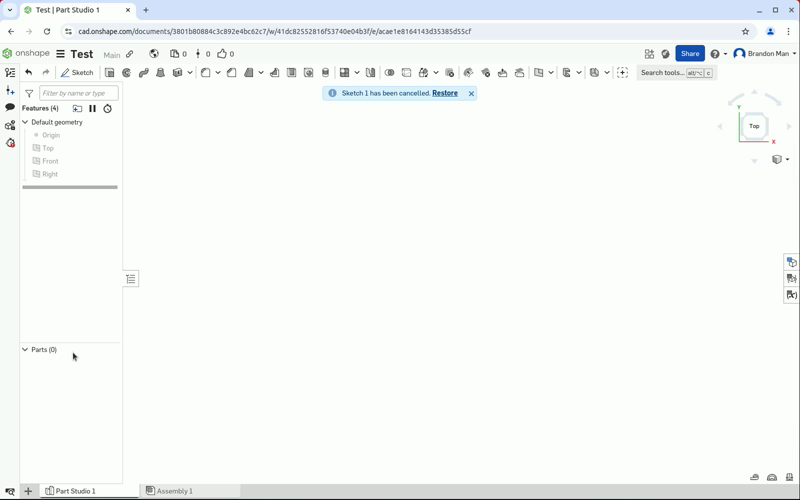
key(shift+p)
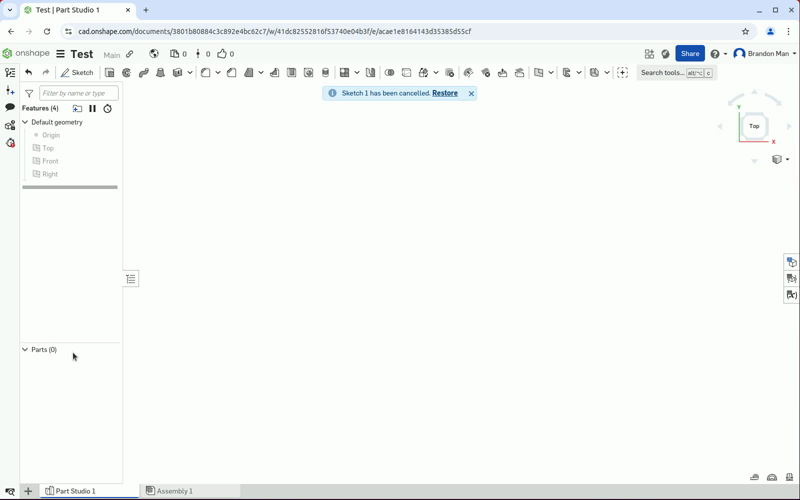
key(space)
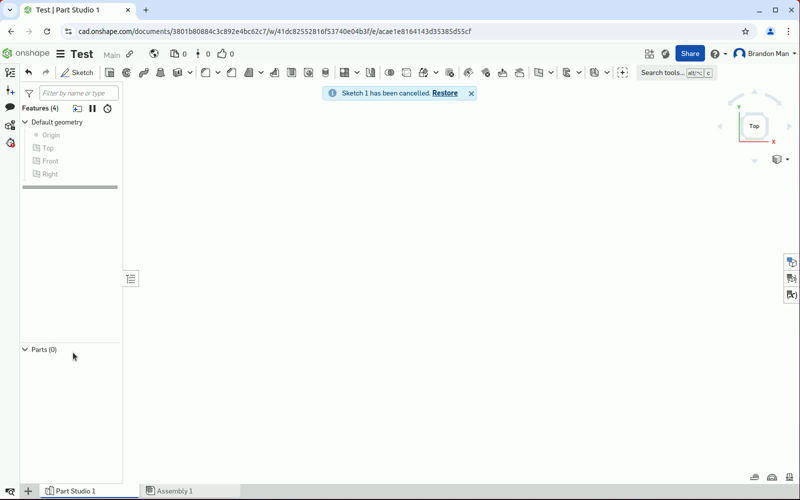
key_down(shift)
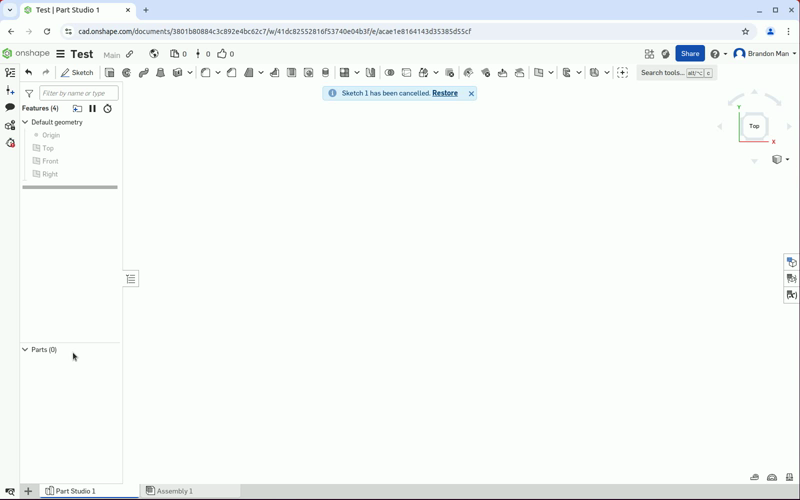
key(up)
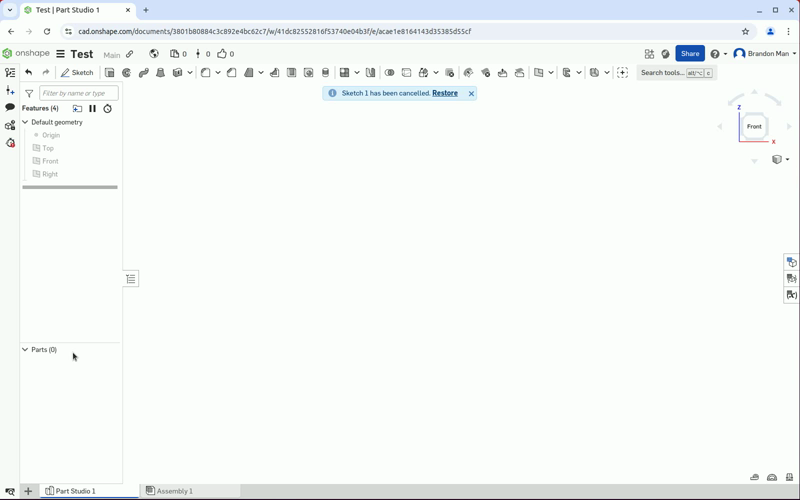
key_up(shift)
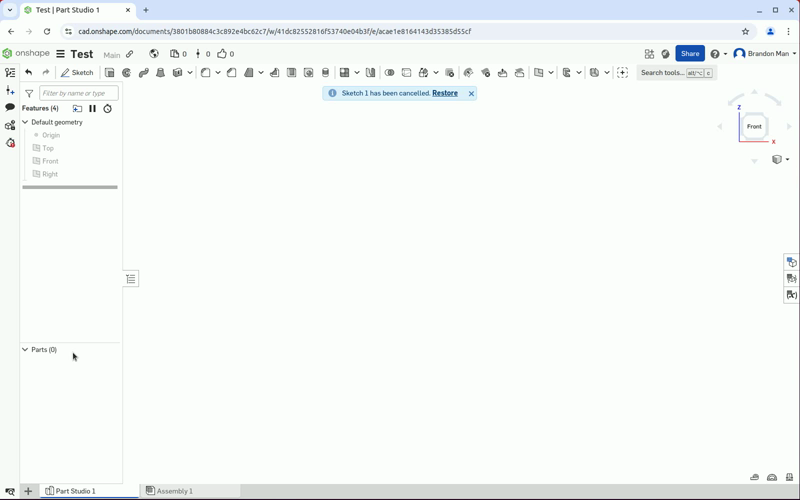
key(space)
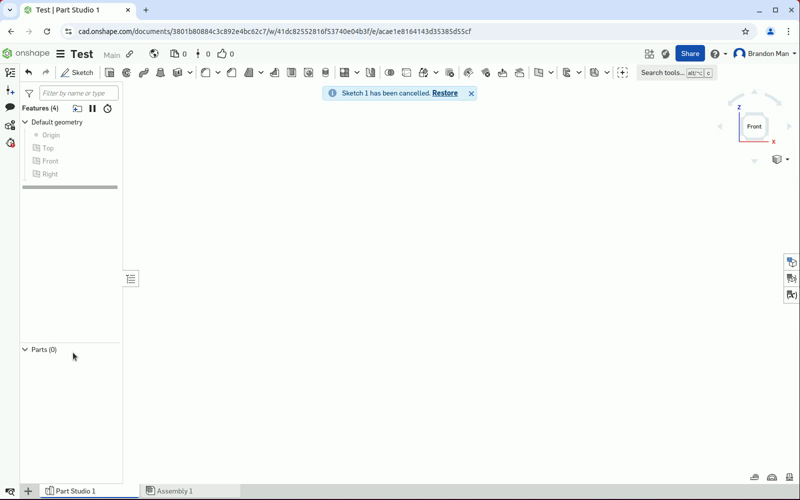
key_down(shift)
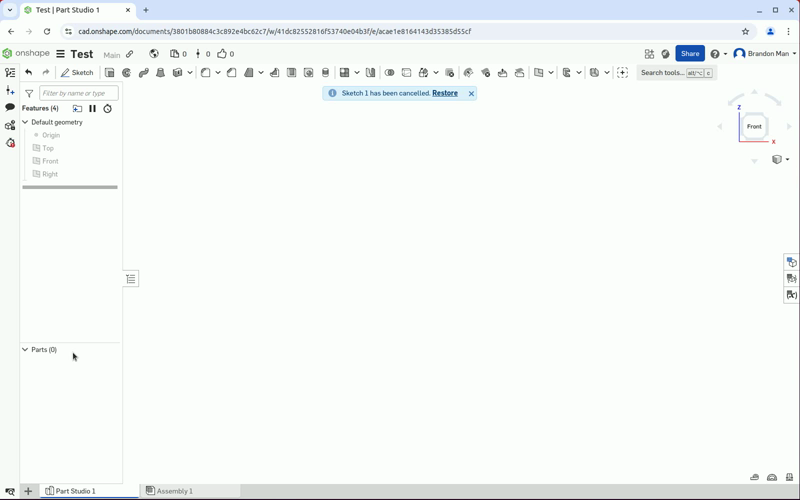
key(left)
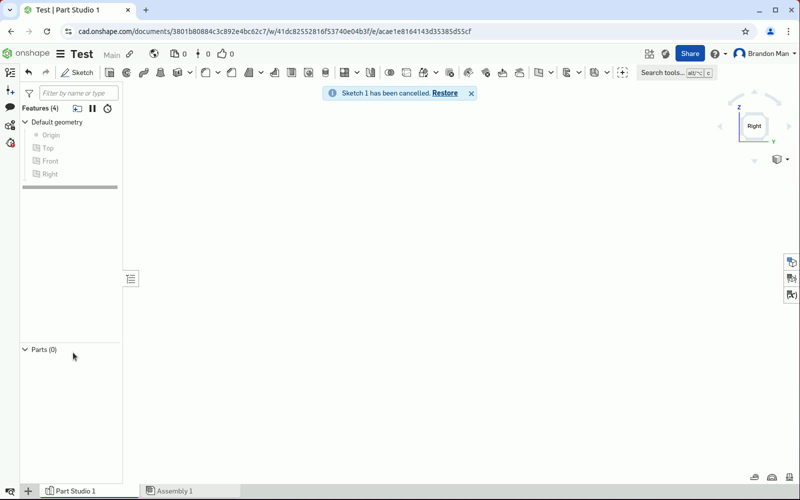
key_up(shift)
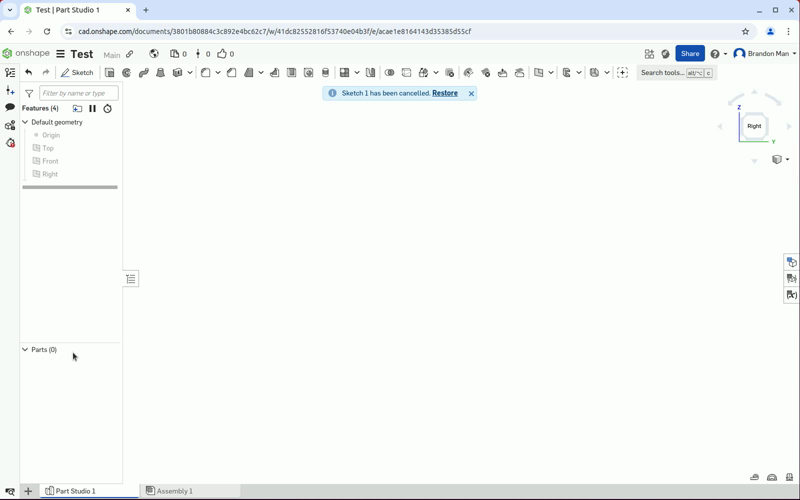
mouse_move(73, 352)
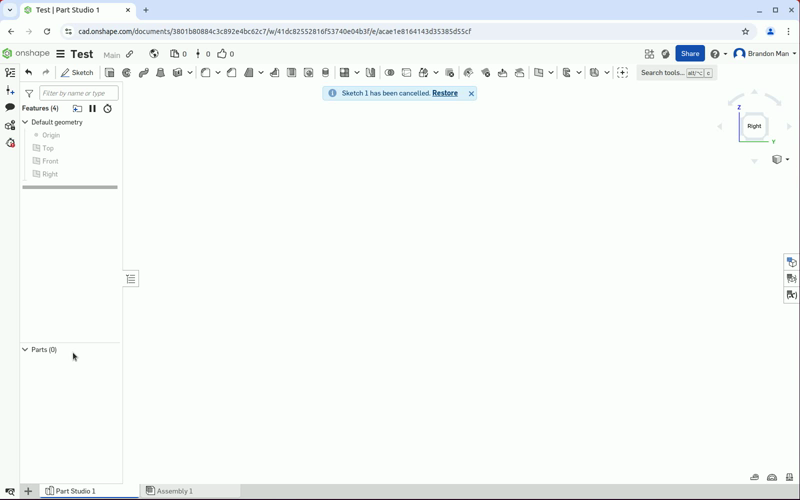
key(shift+y)
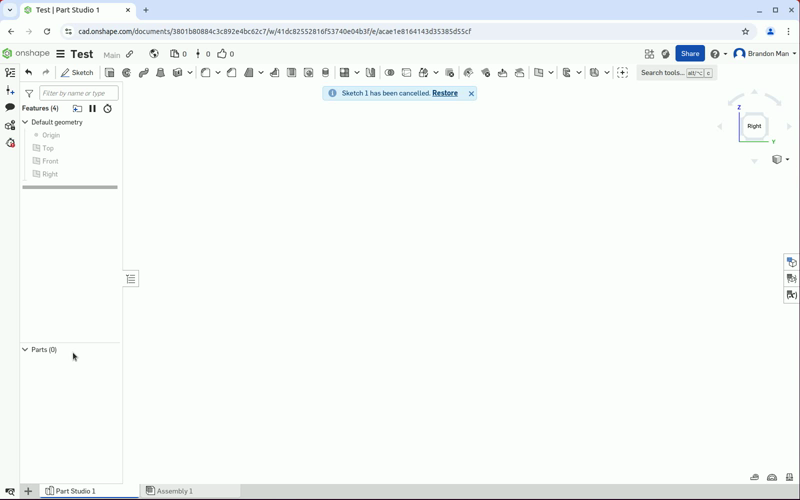
key(shift+s)
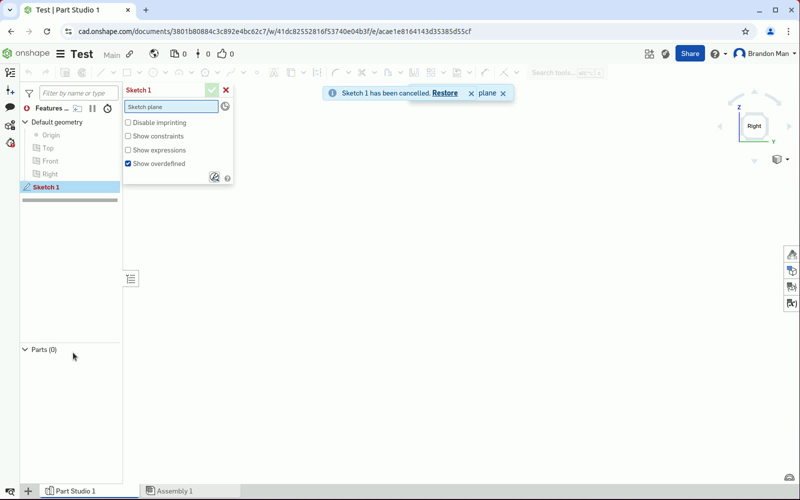
mouse_move(73, 176)
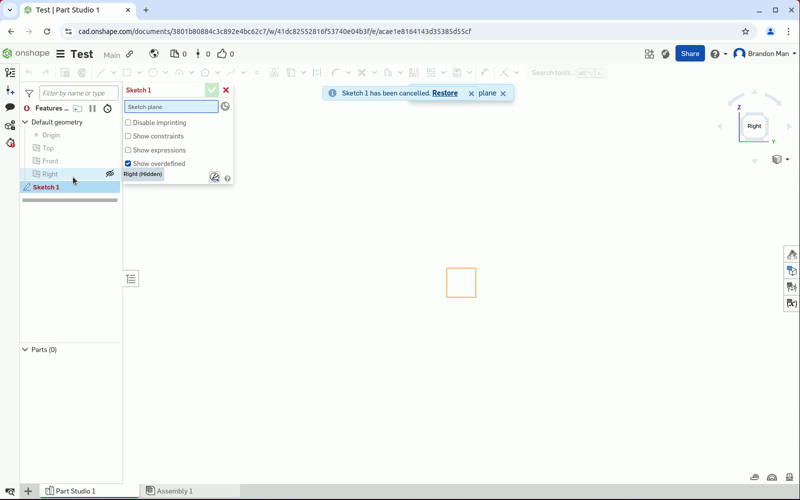
click(73, 176)
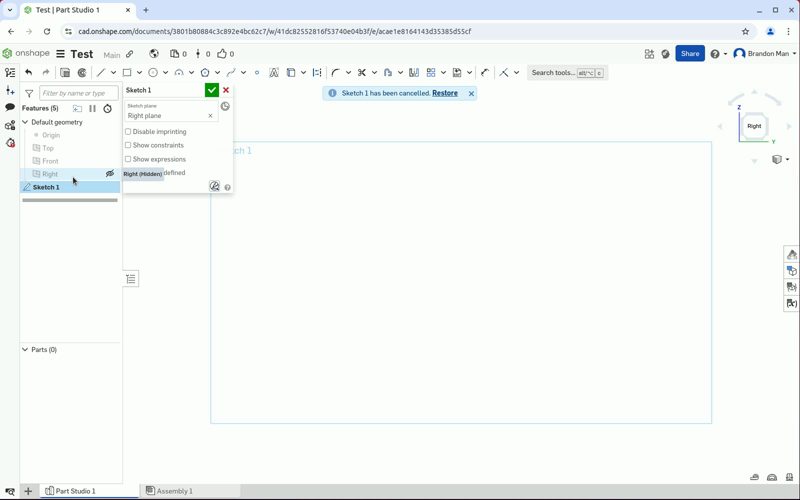
mouse_move(73, 352)
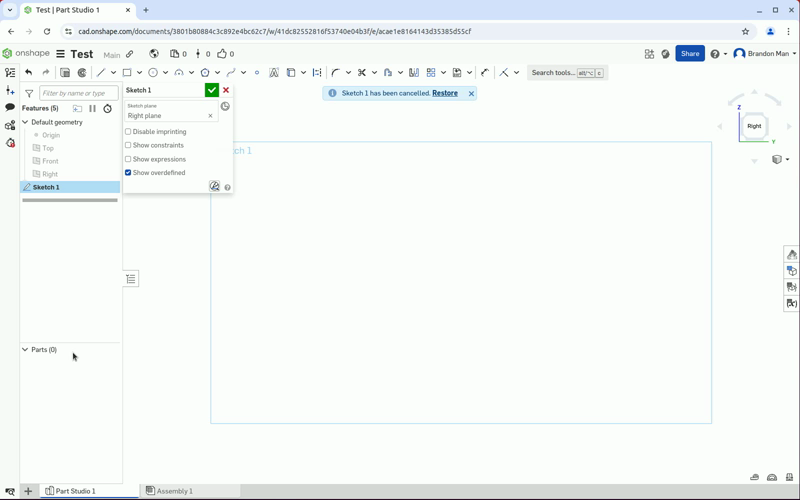
key(y)
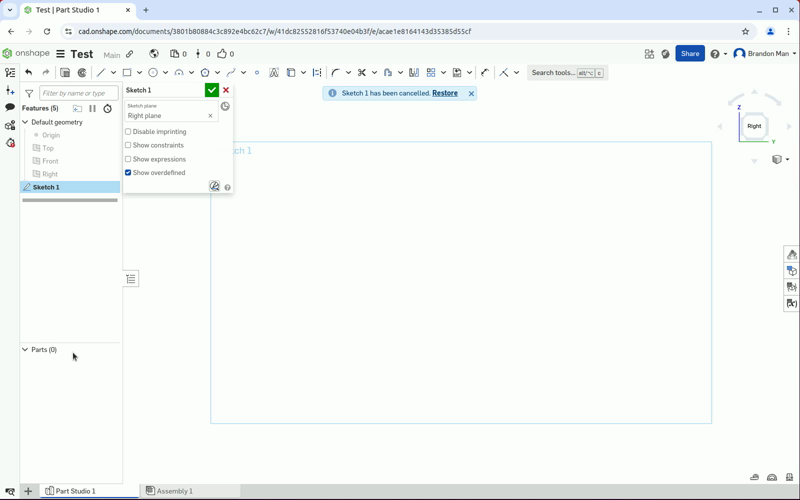
key(l)
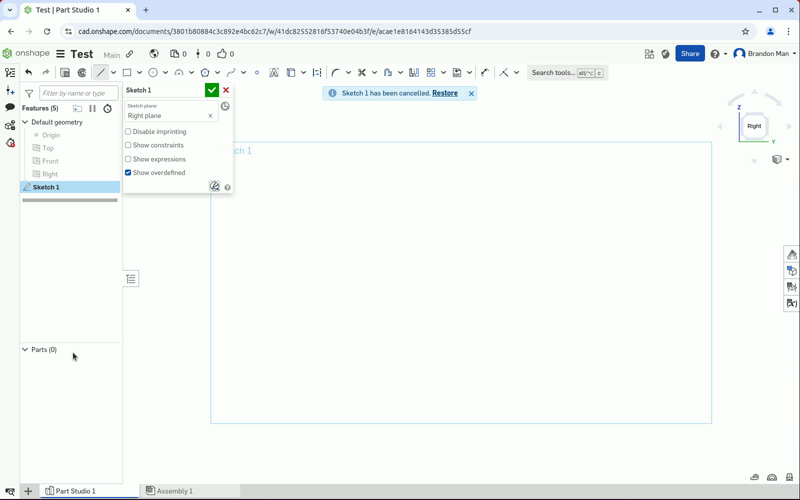
key_down(shift)
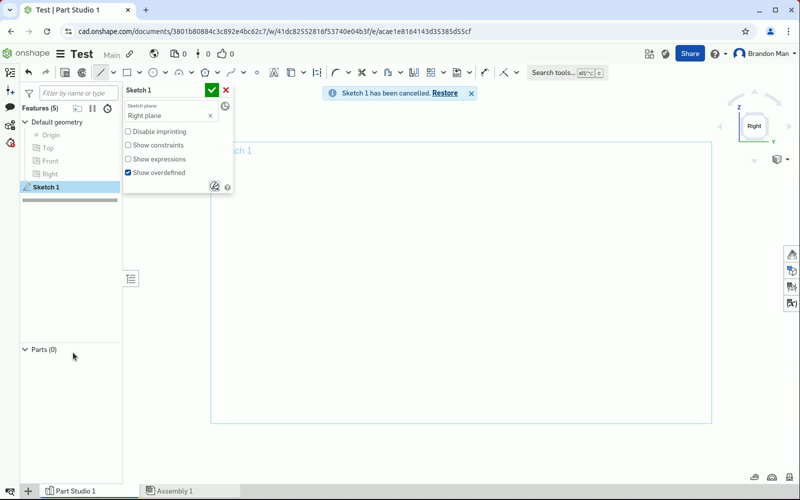
mouse_move(460, 223)
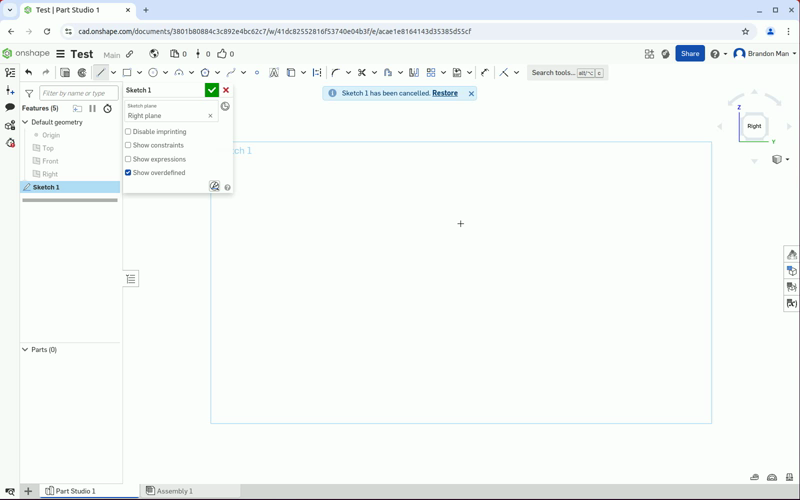
click(460, 223)
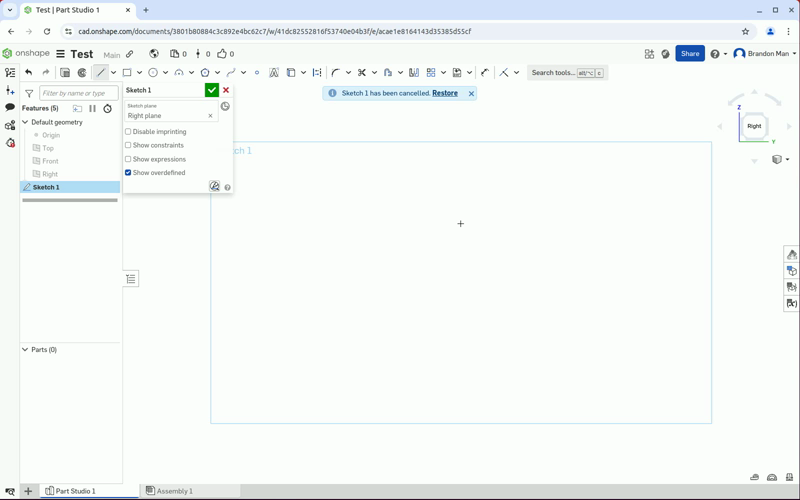
key_up(shift)
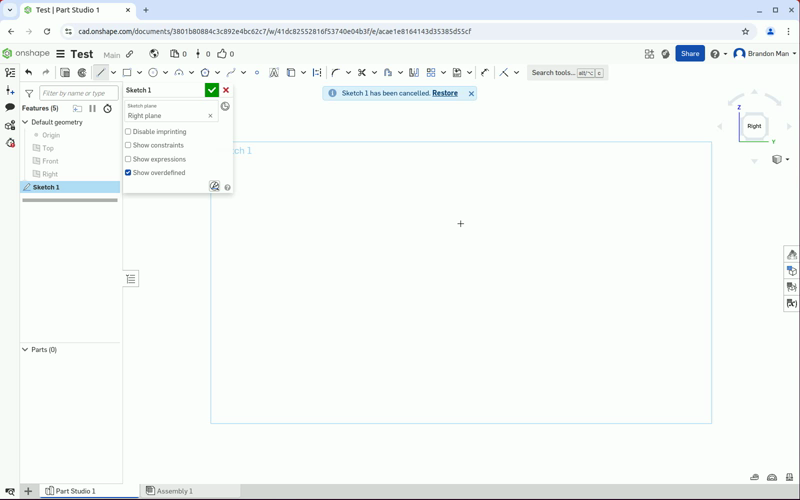
key_down(shift)
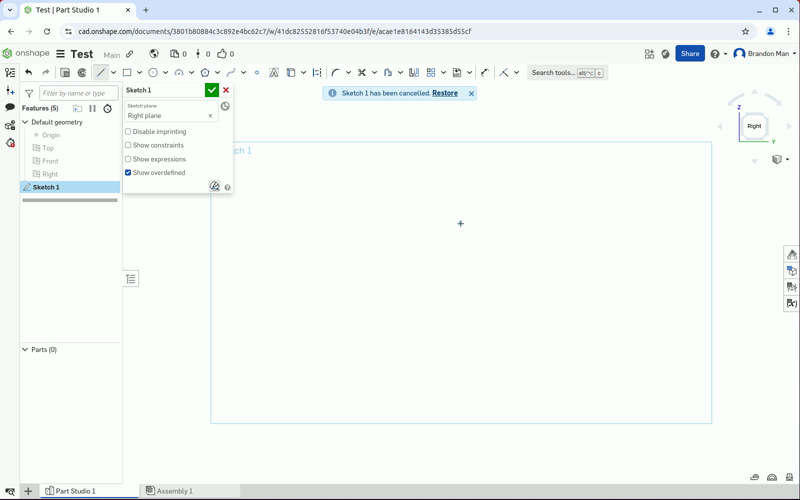
mouse_move(490, 223)
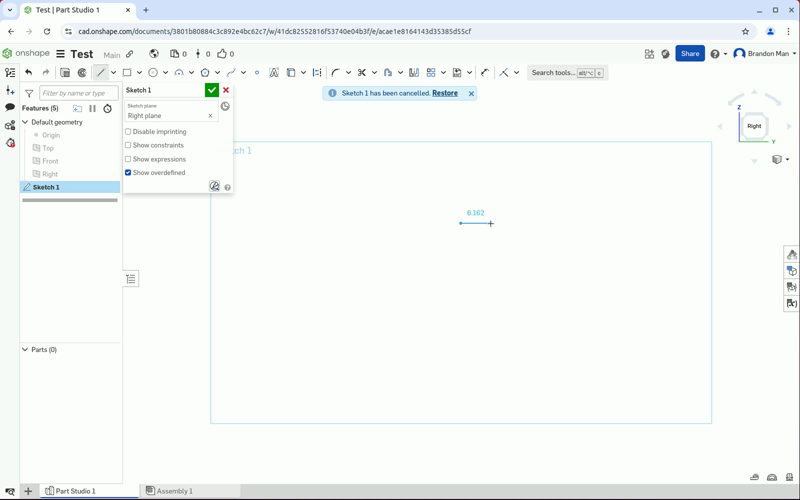
mouse_move(477, 223)
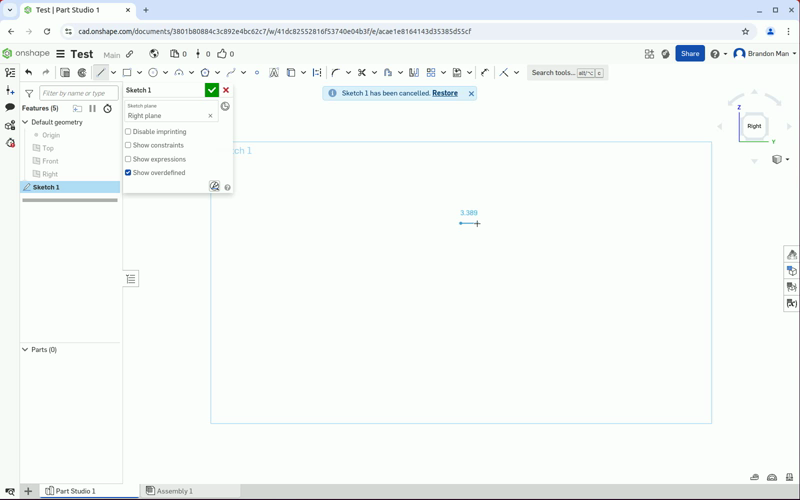
click(477, 223)
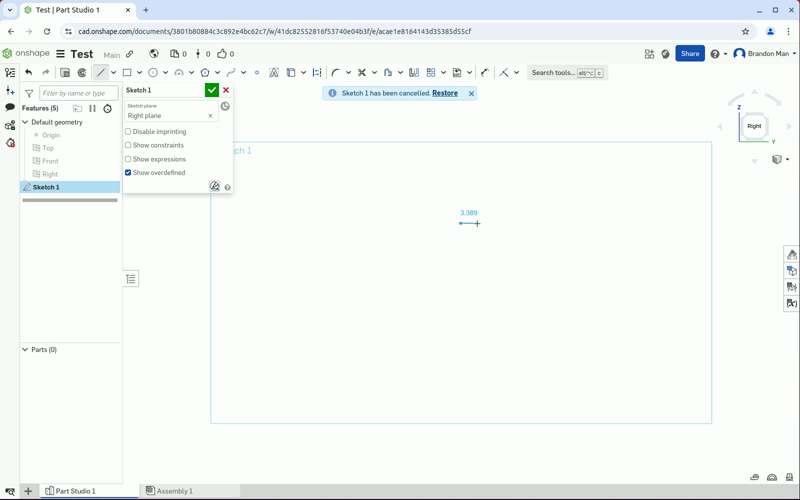
key_up(shift)
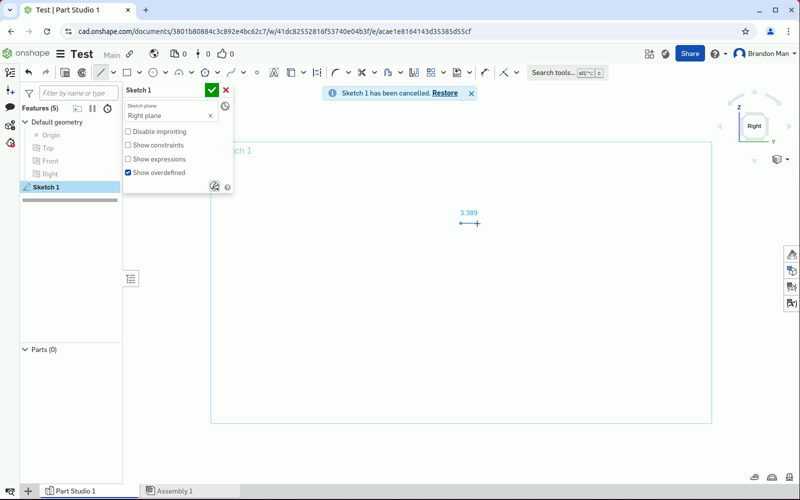
key_down(shift)
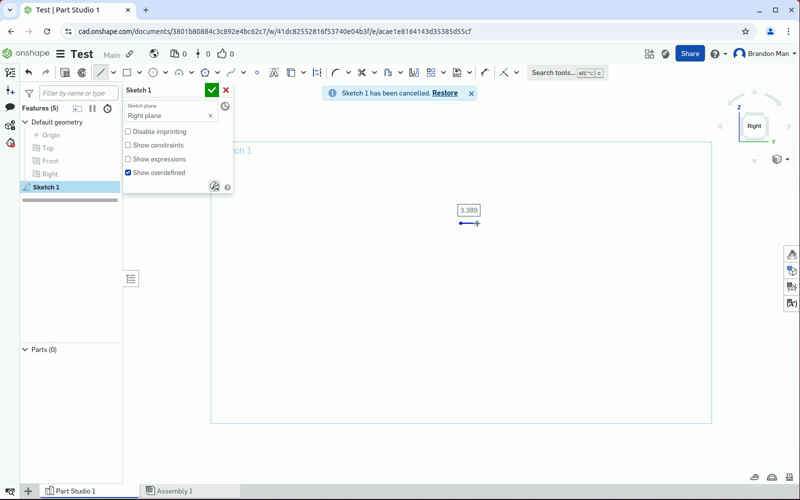
mouse_move(507, 223)
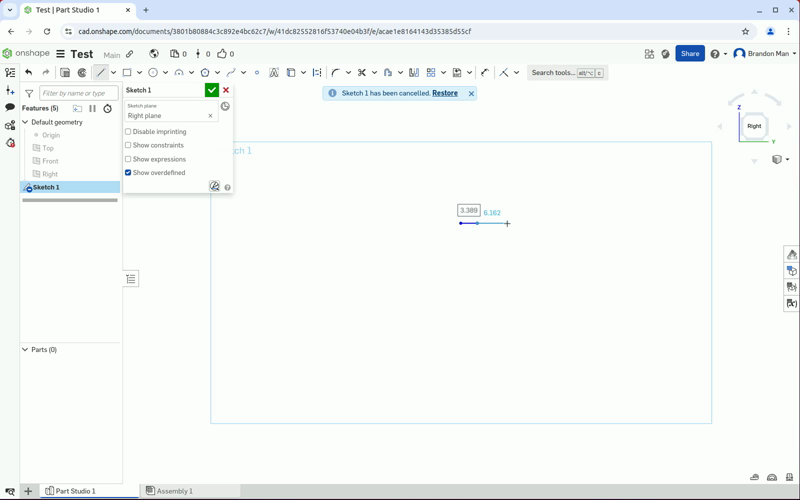
mouse_move(477, 186)
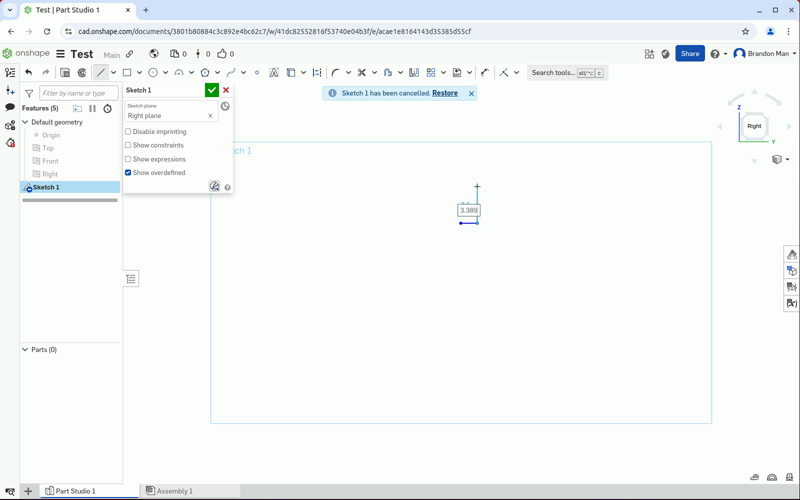
click(477, 186)
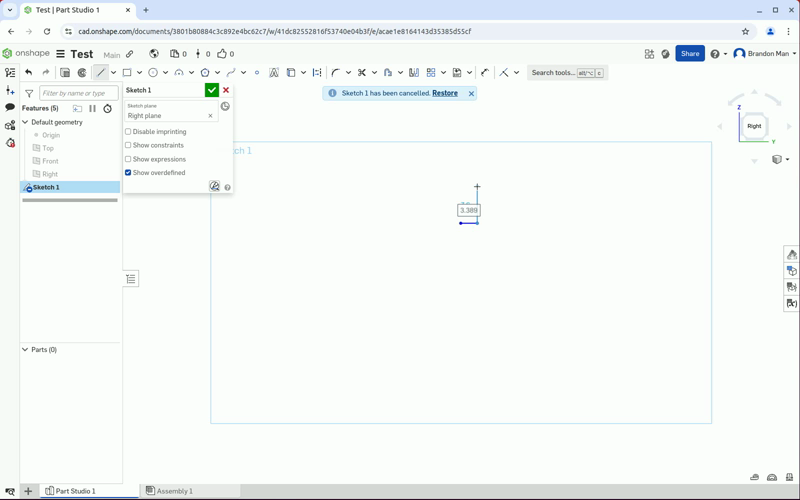
key_up(shift)
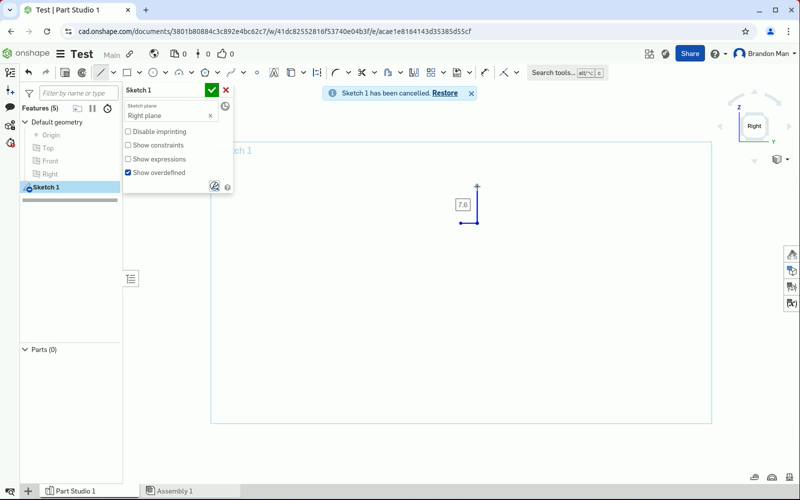
key_down(shift)
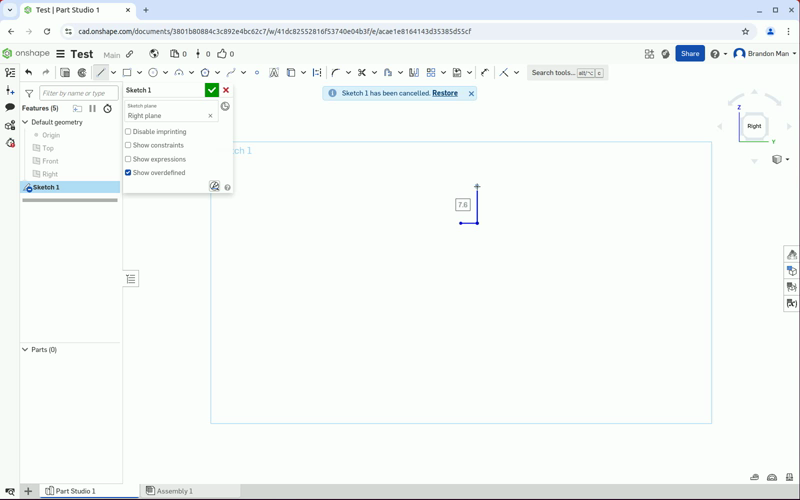
mouse_move(507, 186)
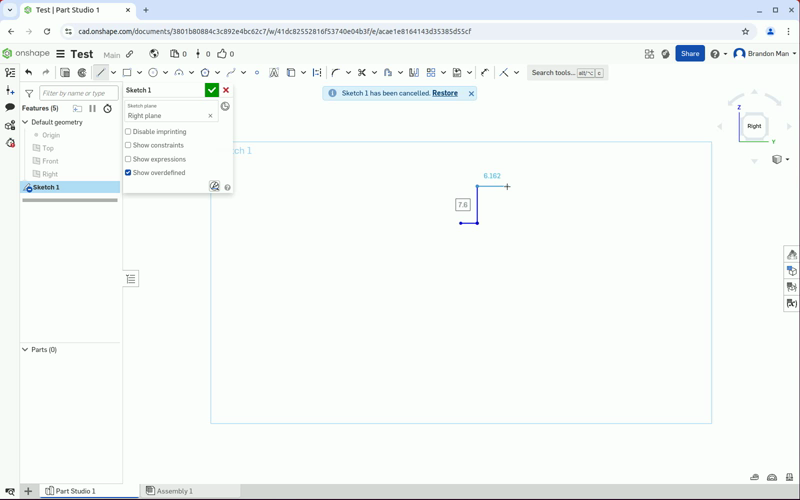
mouse_move(477, 169)
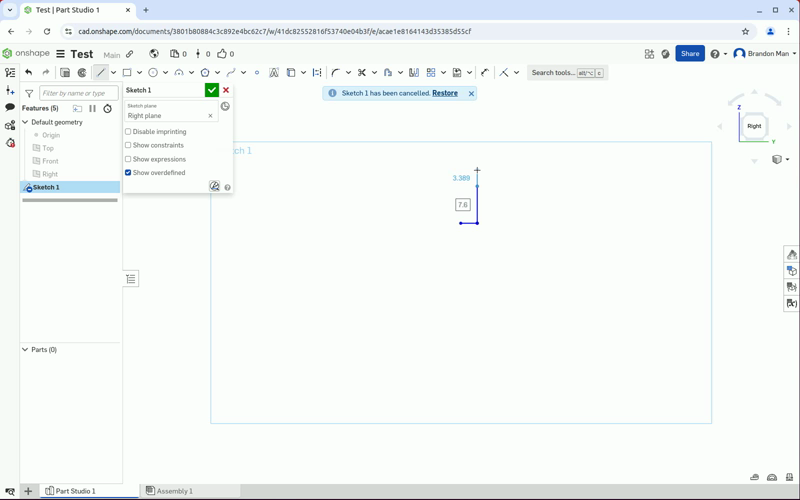
click(477, 169)
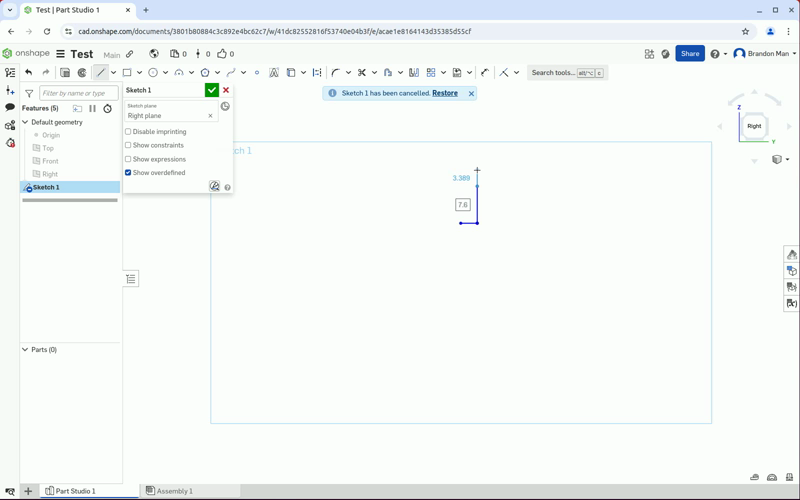
key_up(shift)
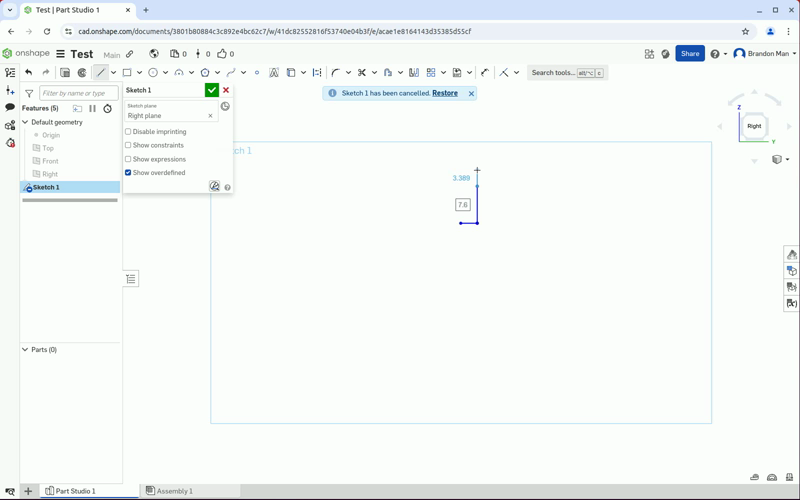
key_down(shift)
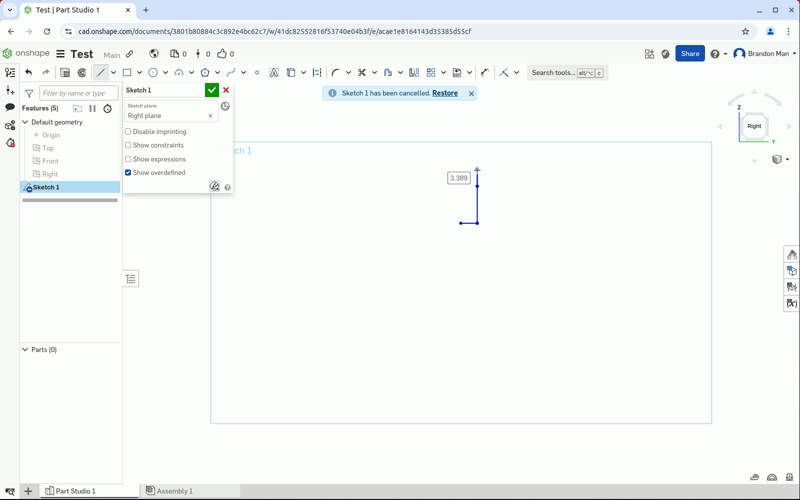
mouse_move(507, 169)
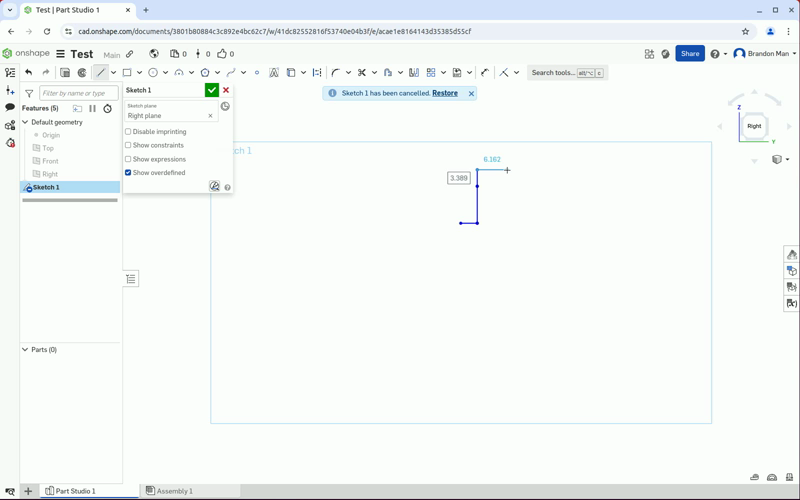
mouse_move(460, 169)
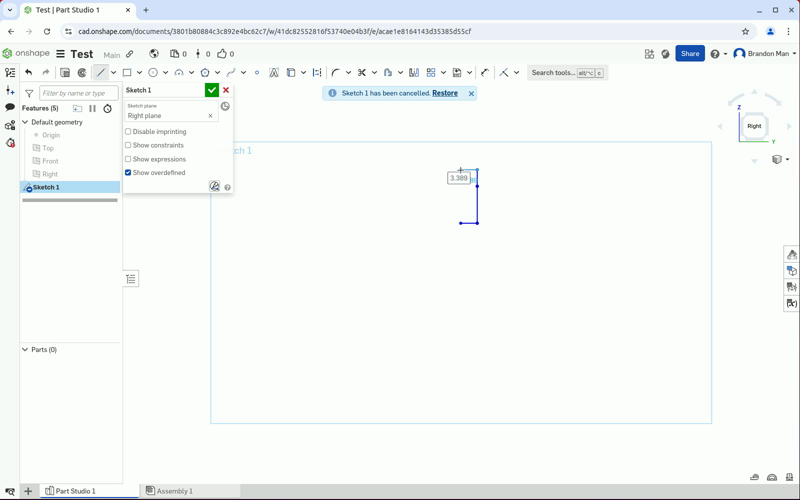
click(460, 169)
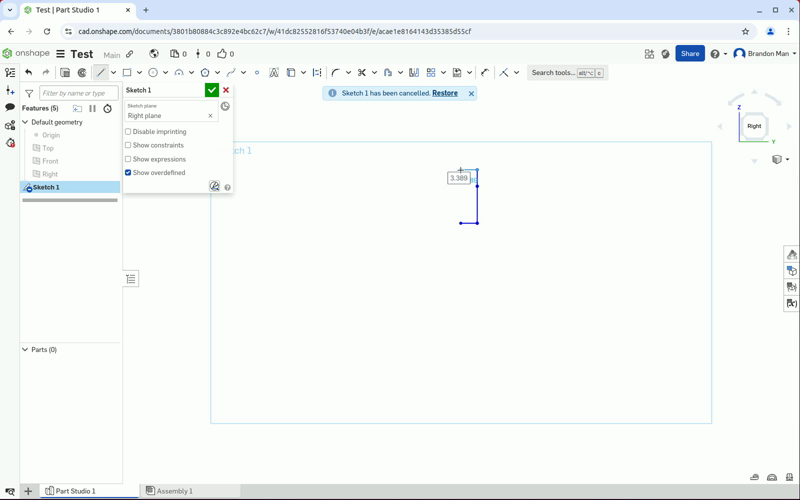
key_up(shift)
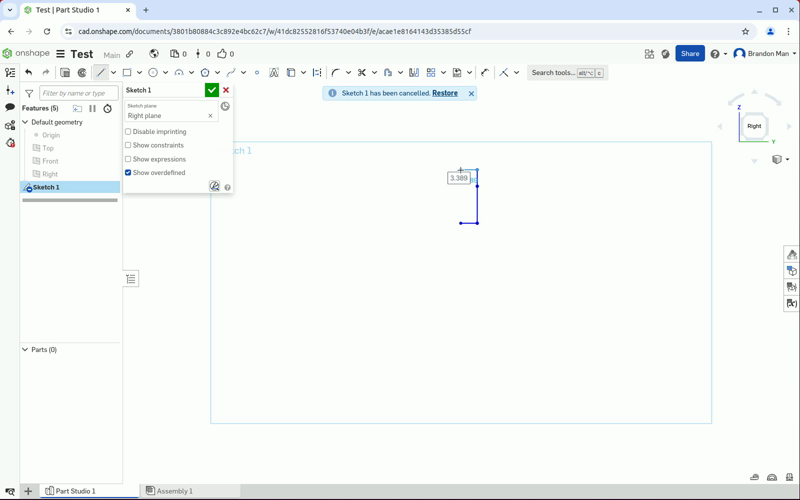
mouse_move(490, 169)
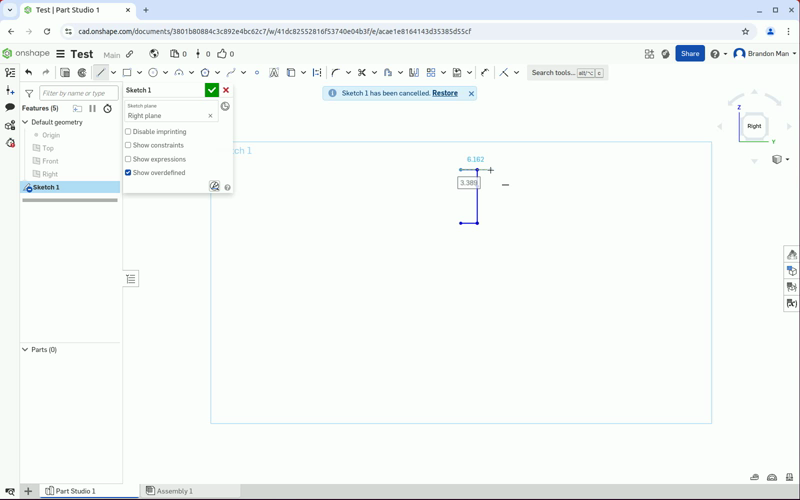
key_down(shift)
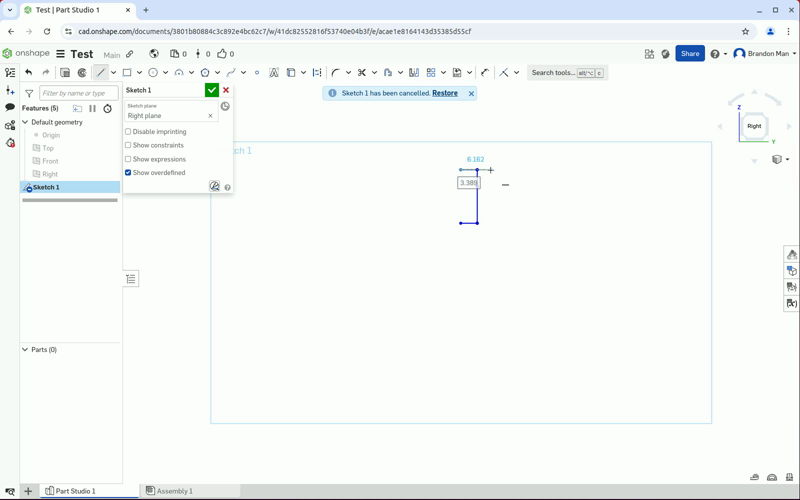
mouse_move(460, 223)
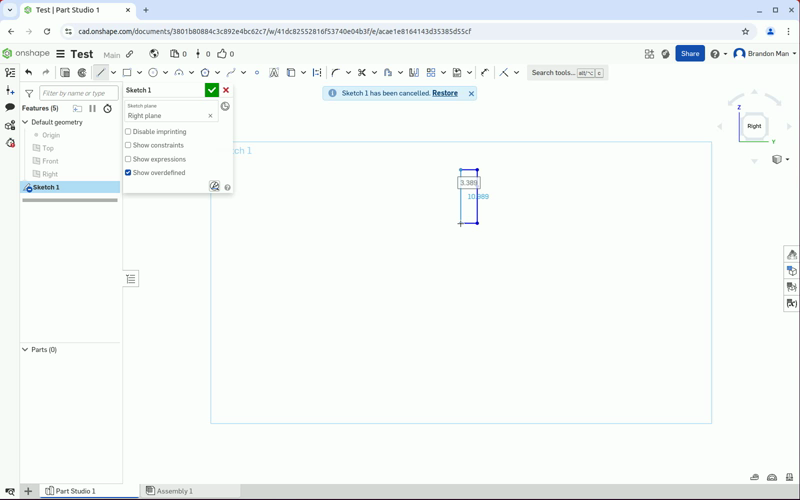
key_up(shift)
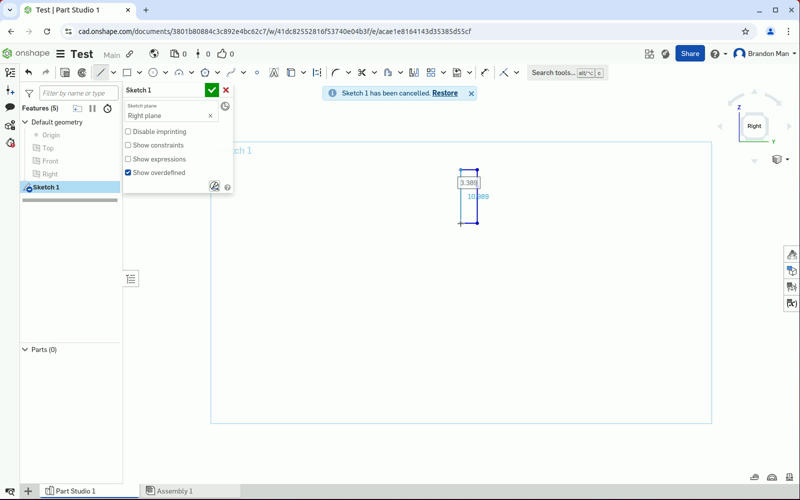
click(460, 223)
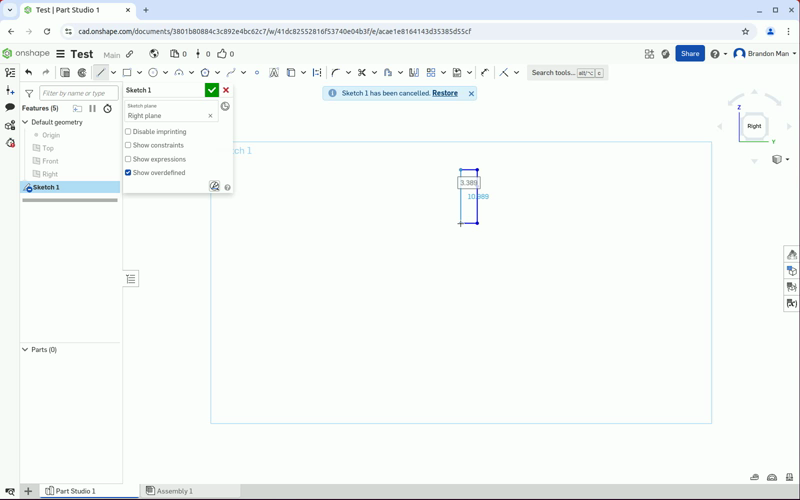
key(esc)
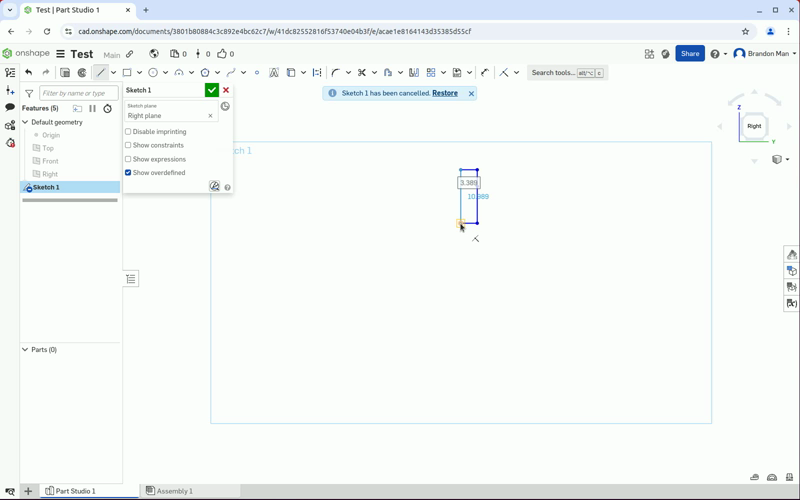
mouse_move(462, 191)
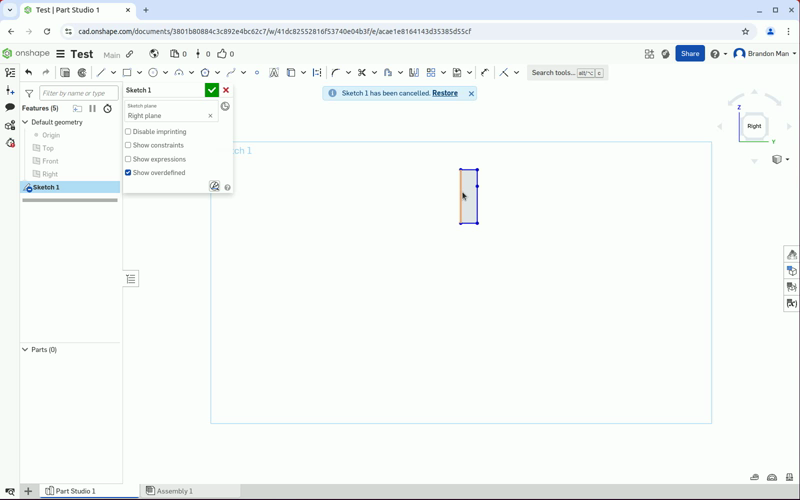
scroll(6)
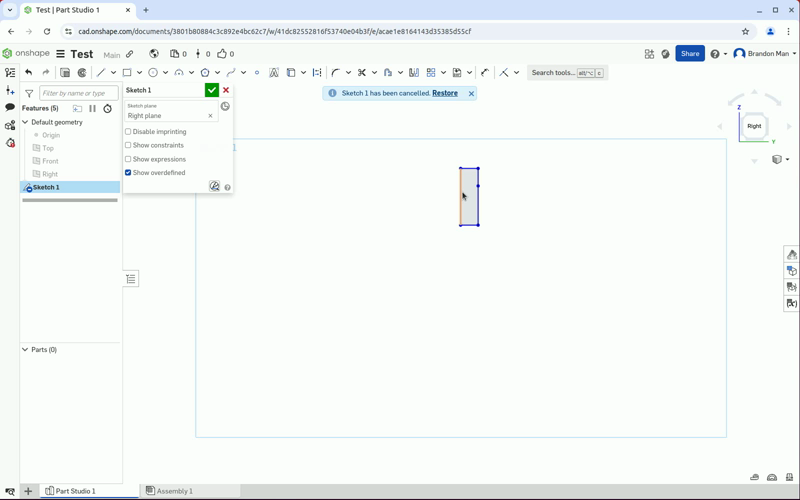
scroll(6)
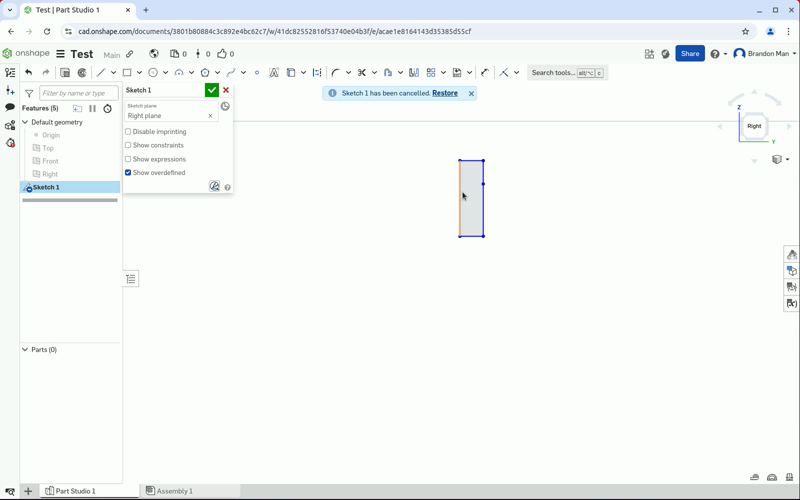
scroll(6)
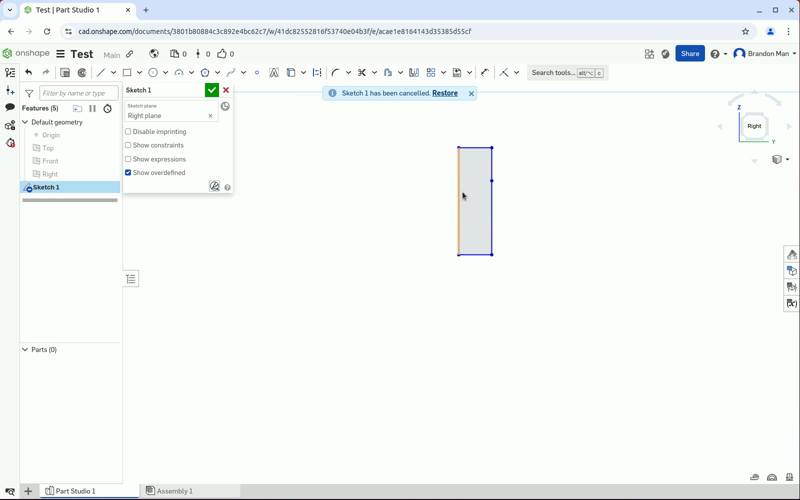
scroll(6)
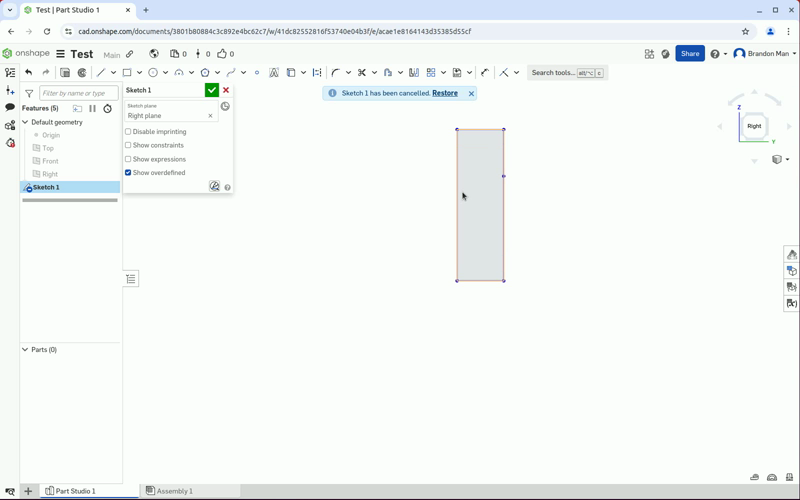
scroll(6)
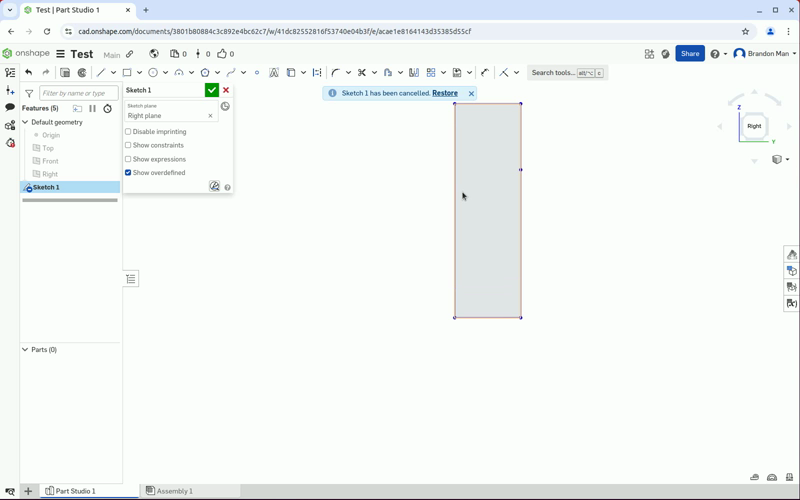
scroll(6)
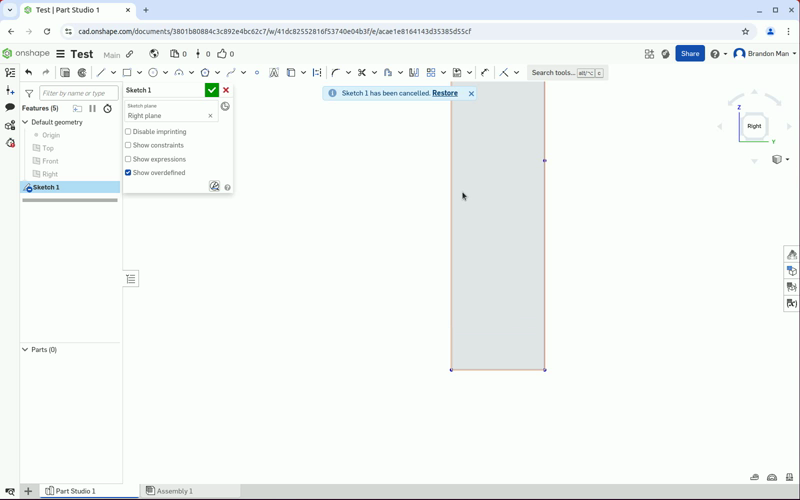
scroll(6)
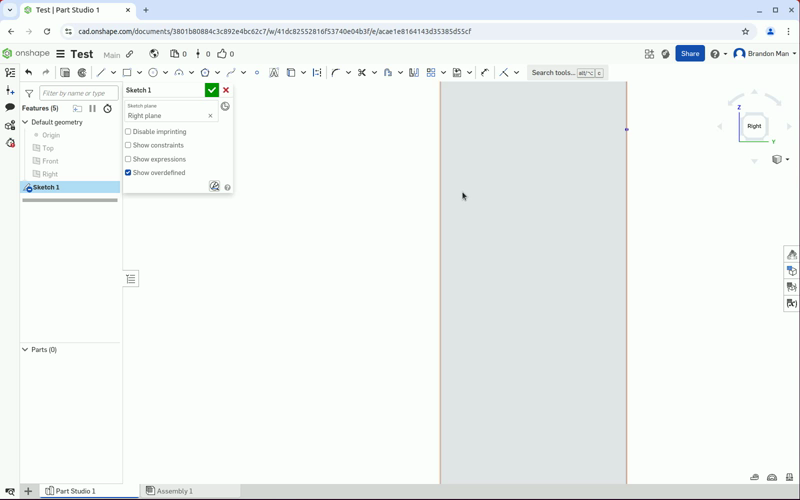
click(462, 191)
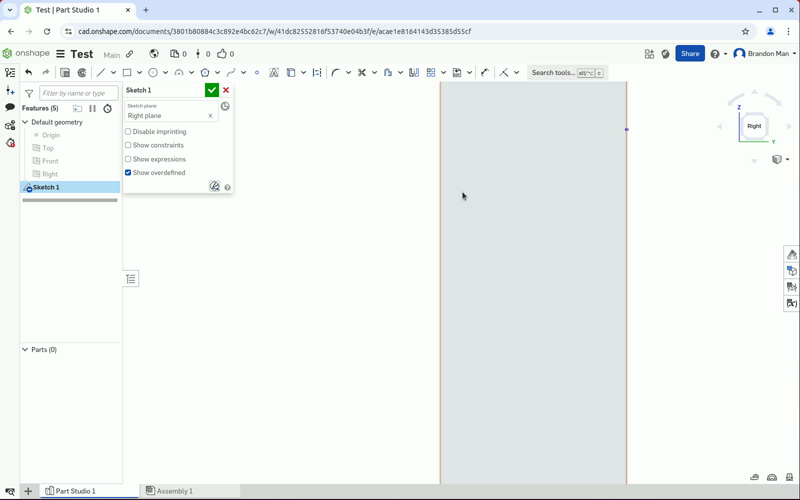
scroll(-6)
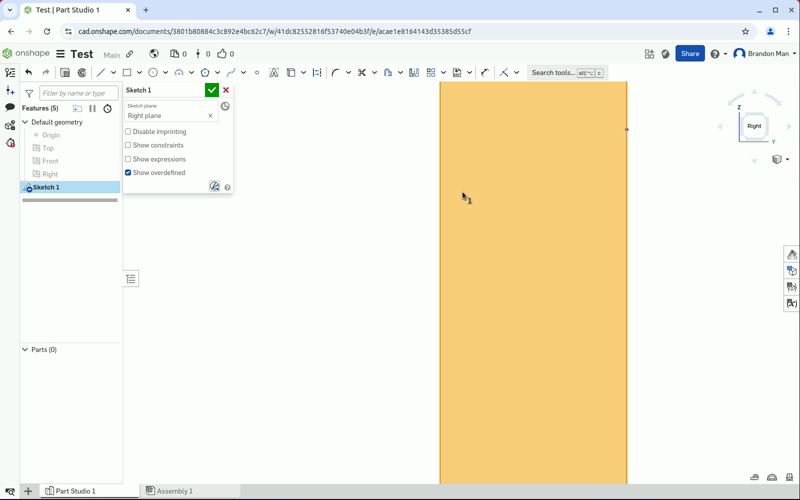
scroll(-6)
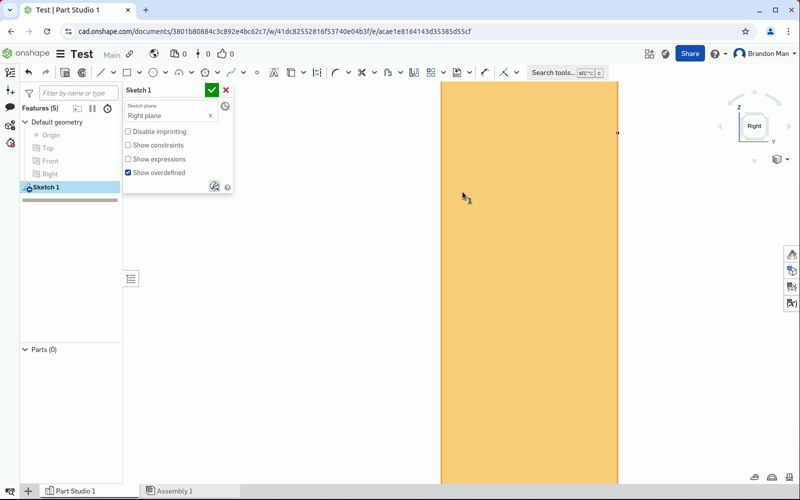
scroll(-6)
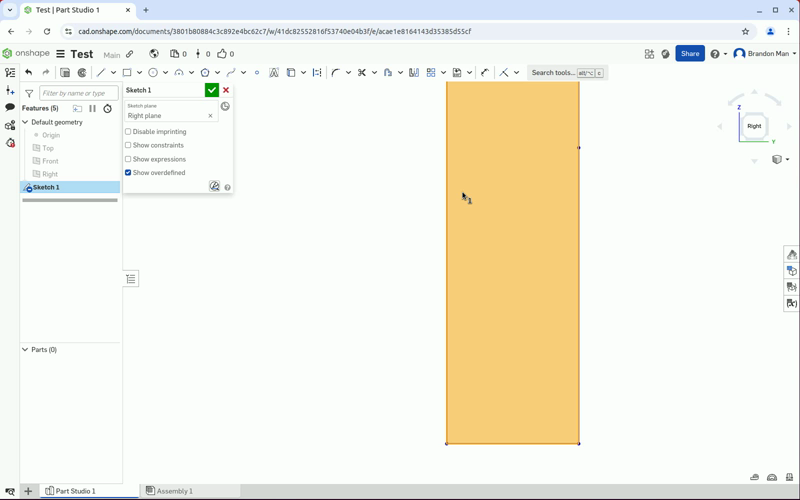
scroll(-6)
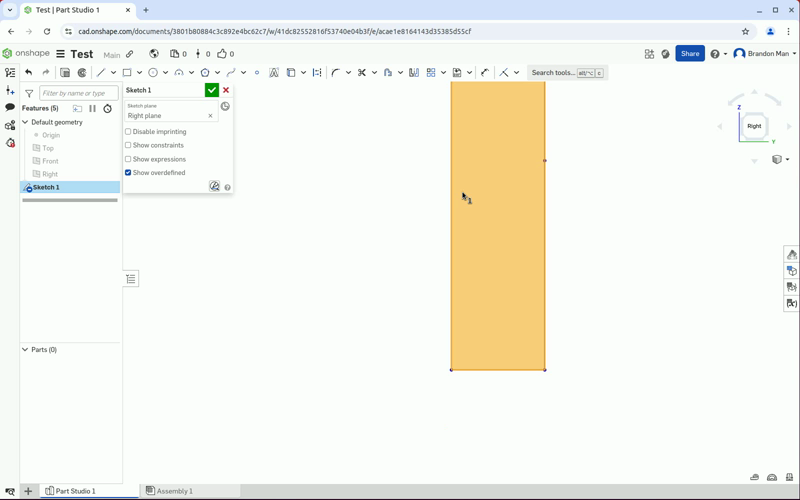
scroll(-6)
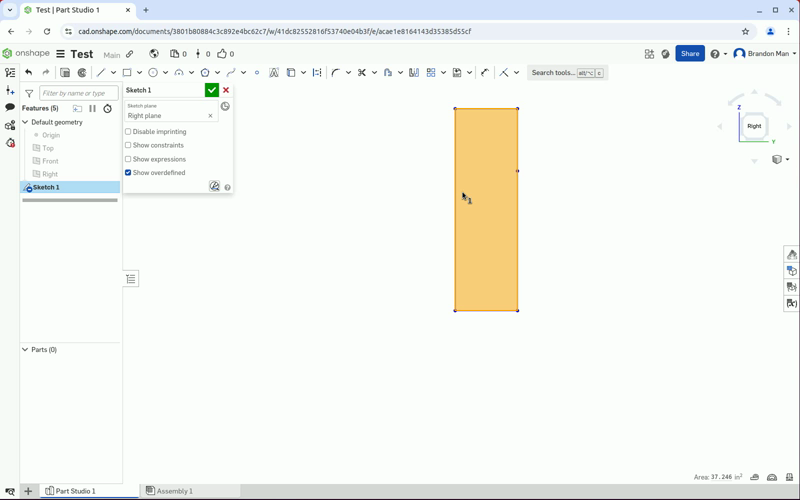
scroll(-6)
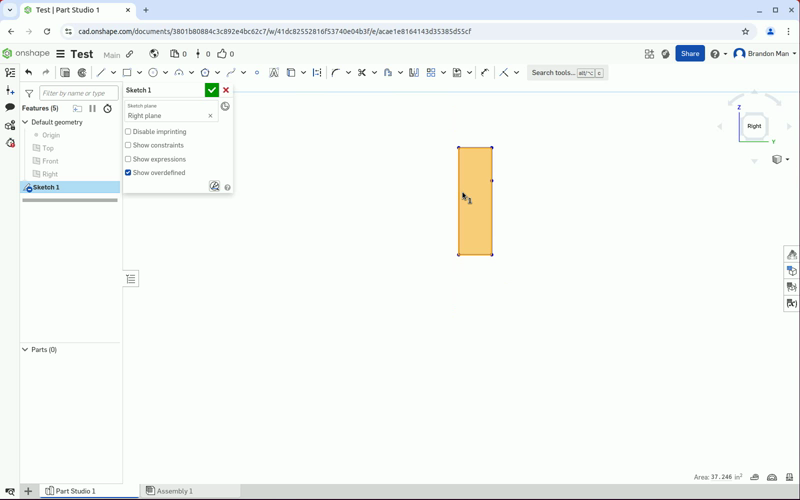
scroll(-6)
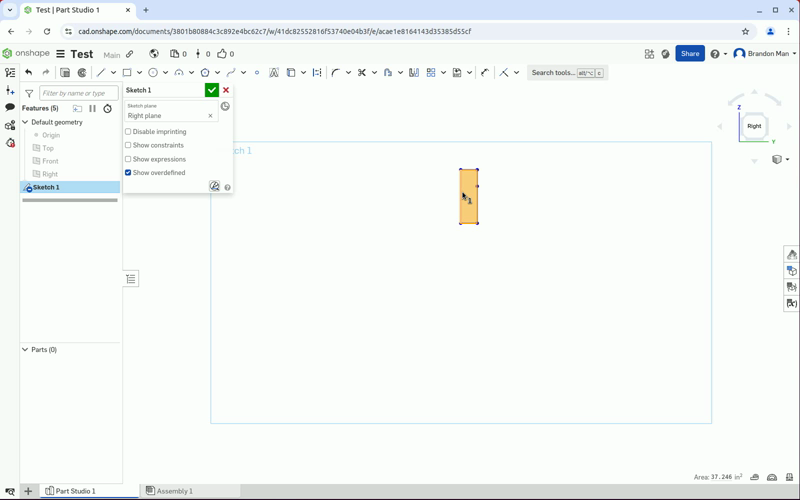
mouse_move(73, 352)
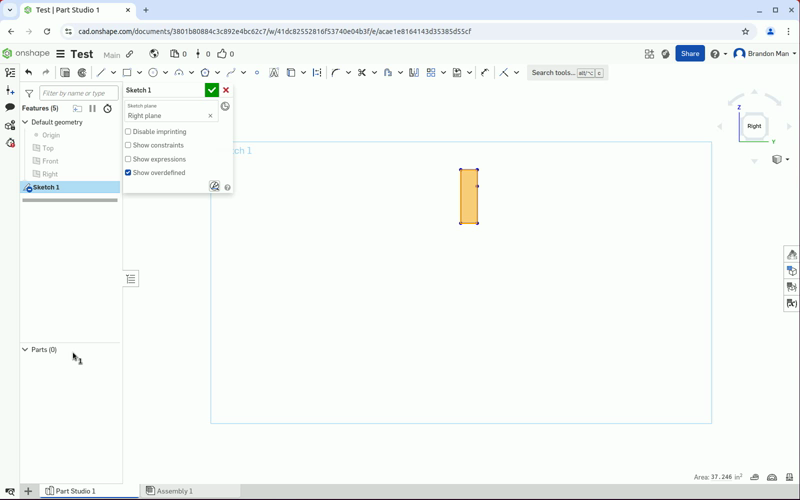
key(shift+y)
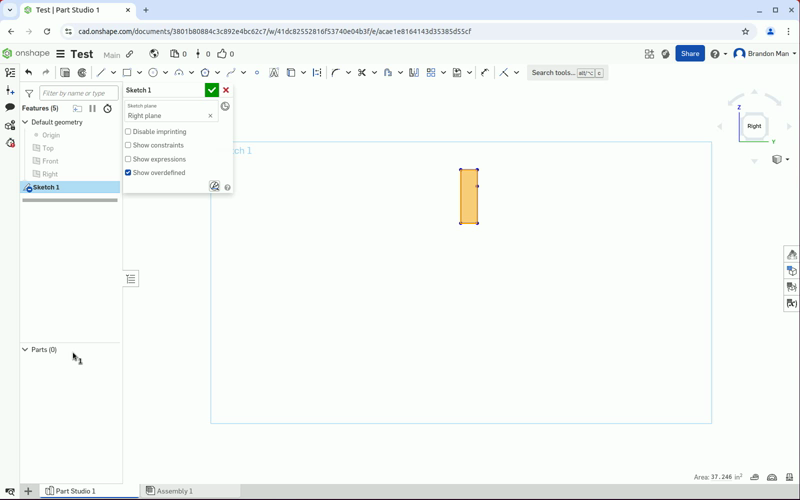
key(shift+e)
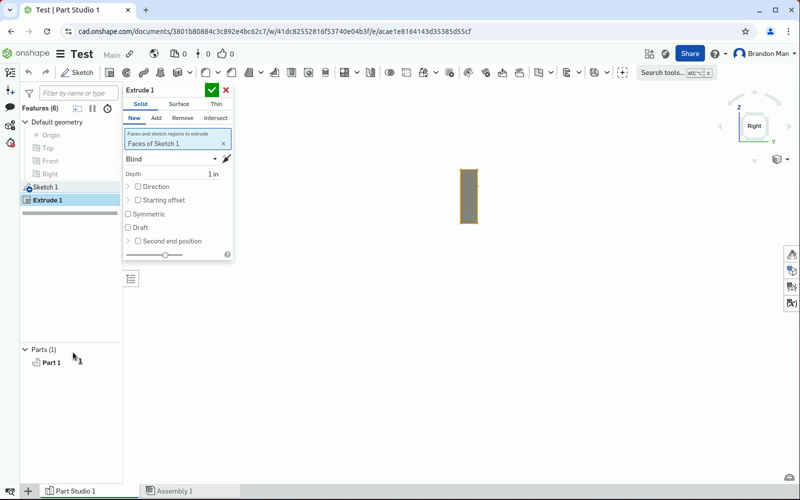
mouse_move(143, 106)
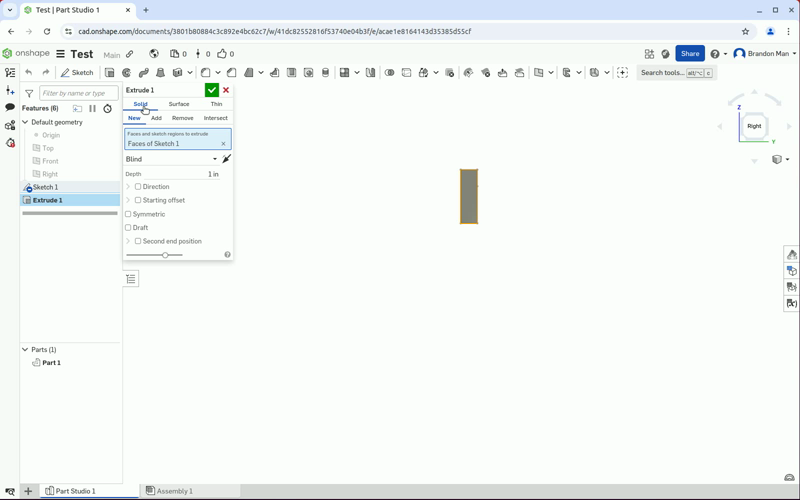
click(143, 106)
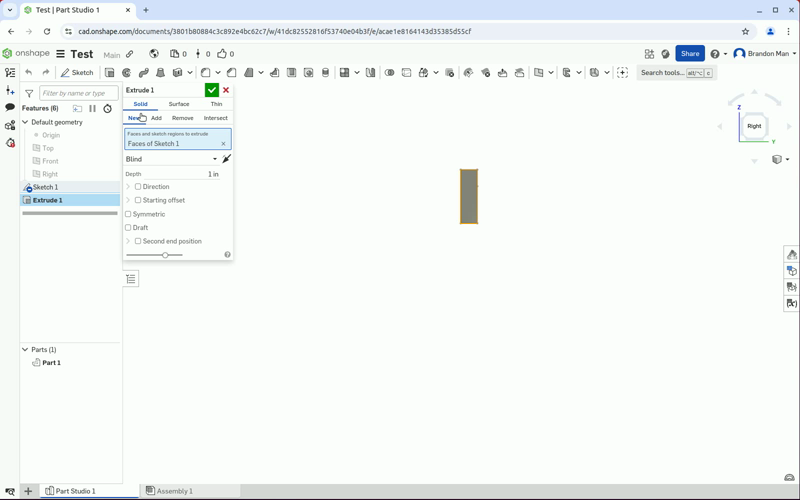
mouse_move(137, 120)
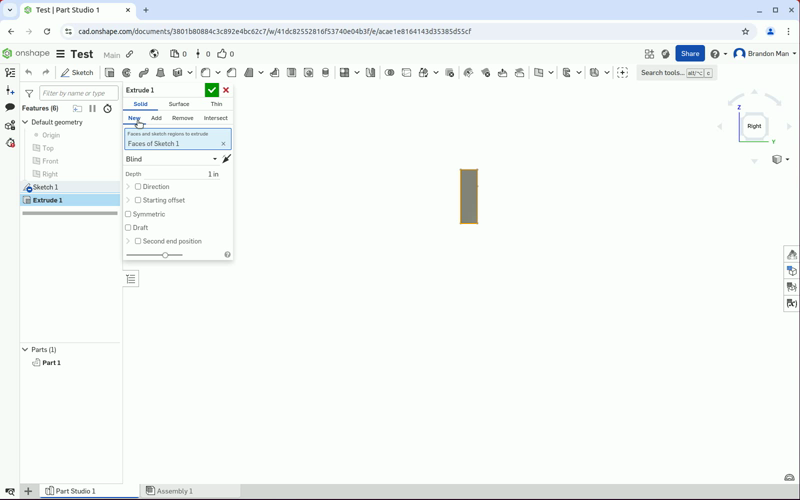
click(137, 120)
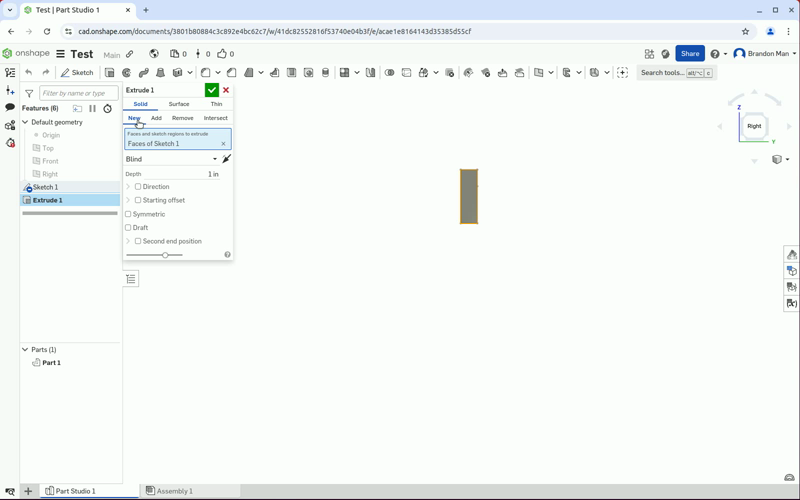
key(tab, 4)
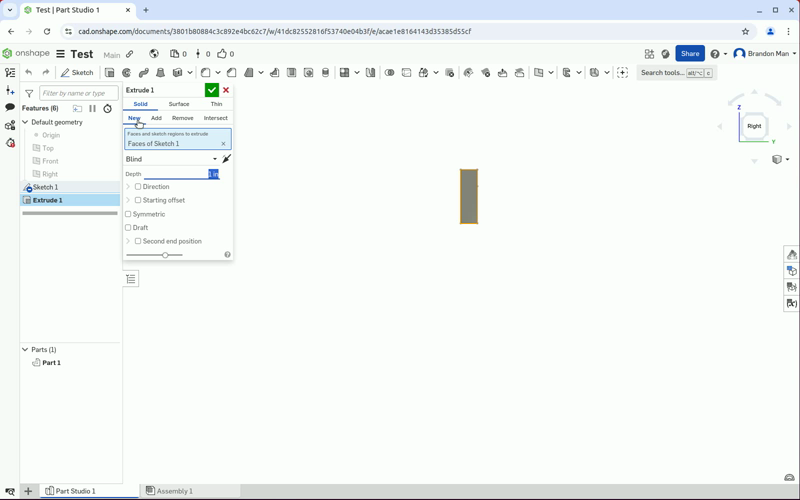
text(29.848)
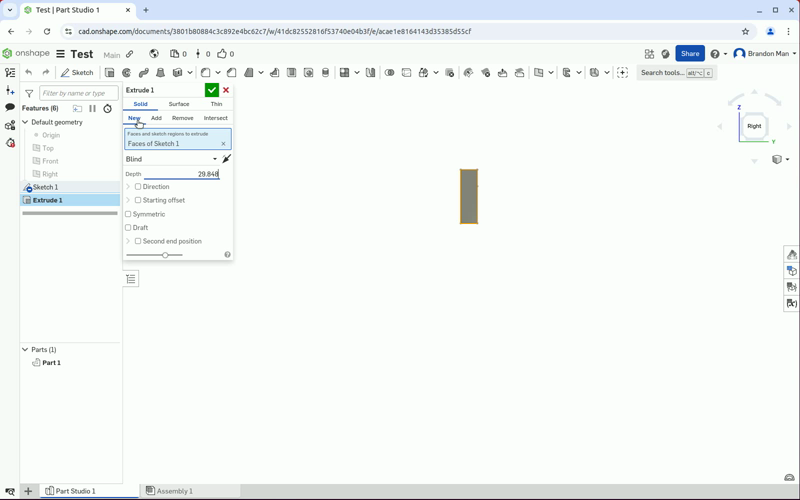
key(tab, 3)
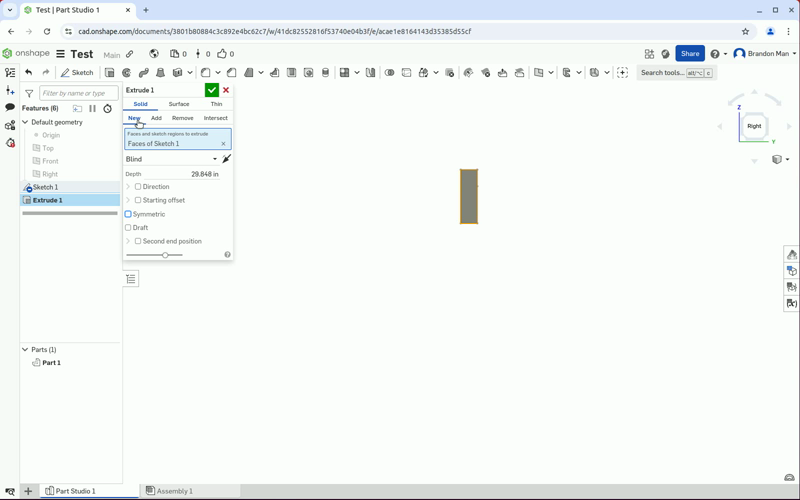
key(space)
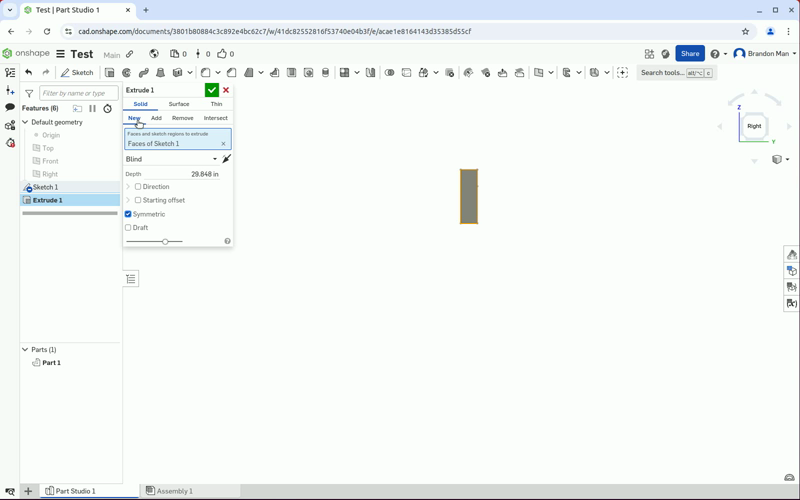
key(enter)
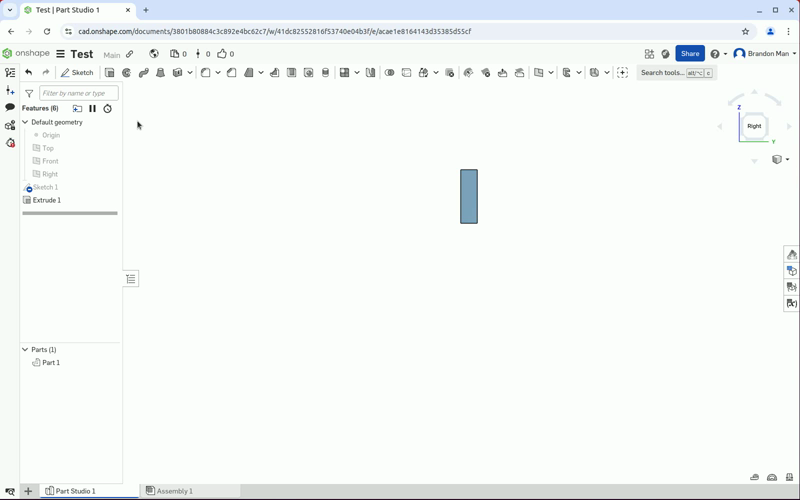
key(shift+h)
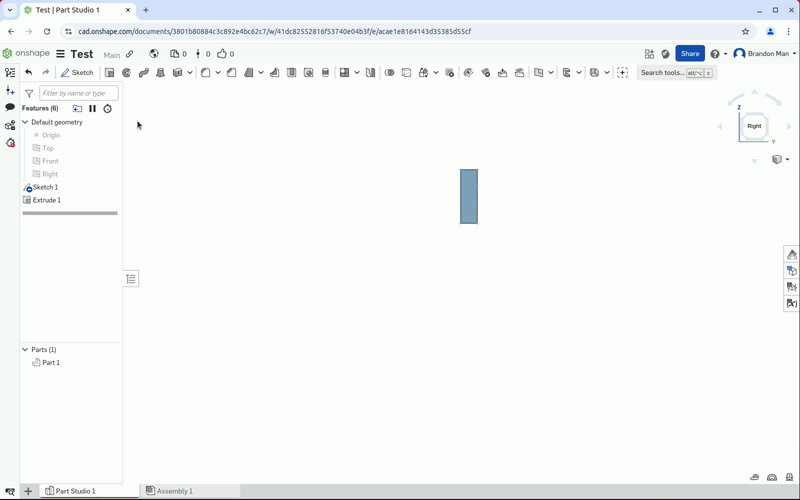
key(shift+h)
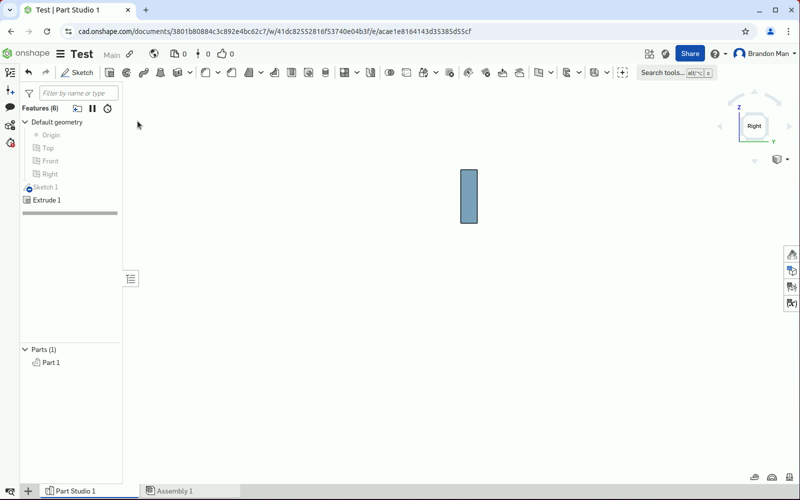
mouse_move(73, 189)
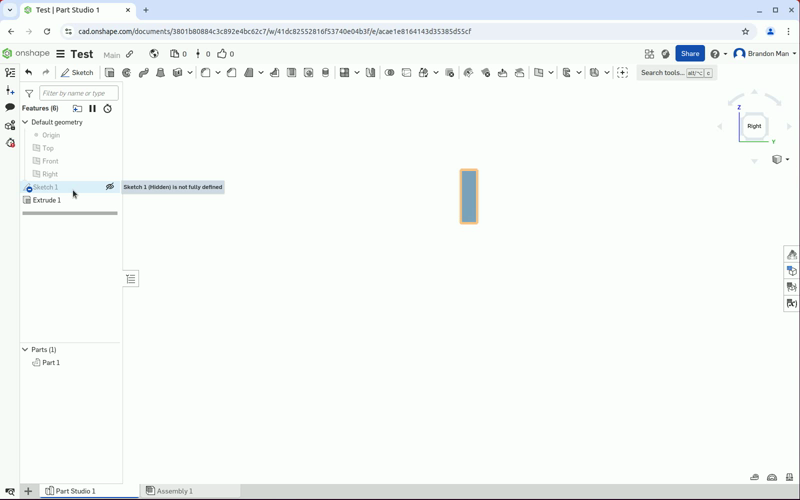
click(73, 189)
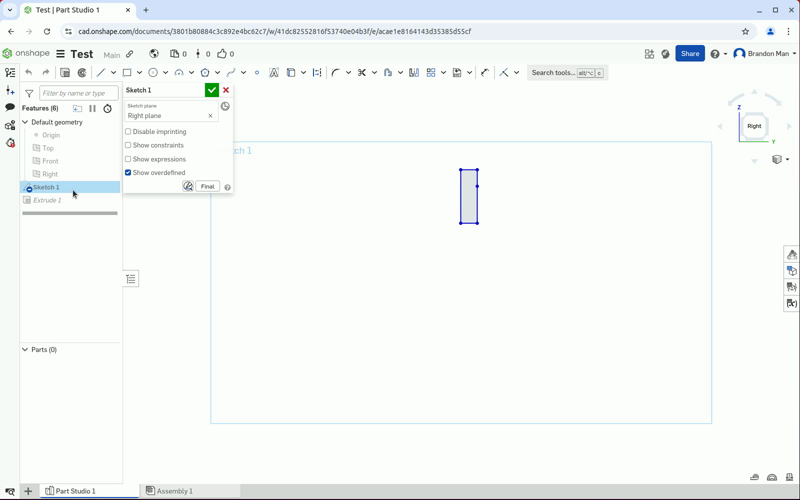
mouse_move(229, 92)
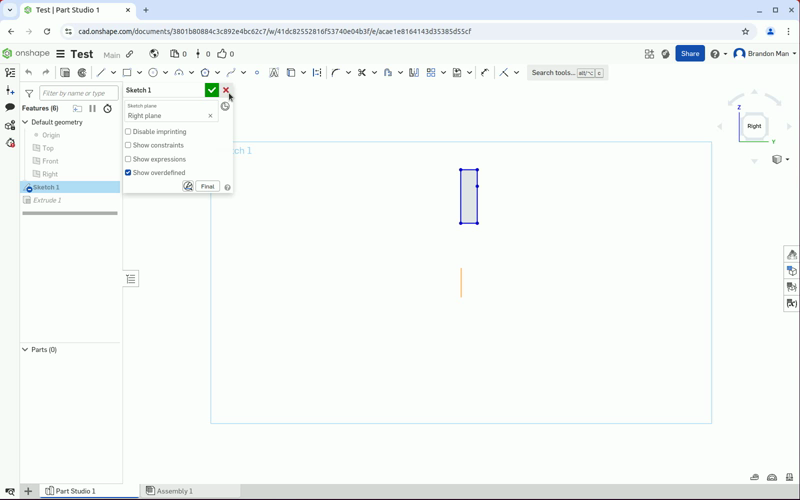
click(229, 92)
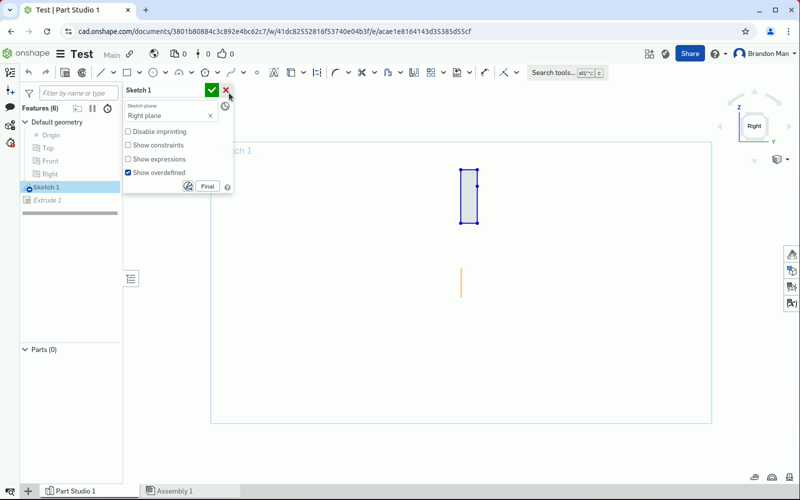
key(shift+s)
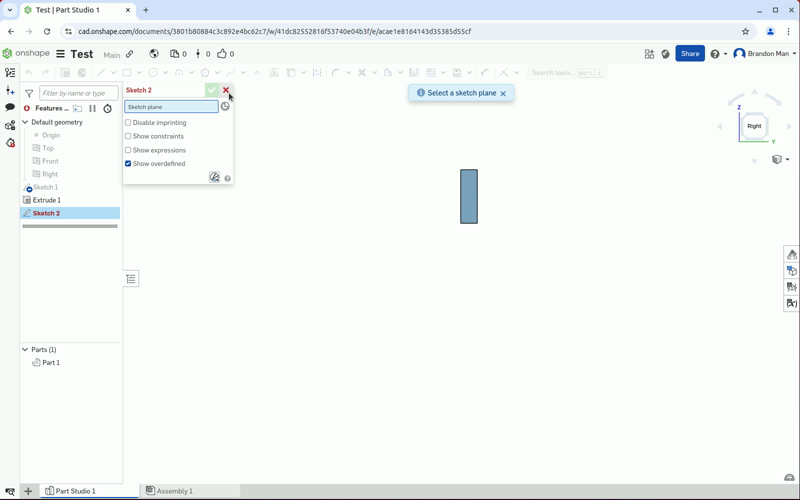
mouse_move(73, 176)
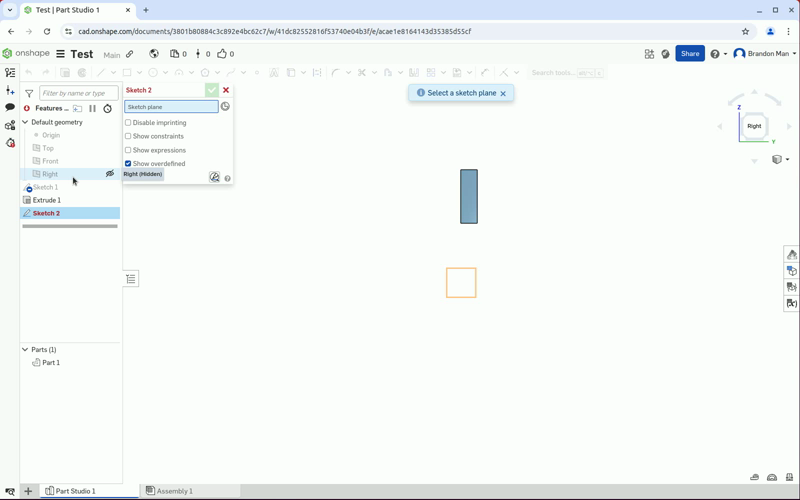
click(73, 176)
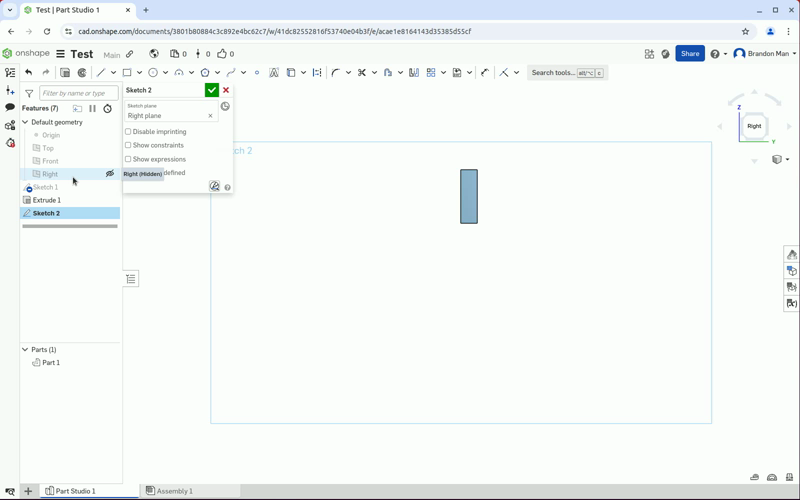
mouse_move(73, 352)
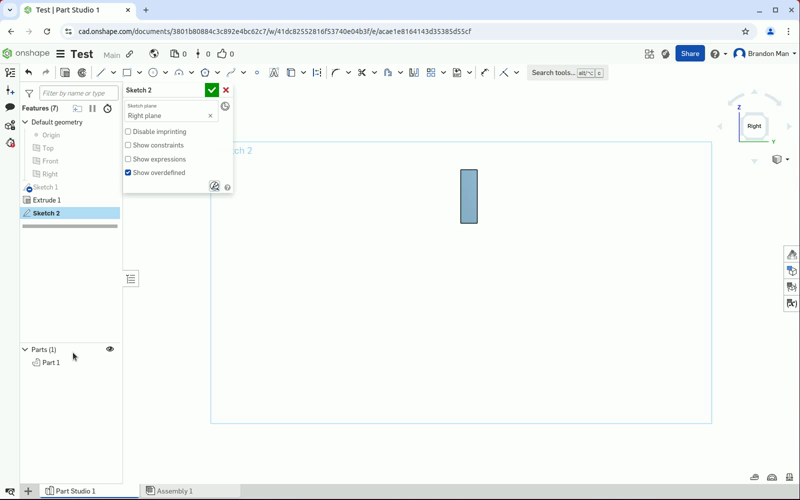
key(y)
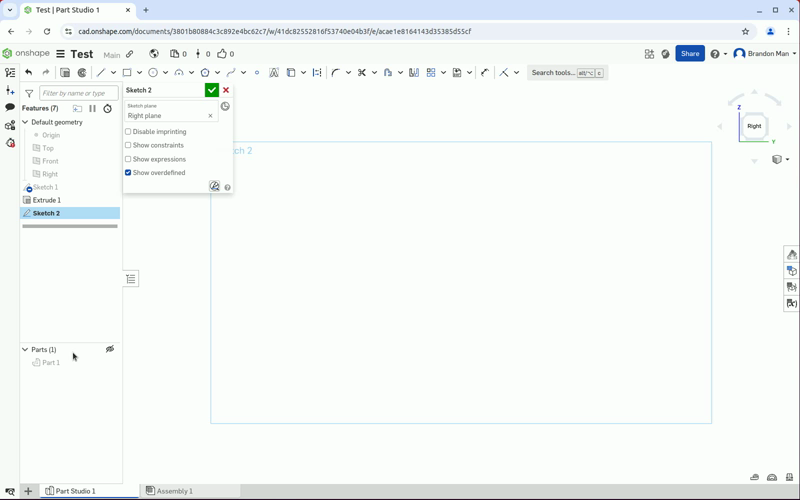
key(l)
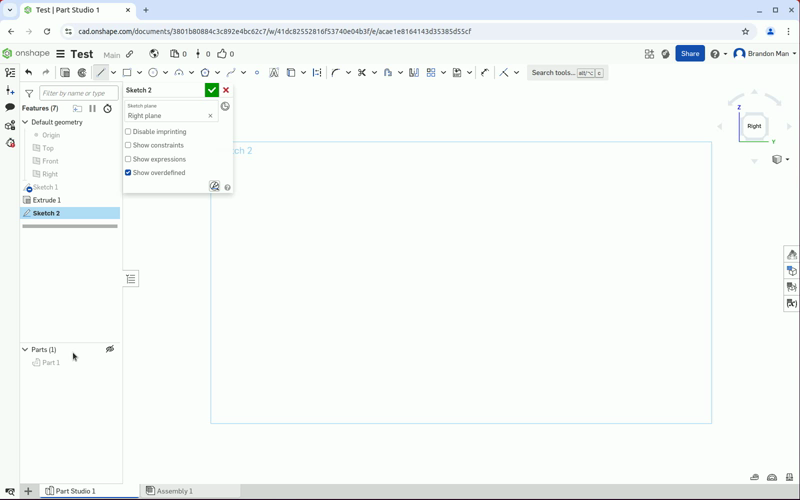
key_down(shift)
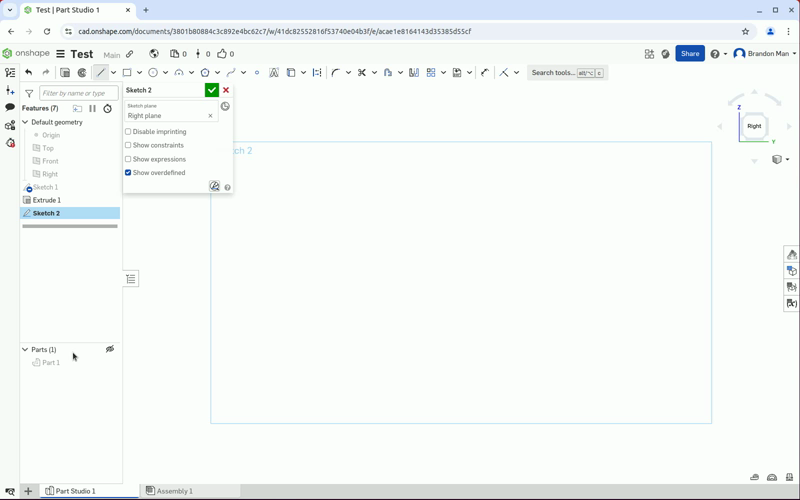
mouse_move(460, 246)
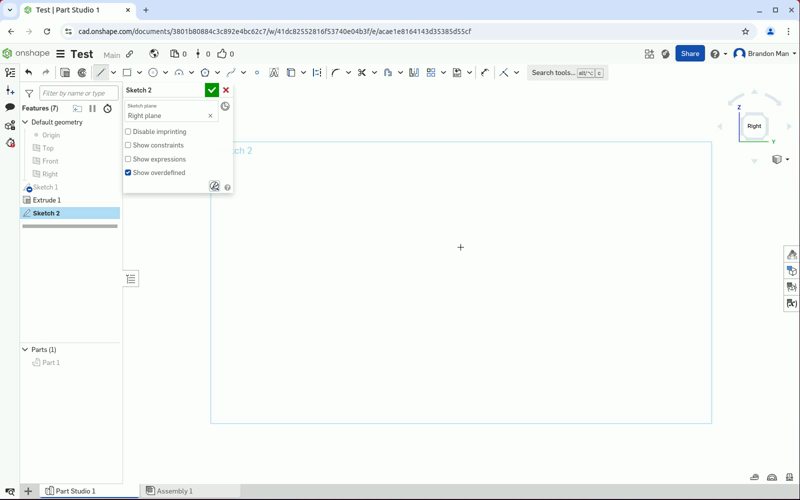
click(460, 246)
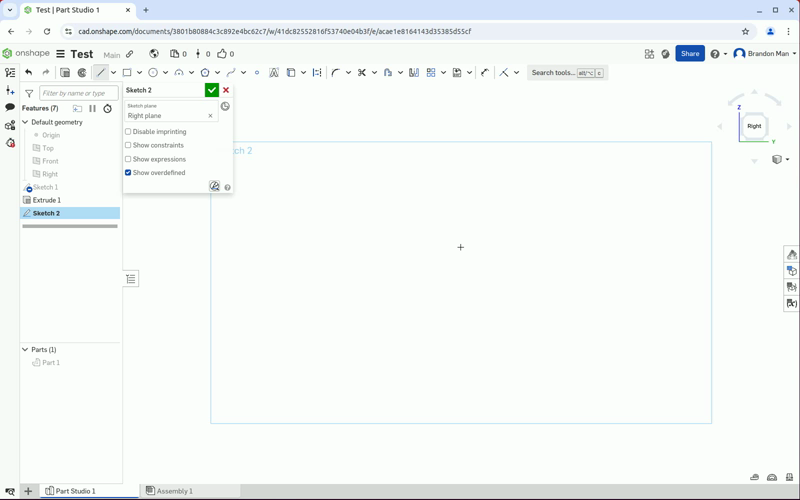
key_up(shift)
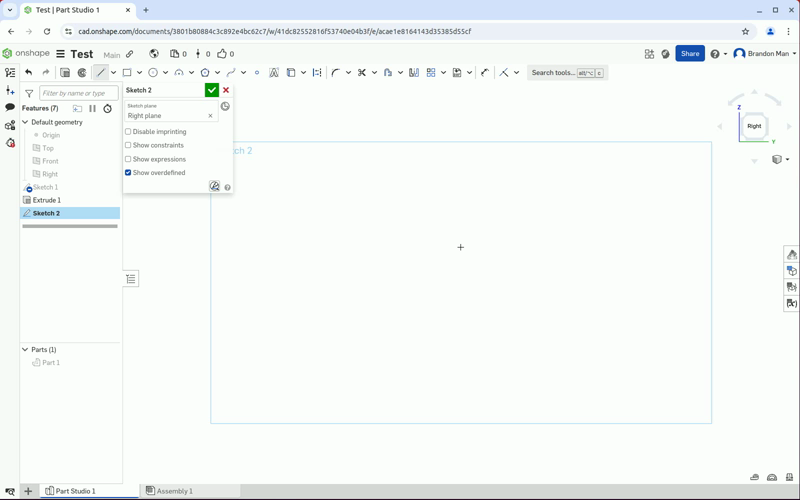
key_down(shift)
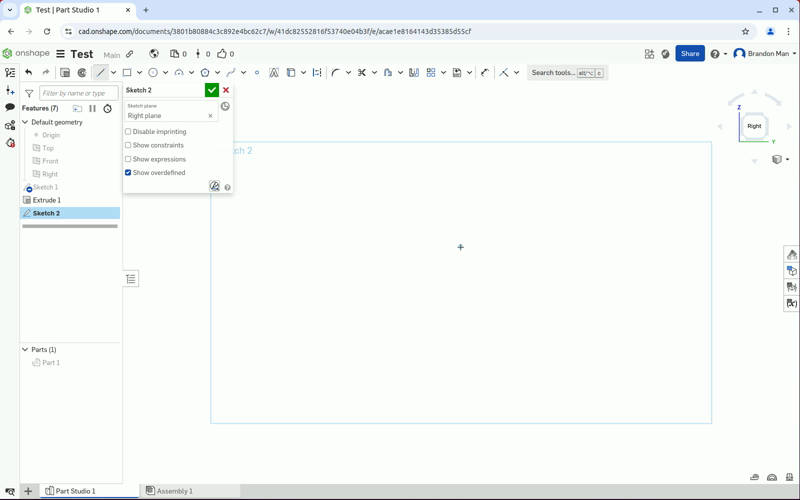
mouse_move(490, 246)
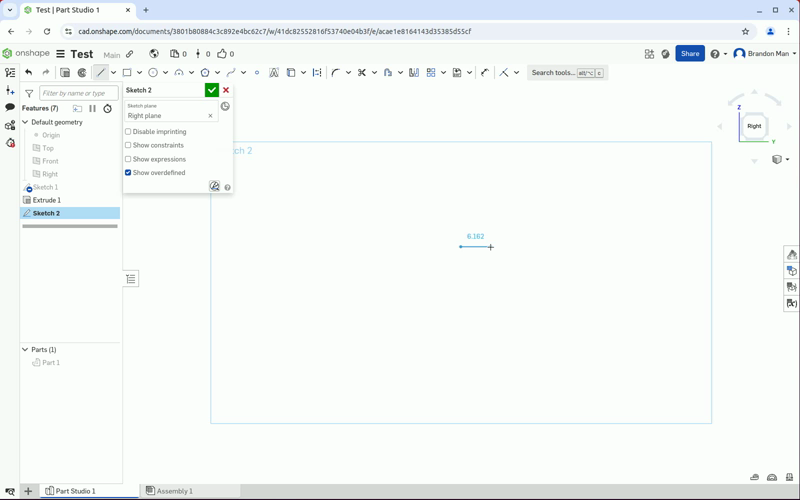
mouse_move(477, 246)
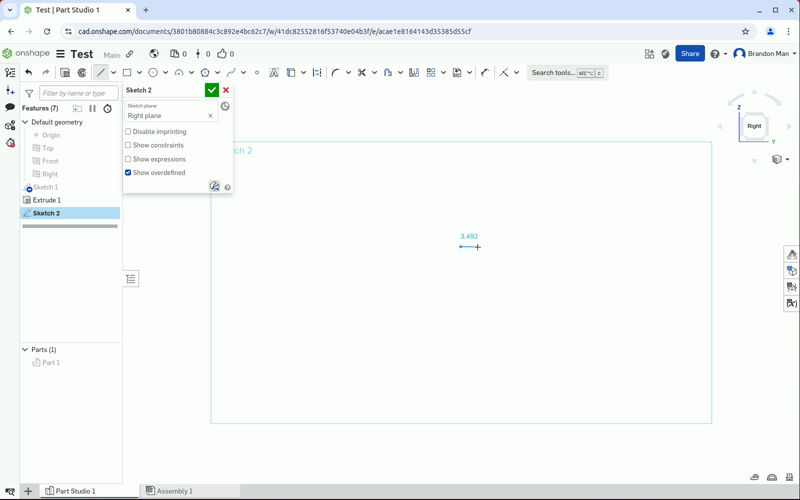
click(477, 246)
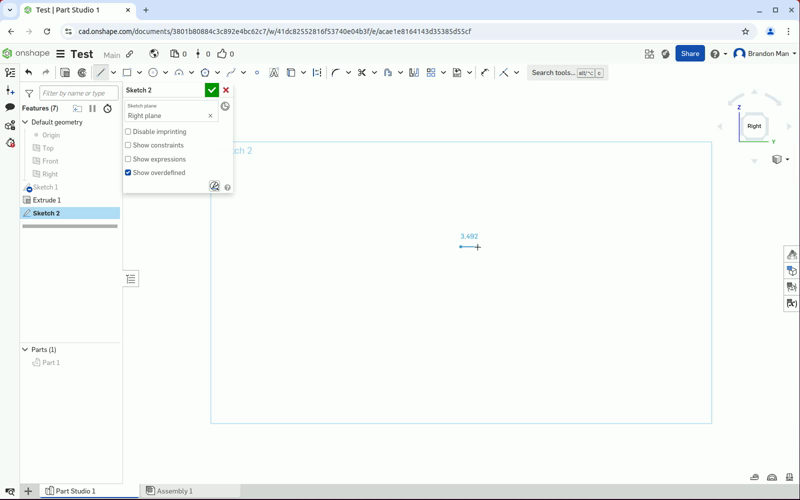
key_up(shift)
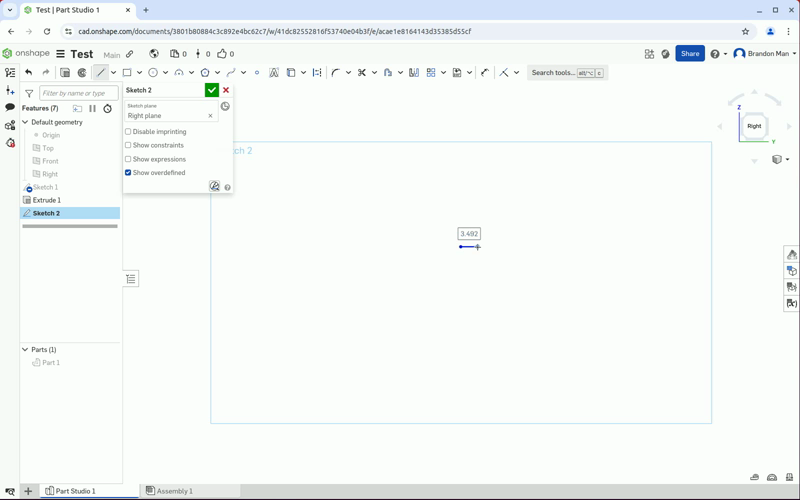
key_down(shift)
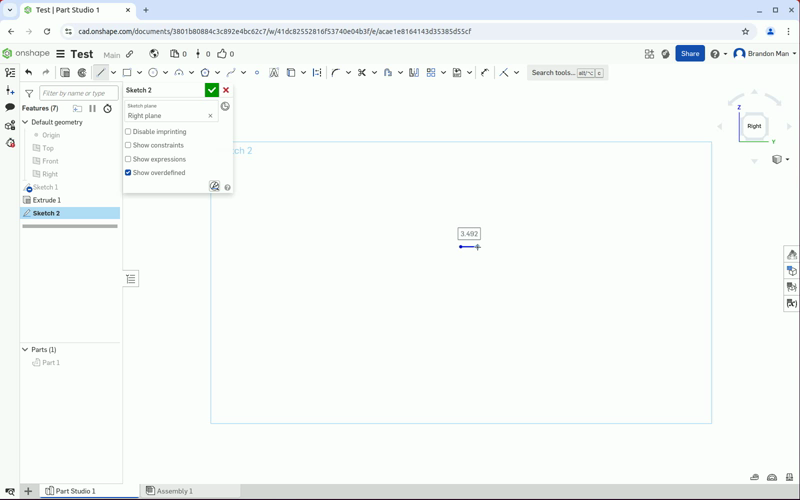
mouse_move(507, 246)
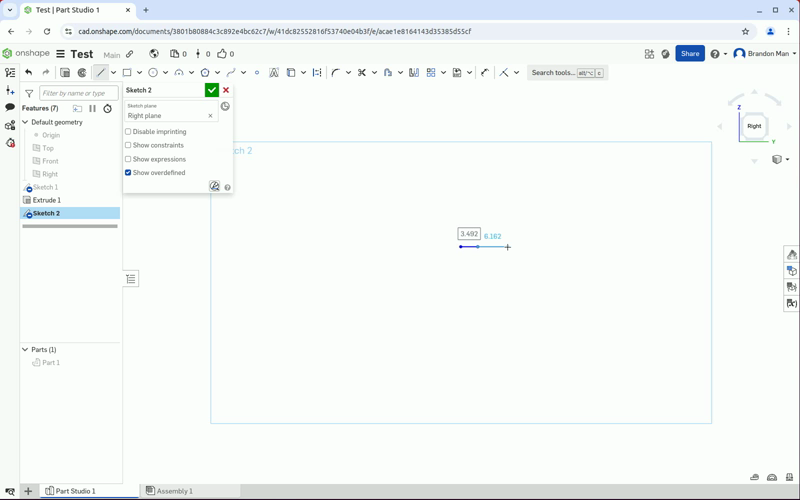
mouse_move(477, 221)
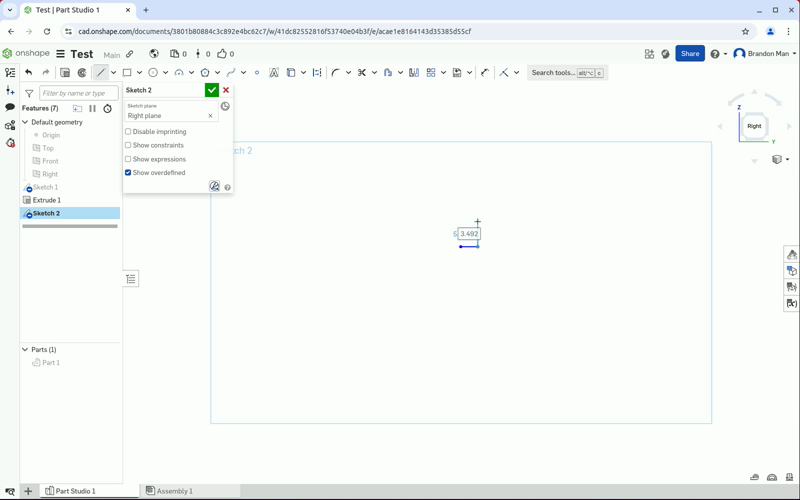
click(477, 221)
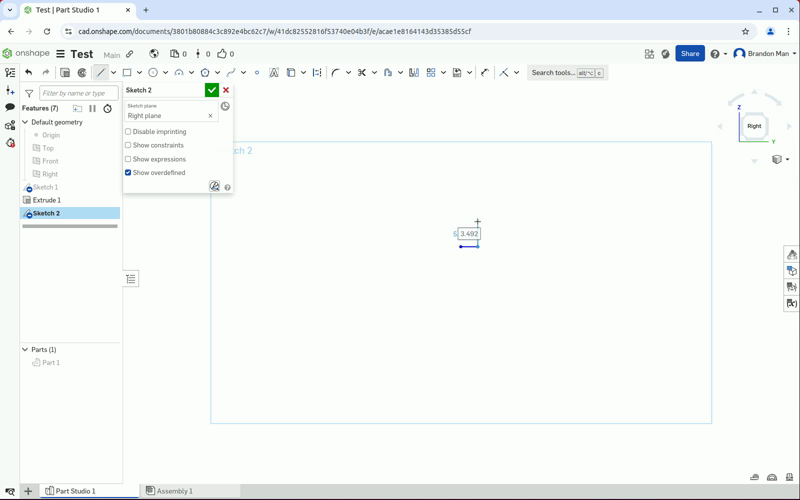
key_up(shift)
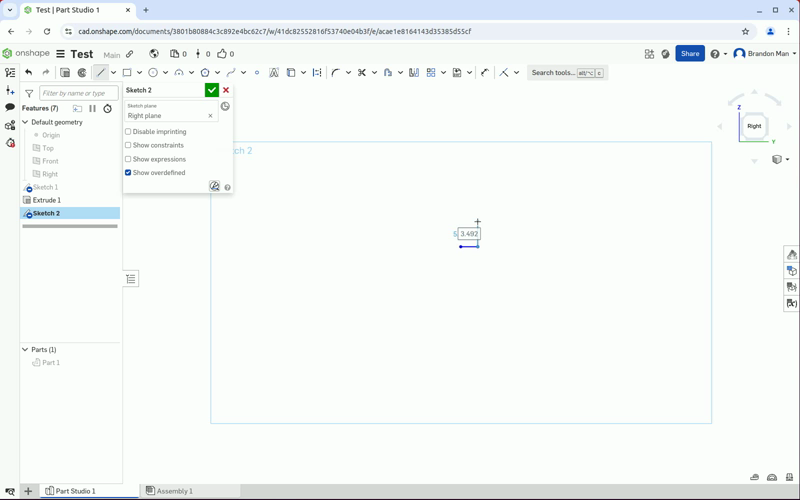
key_down(shift)
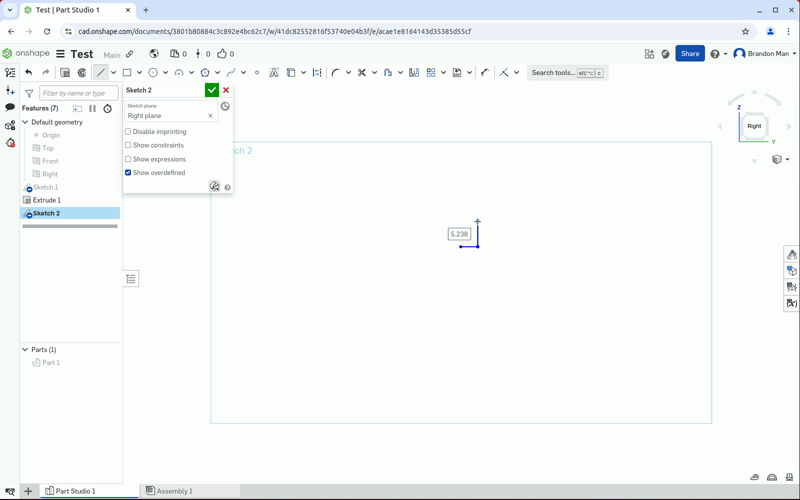
mouse_move(507, 221)
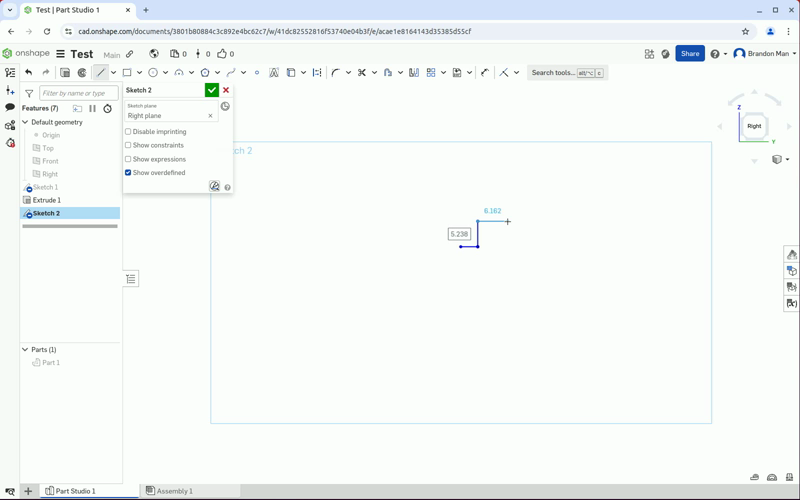
mouse_move(460, 221)
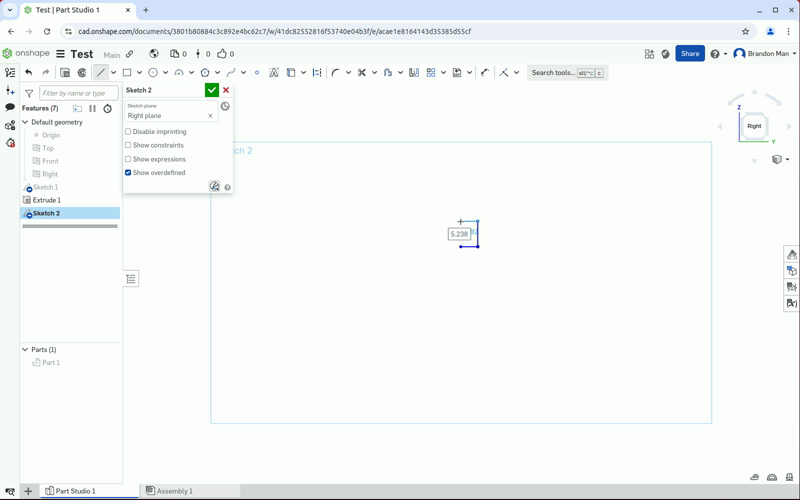
click(460, 221)
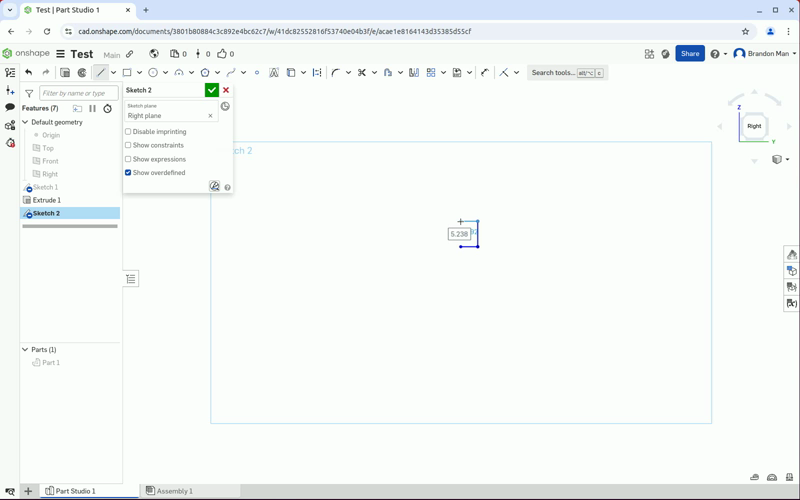
key_up(shift)
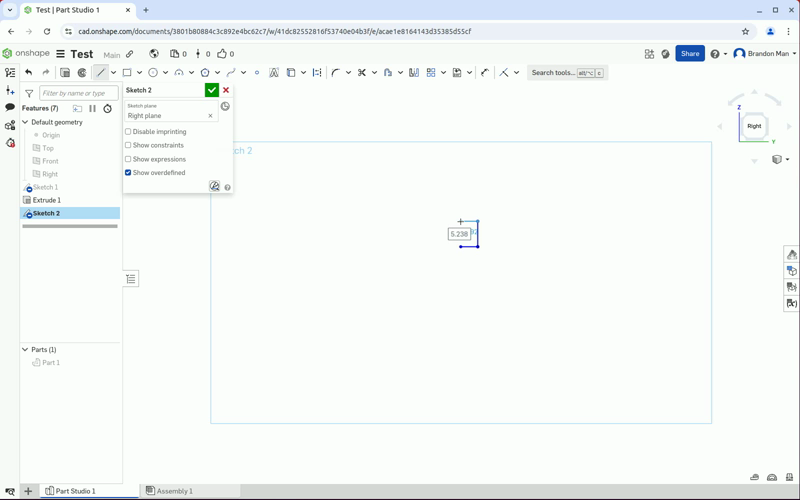
mouse_move(490, 221)
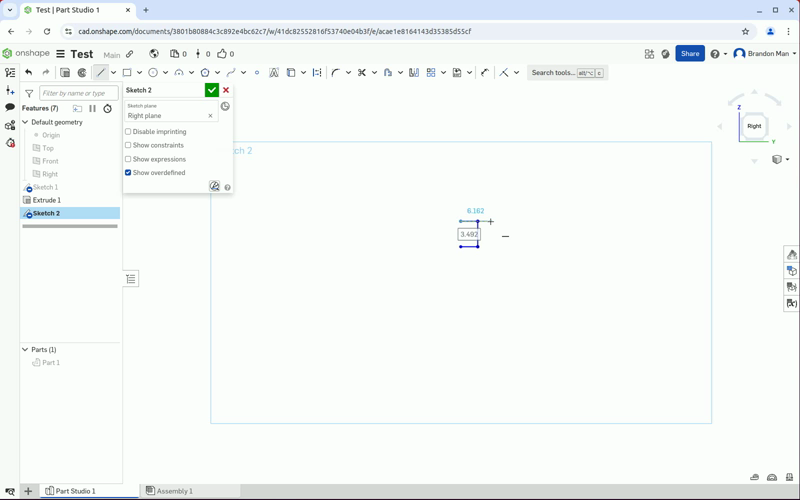
key_down(shift)
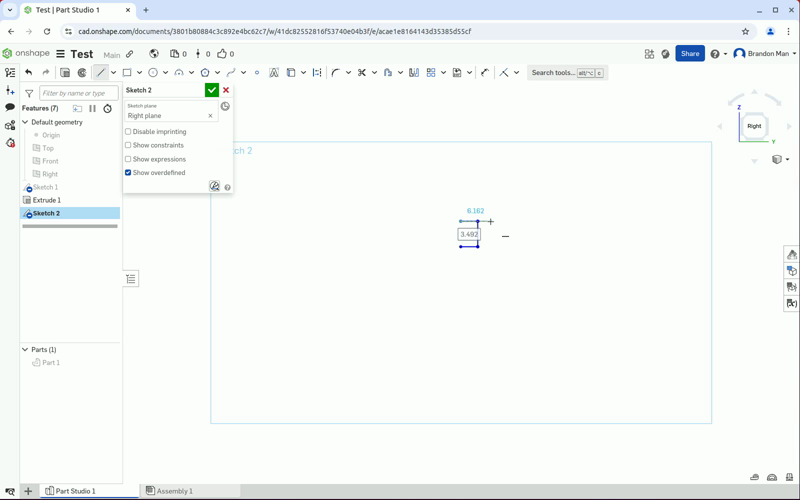
mouse_move(460, 246)
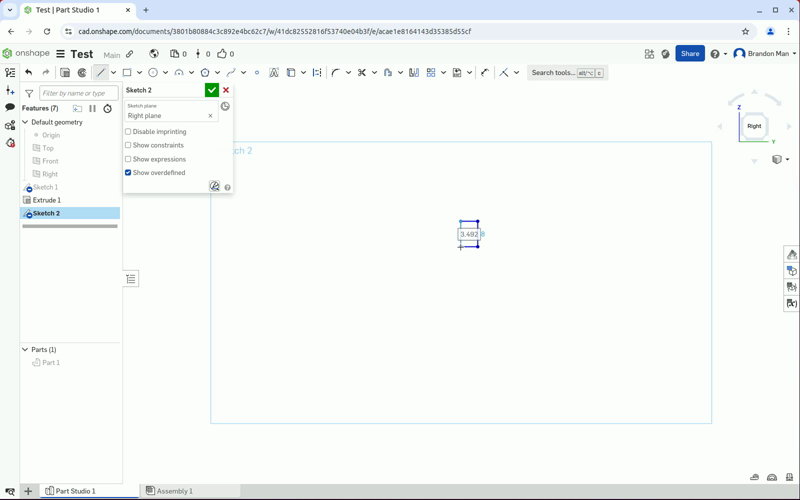
key_up(shift)
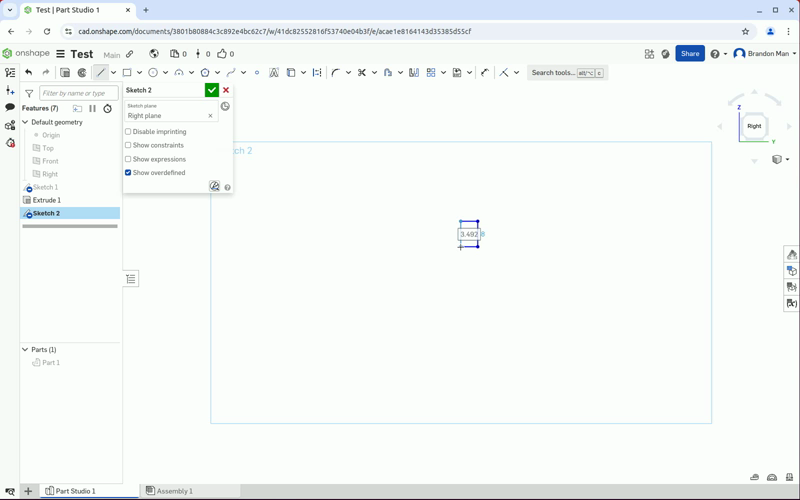
click(460, 246)
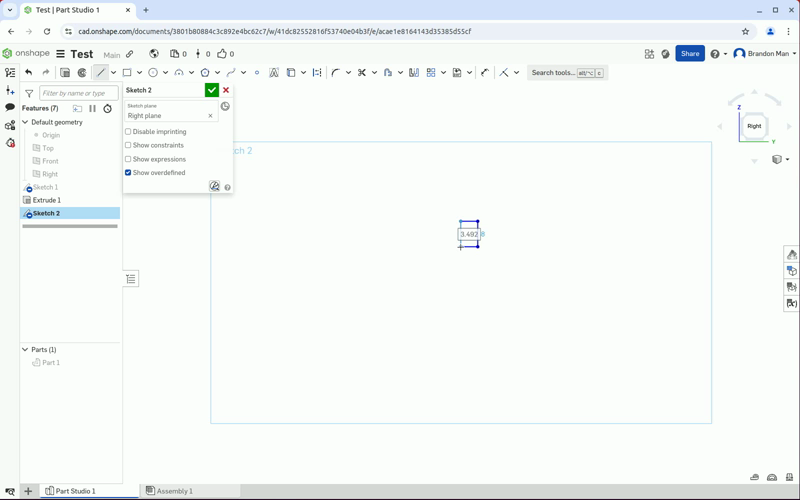
key(esc)
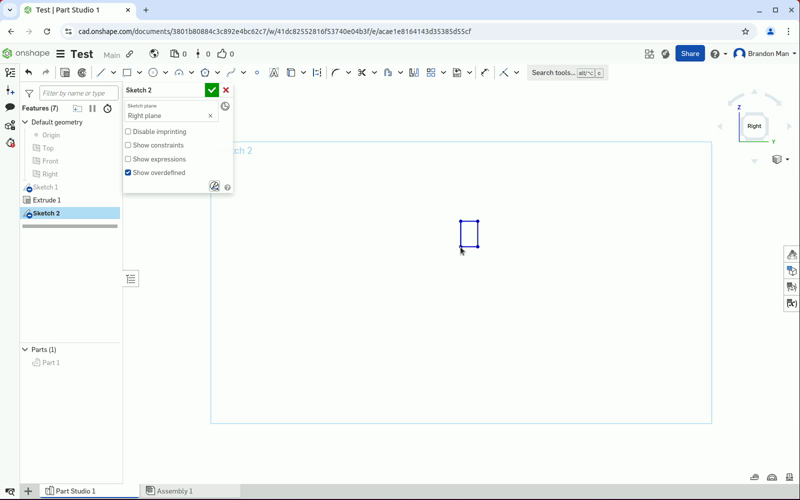
mouse_move(462, 230)
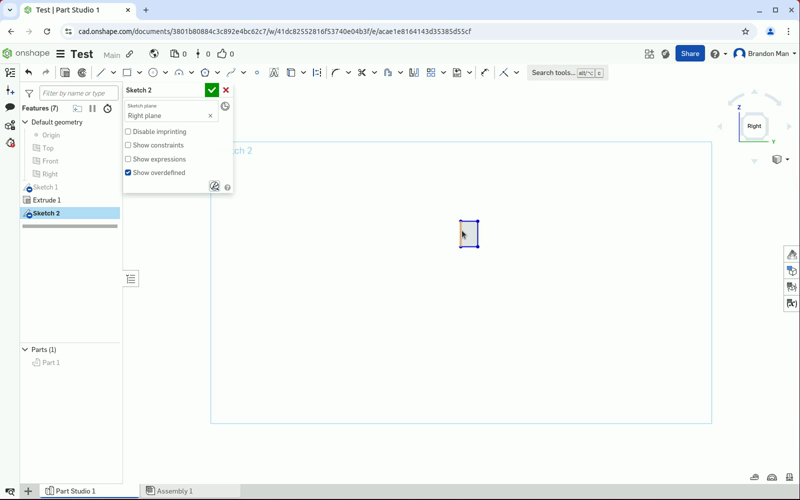
scroll(6)
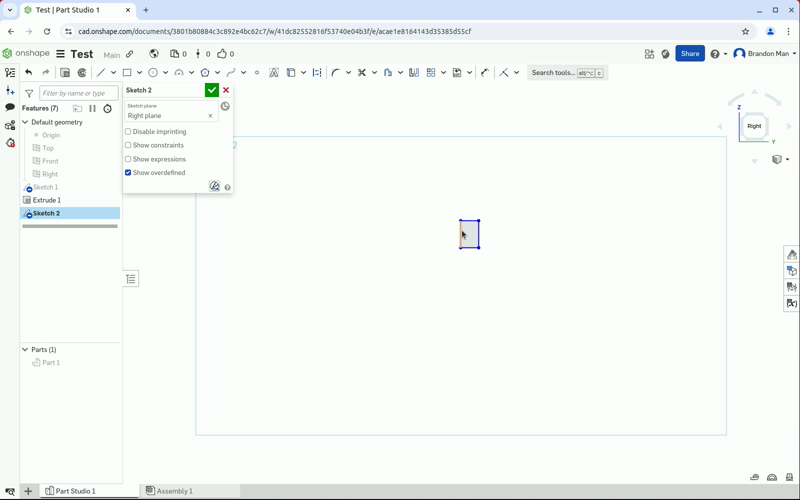
scroll(6)
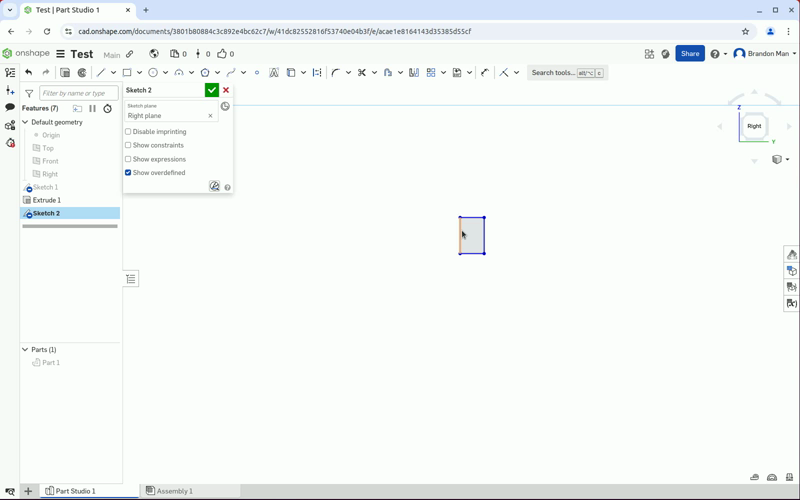
scroll(6)
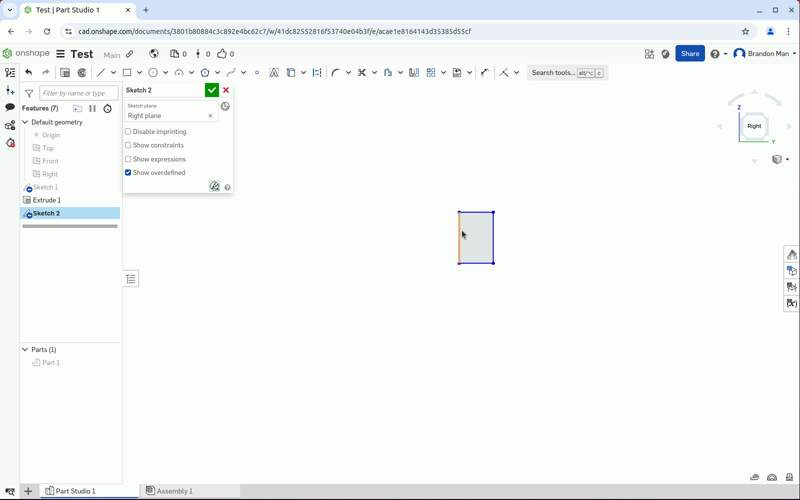
scroll(6)
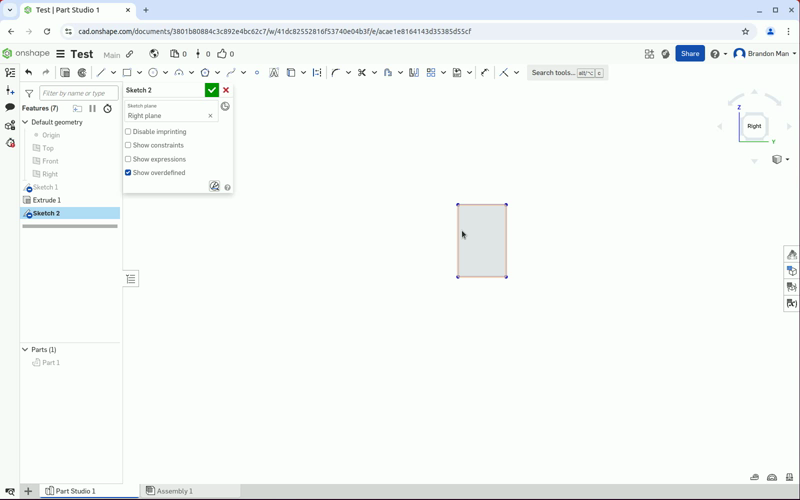
scroll(6)
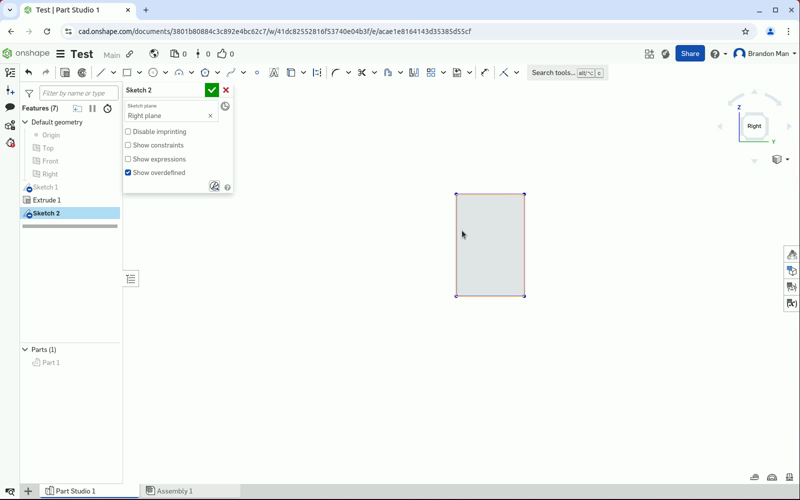
scroll(6)
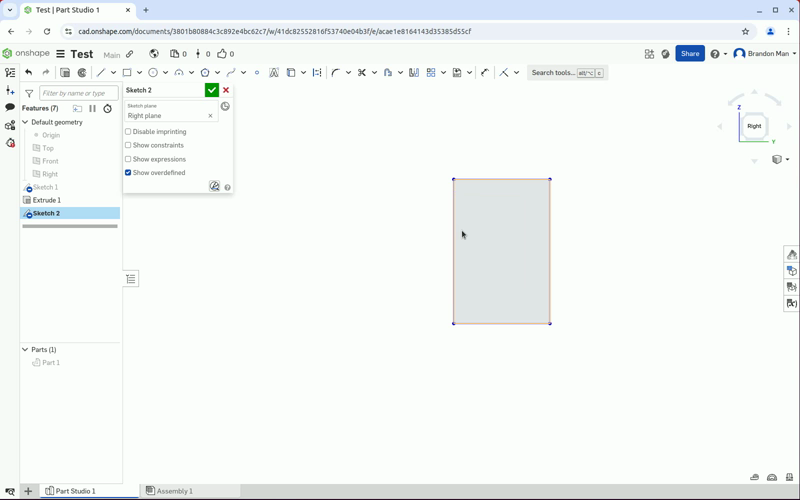
scroll(6)
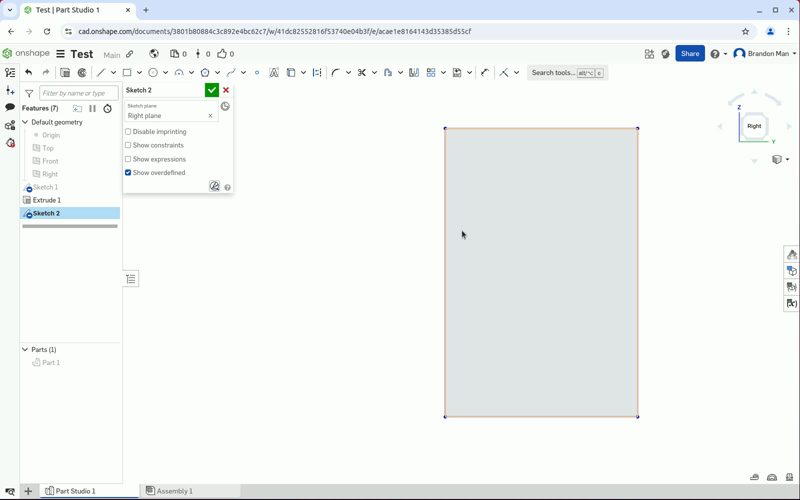
click(462, 230)
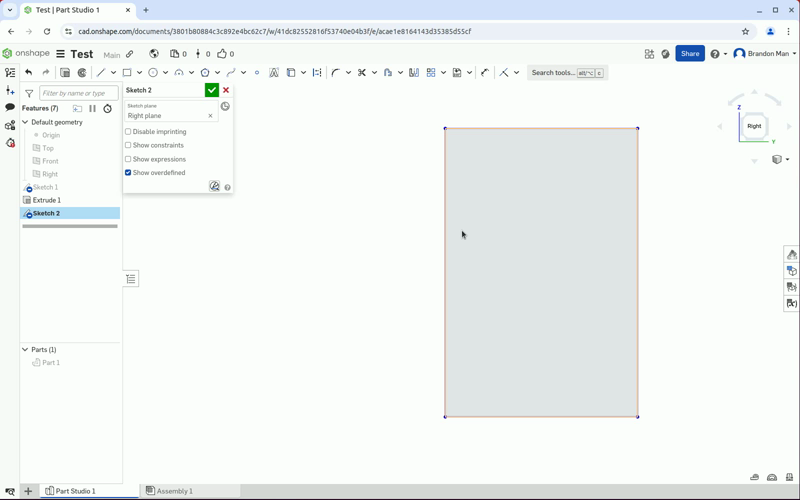
scroll(-6)
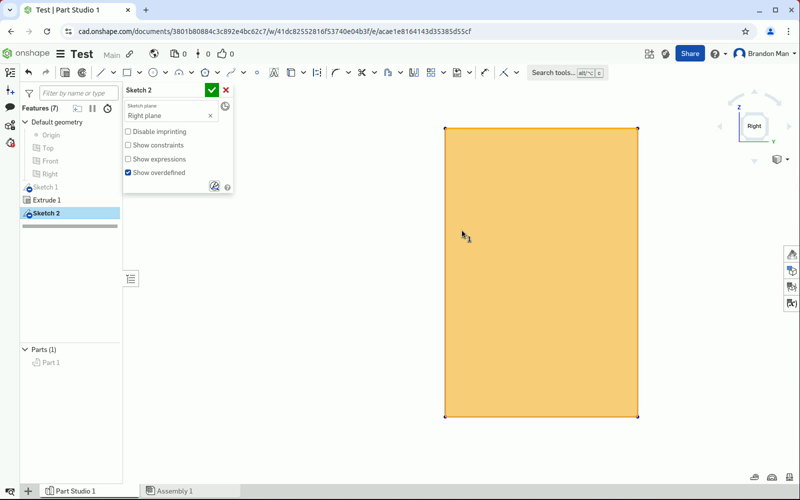
scroll(-6)
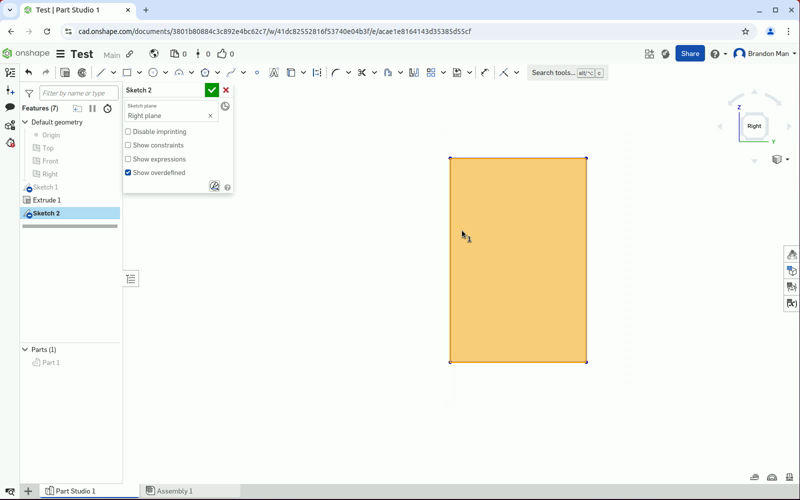
scroll(-6)
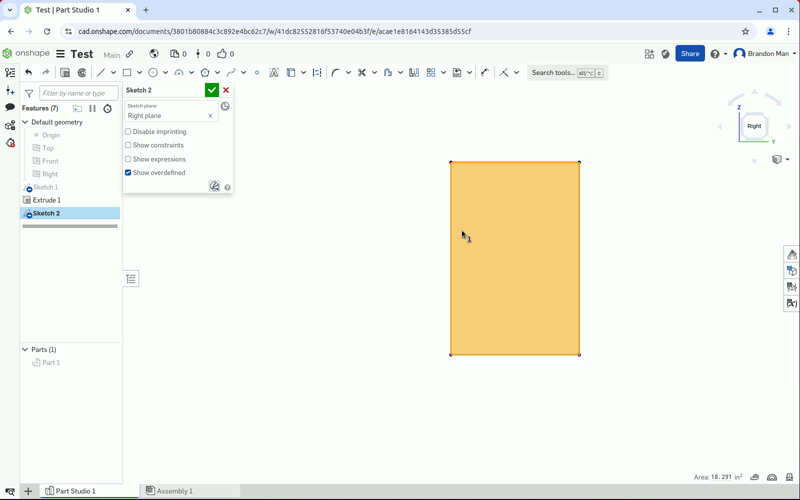
scroll(-6)
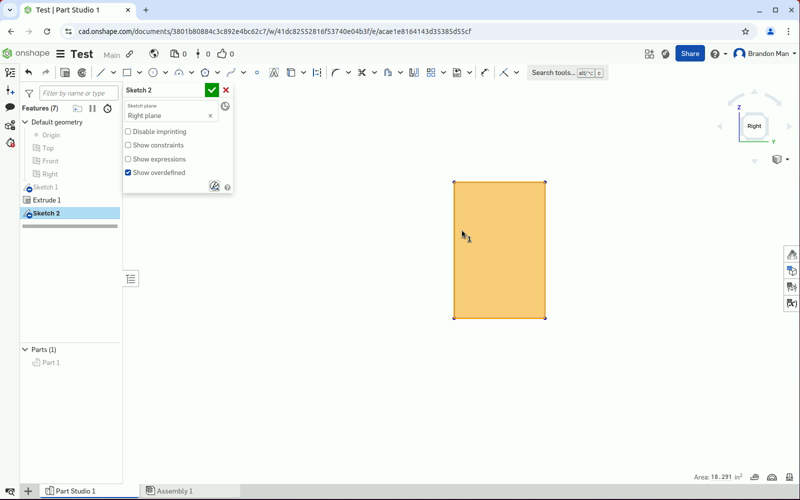
scroll(-6)
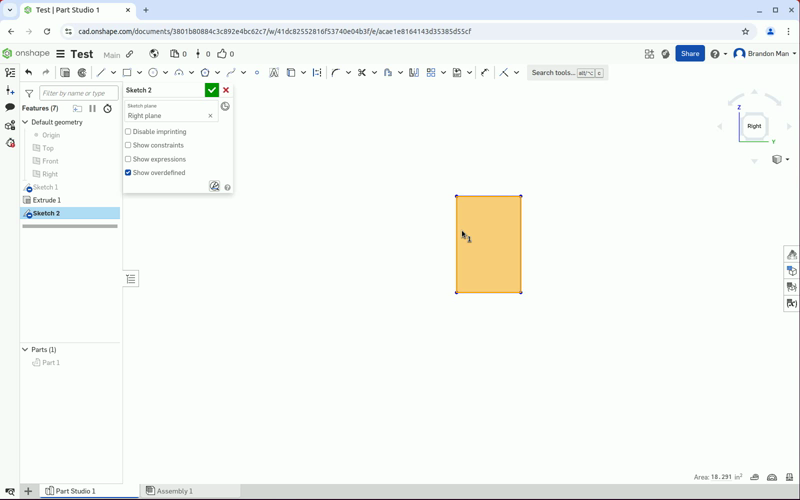
scroll(-6)
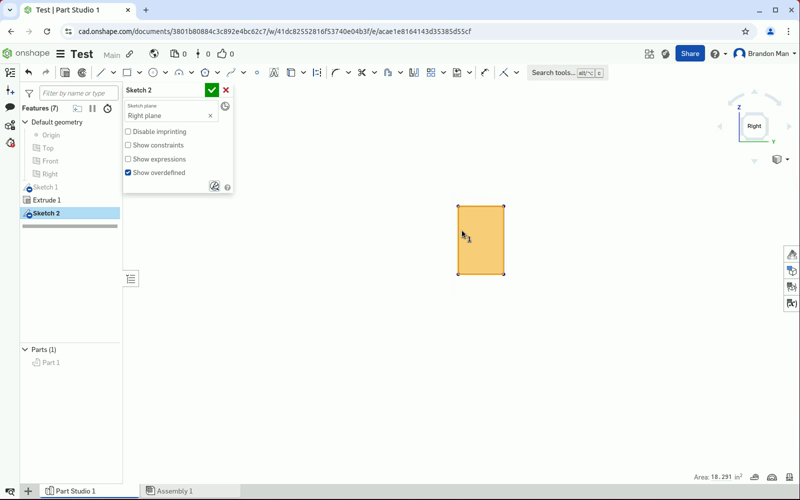
scroll(-6)
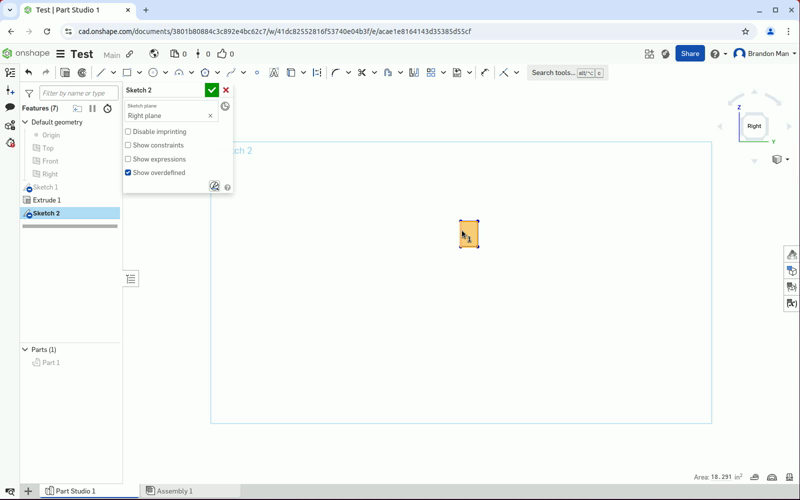
mouse_move(73, 352)
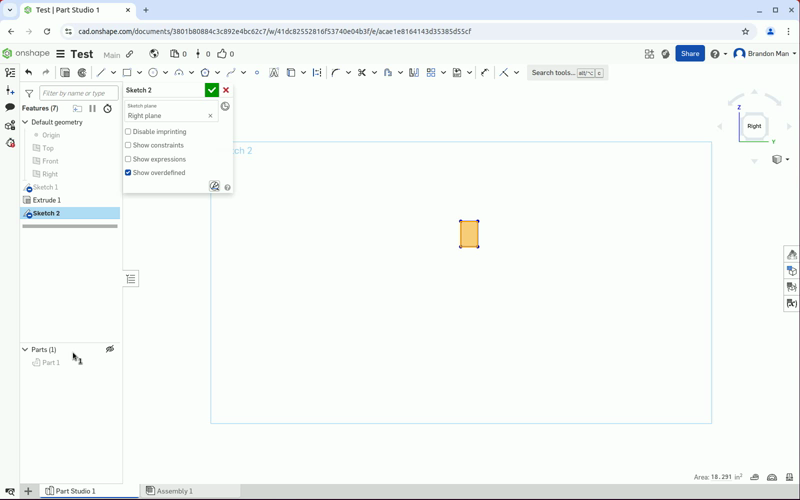
key(shift+y)
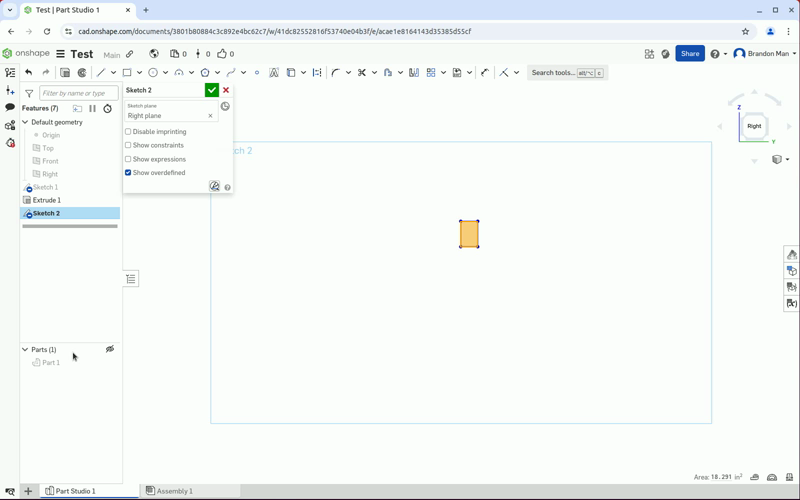
key(shift+e)
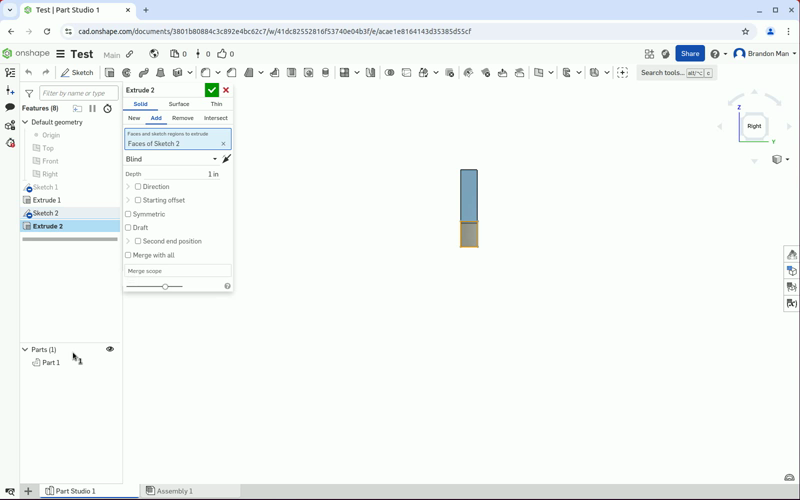
mouse_move(143, 106)
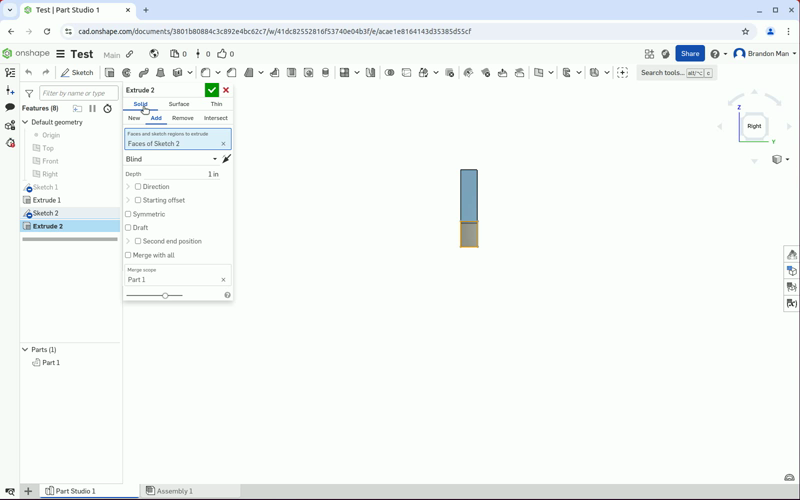
click(143, 106)
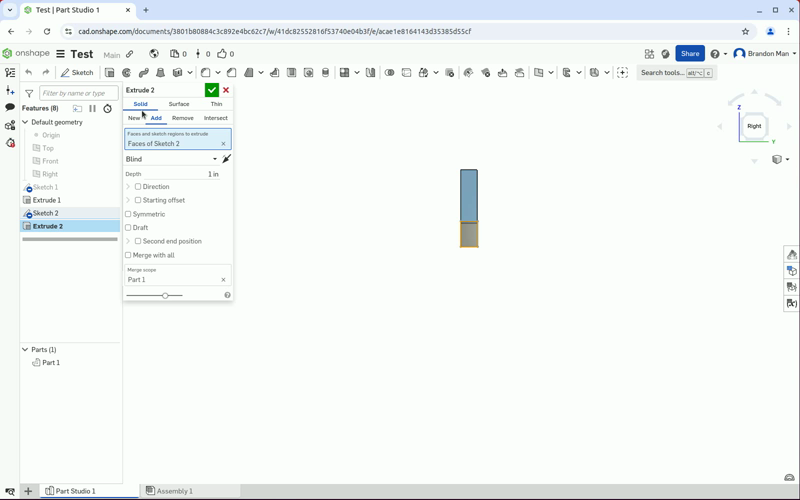
mouse_move(137, 120)
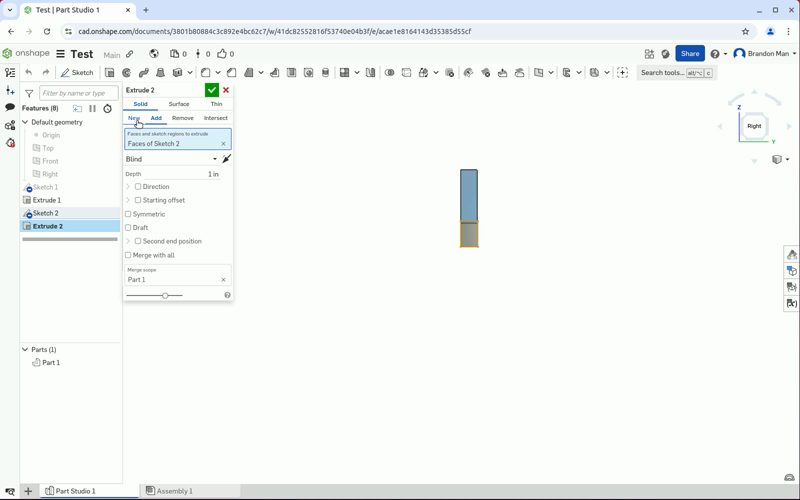
click(137, 120)
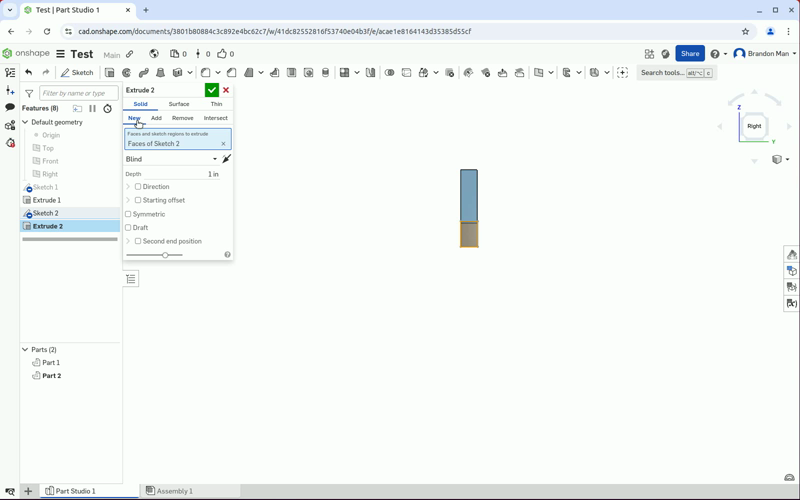
key(tab, 4)
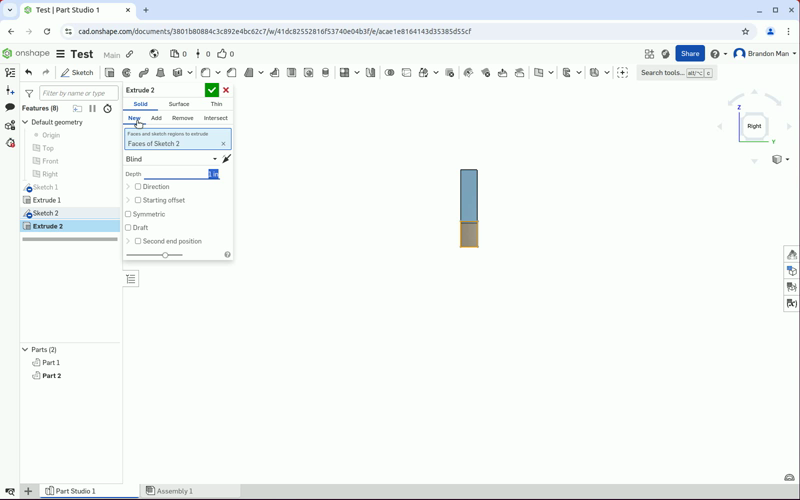
text(29.848)
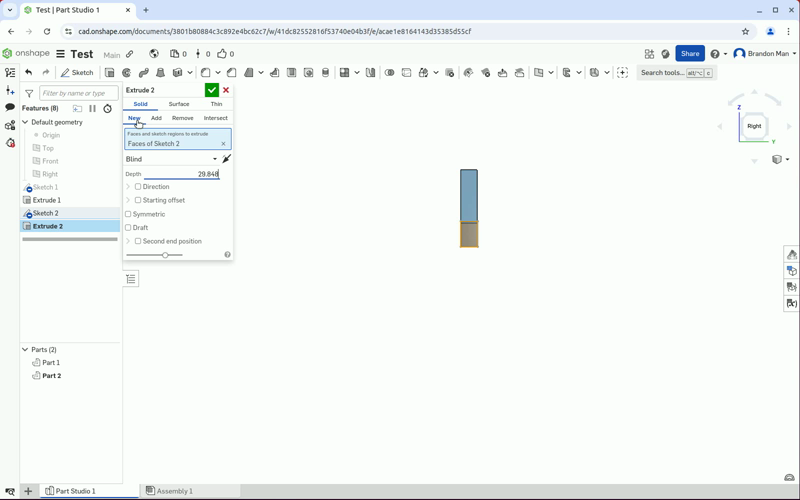
key(tab, 3)
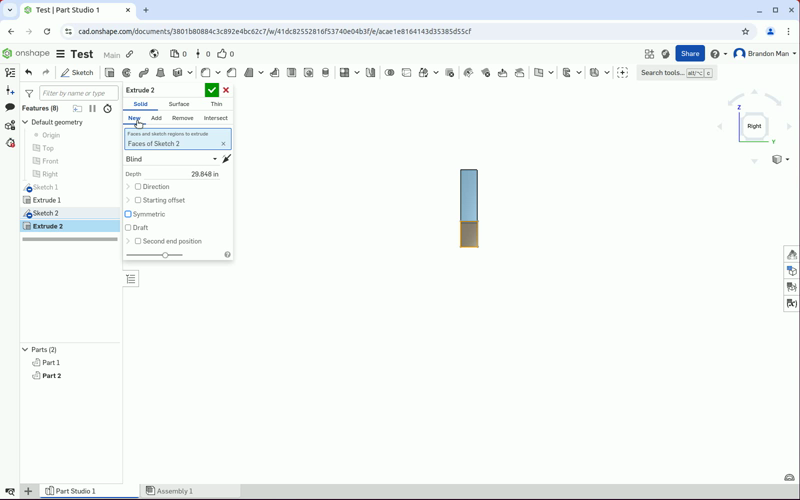
key(space)
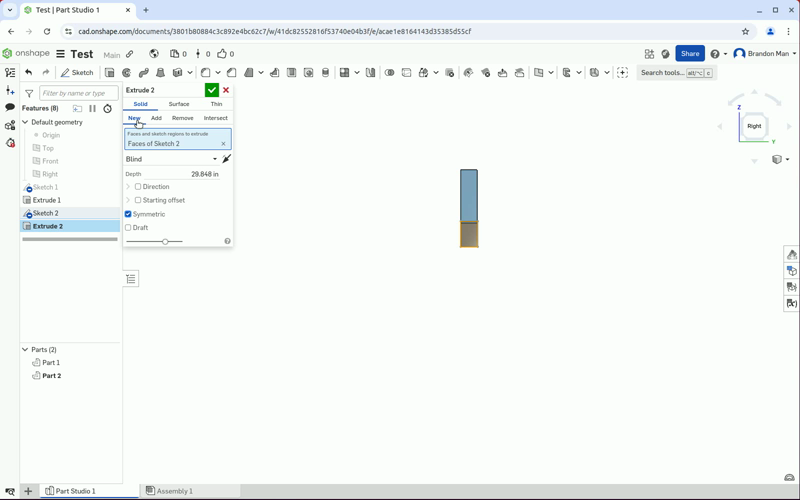
key(enter)
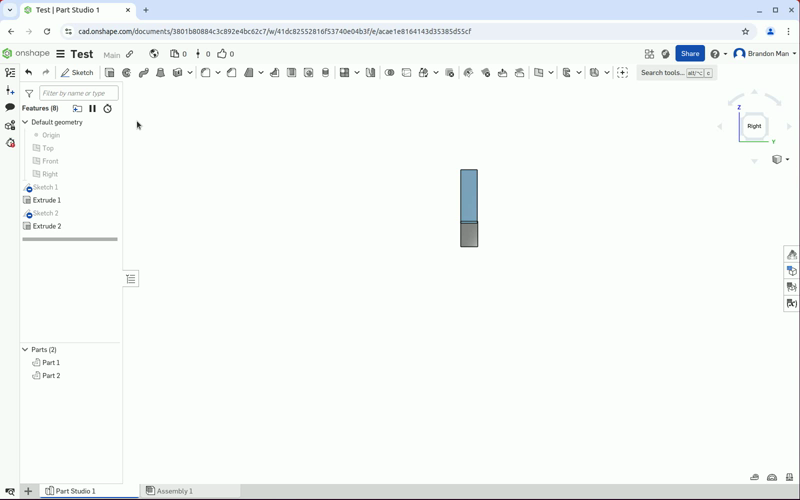
key(shift+h)
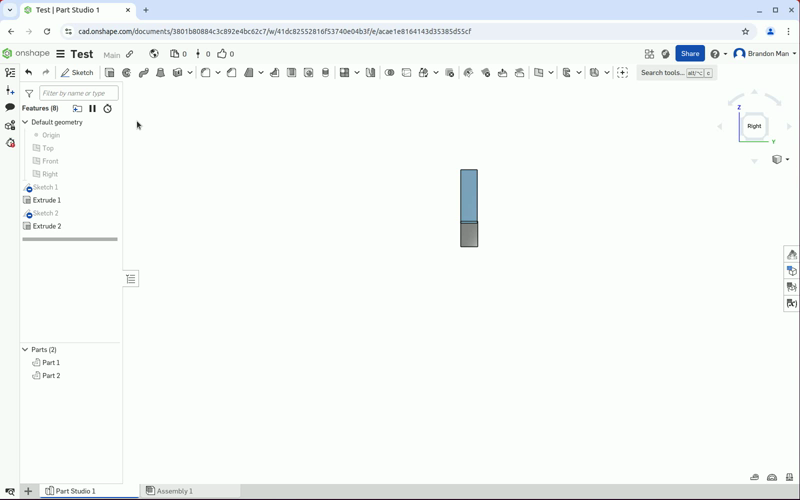
key(shift+h)
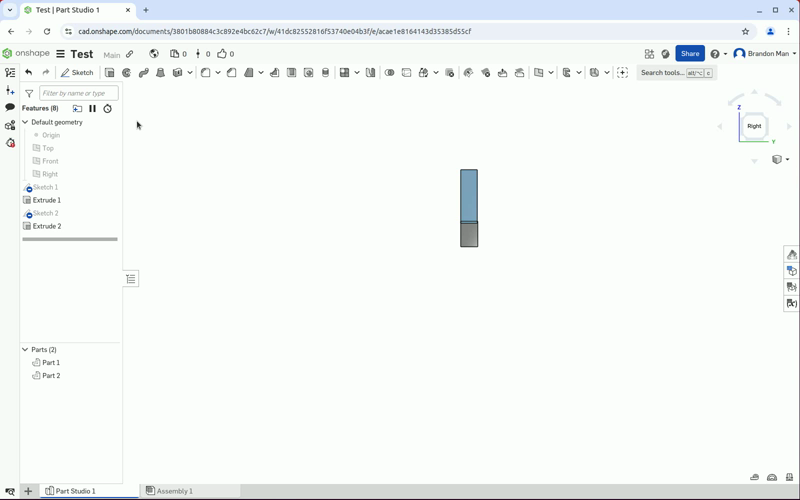
mouse_move(73, 189)
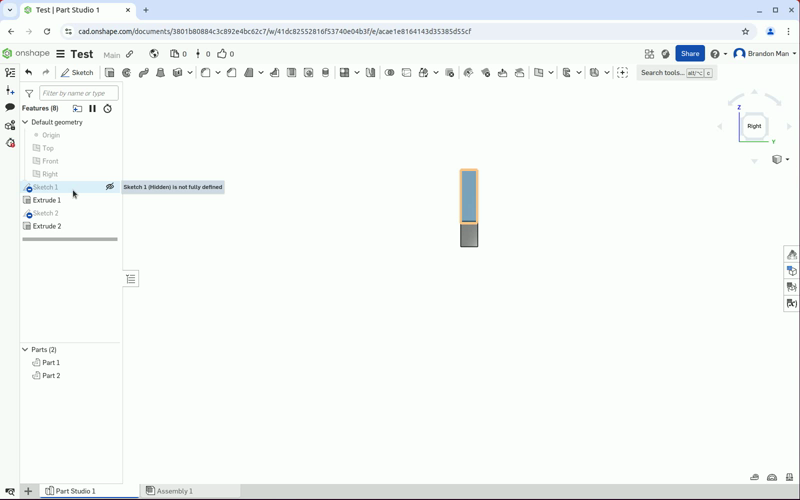
click(73, 189)
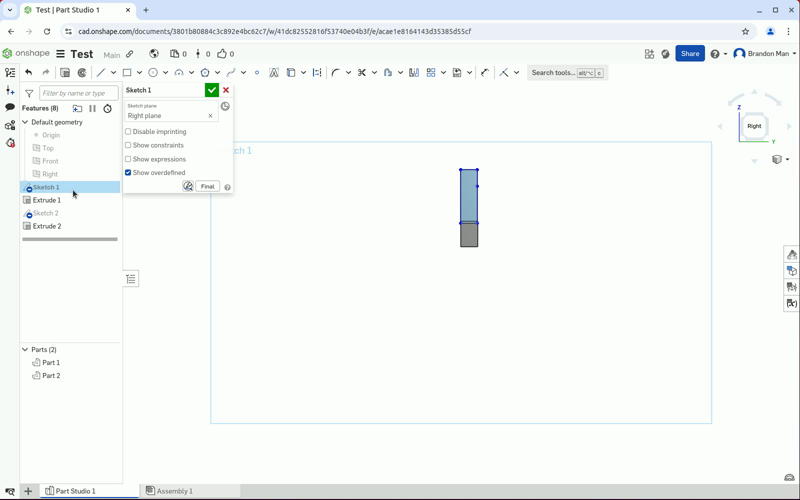
mouse_move(229, 92)
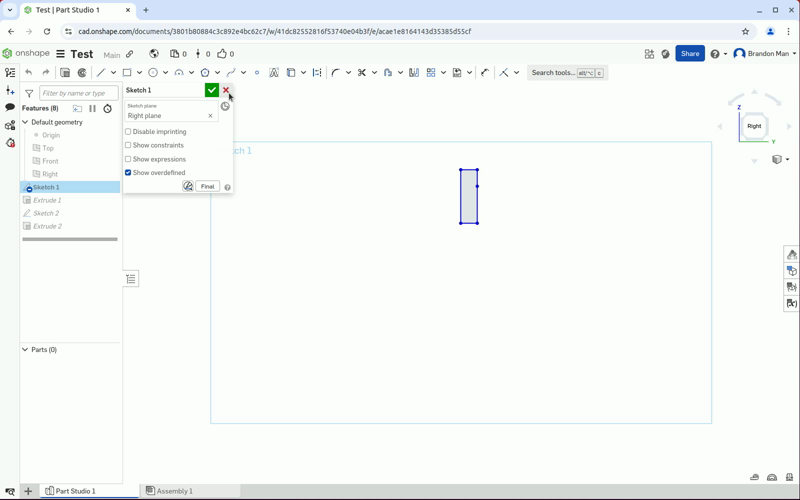
click(229, 92)
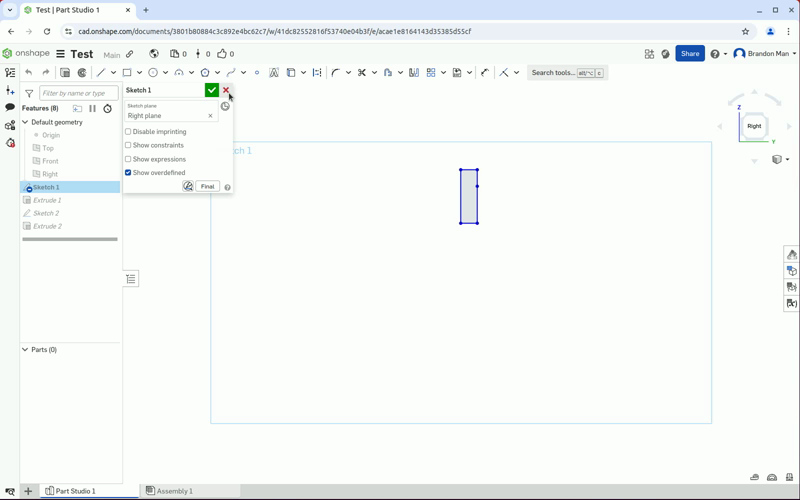
key(shift+s)
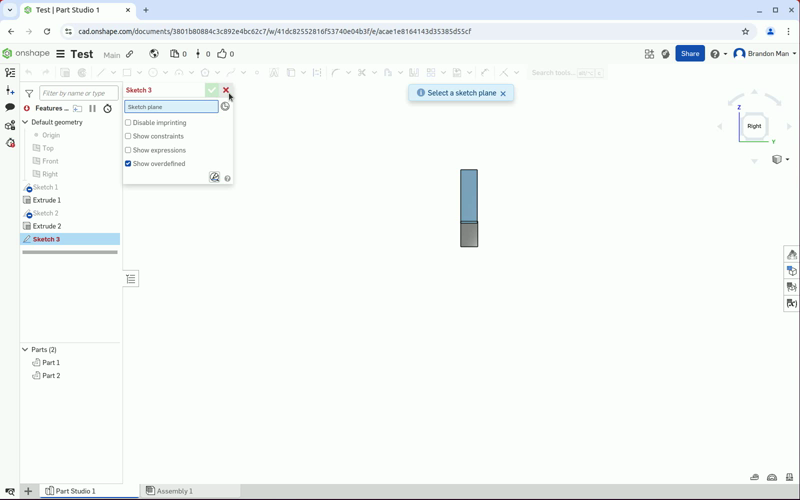
mouse_move(73, 176)
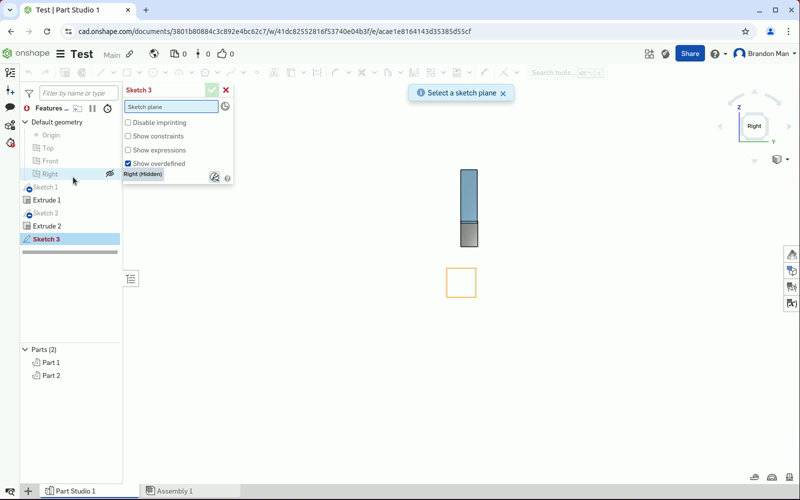
click(73, 176)
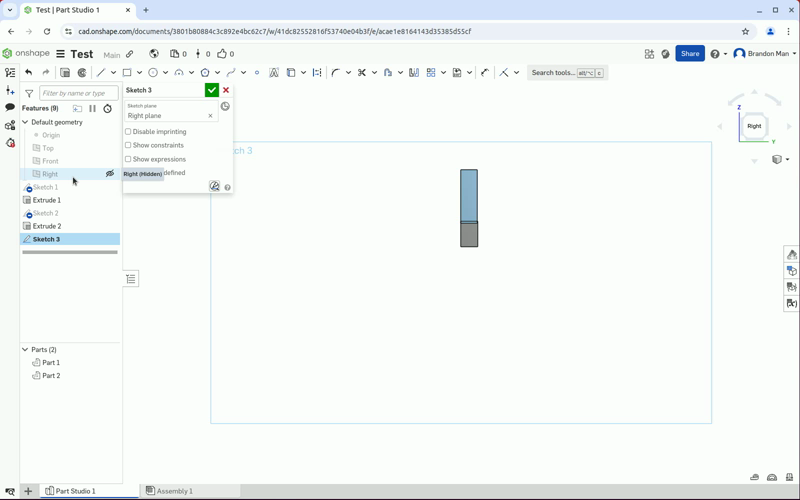
mouse_move(73, 352)
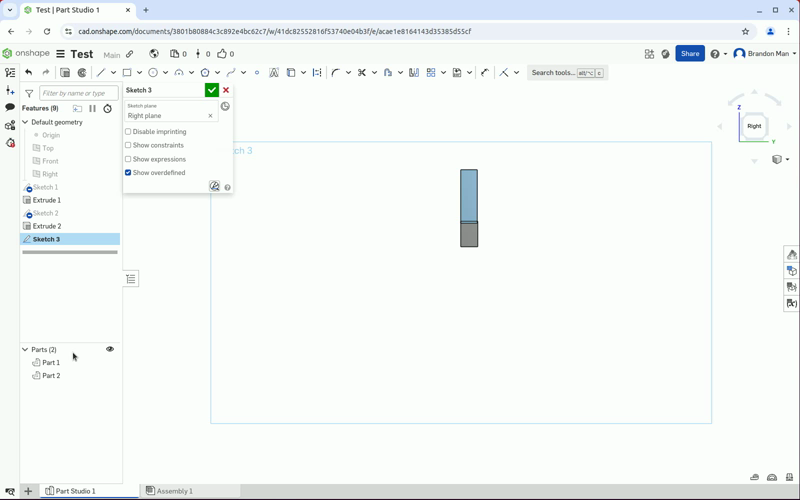
key(y)
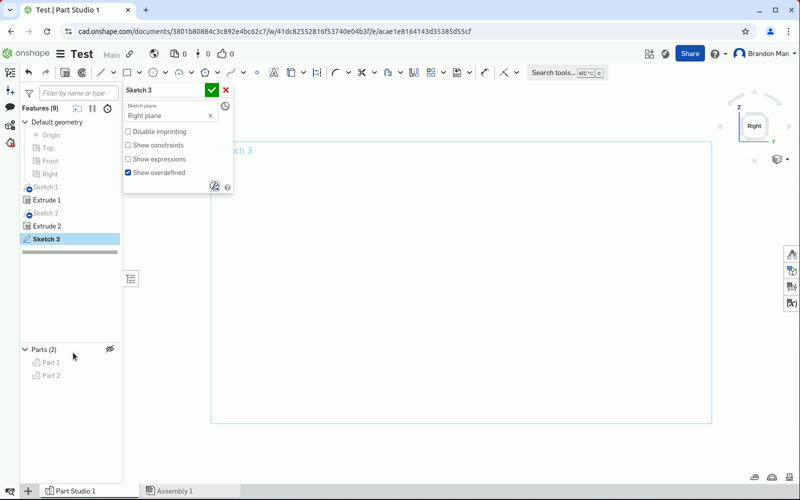
key(l)
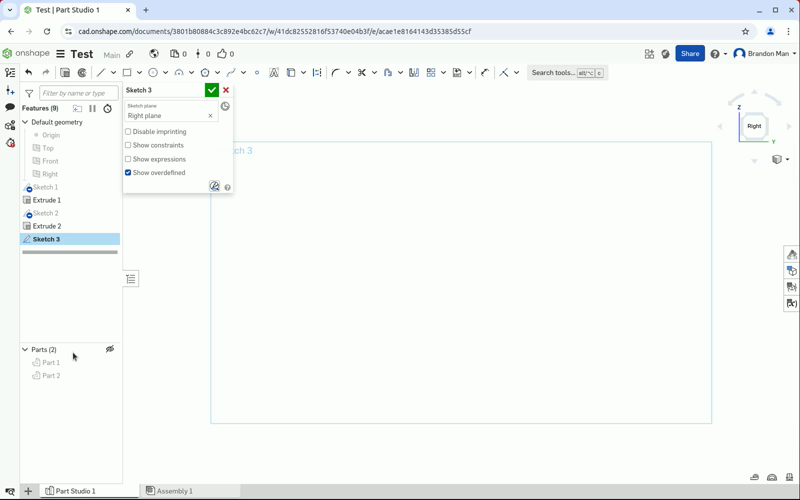
key_down(shift)
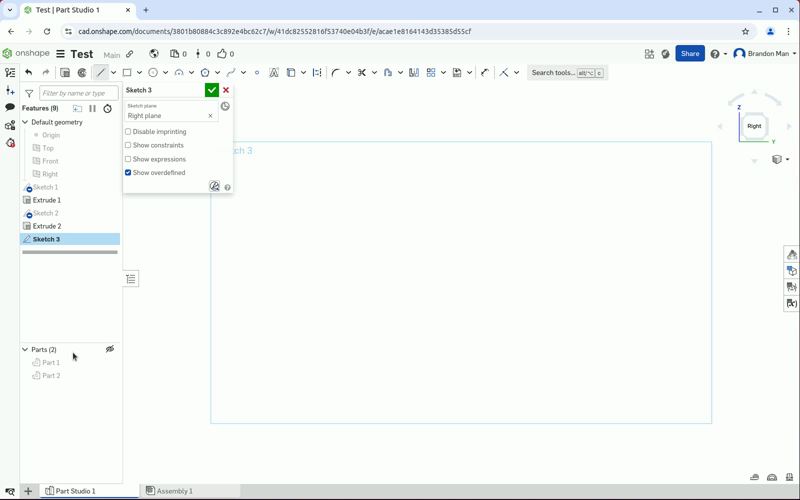
mouse_move(460, 282)
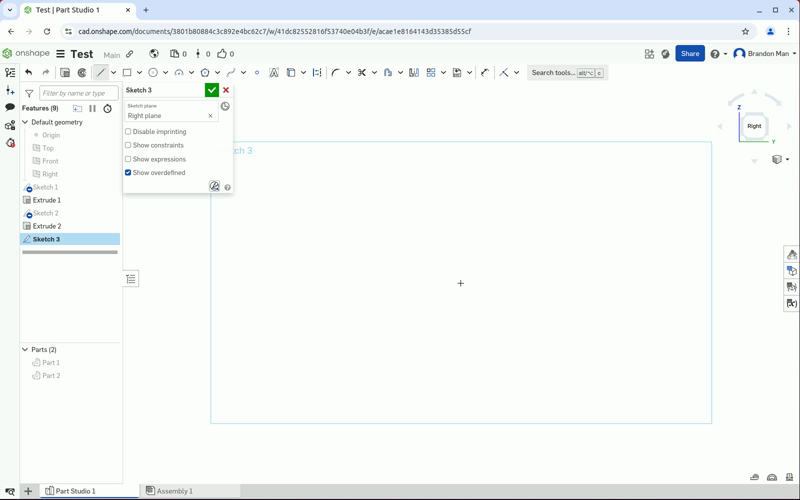
click(460, 282)
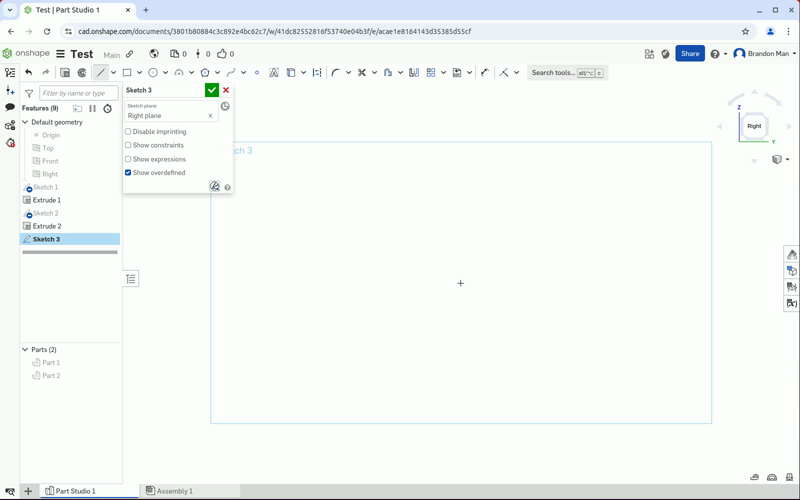
key_up(shift)
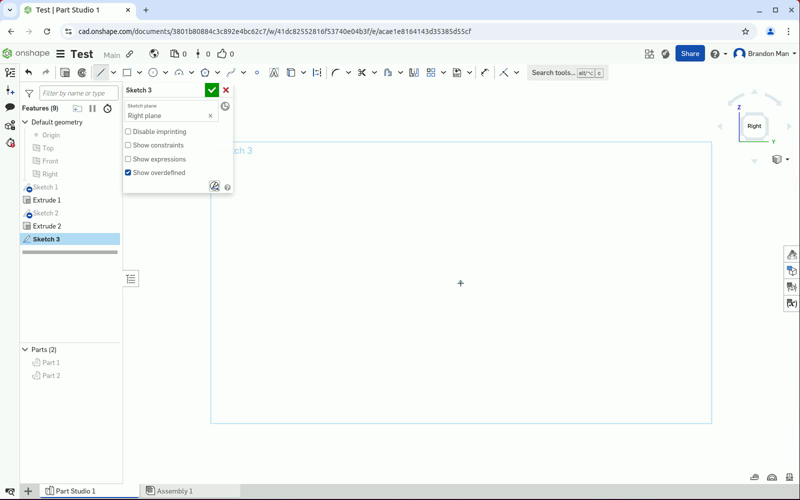
key_down(shift)
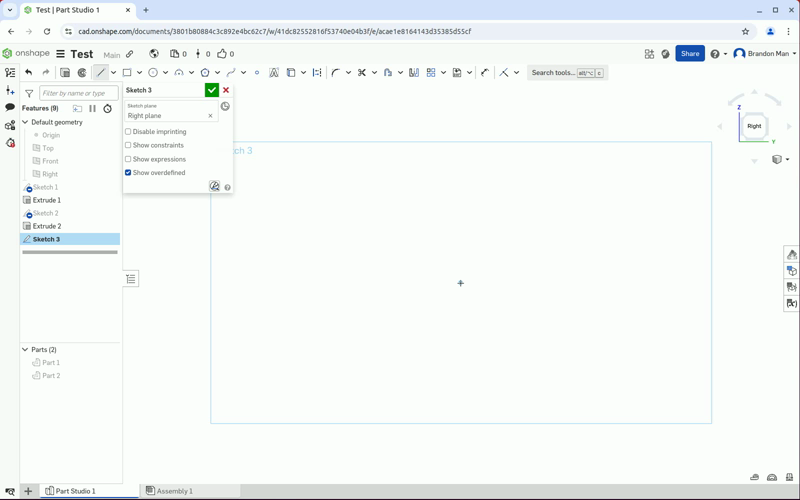
mouse_move(521, 282)
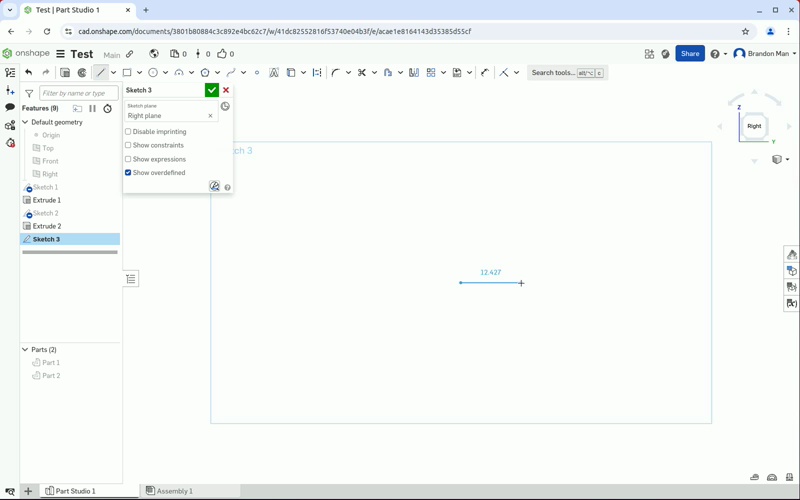
click(521, 282)
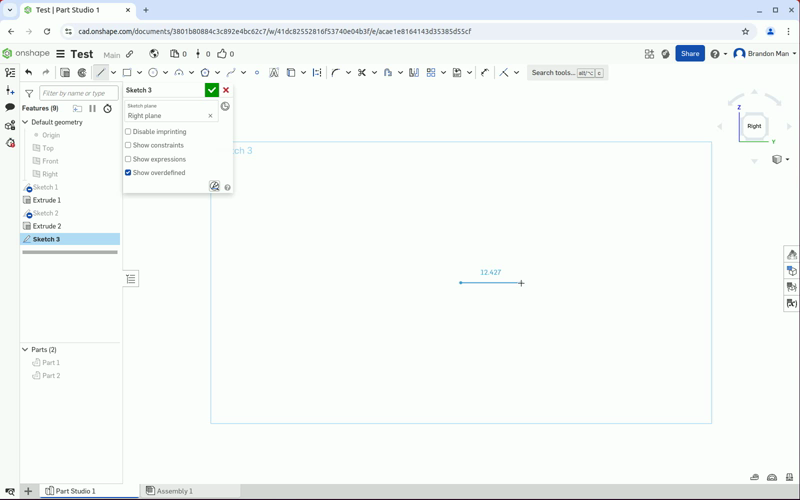
key_up(shift)
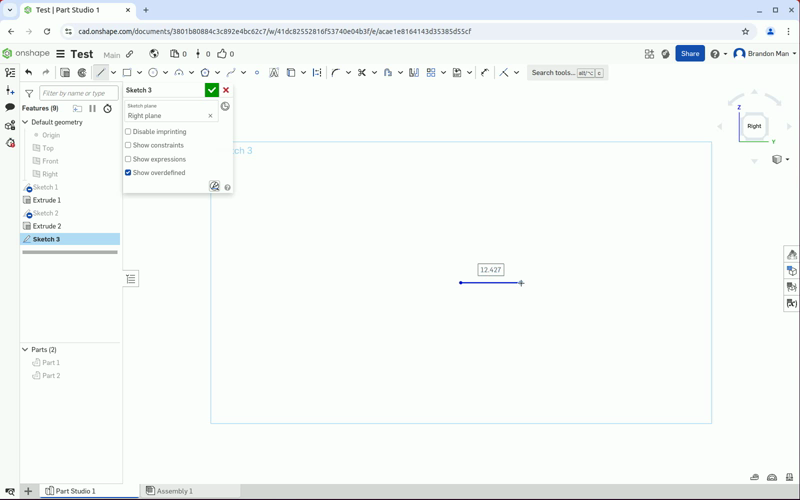
key_down(shift)
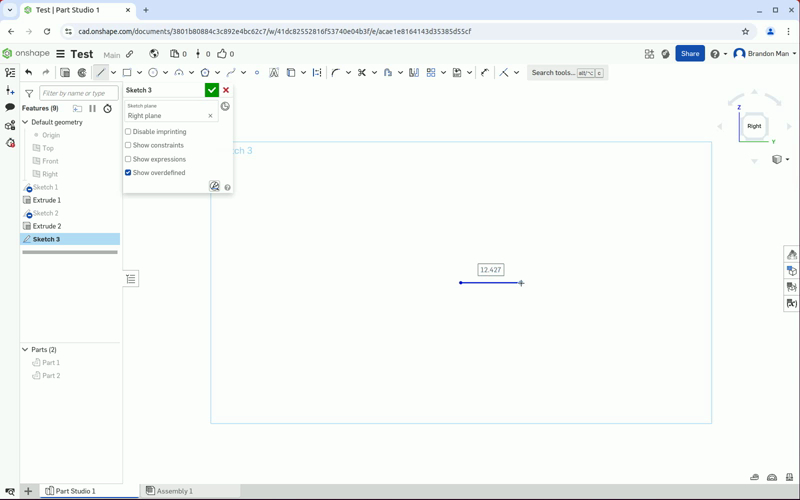
mouse_move(551, 282)
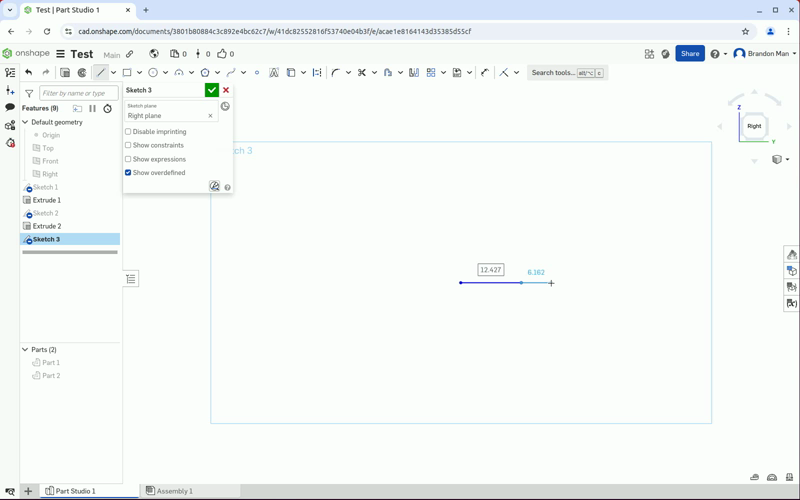
mouse_move(521, 267)
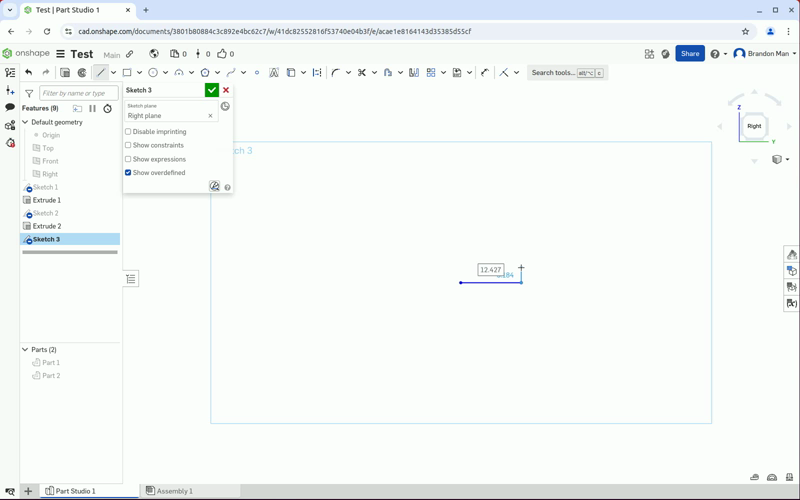
click(521, 267)
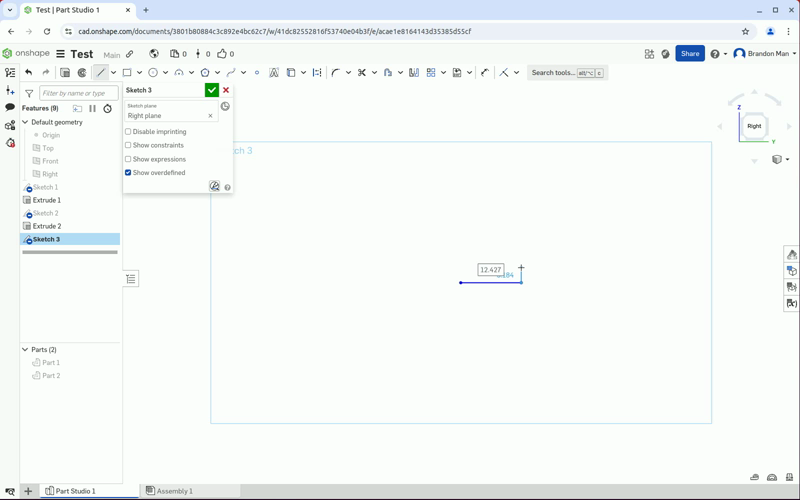
key_up(shift)
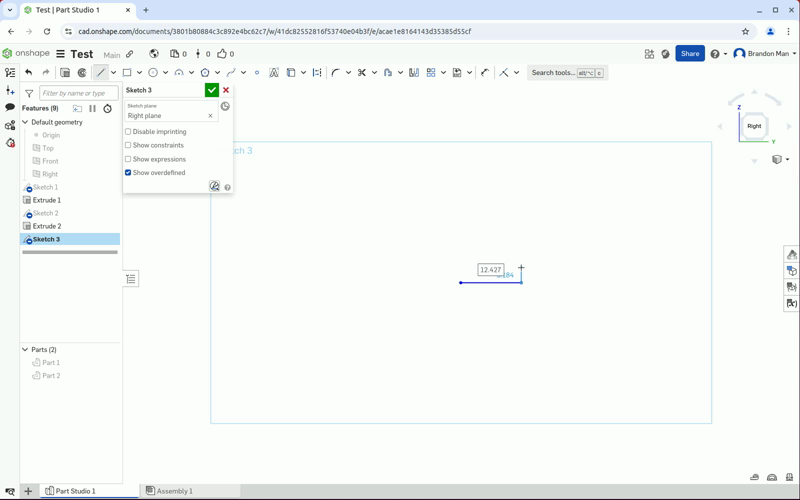
key_down(shift)
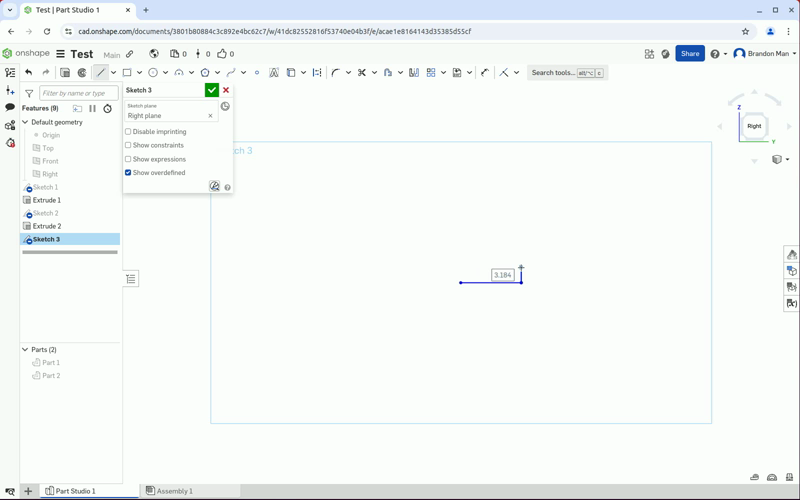
mouse_move(551, 267)
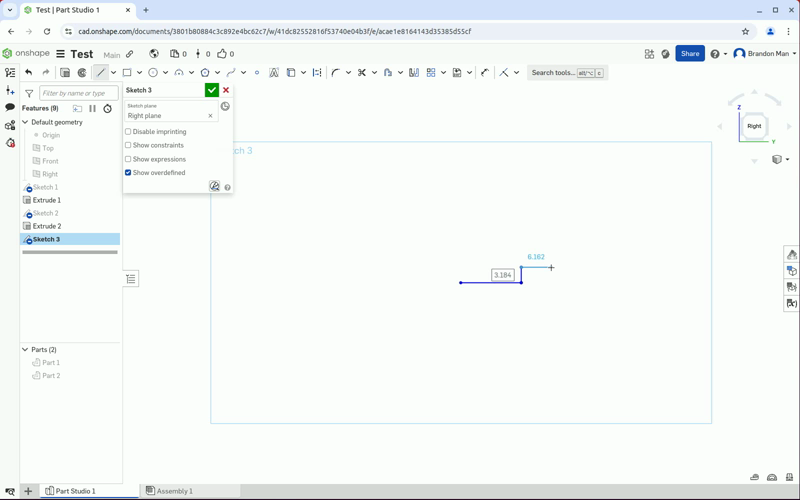
mouse_move(476, 267)
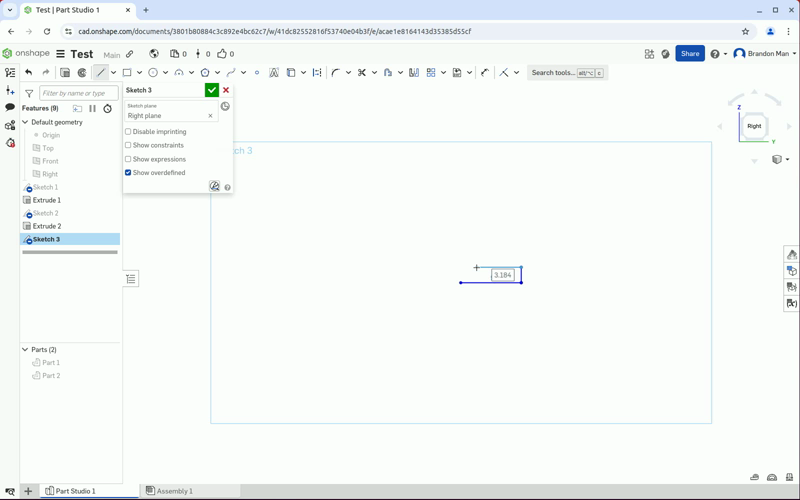
click(476, 267)
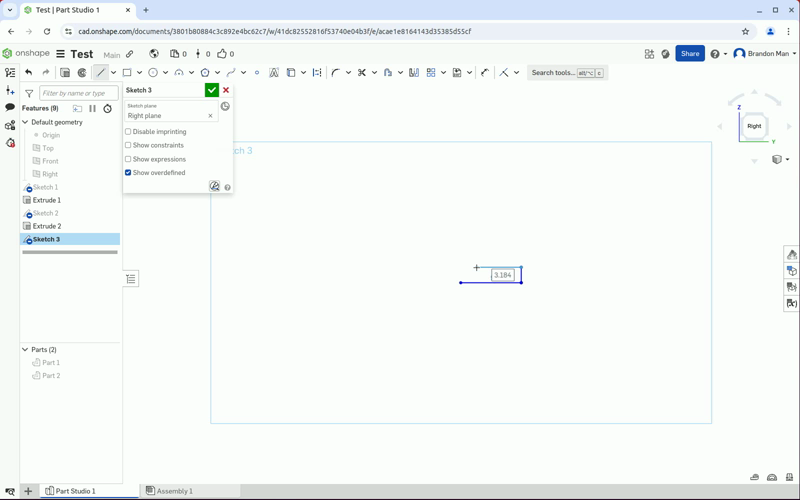
key_up(shift)
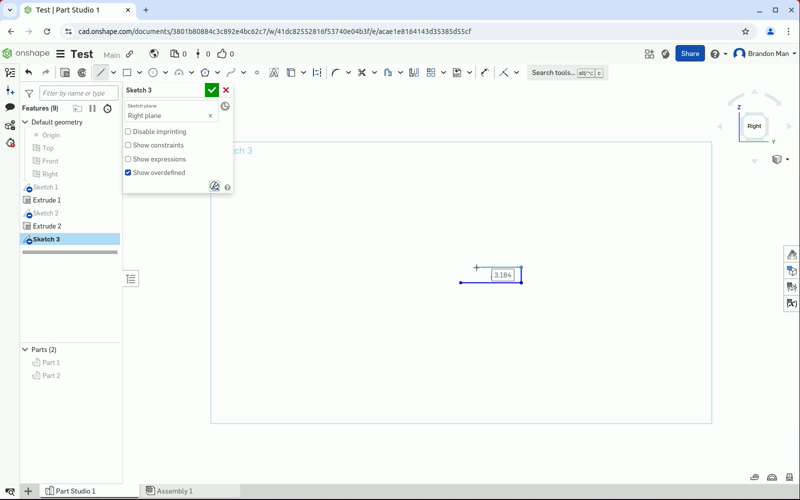
key_down(shift)
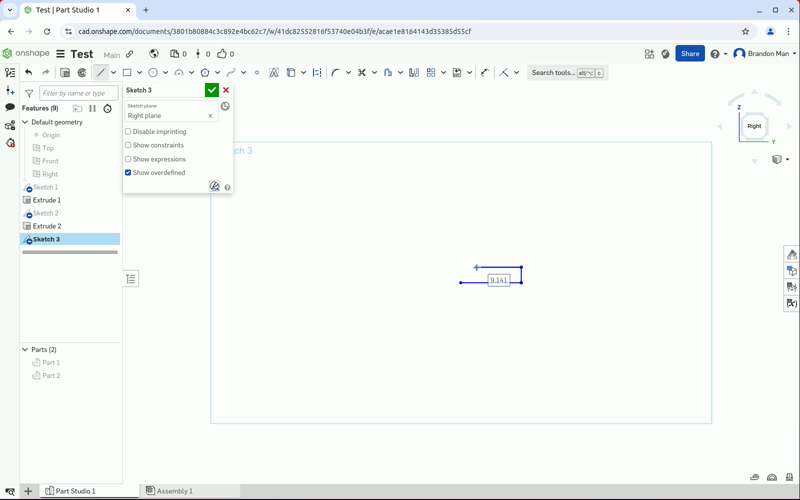
mouse_move(506, 267)
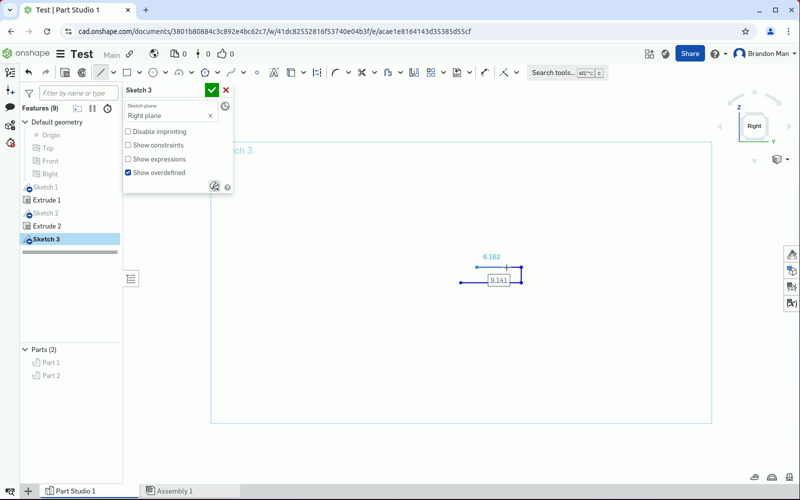
mouse_move(476, 246)
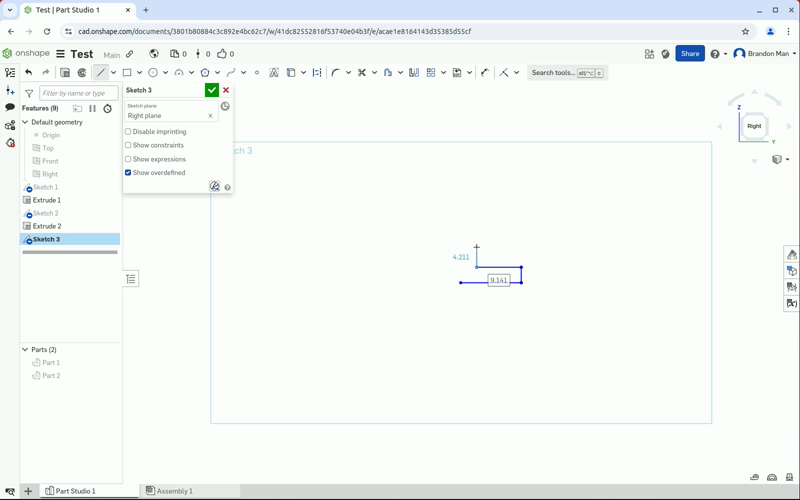
click(476, 246)
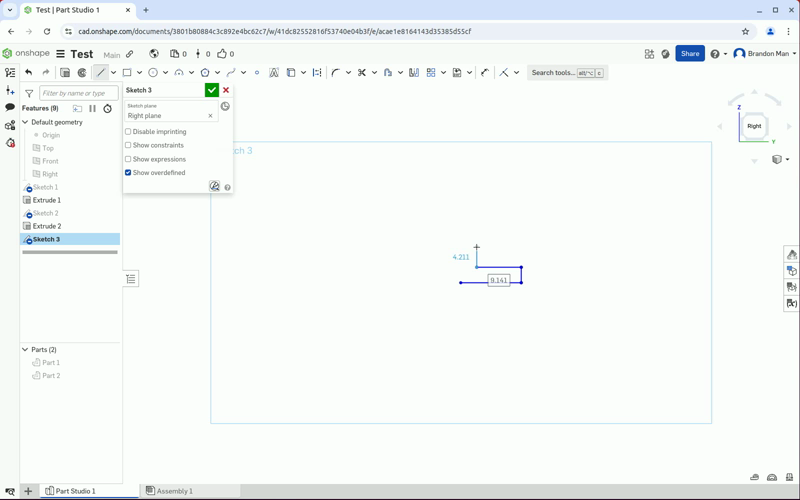
key_up(shift)
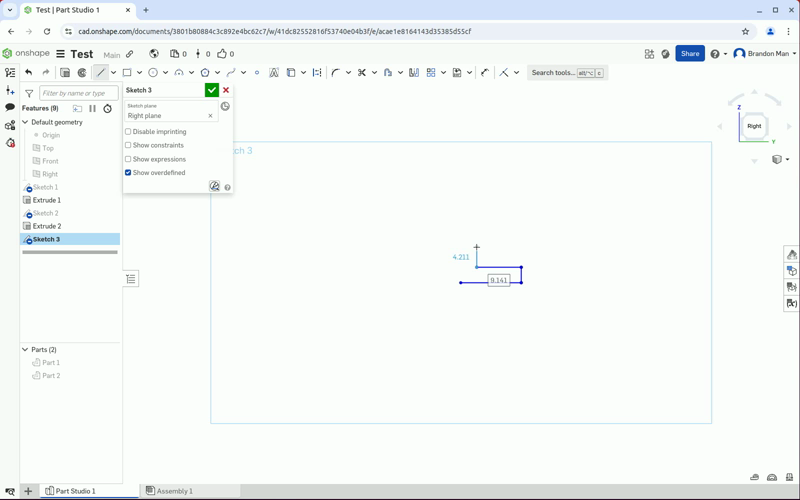
key_down(shift)
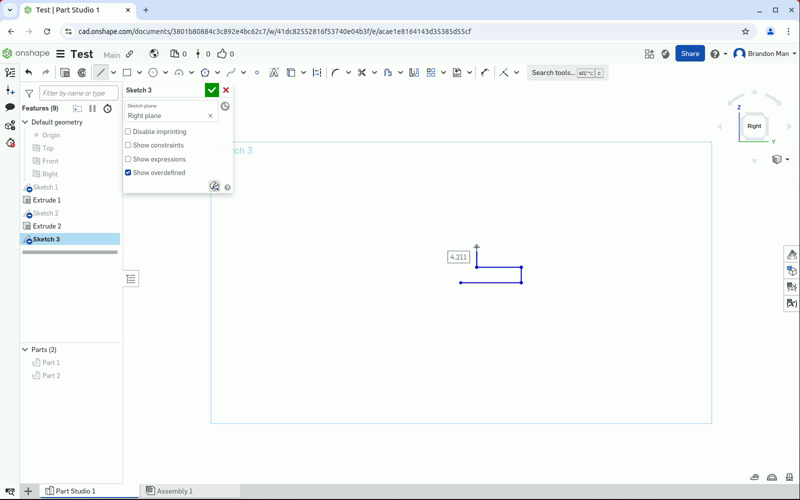
mouse_move(506, 246)
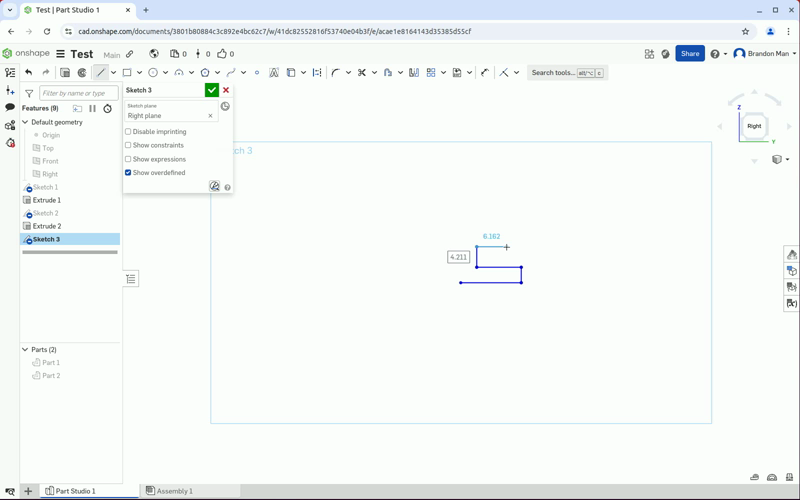
mouse_move(460, 246)
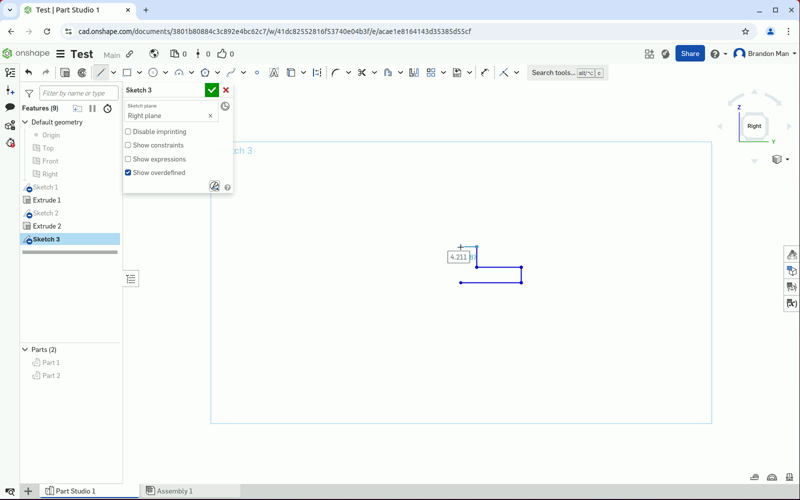
click(460, 246)
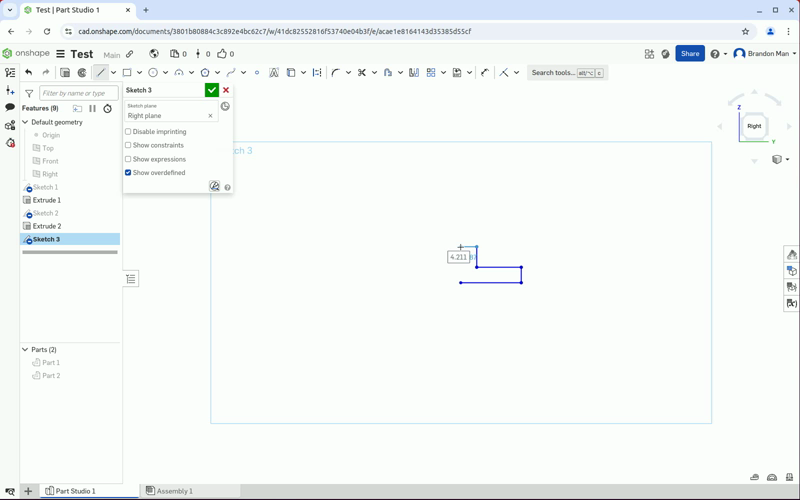
key_up(shift)
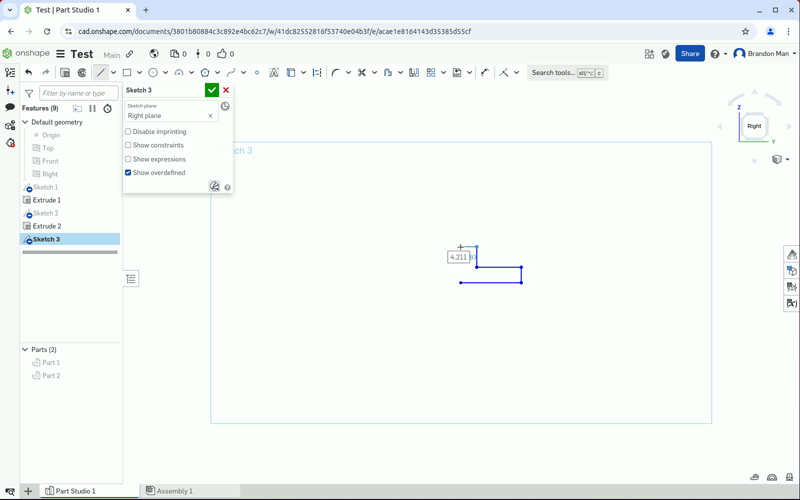
mouse_move(490, 246)
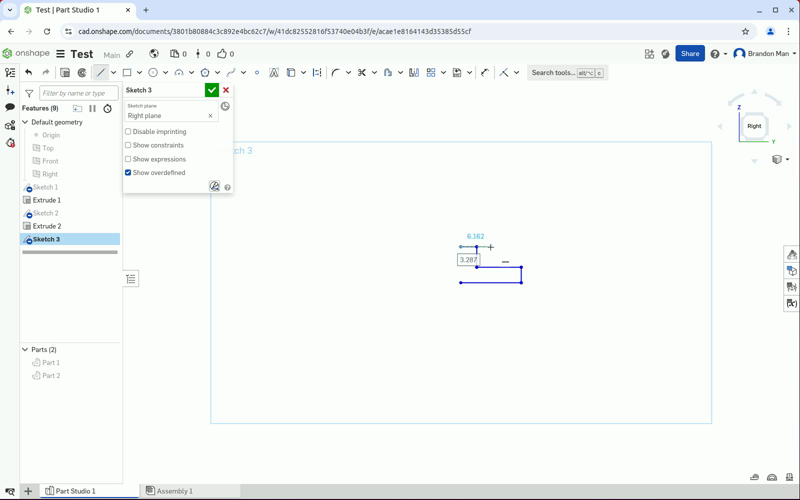
key_down(shift)
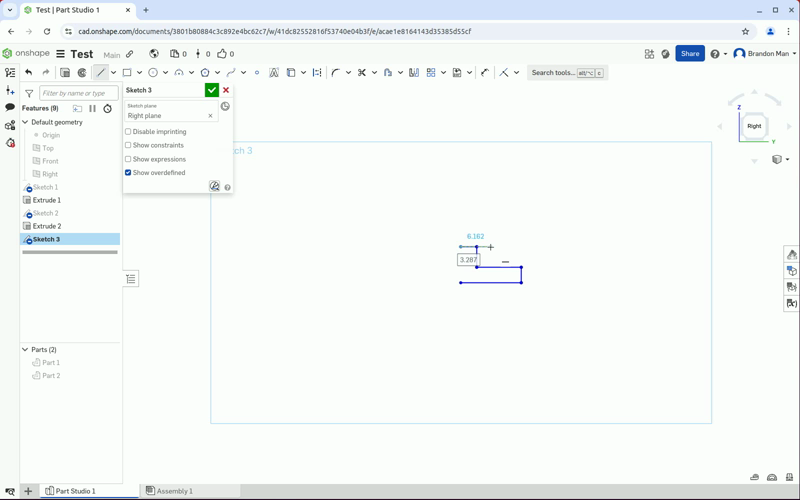
mouse_move(460, 282)
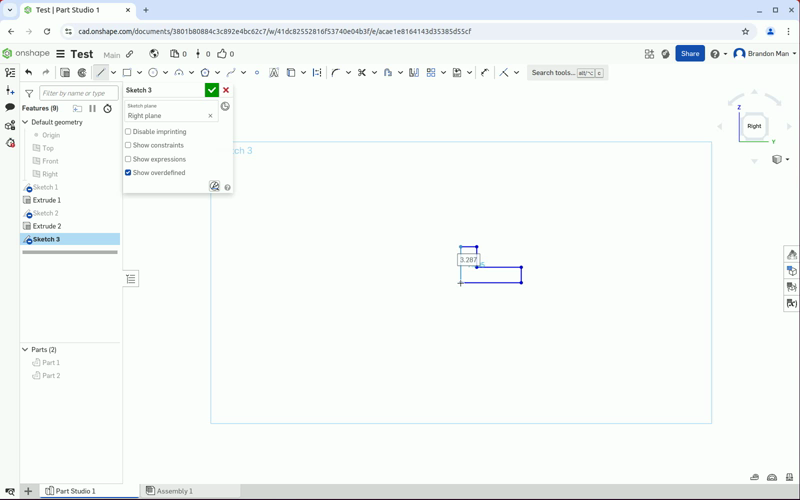
key_up(shift)
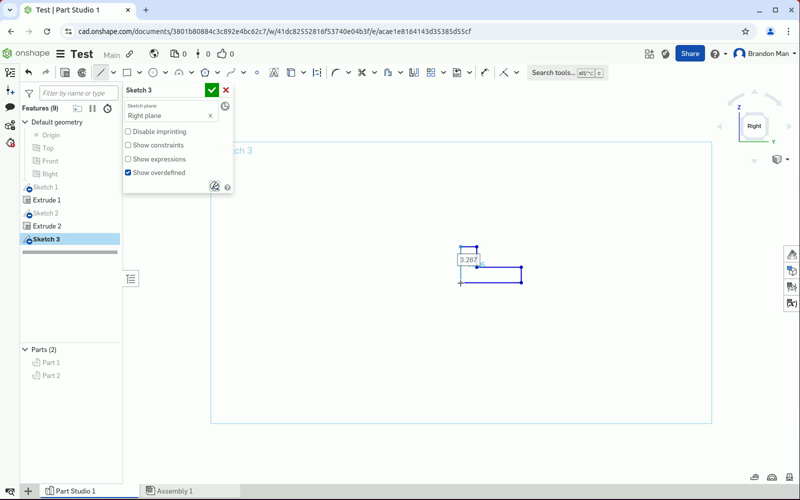
click(460, 282)
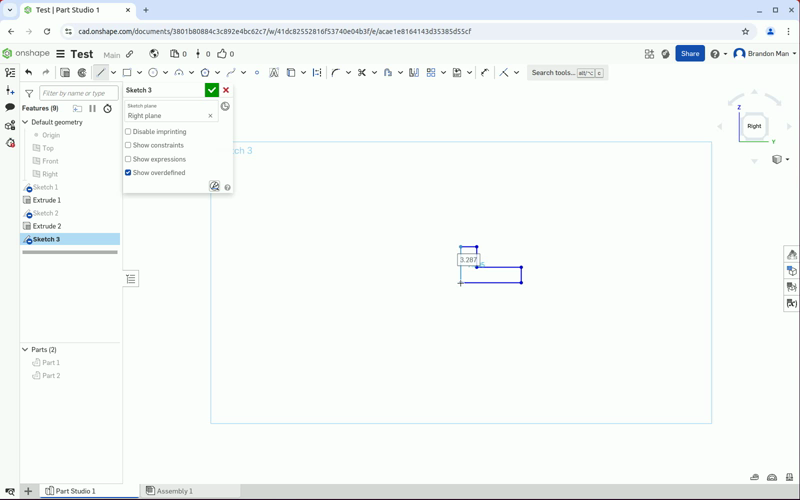
key(esc)
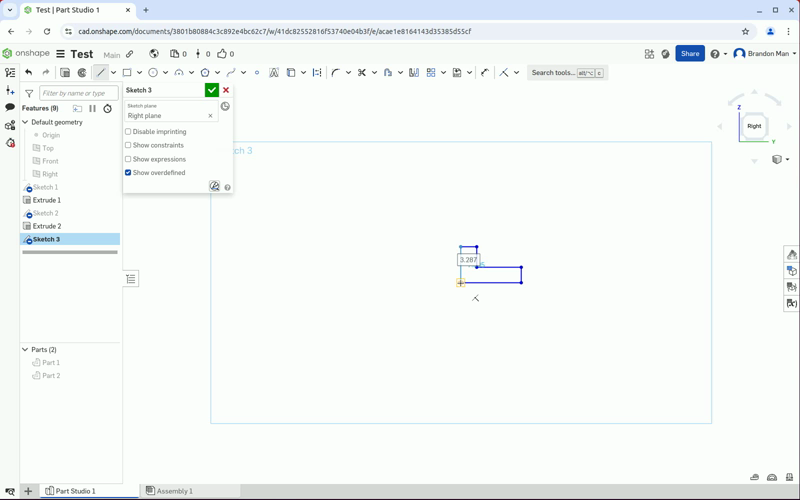
mouse_move(517, 274)
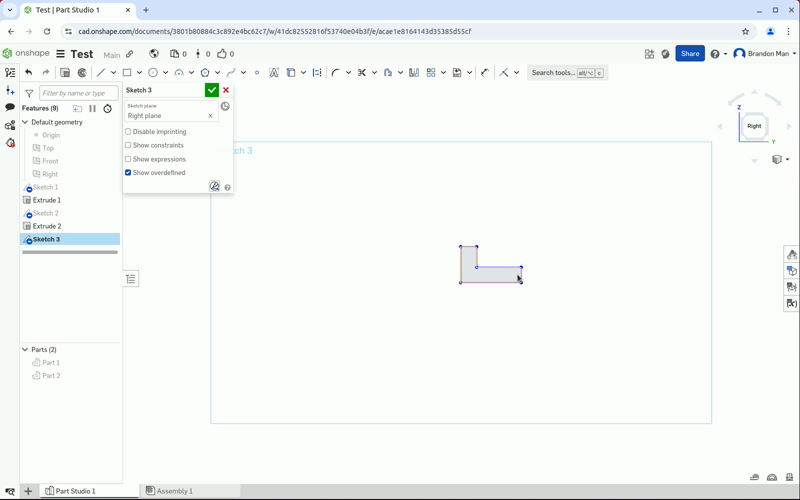
scroll(6)
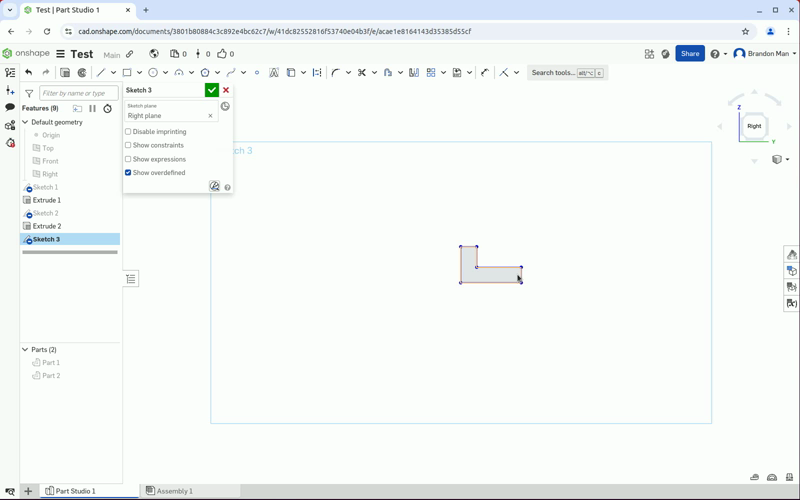
scroll(6)
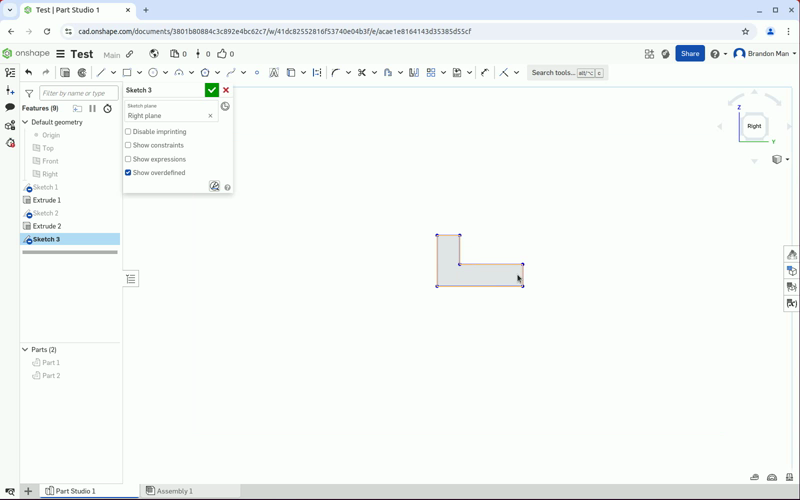
scroll(6)
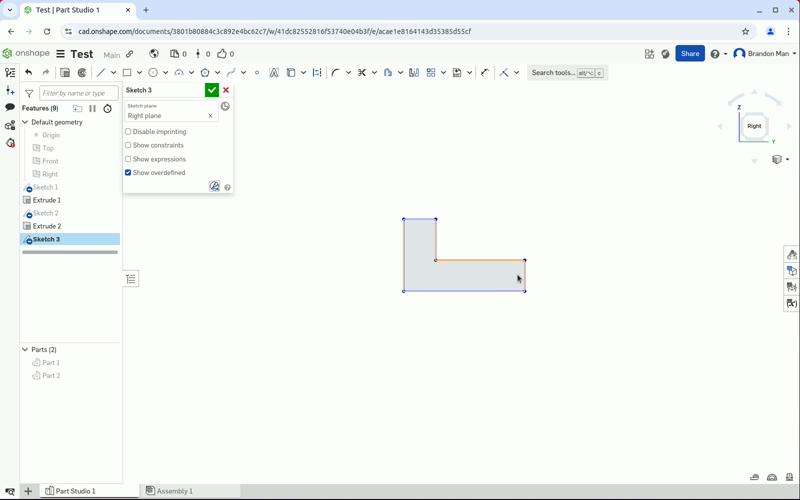
scroll(6)
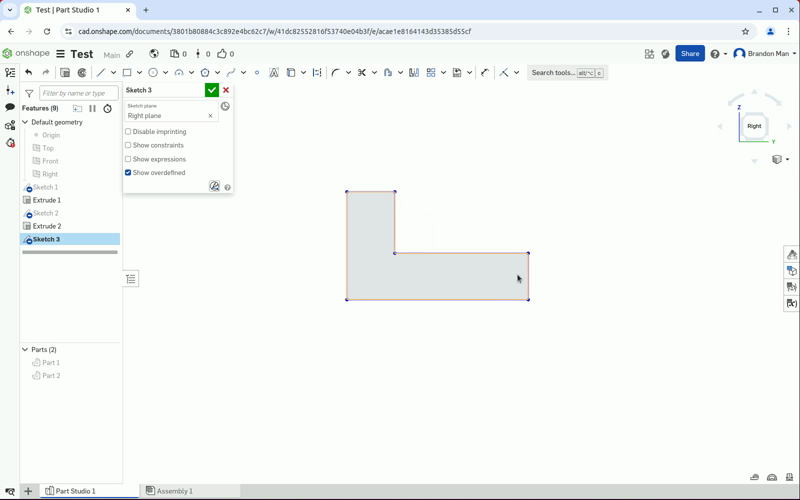
scroll(6)
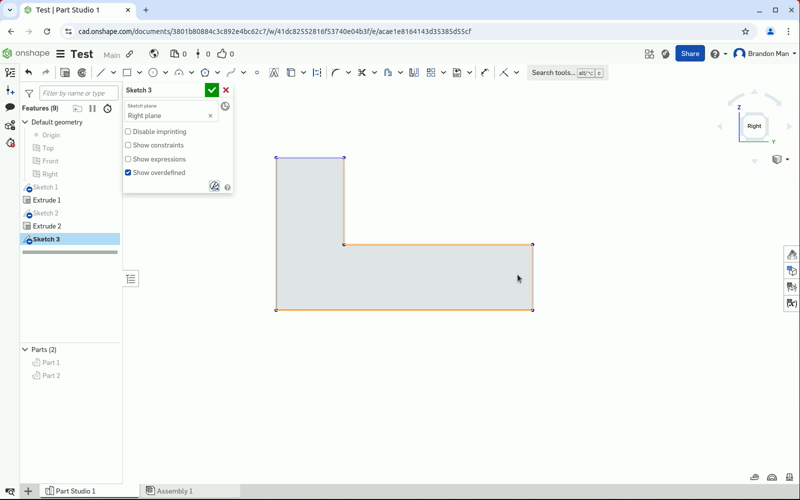
scroll(6)
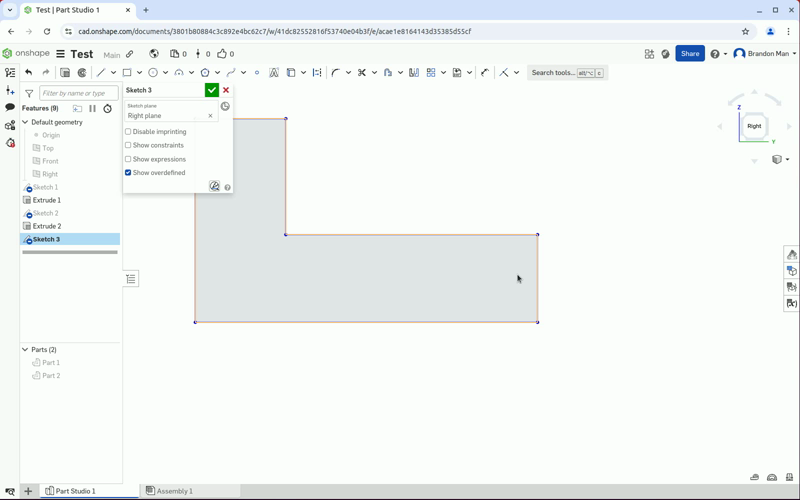
scroll(6)
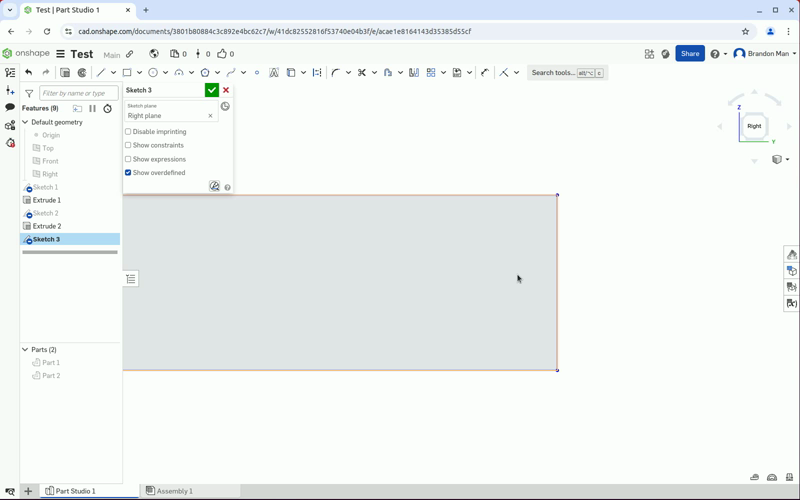
click(517, 274)
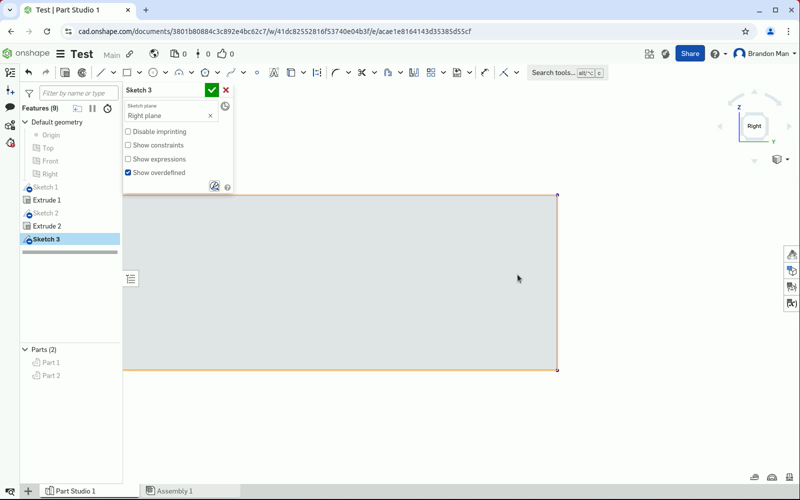
scroll(-6)
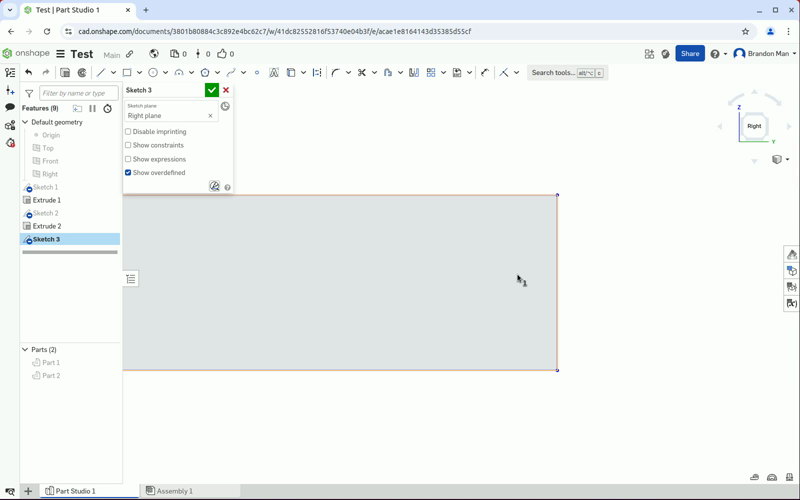
scroll(-6)
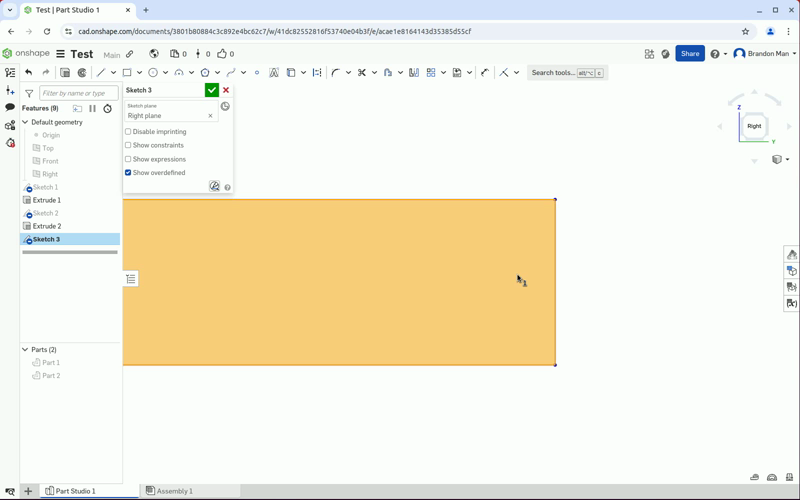
scroll(-6)
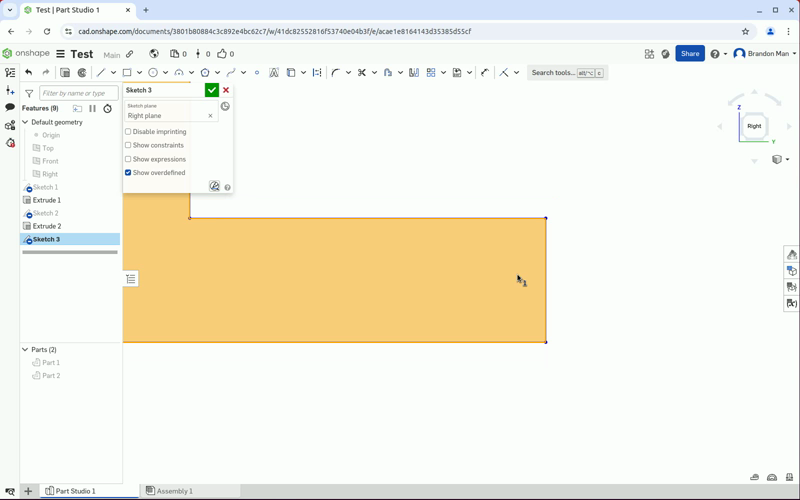
scroll(-6)
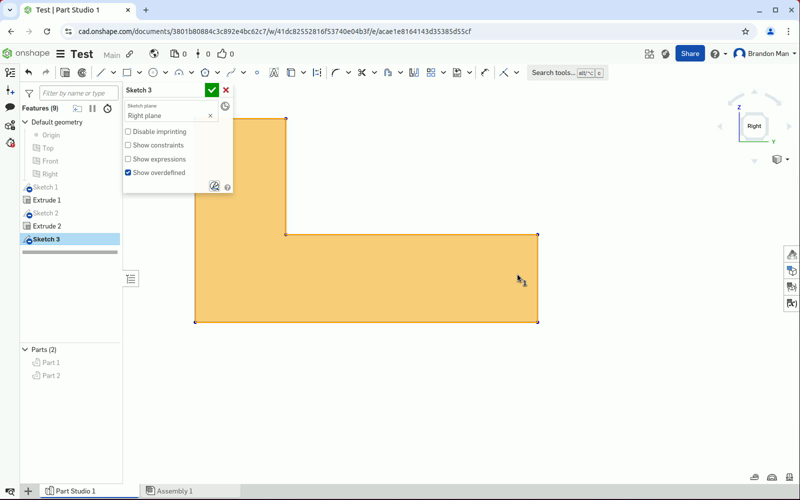
scroll(-6)
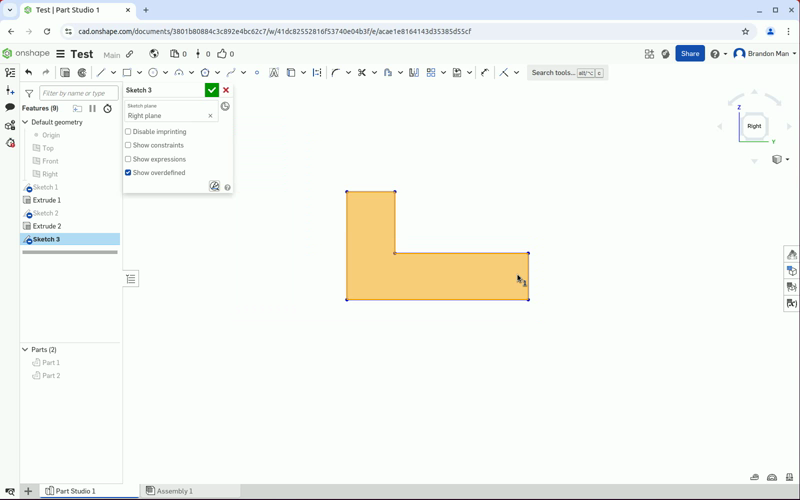
scroll(-6)
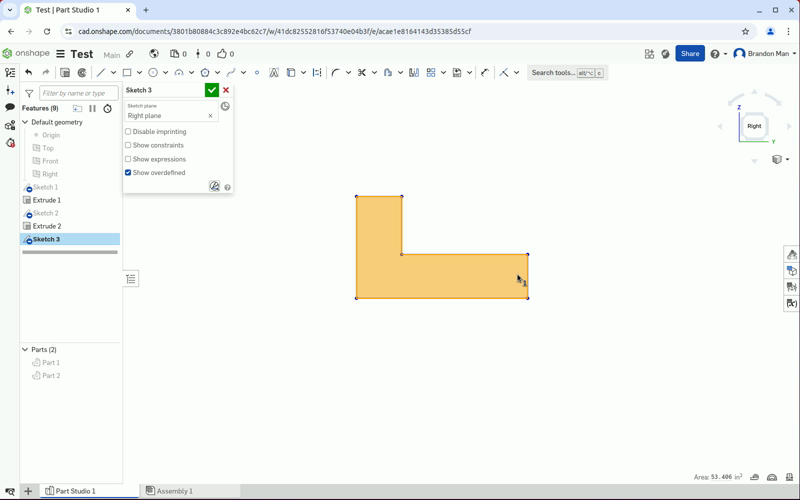
scroll(-6)
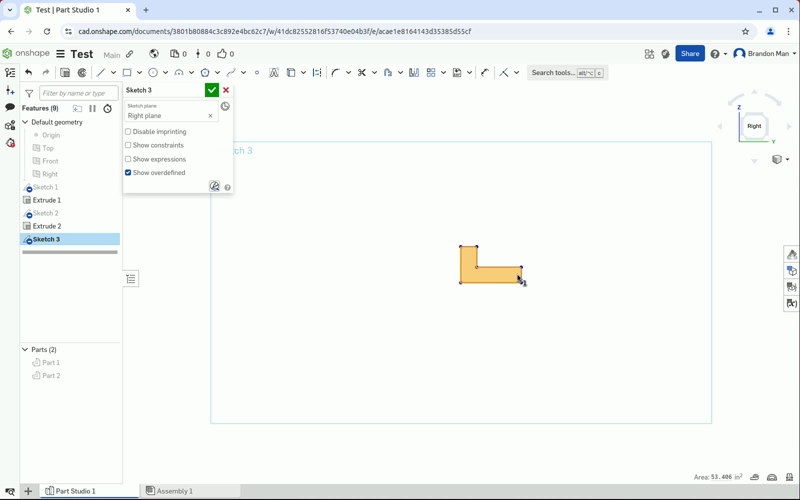
mouse_move(73, 352)
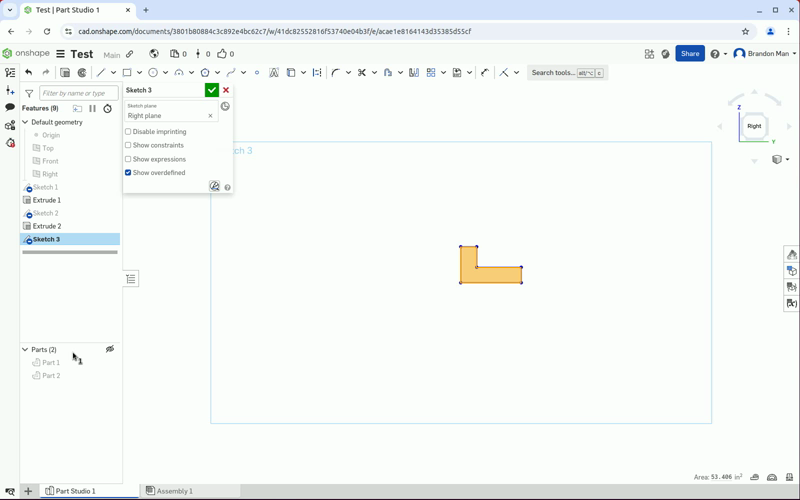
key(shift+y)
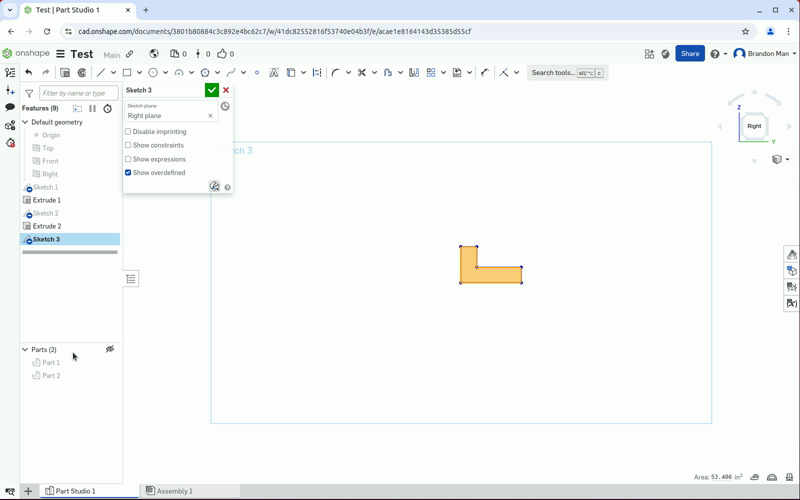
key(shift+e)
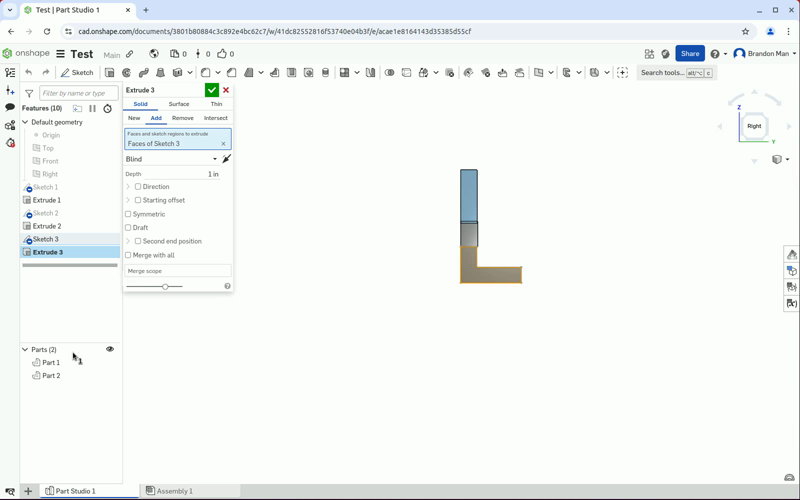
mouse_move(143, 106)
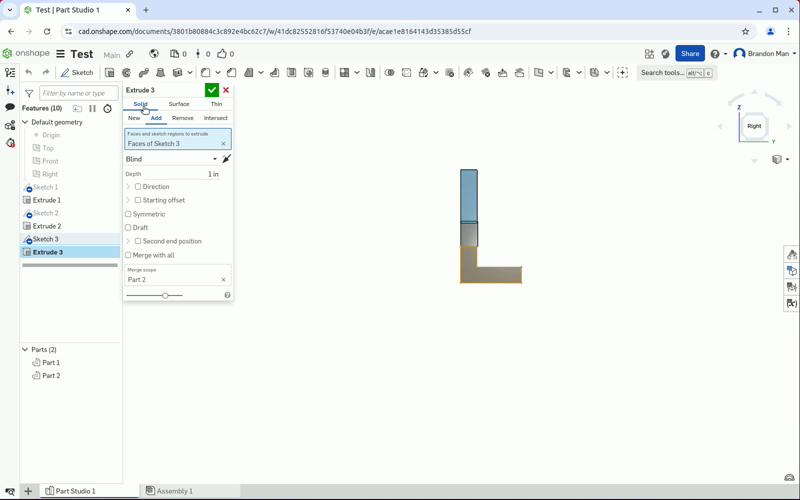
click(143, 106)
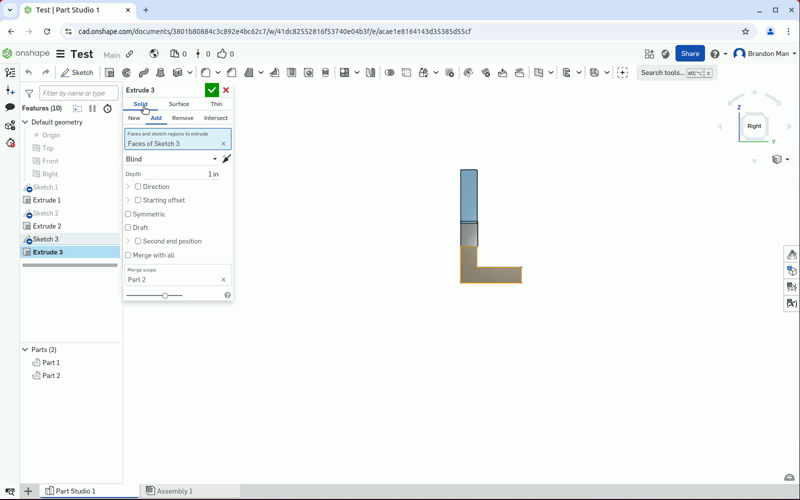
mouse_move(137, 120)
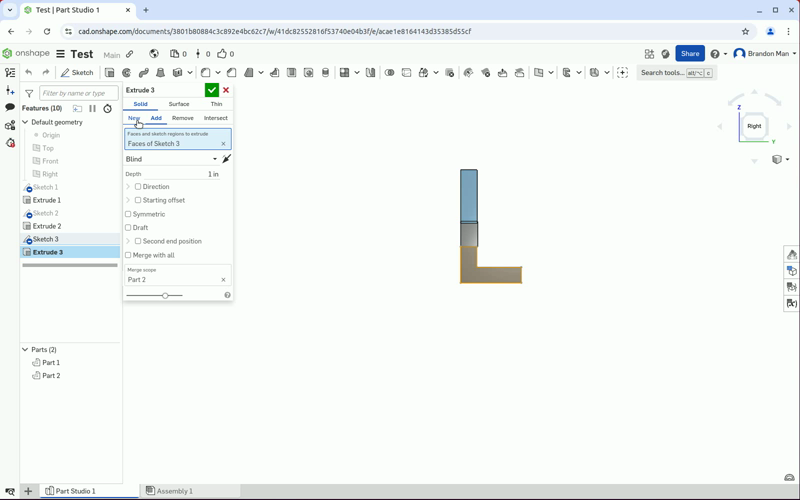
click(137, 120)
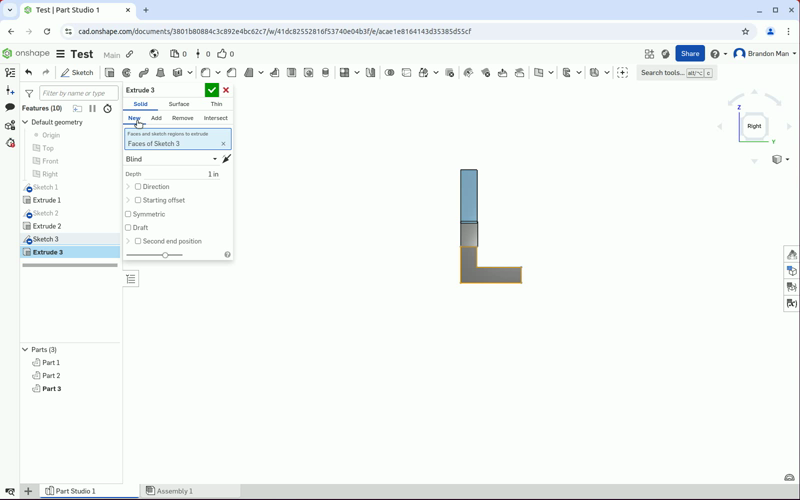
key(tab, 4)
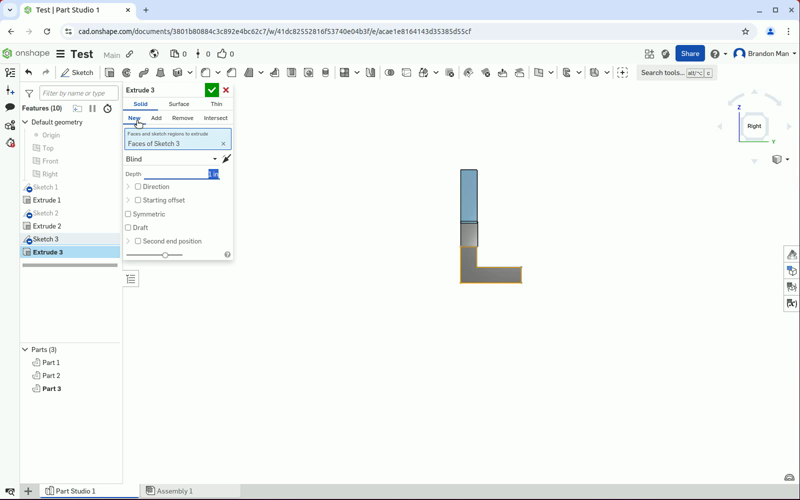
text(29.848)
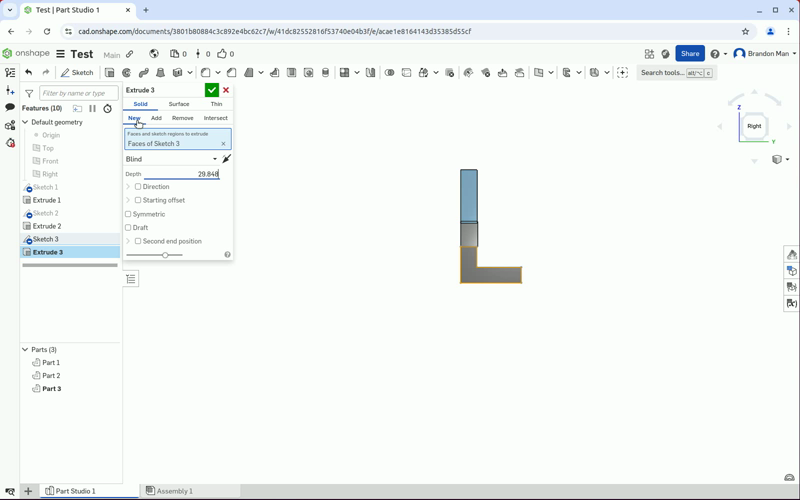
key(tab, 3)
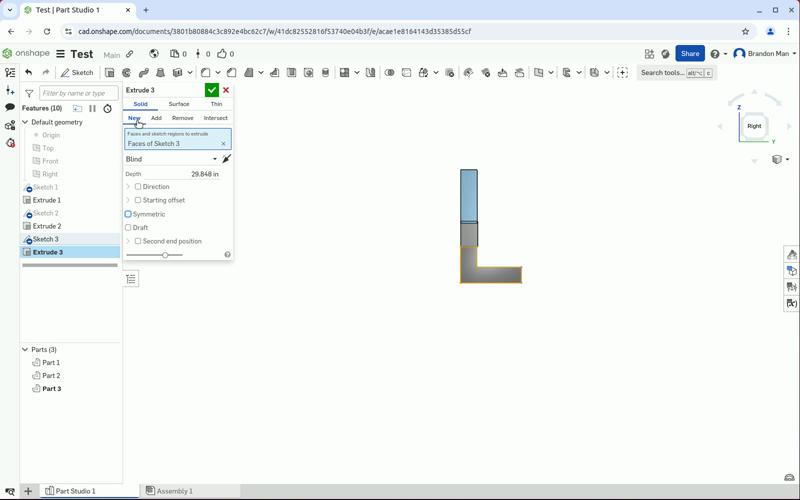
key(space)
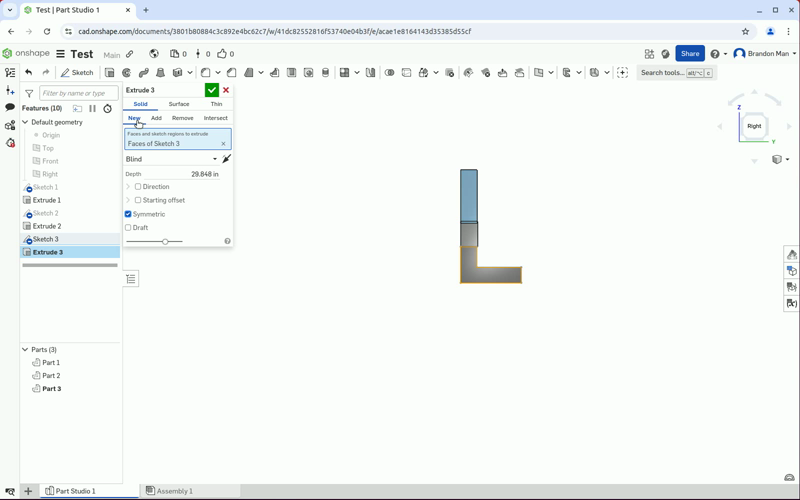
key(enter)
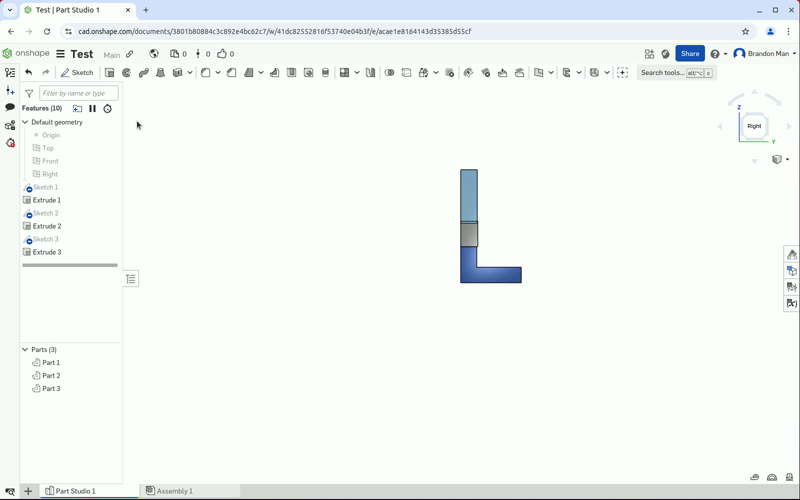
key(shift+h)
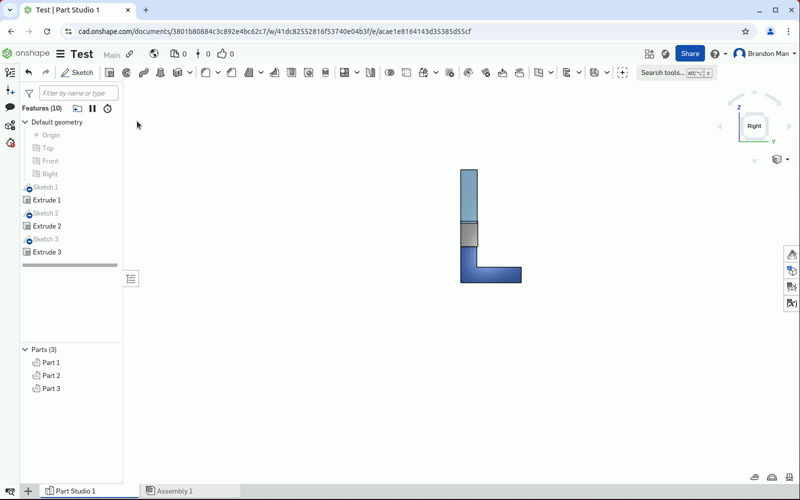
key(shift+h)
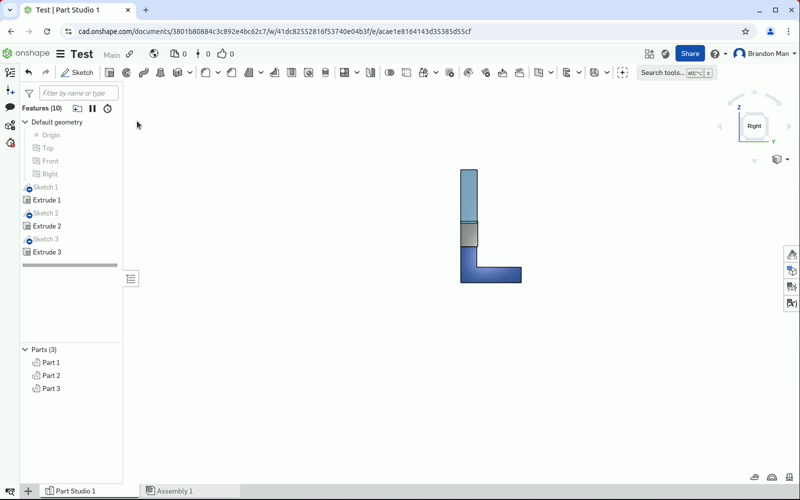
mouse_move(73, 189)
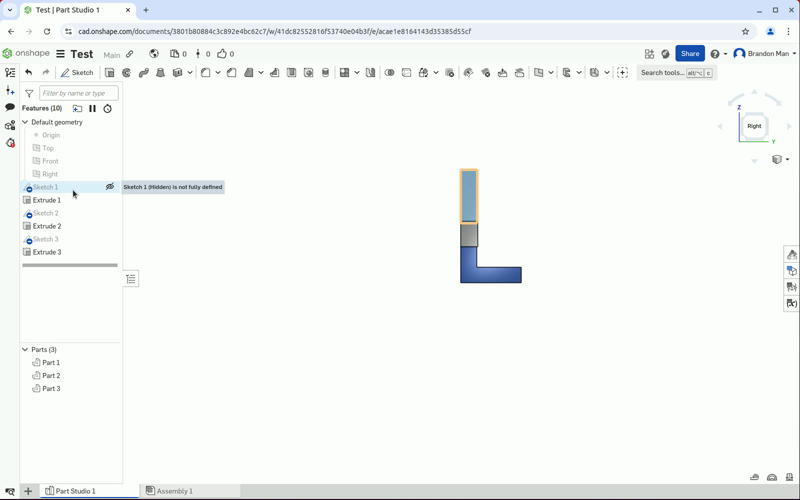
click(73, 189)
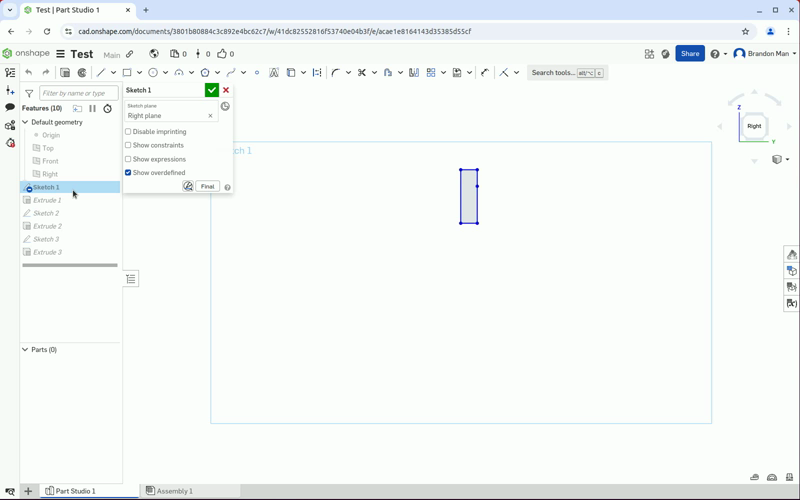
mouse_move(229, 92)
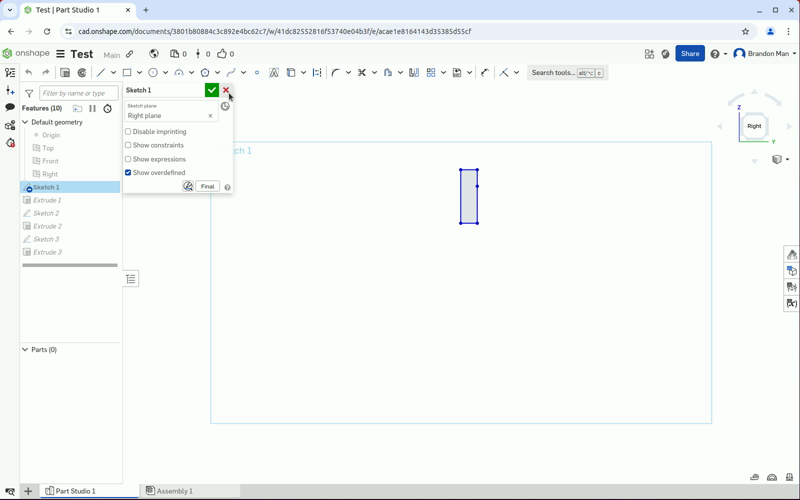
click(229, 92)
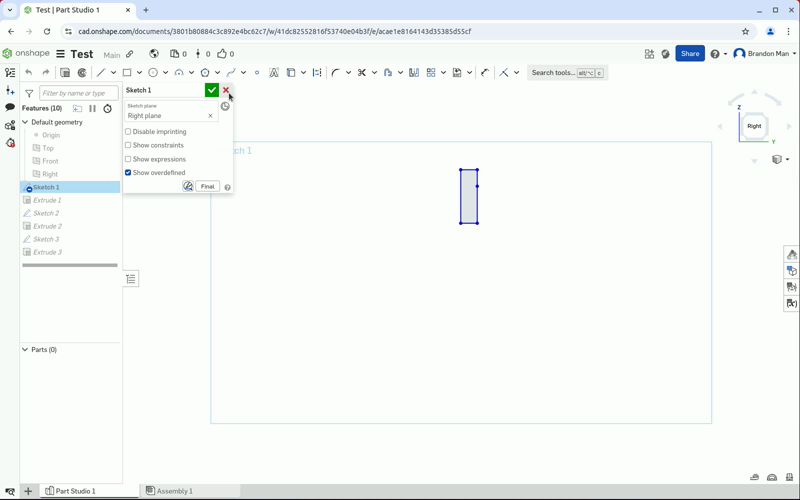
key(shift+s)
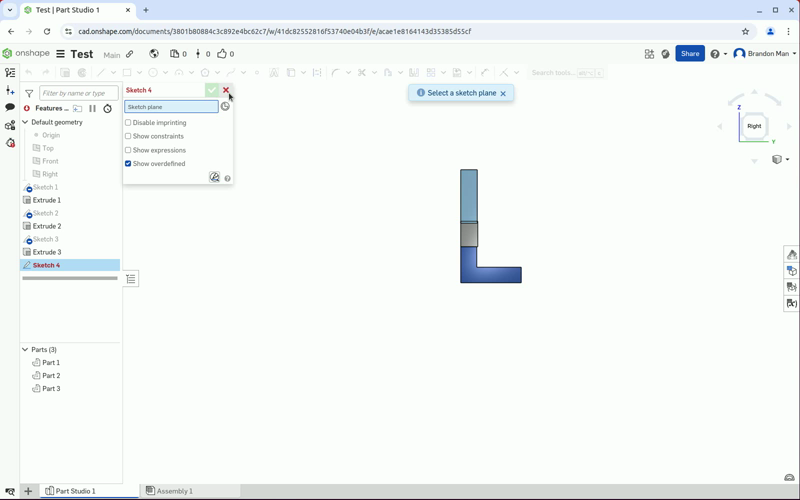
mouse_move(73, 176)
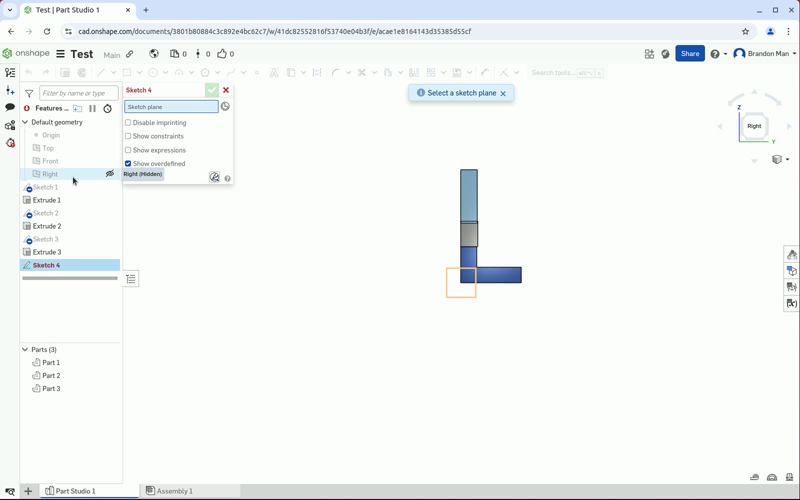
click(73, 176)
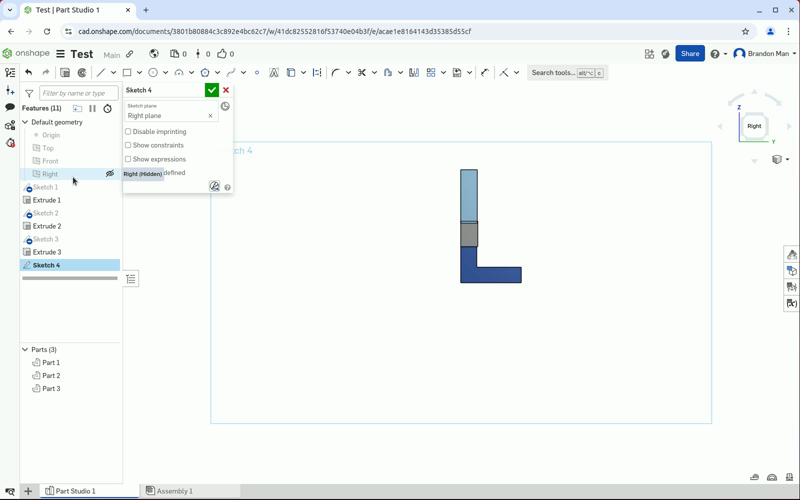
mouse_move(73, 352)
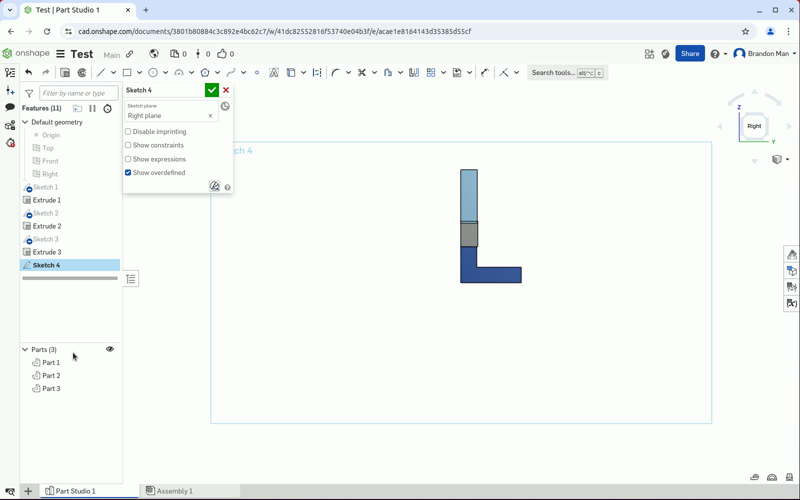
key(y)
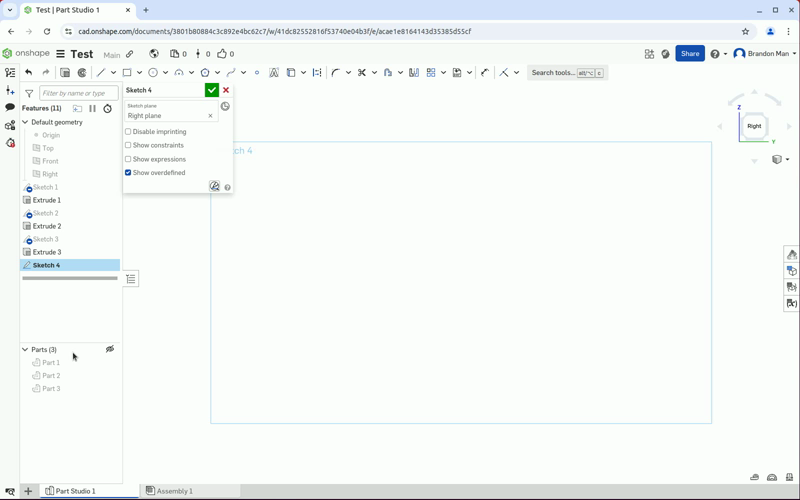
key(l)
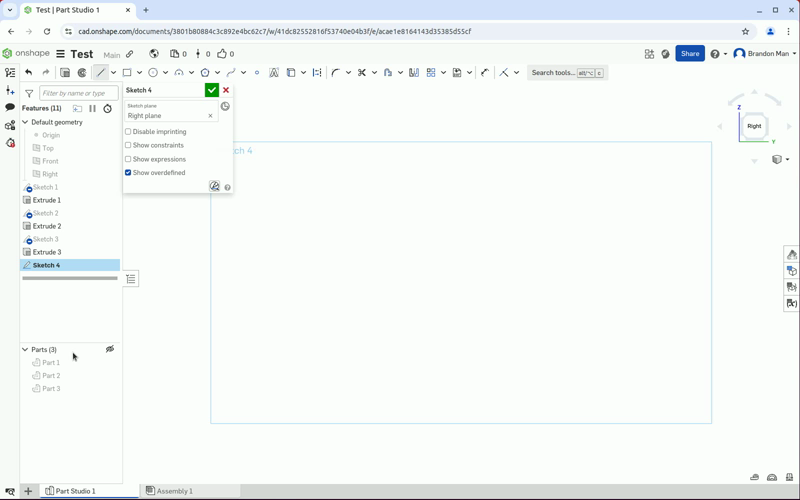
key_down(shift)
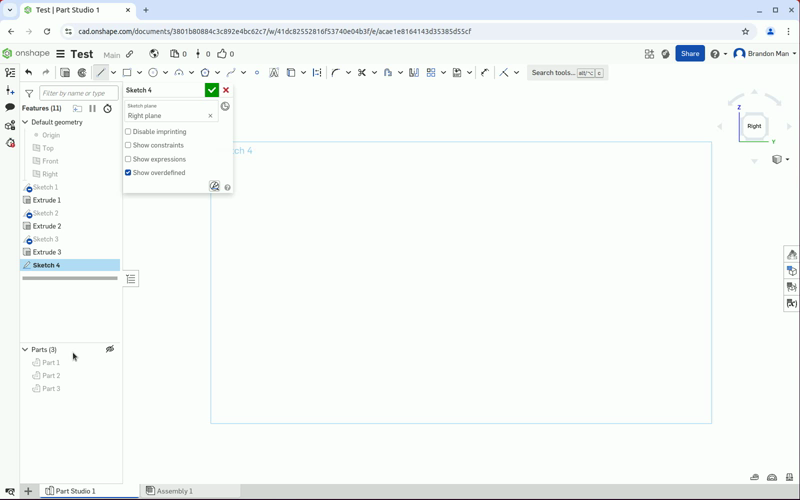
mouse_move(477, 266)
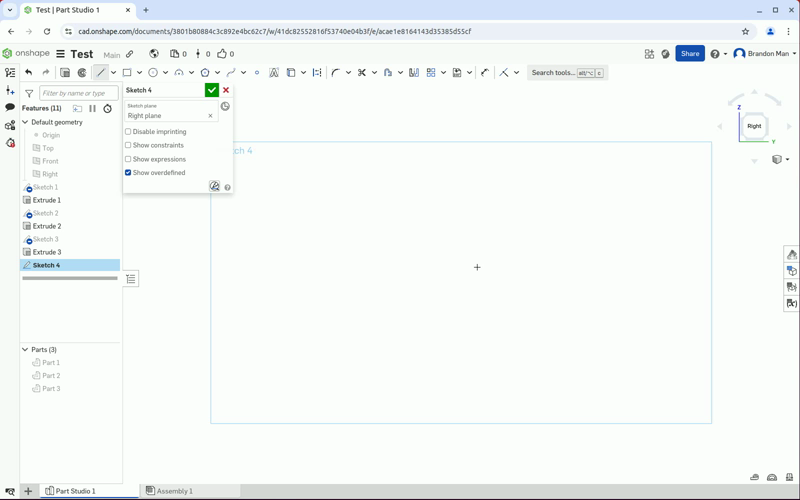
click(477, 266)
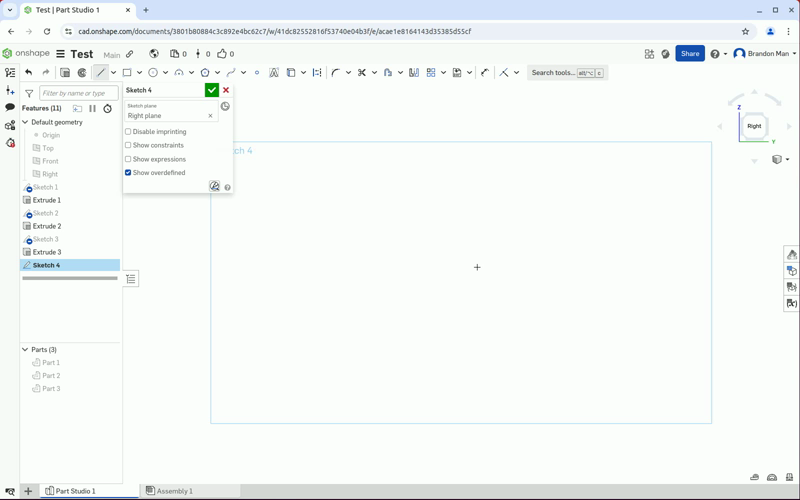
key_up(shift)
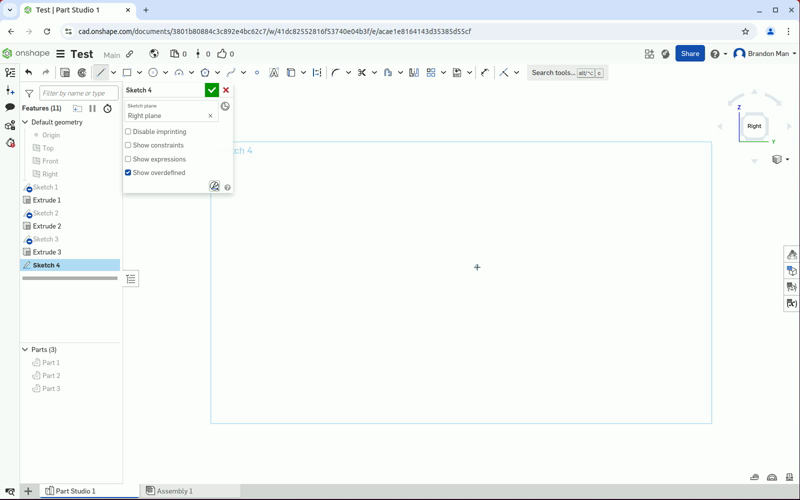
key_down(shift)
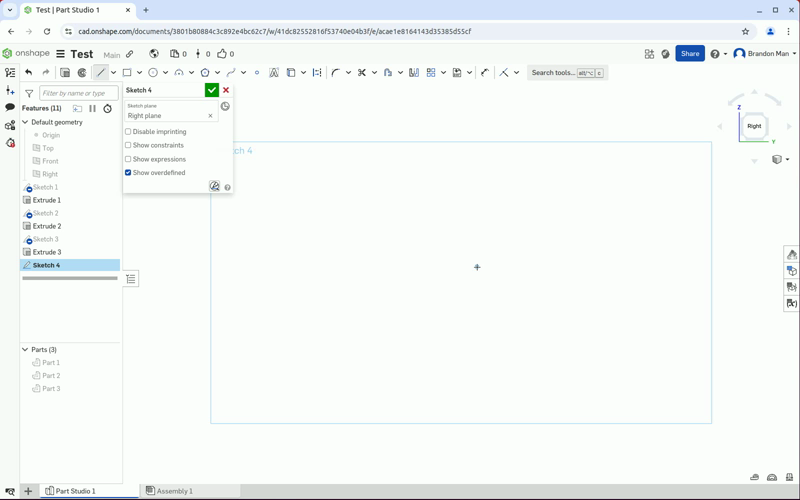
mouse_move(507, 266)
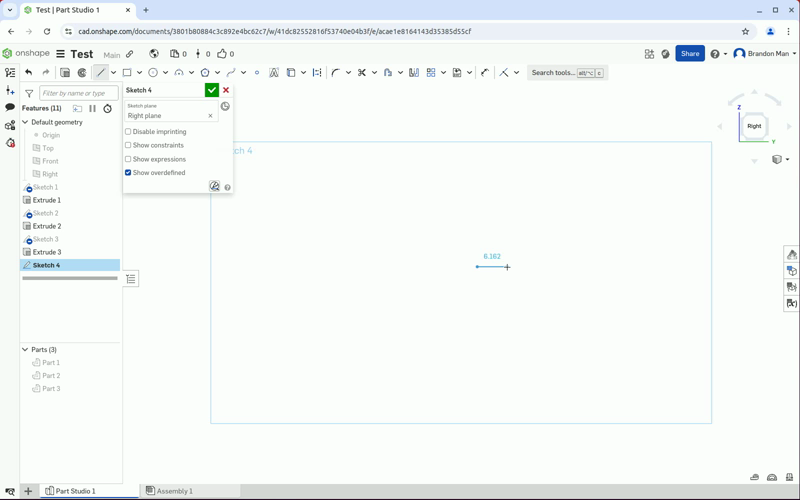
mouse_move(521, 266)
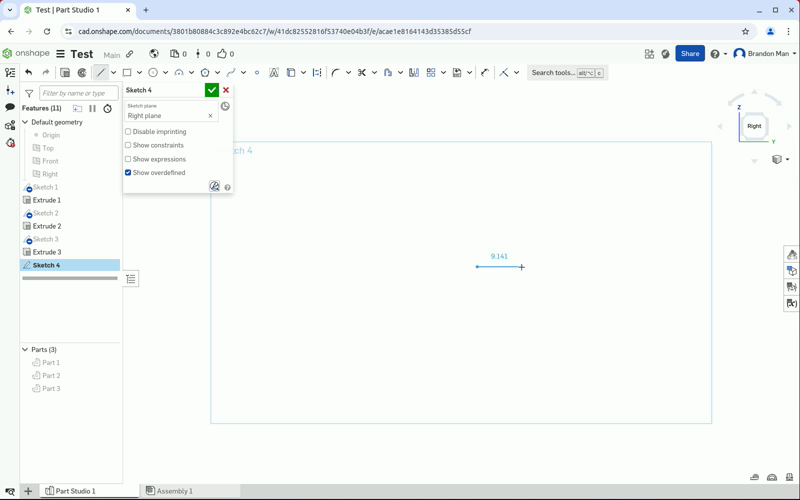
click(521, 266)
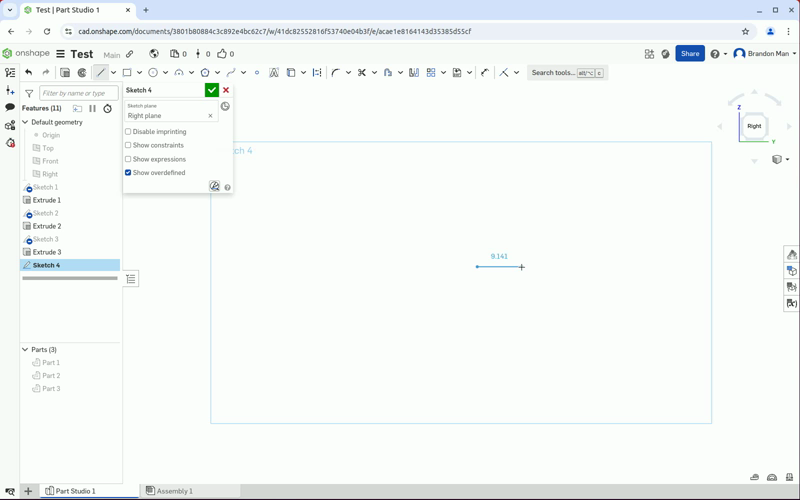
key_up(shift)
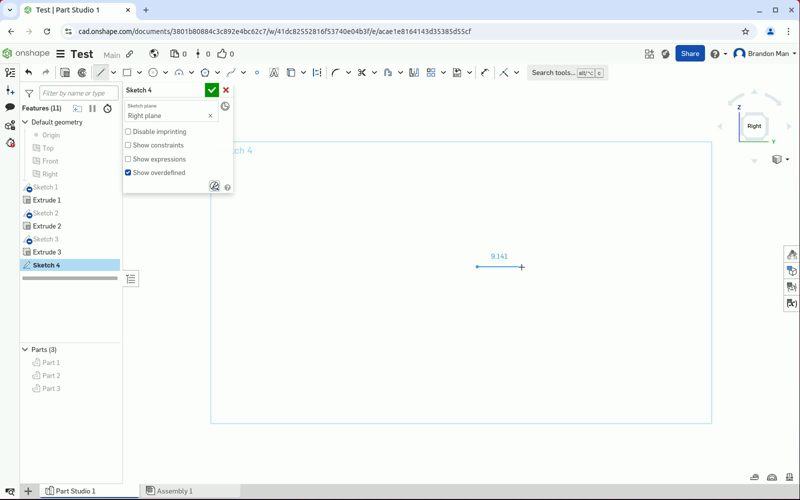
key_down(shift)
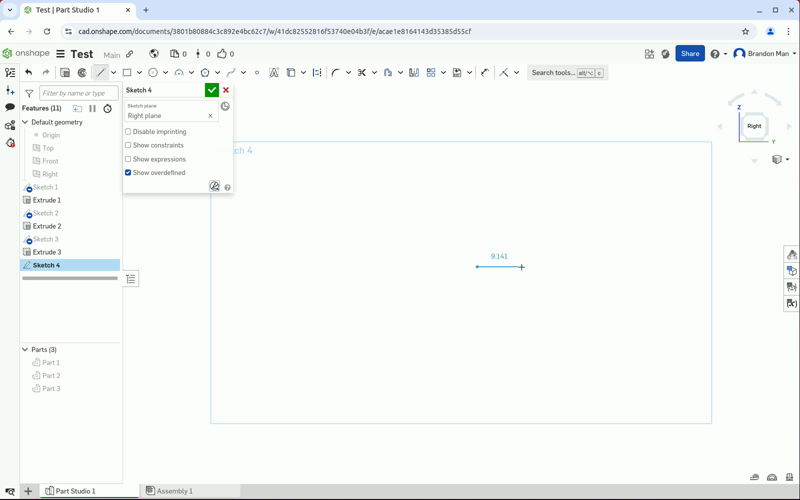
mouse_move(551, 266)
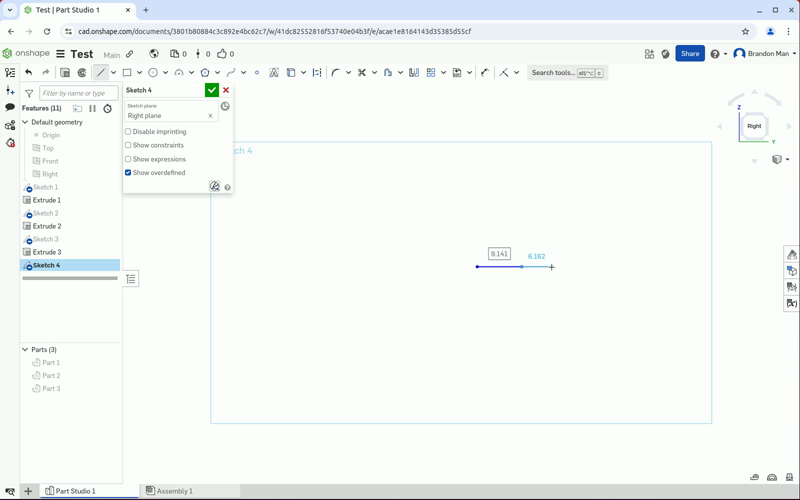
mouse_move(546, 266)
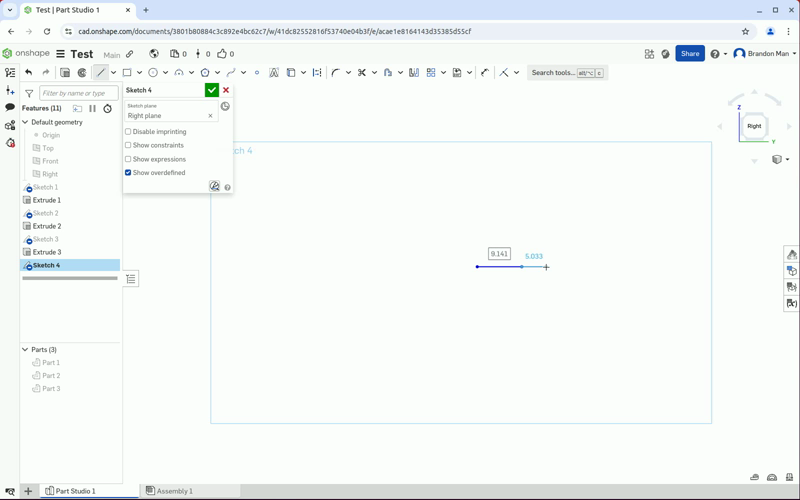
click(546, 266)
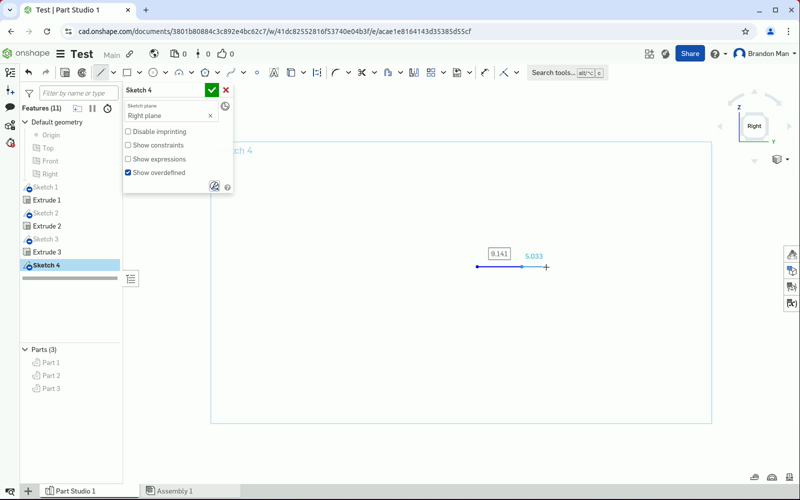
key_up(shift)
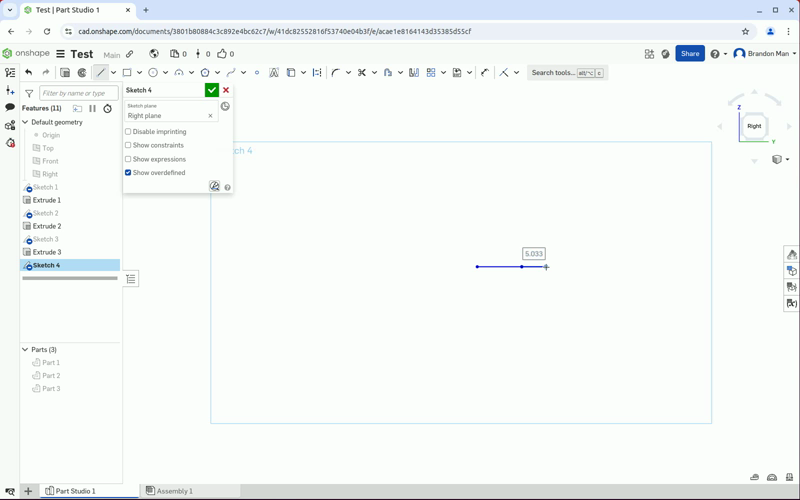
key_down(shift)
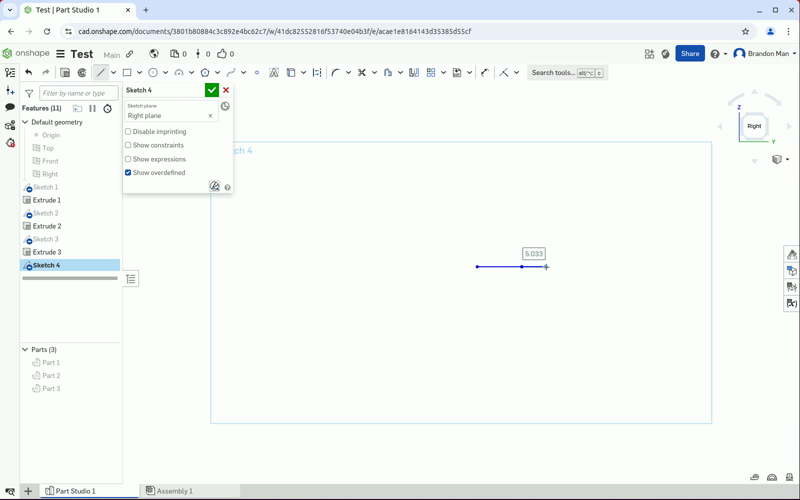
mouse_move(576, 266)
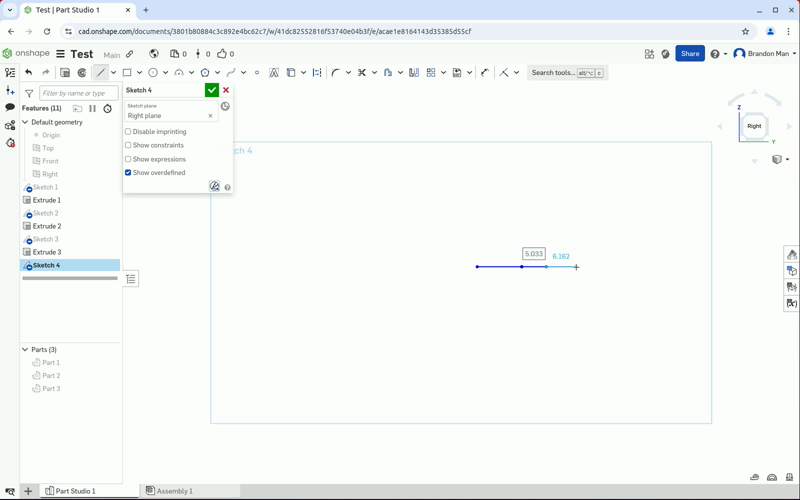
mouse_move(558, 266)
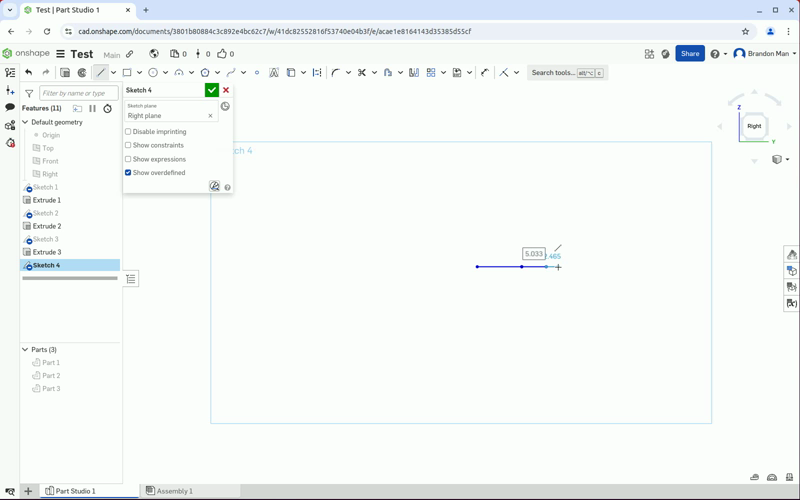
click(558, 266)
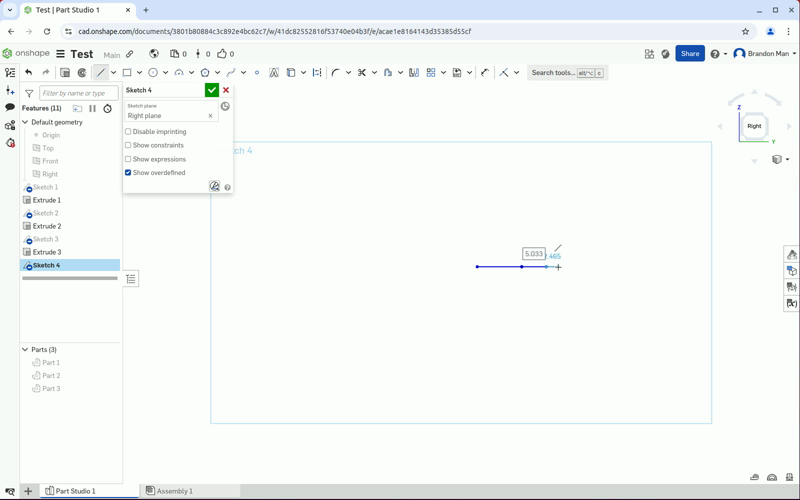
key_up(shift)
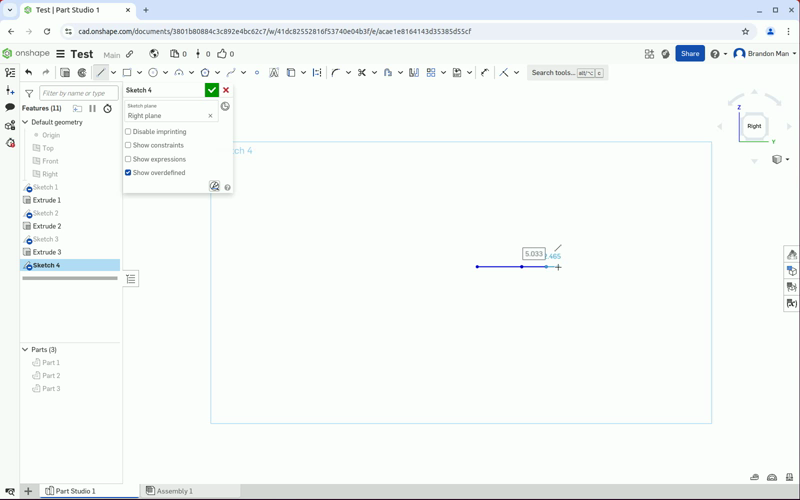
key_down(shift)
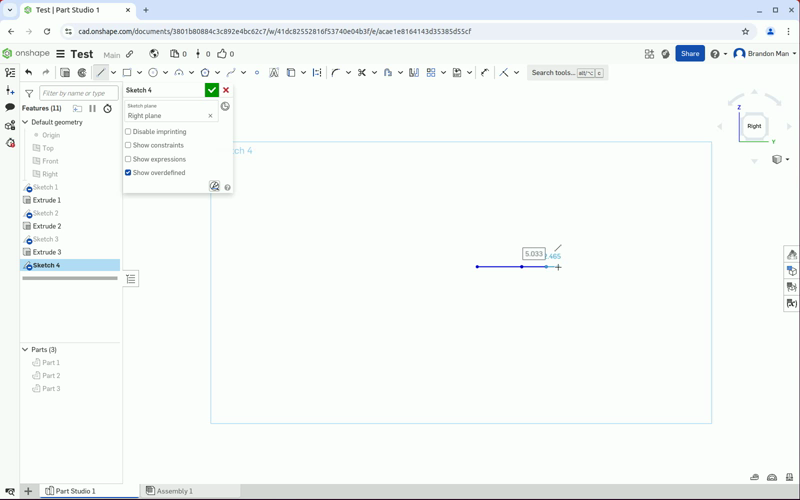
mouse_move(477, 185)
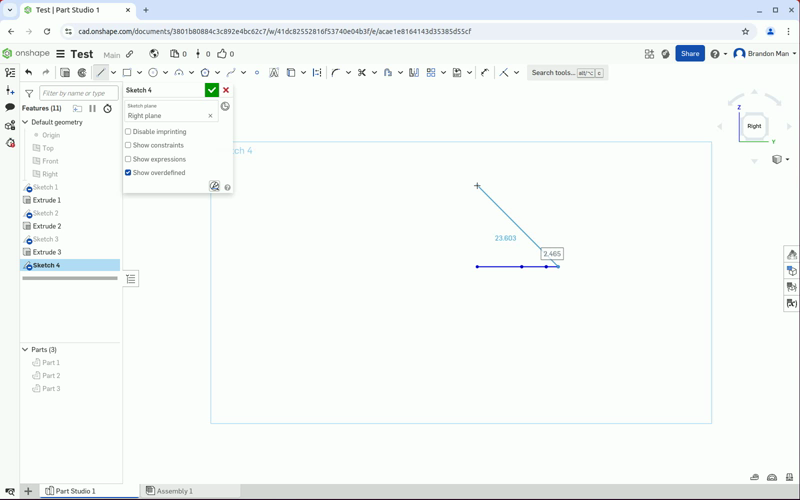
click(477, 185)
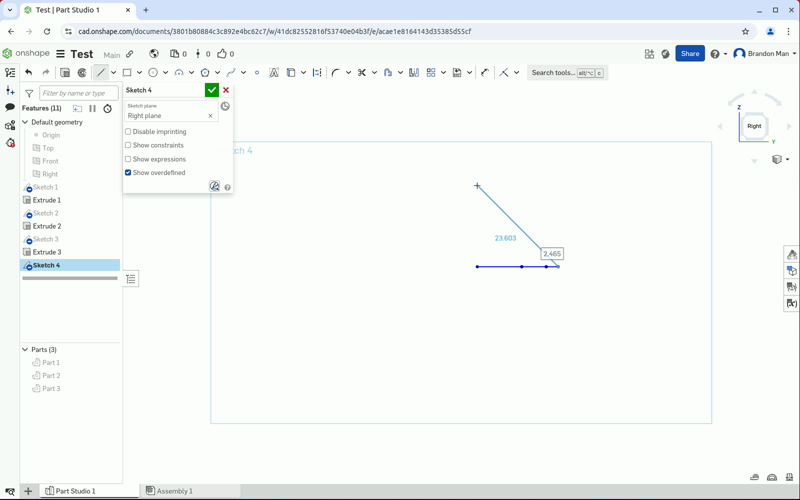
key_up(shift)
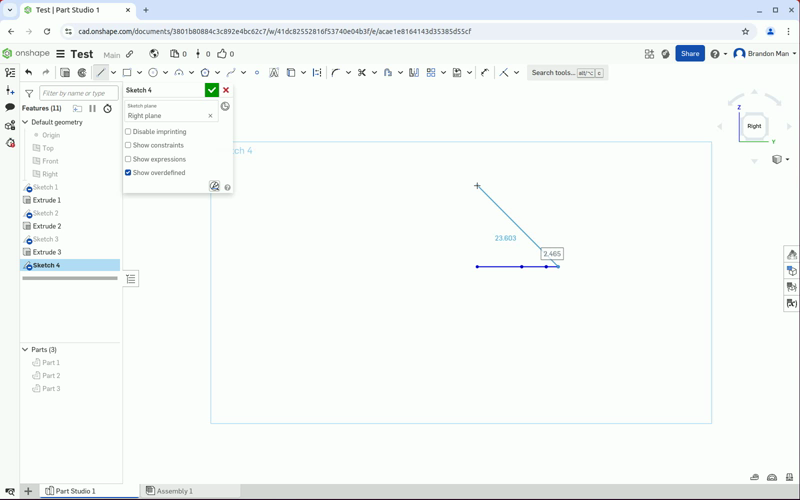
key_down(shift)
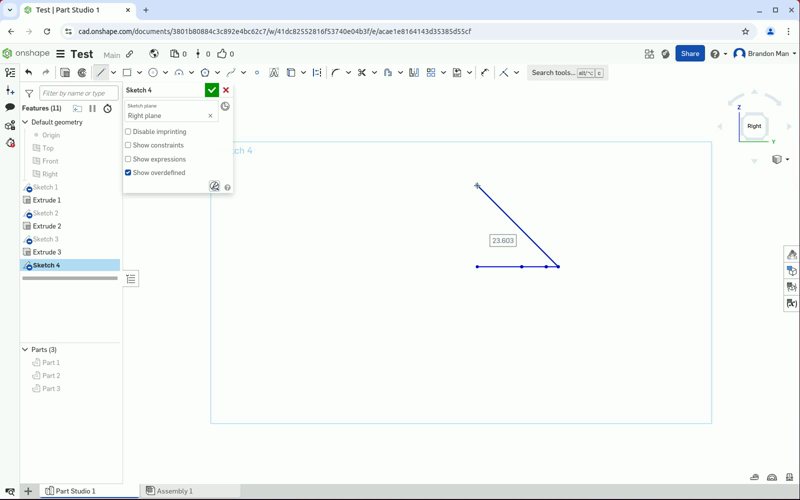
mouse_move(507, 185)
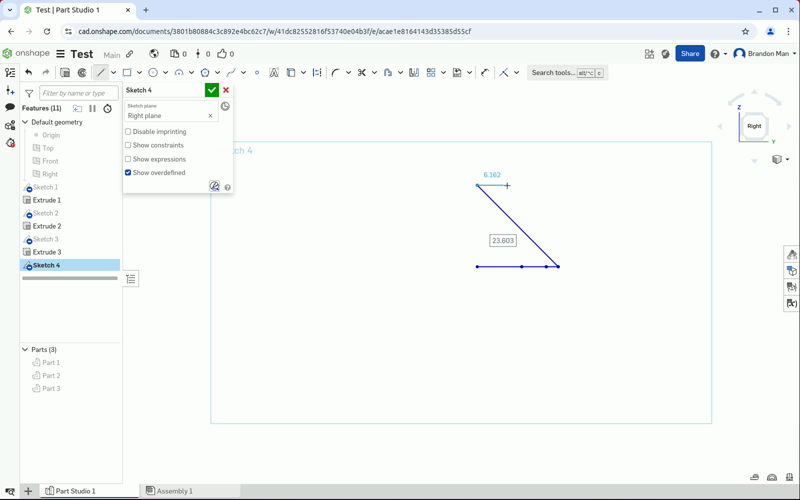
mouse_move(477, 222)
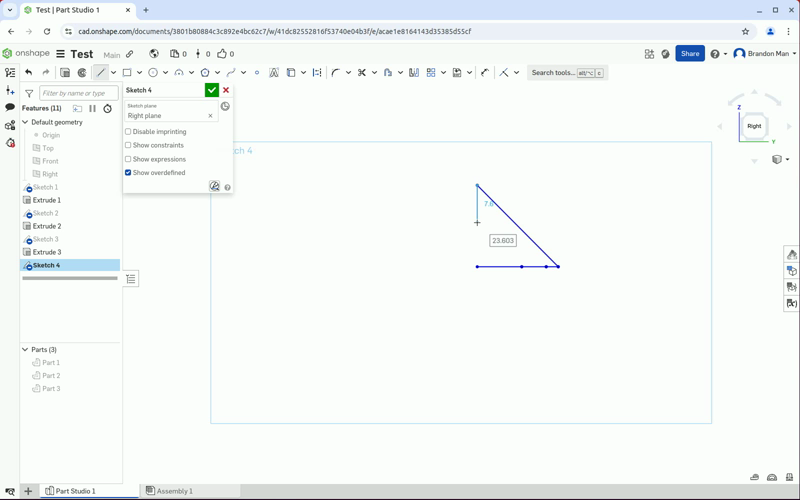
click(477, 222)
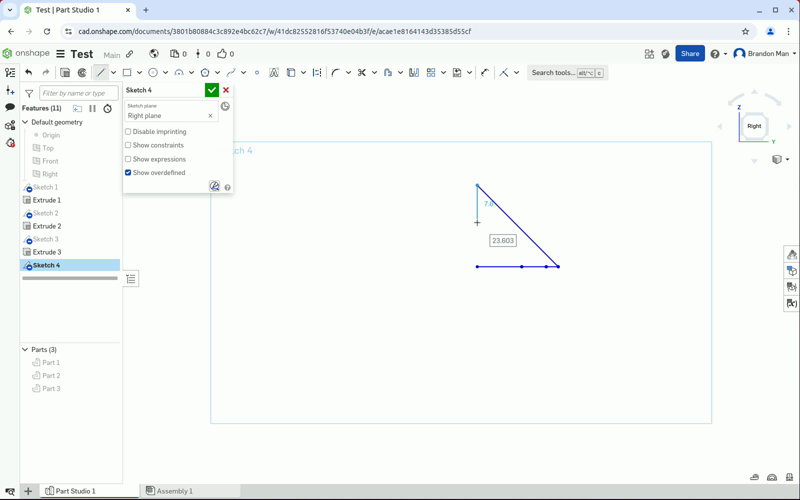
key_up(shift)
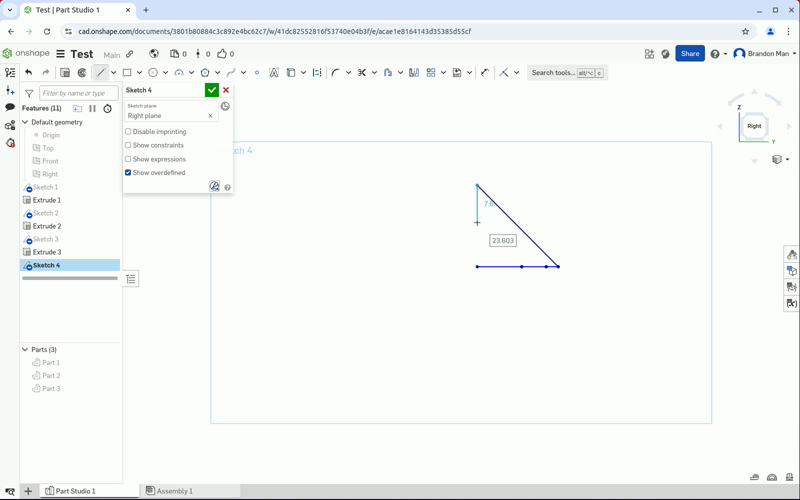
key_down(shift)
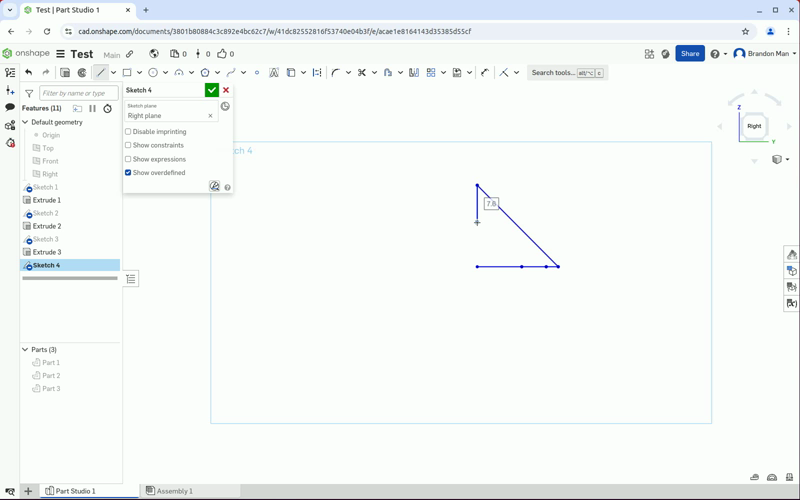
mouse_move(507, 222)
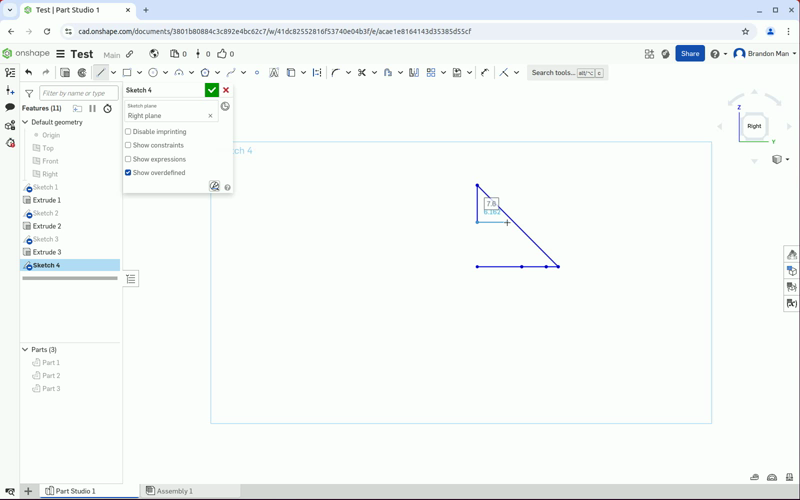
mouse_move(477, 246)
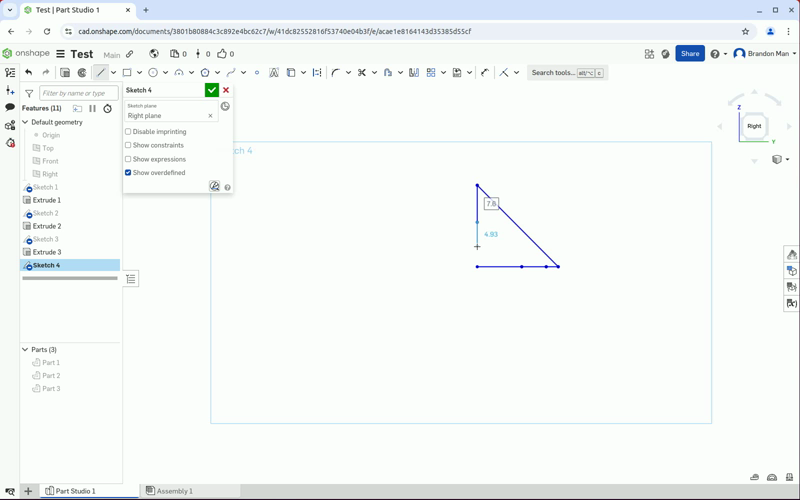
click(477, 246)
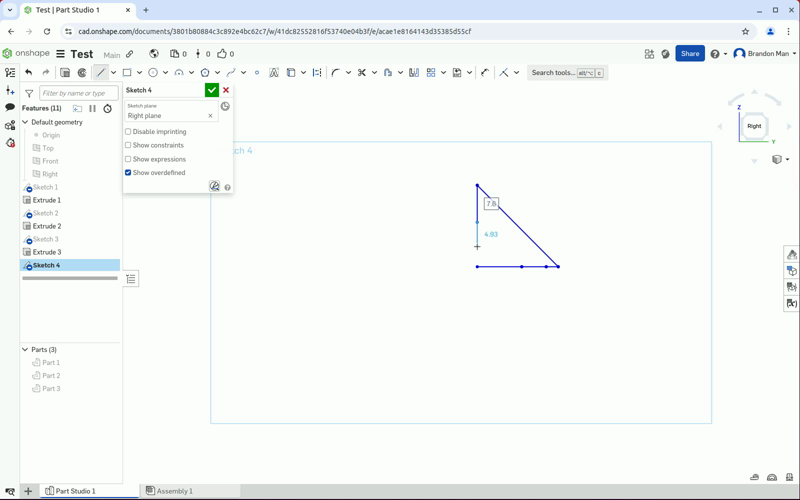
key_up(shift)
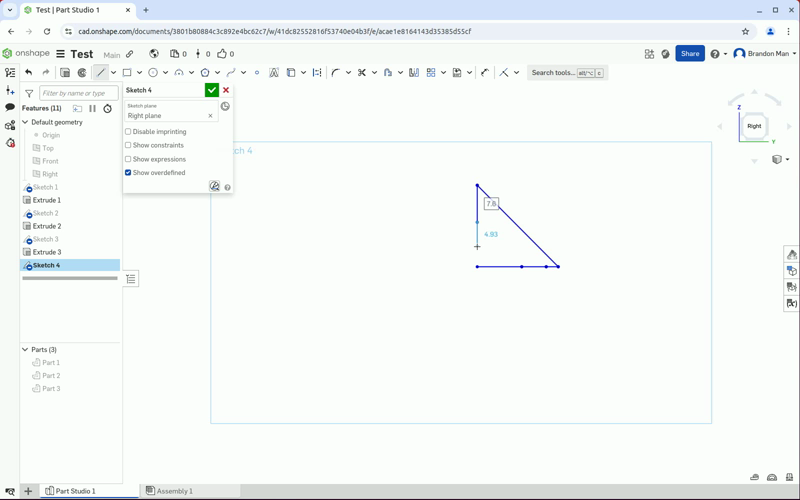
mouse_move(507, 246)
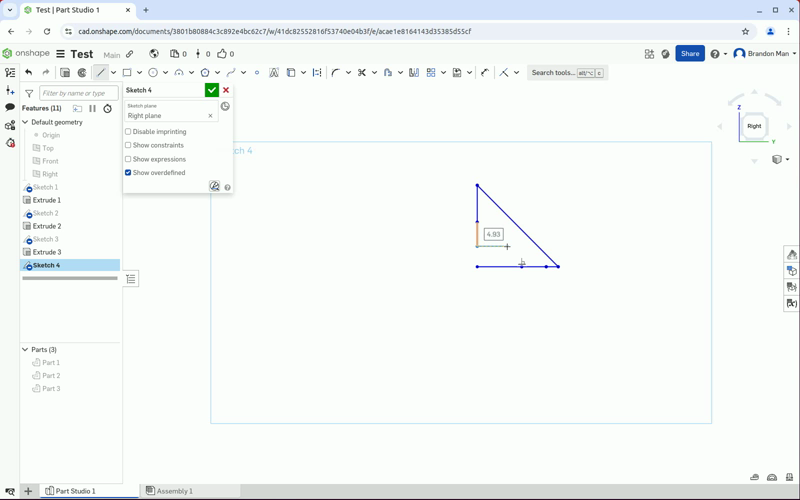
key_down(shift)
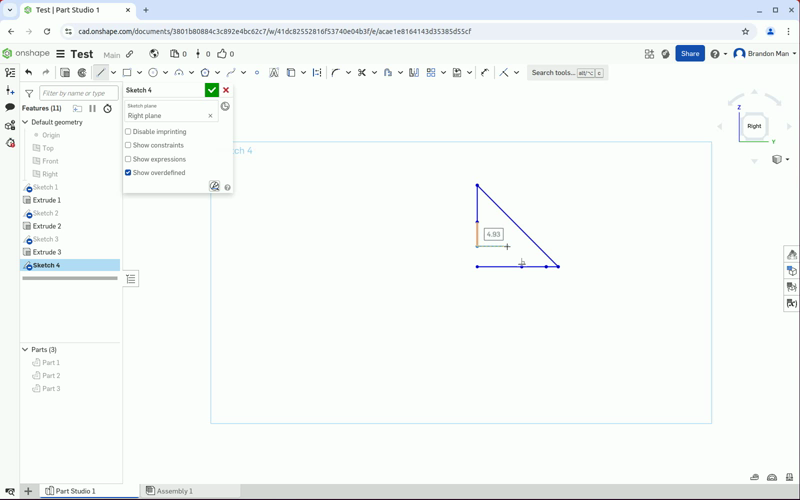
mouse_move(477, 266)
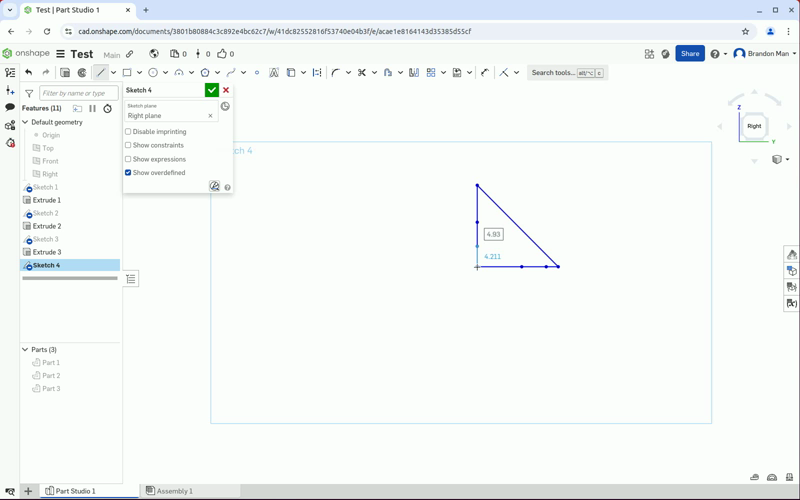
key_up(shift)
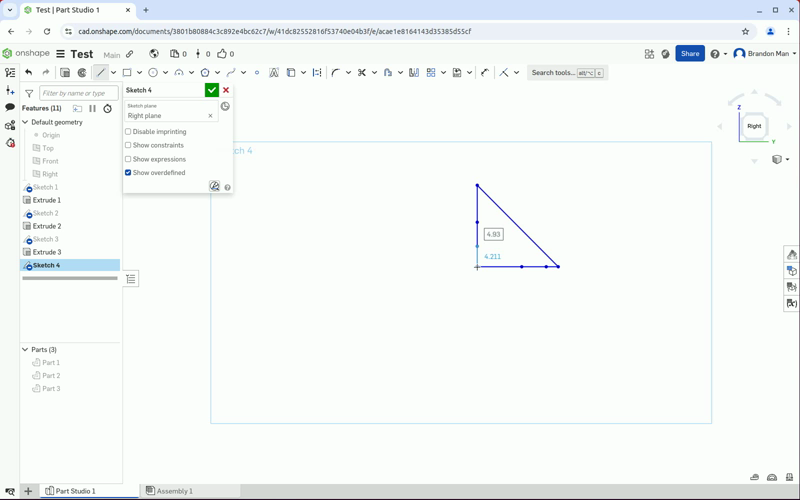
click(477, 266)
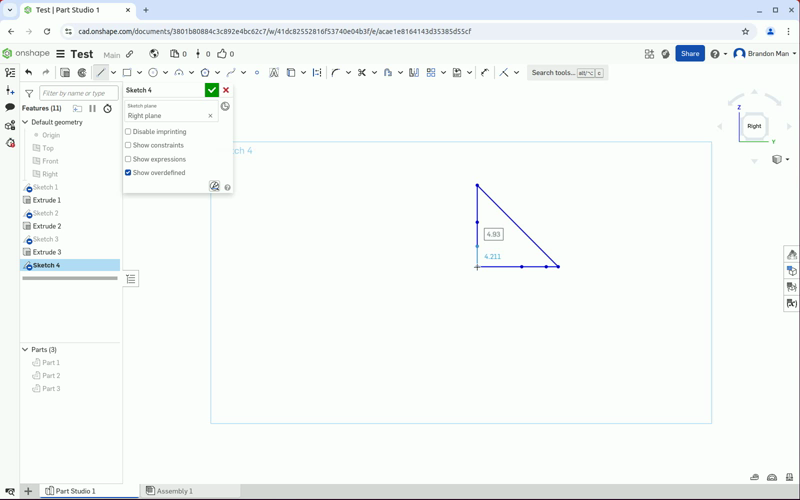
key(esc)
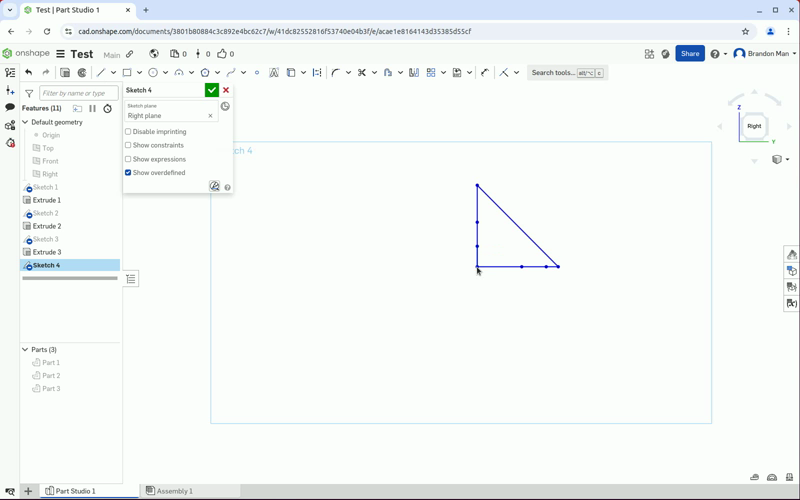
mouse_move(490, 213)
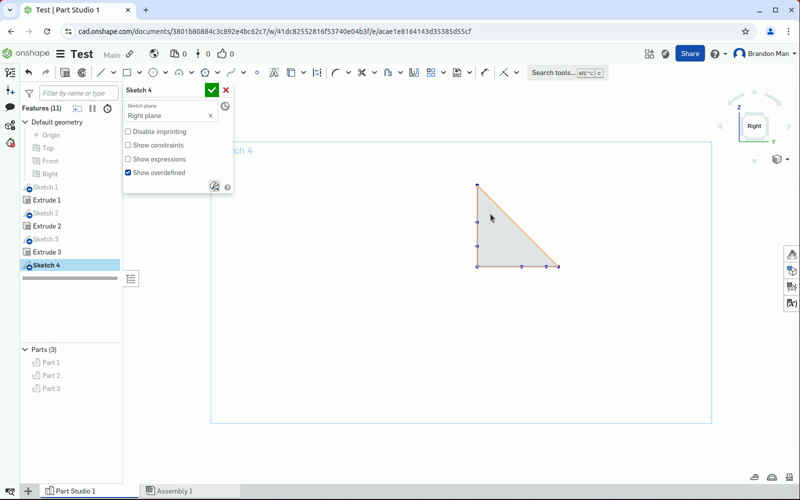
click(490, 213)
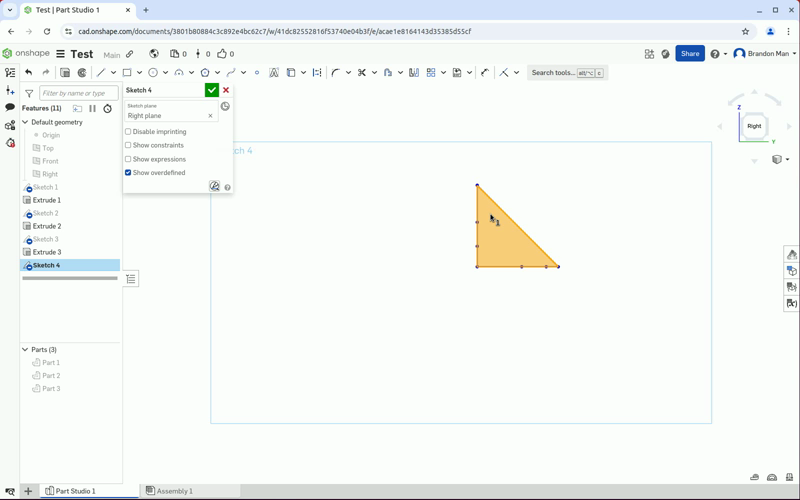
mouse_move(73, 352)
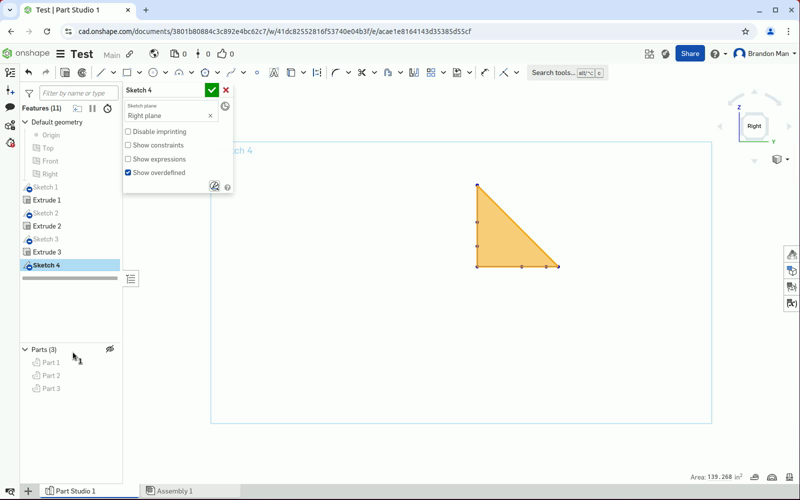
key(shift+y)
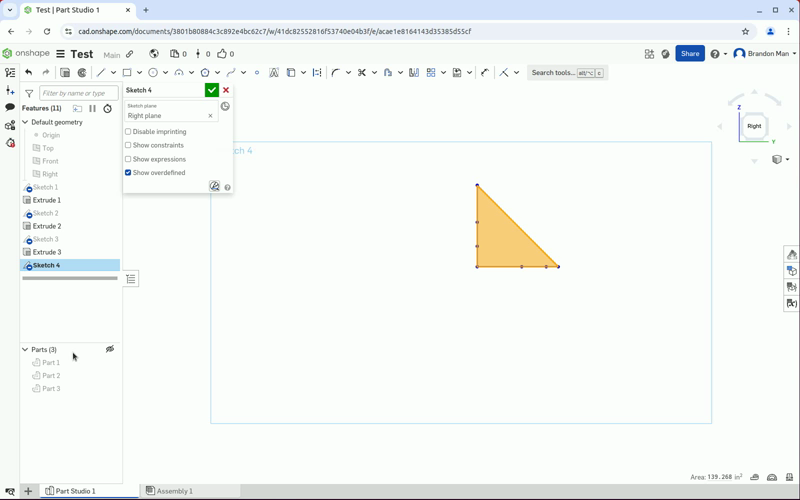
key(shift+e)
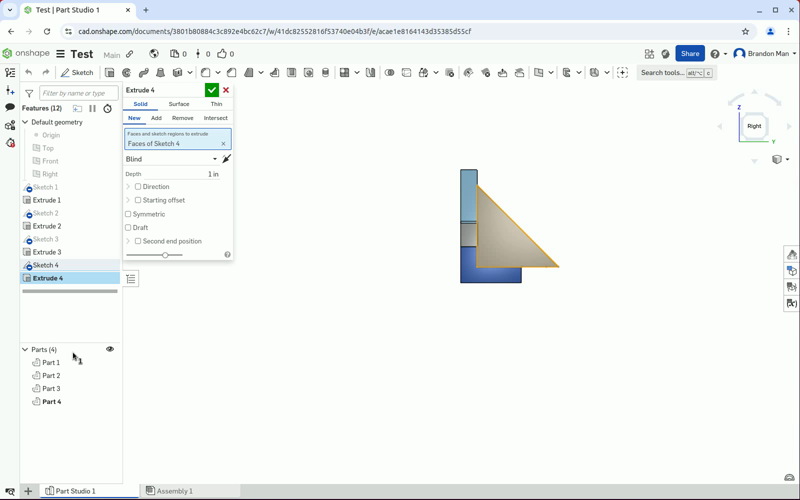
mouse_move(143, 106)
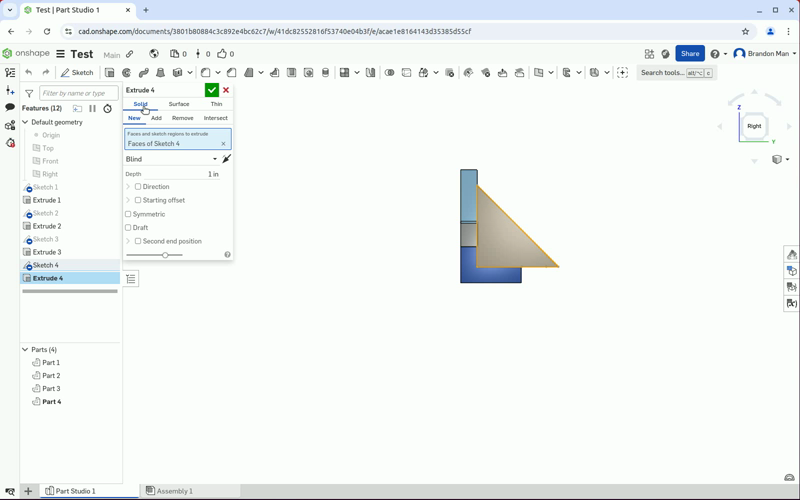
click(143, 106)
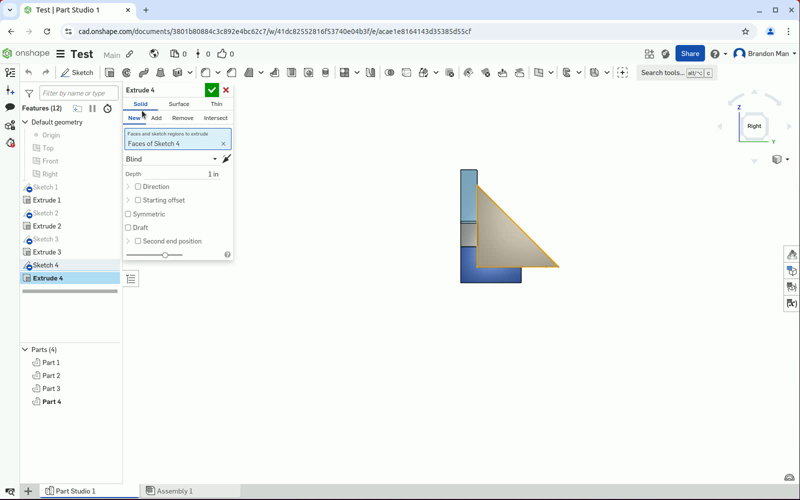
mouse_move(137, 120)
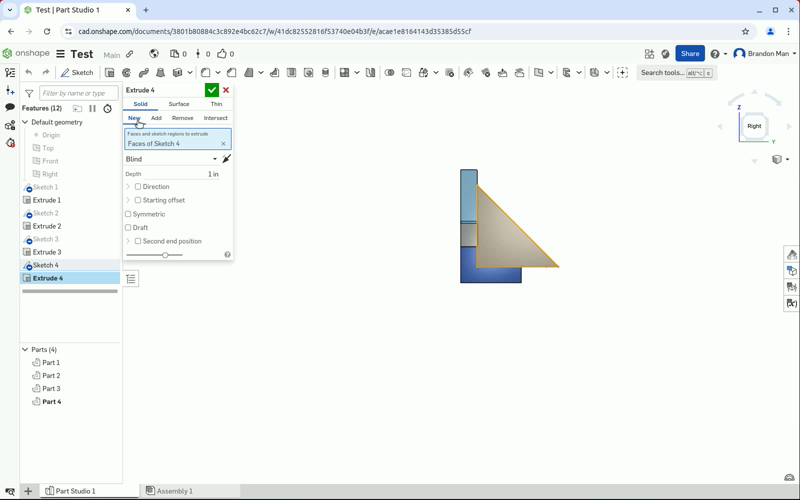
click(137, 120)
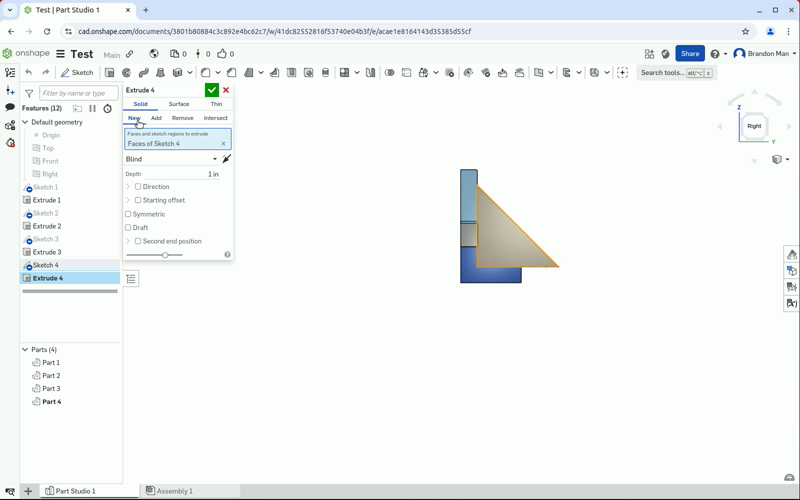
key(tab, 4)
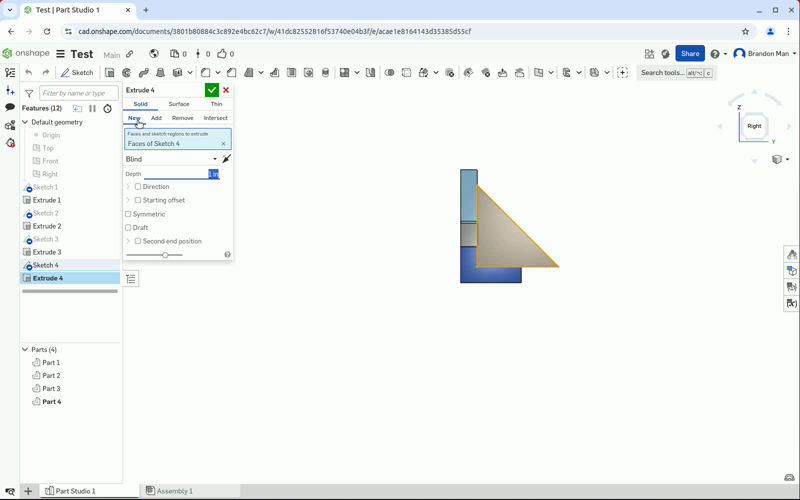
text(29.848)
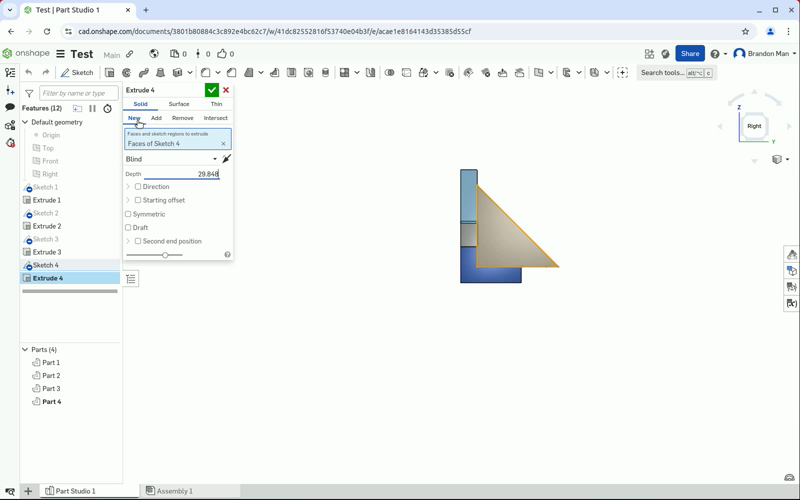
key(tab, 3)
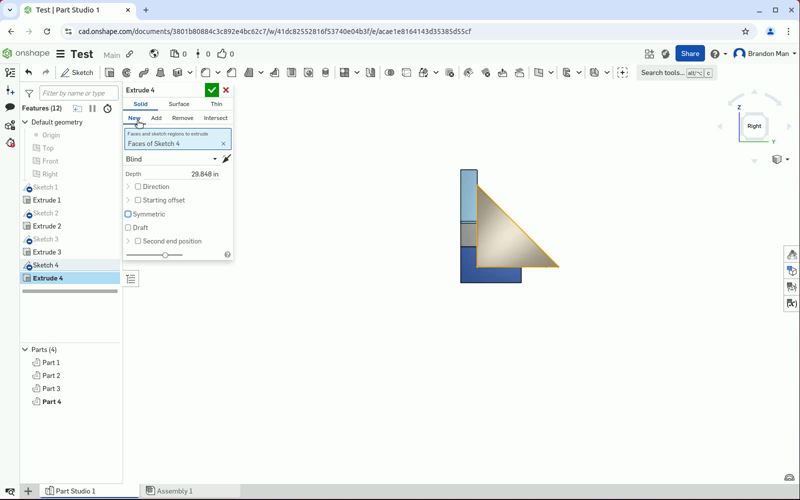
key(space)
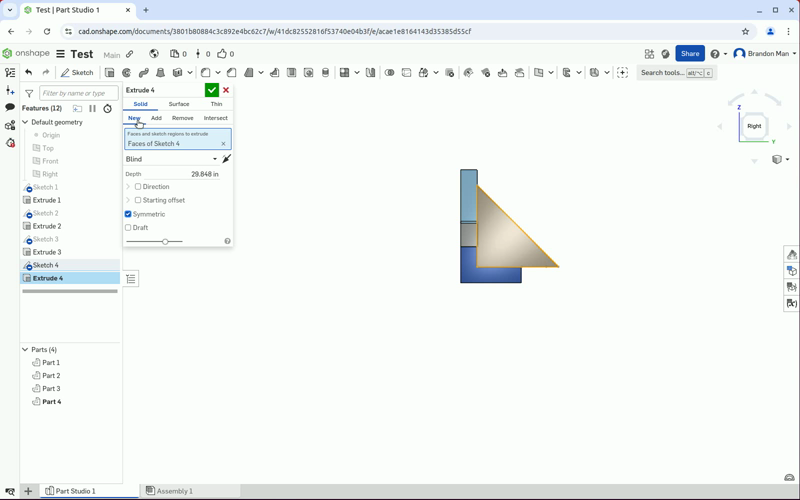
key(enter)
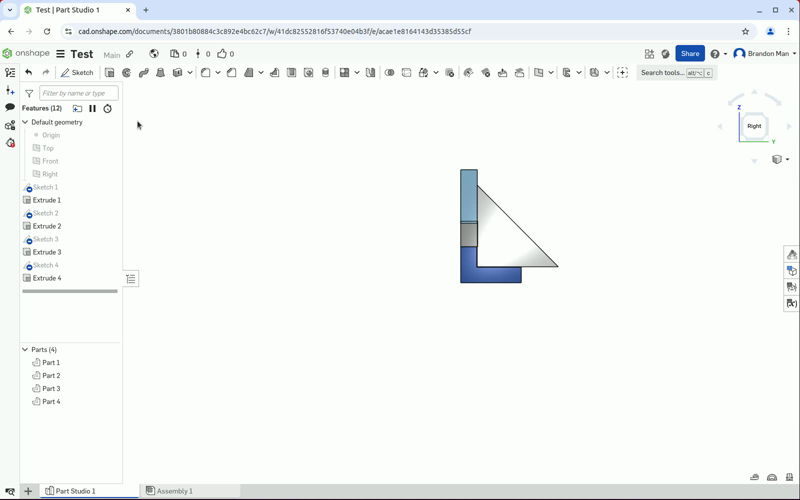
key(shift+h)
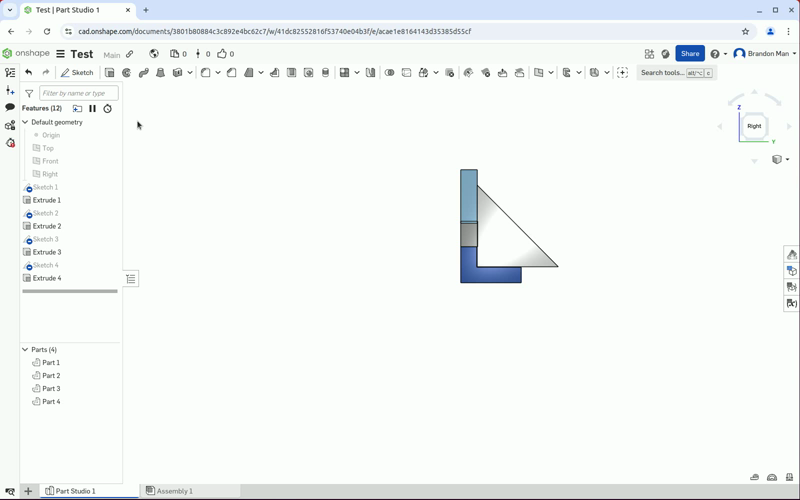
key(shift+h)
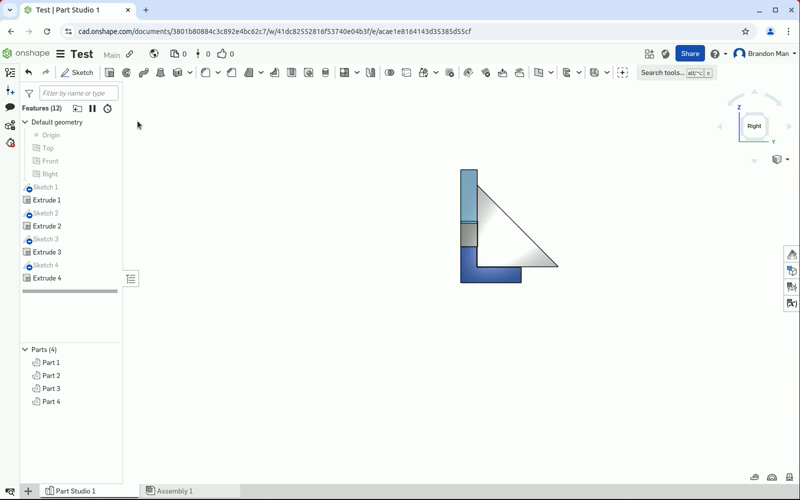
mouse_move(73, 189)
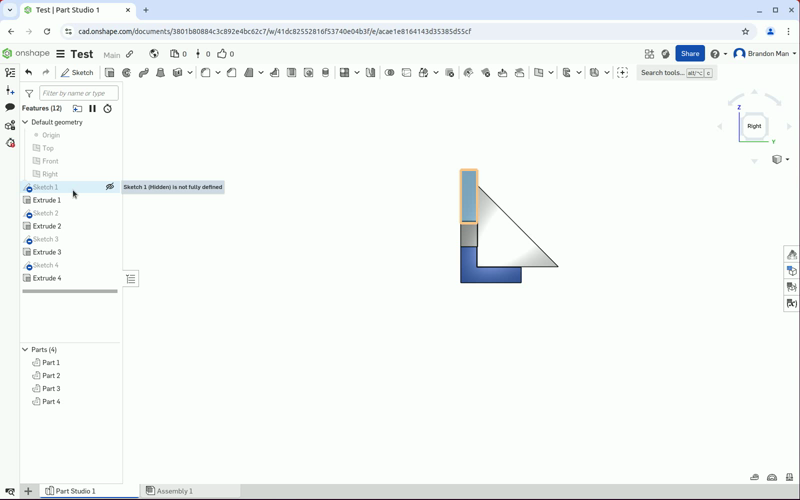
click(73, 189)
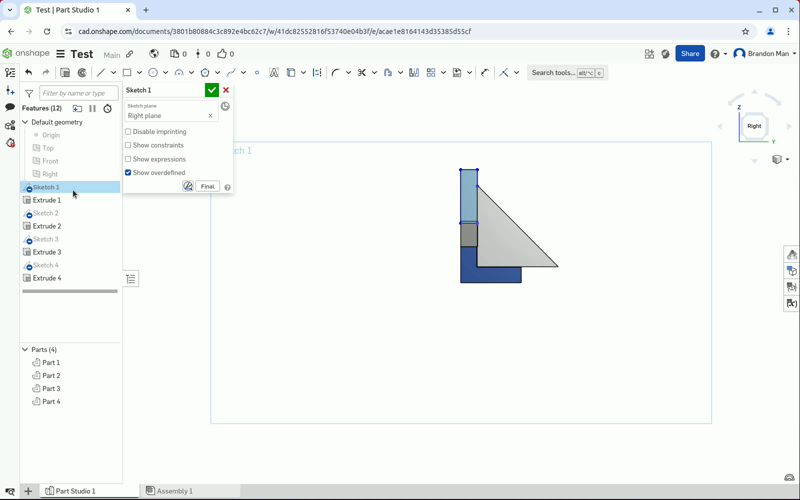
mouse_move(229, 92)
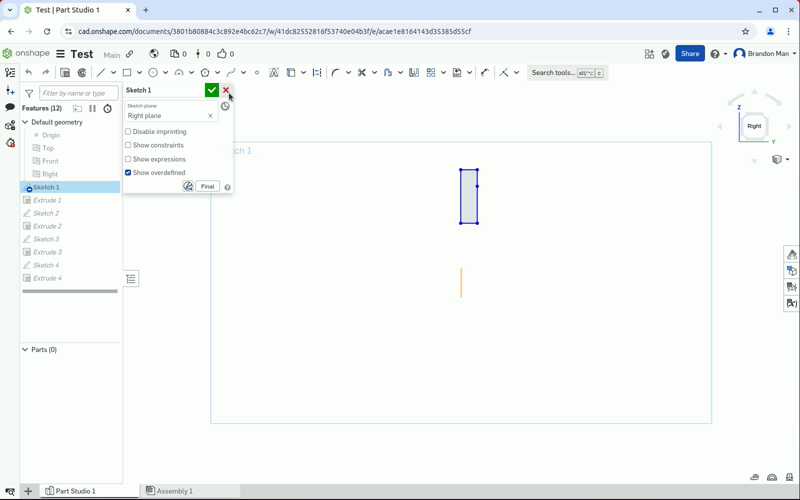
click(229, 92)
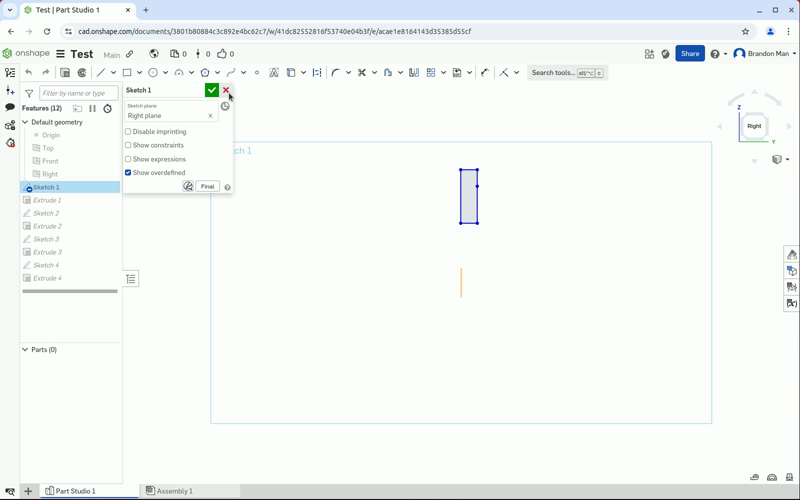
key(shift+s)
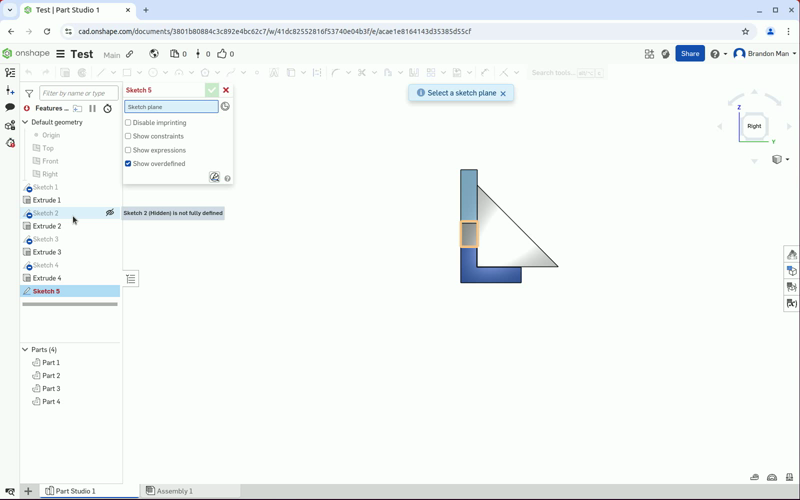
scroll(3)
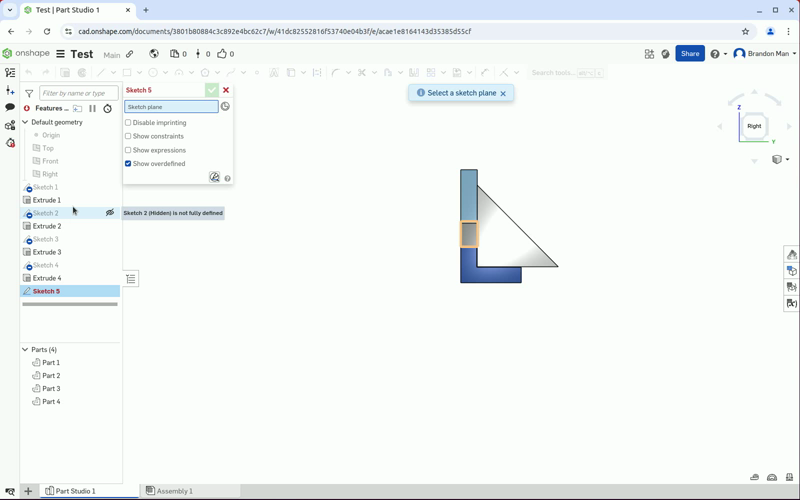
mouse_move(73, 176)
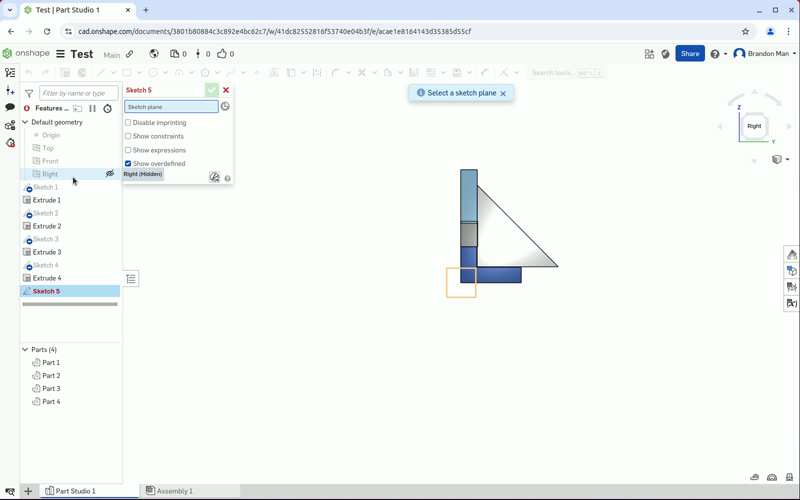
click(73, 176)
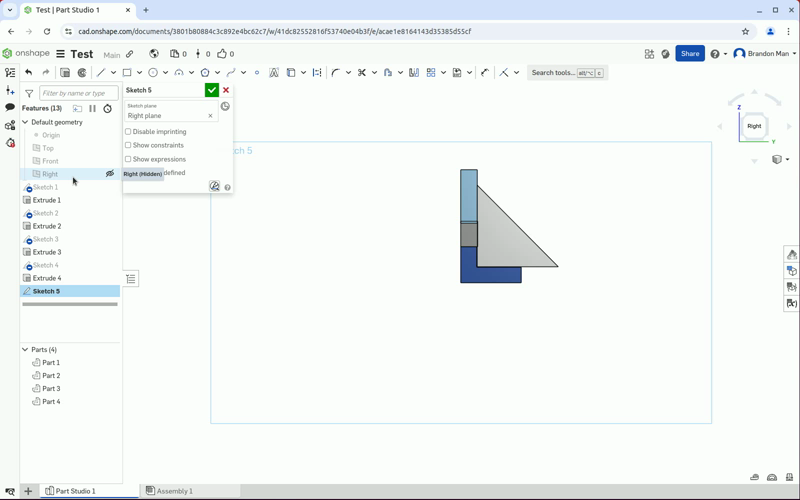
mouse_move(73, 352)
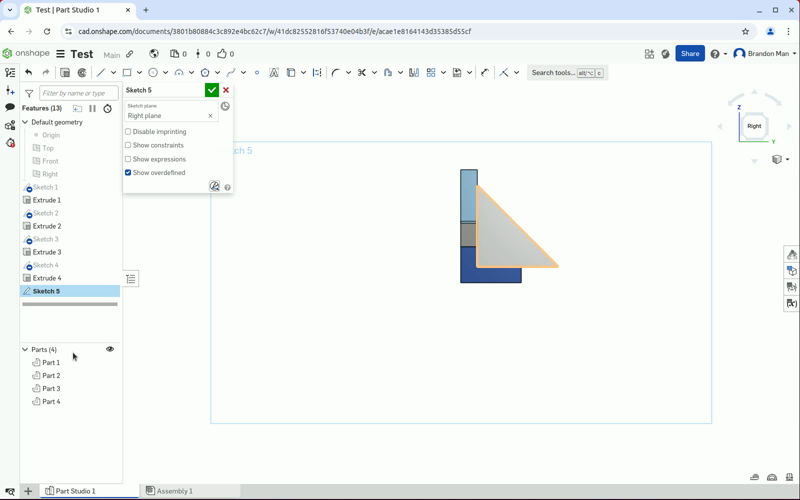
key(y)
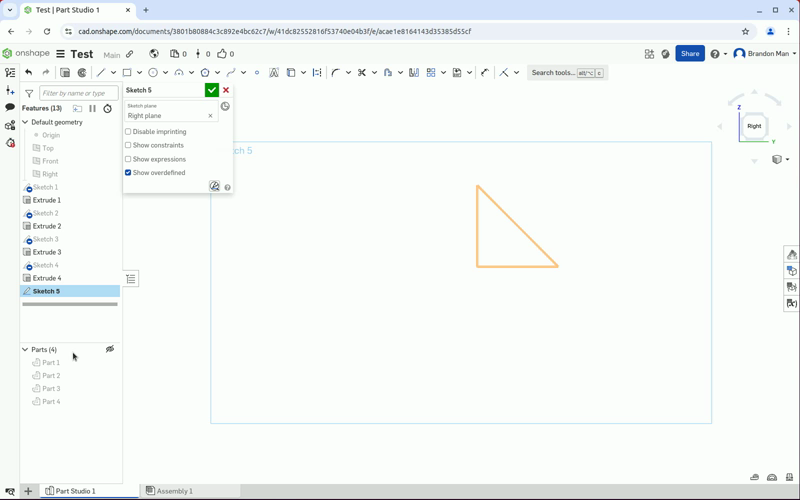
key(l)
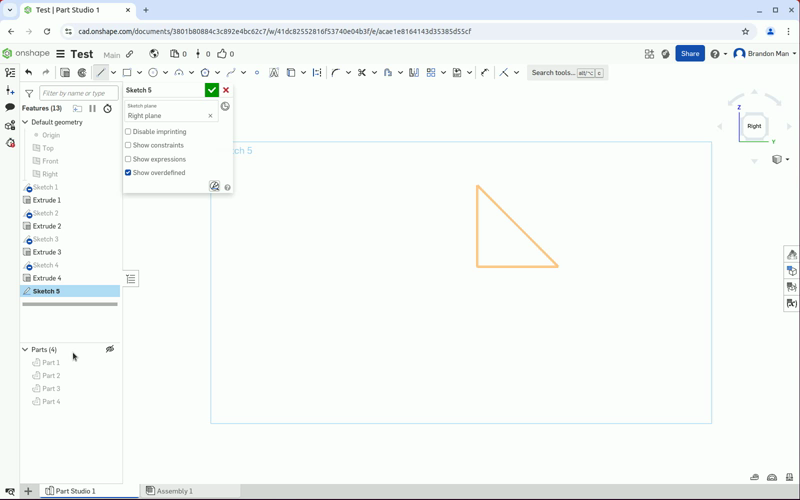
key_down(shift)
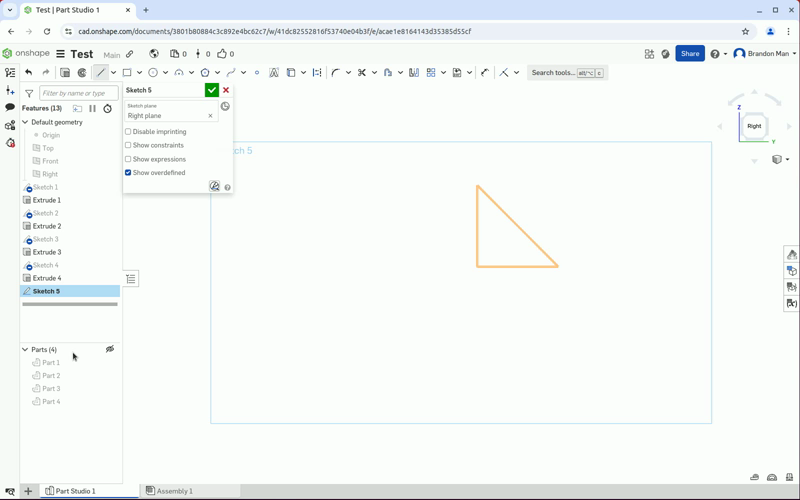
mouse_move(520, 282)
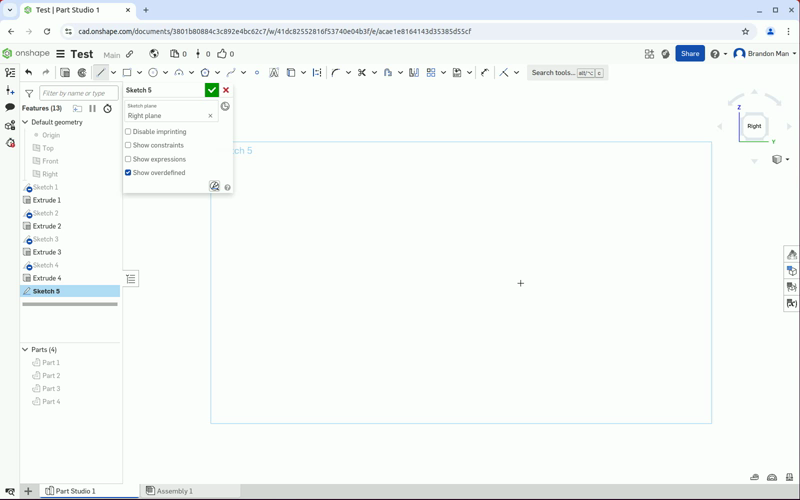
click(520, 282)
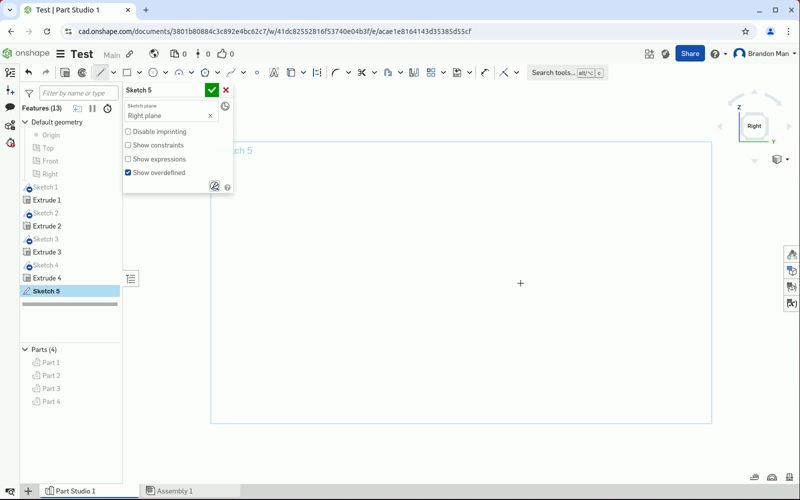
key_up(shift)
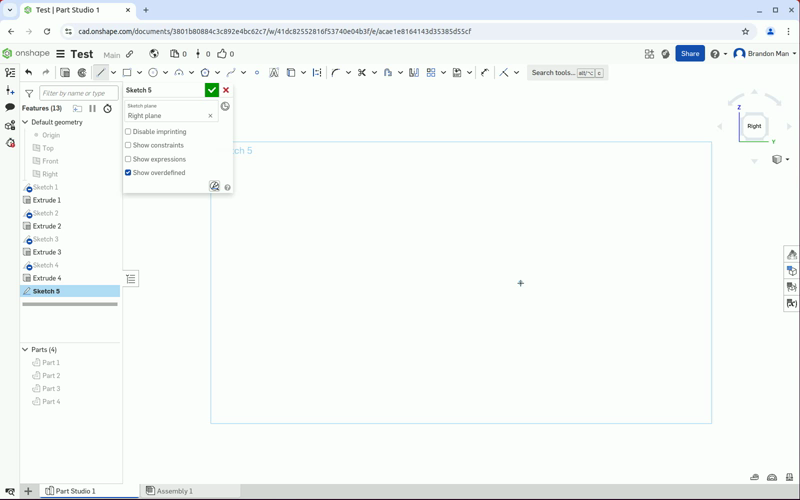
key_down(shift)
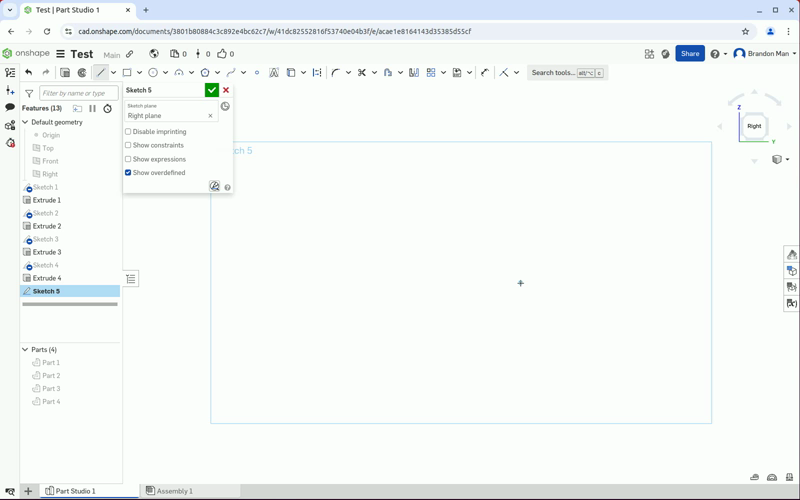
mouse_move(550, 282)
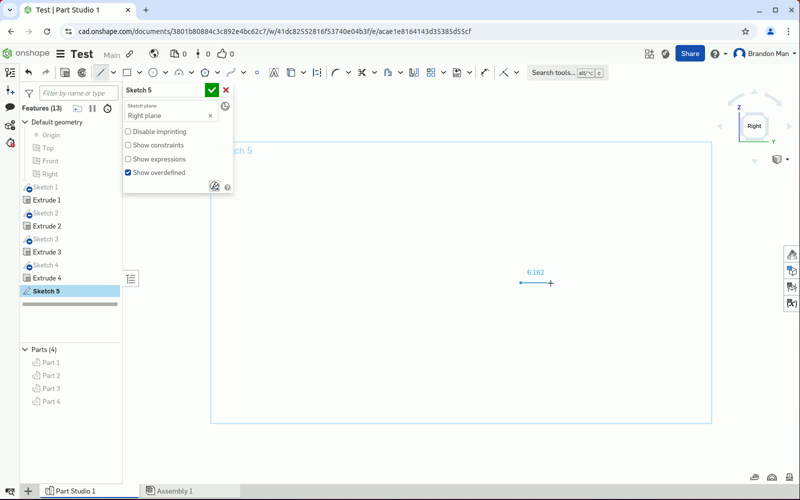
mouse_move(546, 282)
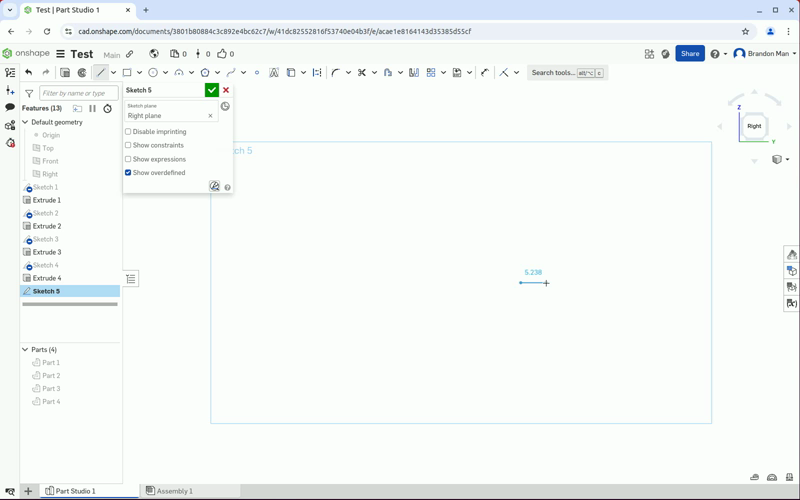
click(546, 282)
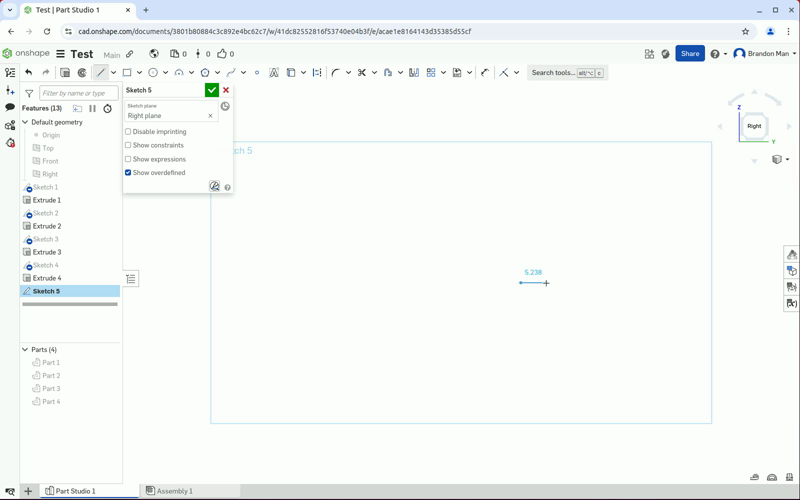
key_up(shift)
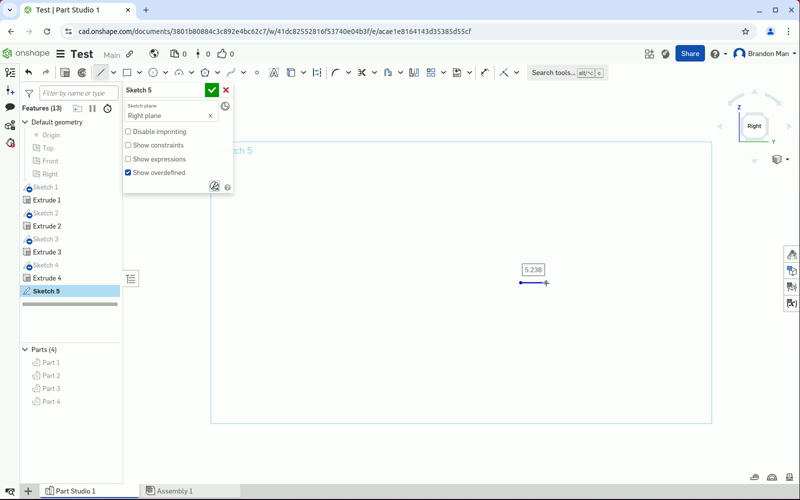
key_down(shift)
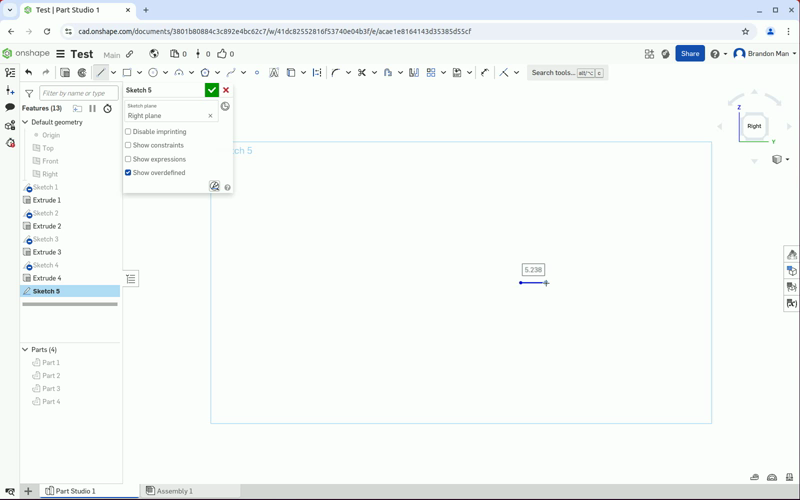
mouse_move(576, 282)
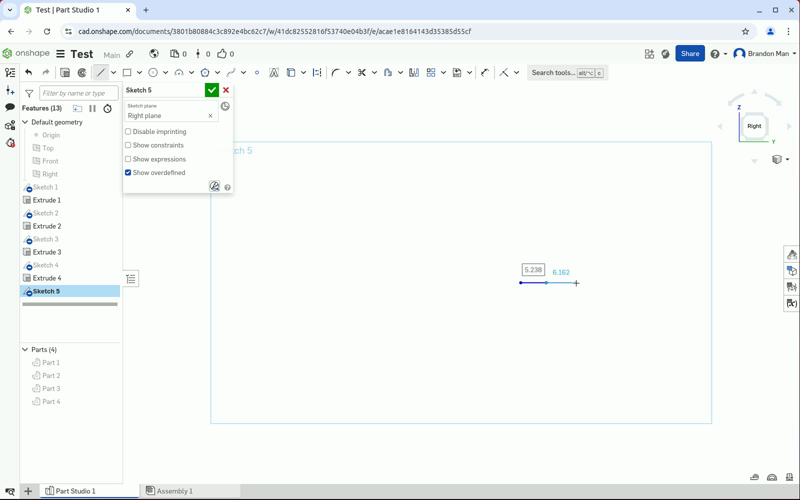
mouse_move(546, 266)
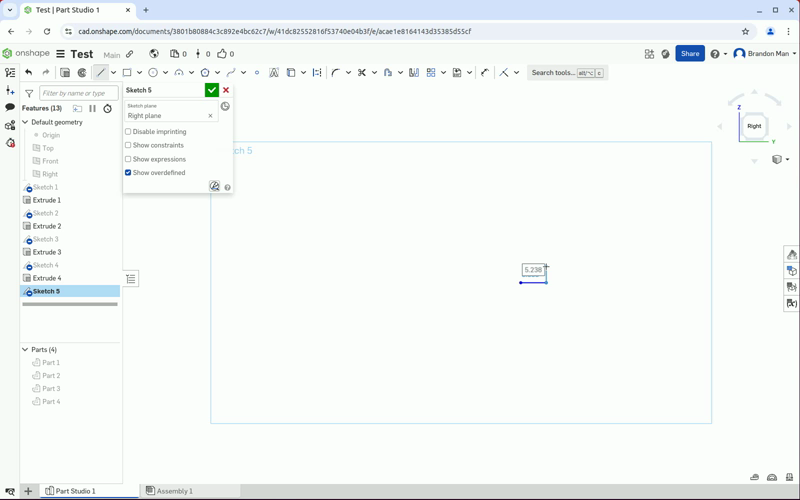
click(546, 266)
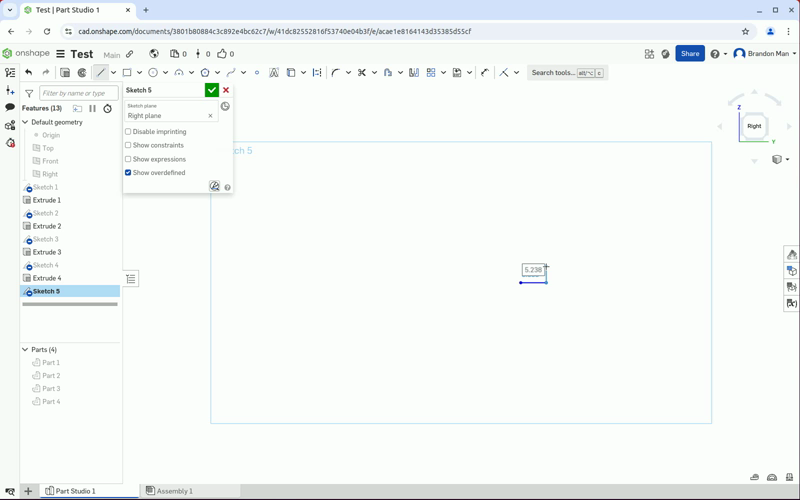
key_up(shift)
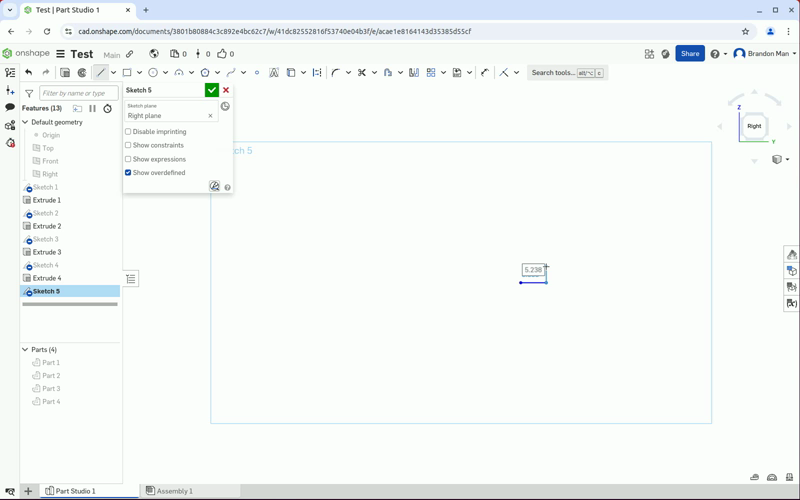
key_down(shift)
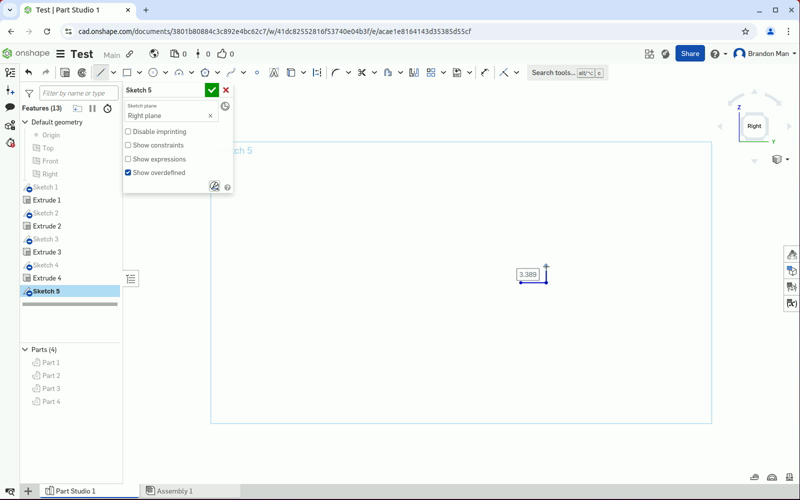
mouse_move(576, 266)
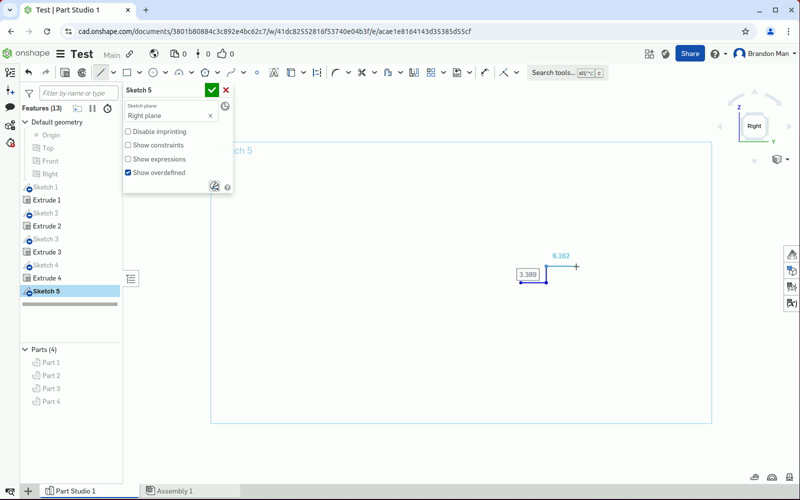
mouse_move(520, 266)
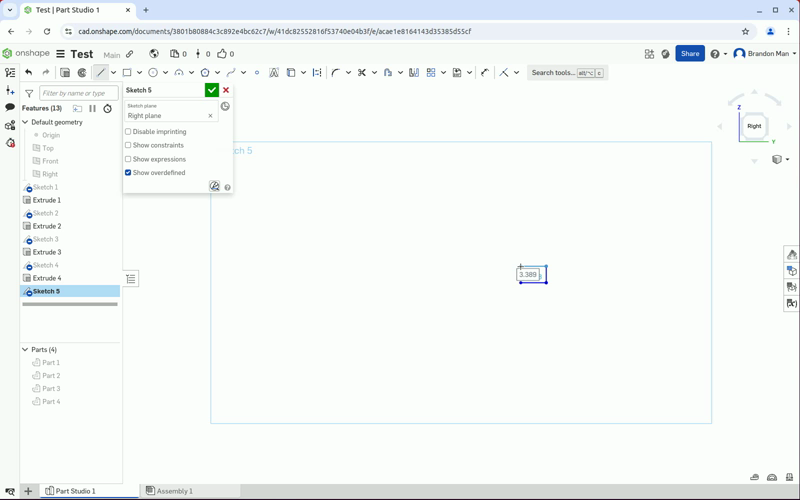
click(520, 266)
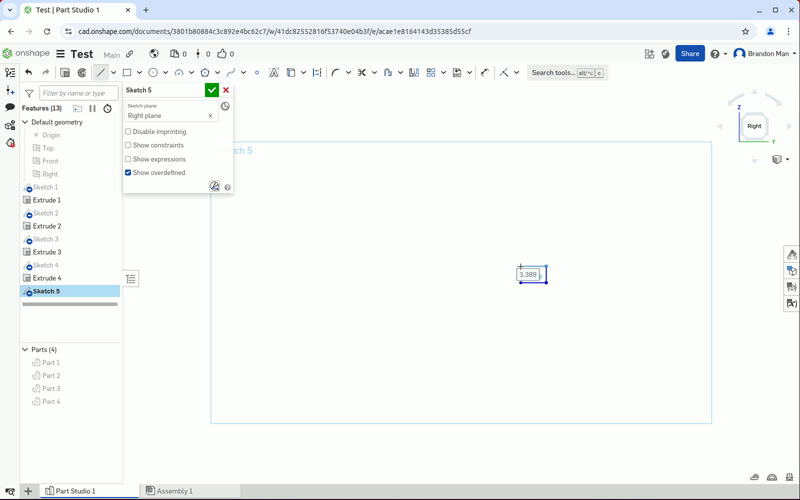
key_up(shift)
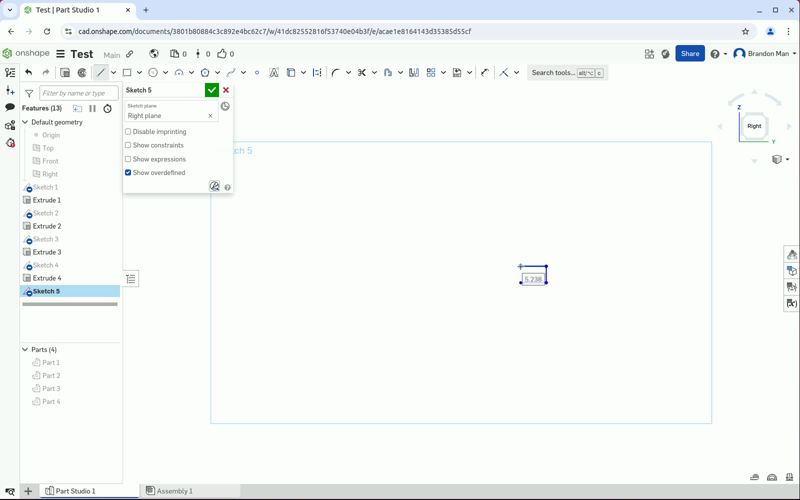
mouse_move(550, 266)
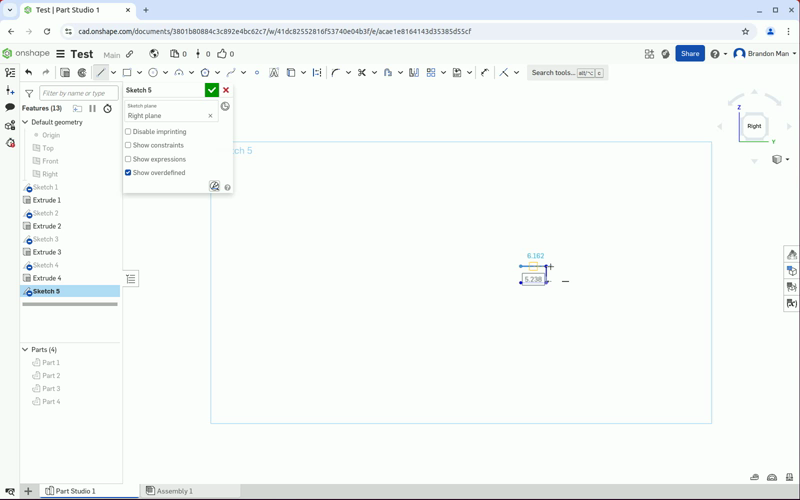
key_down(shift)
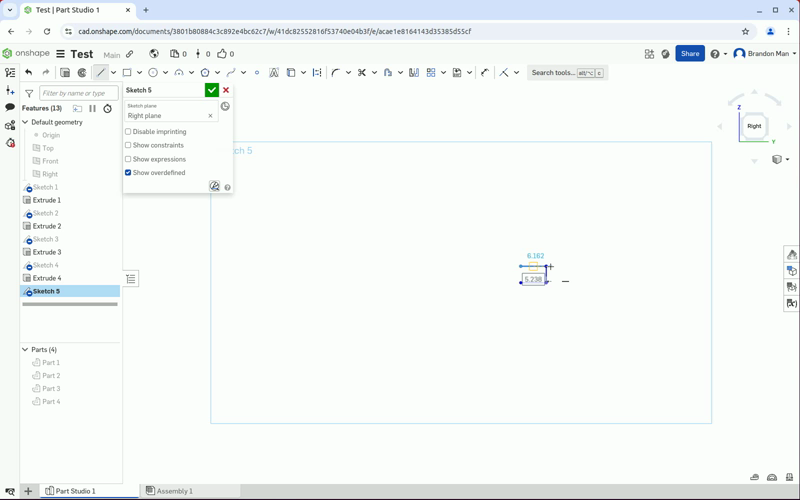
mouse_move(520, 282)
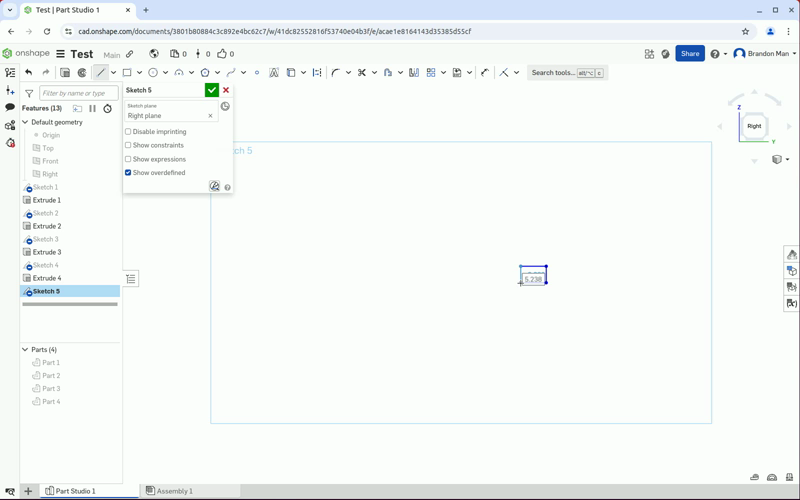
key_up(shift)
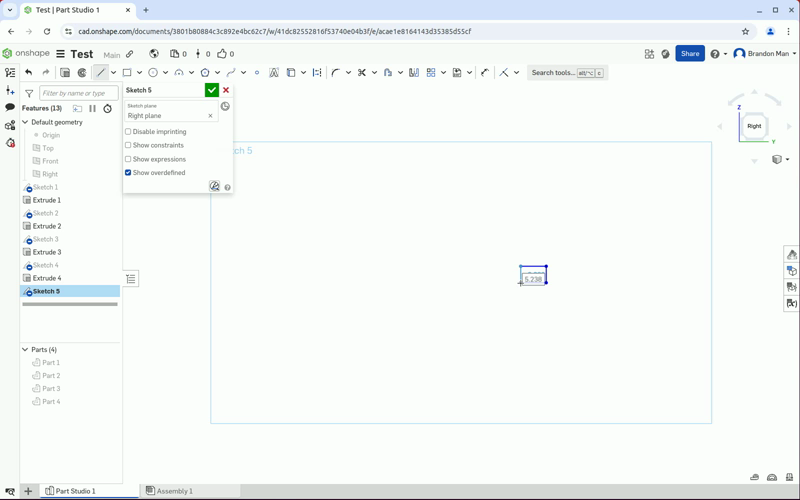
click(520, 282)
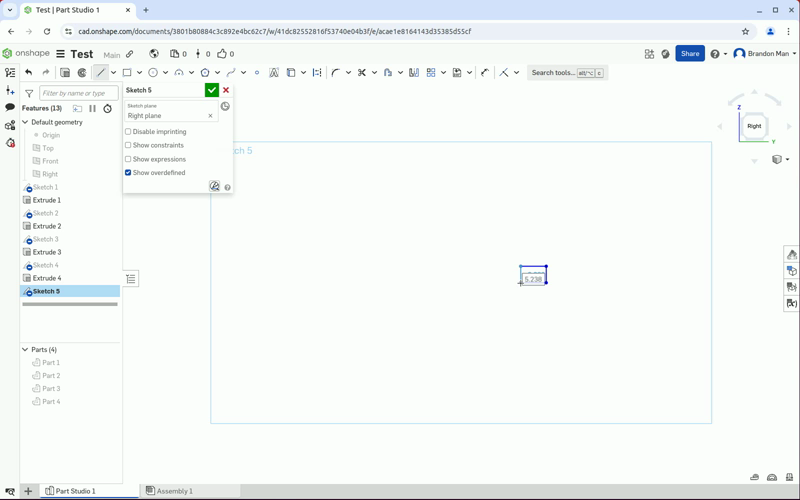
key(esc)
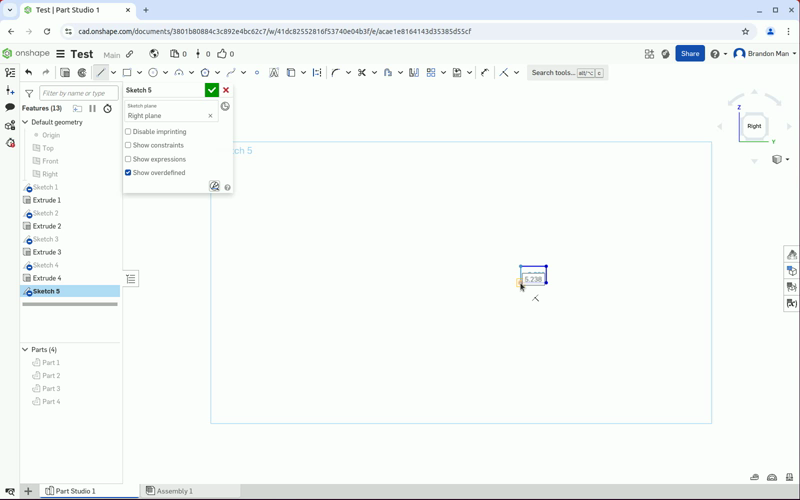
mouse_move(532, 280)
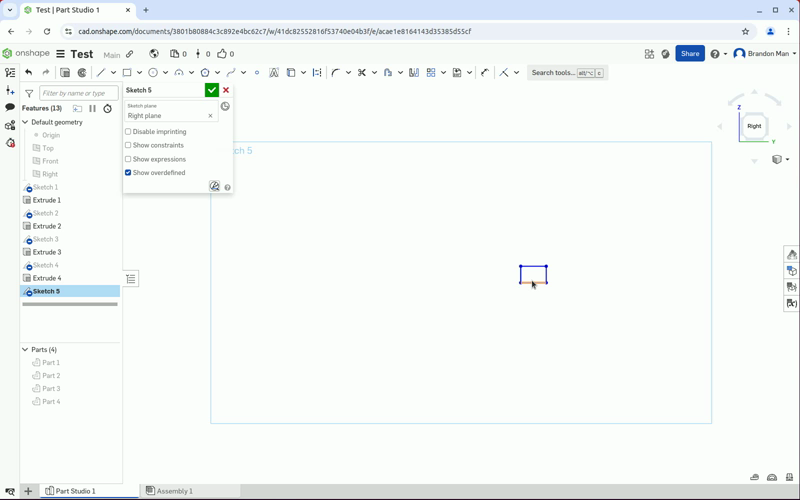
scroll(6)
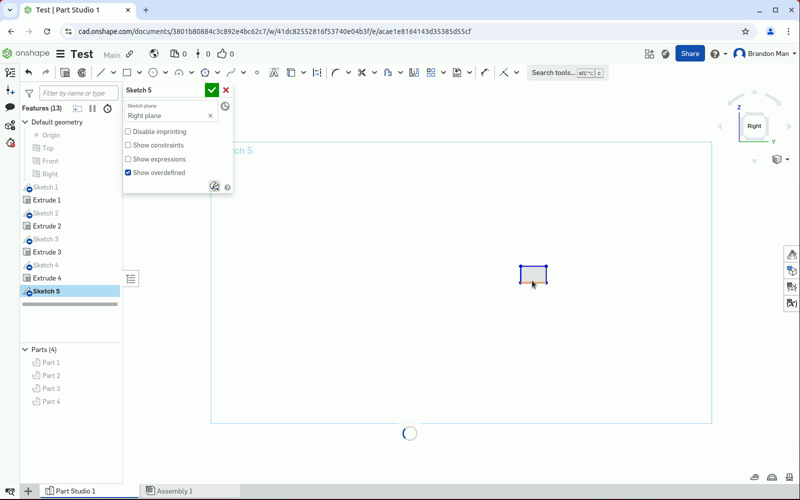
scroll(6)
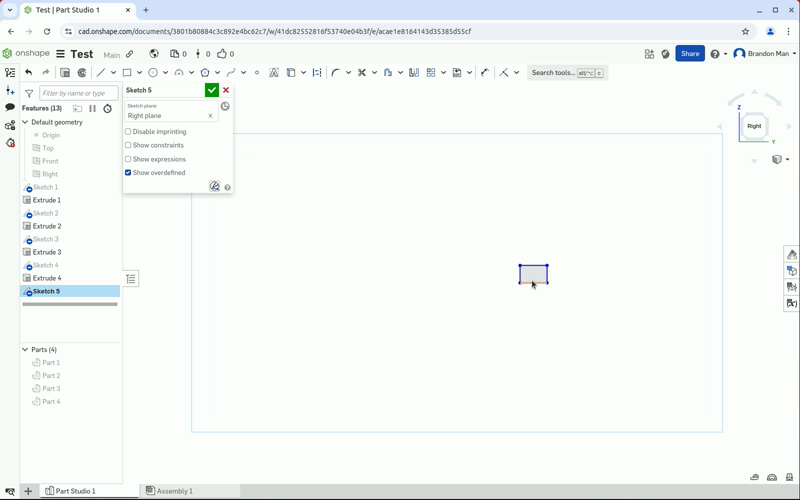
scroll(6)
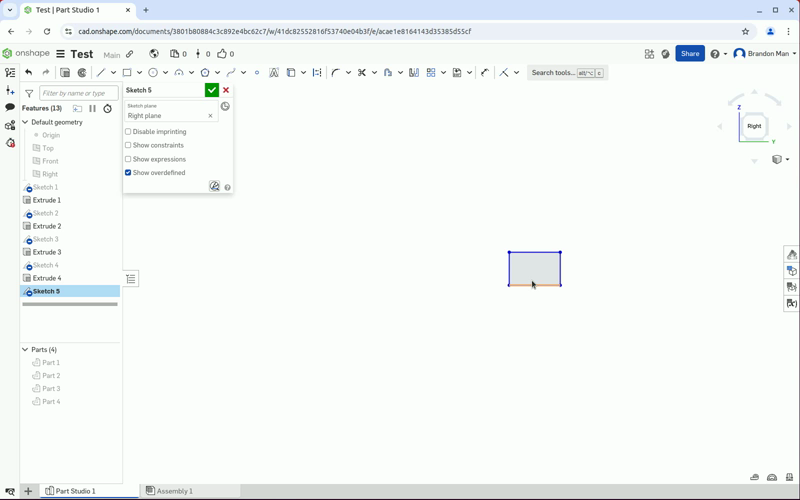
scroll(6)
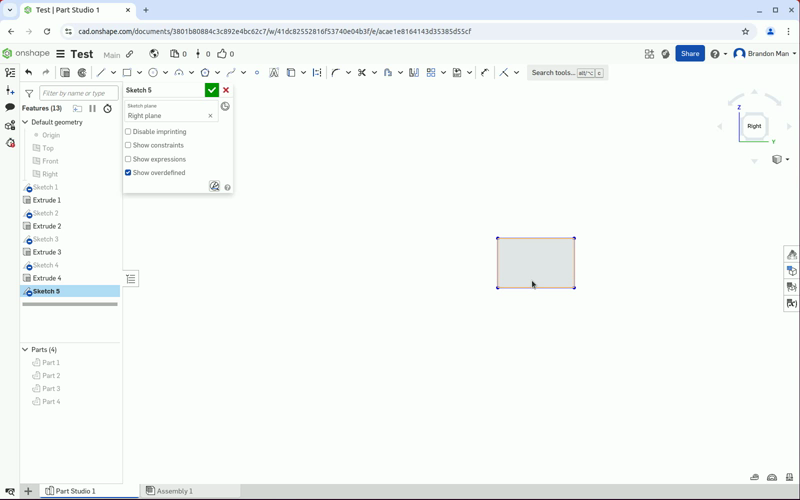
scroll(6)
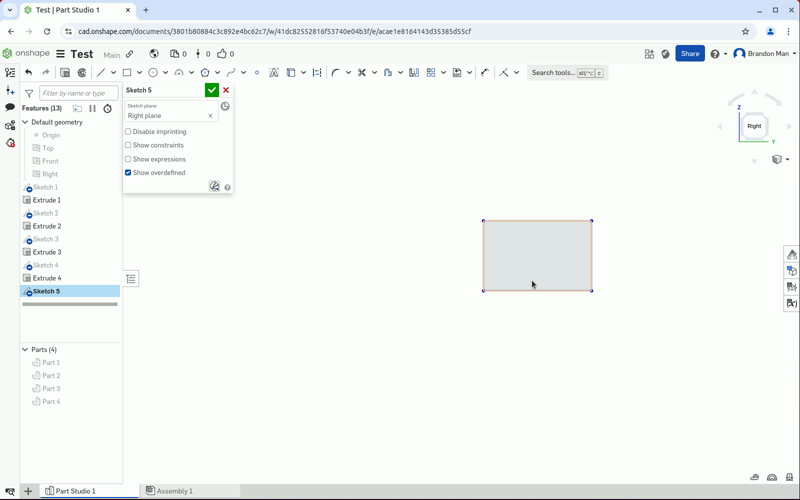
scroll(6)
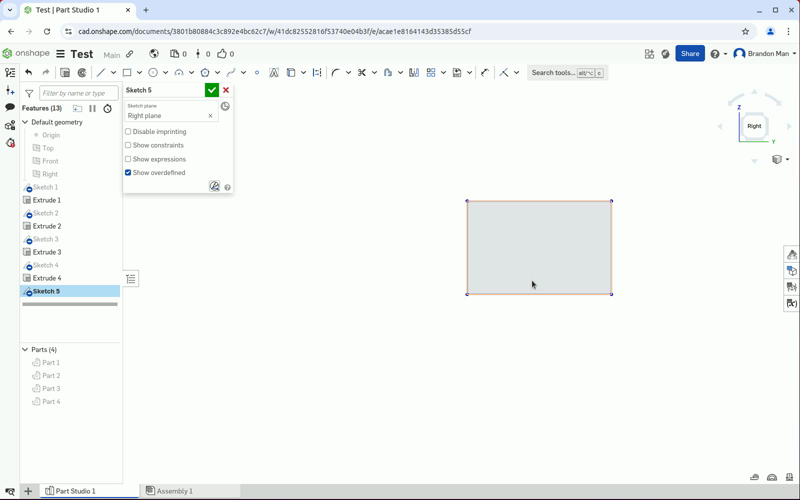
scroll(6)
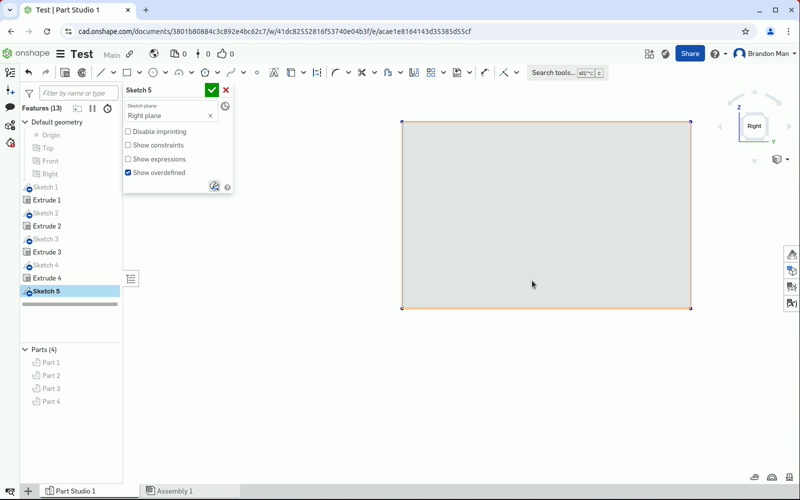
click(532, 280)
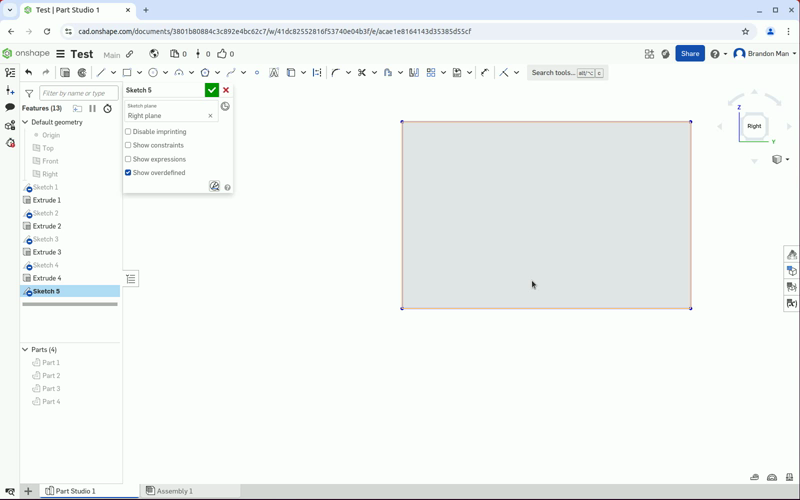
scroll(-6)
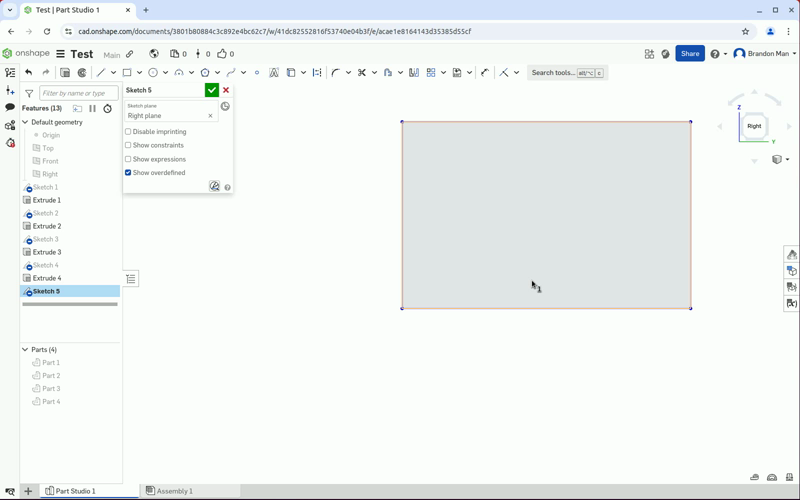
scroll(-6)
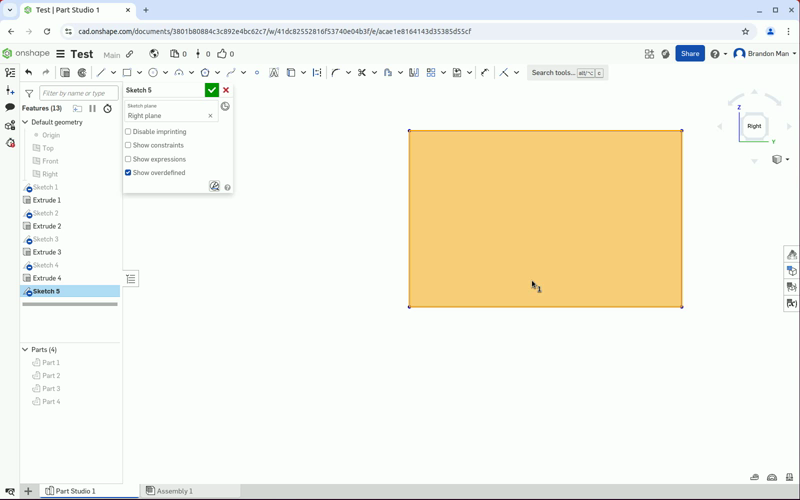
scroll(-6)
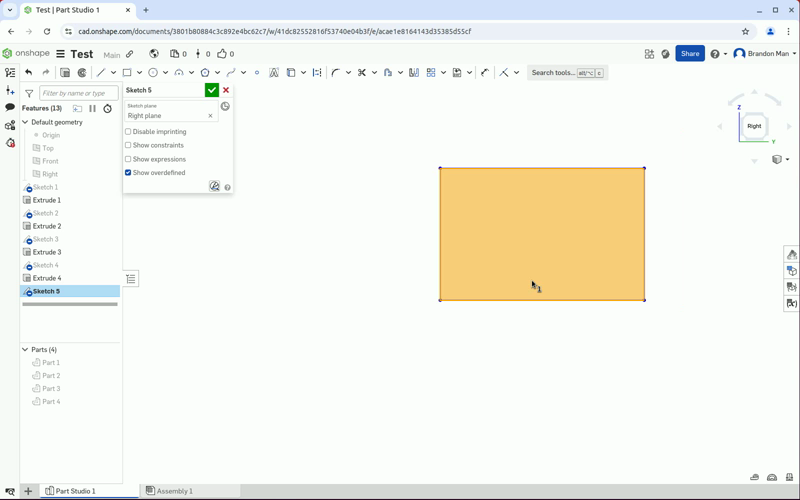
scroll(-6)
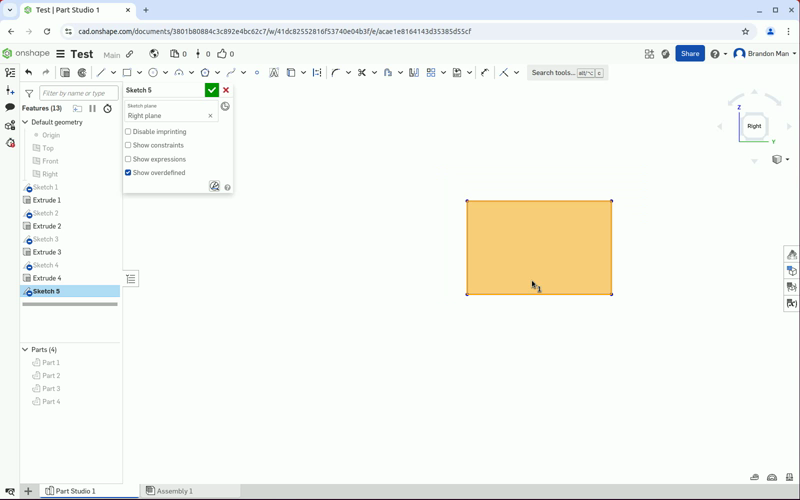
scroll(-6)
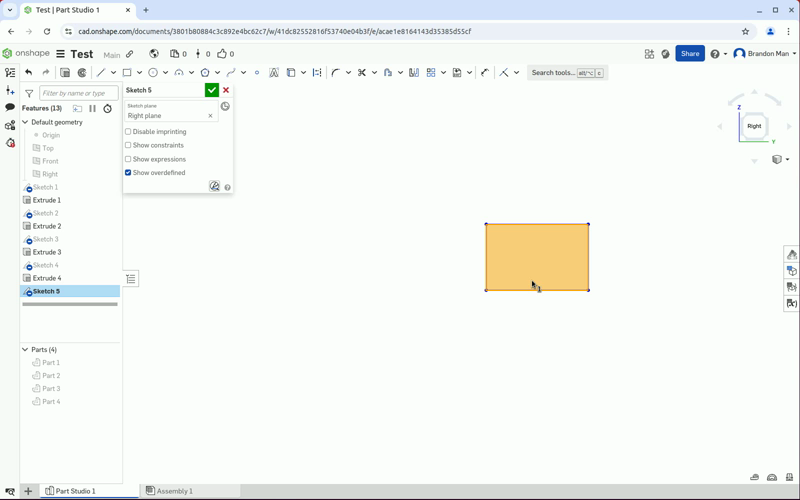
scroll(-6)
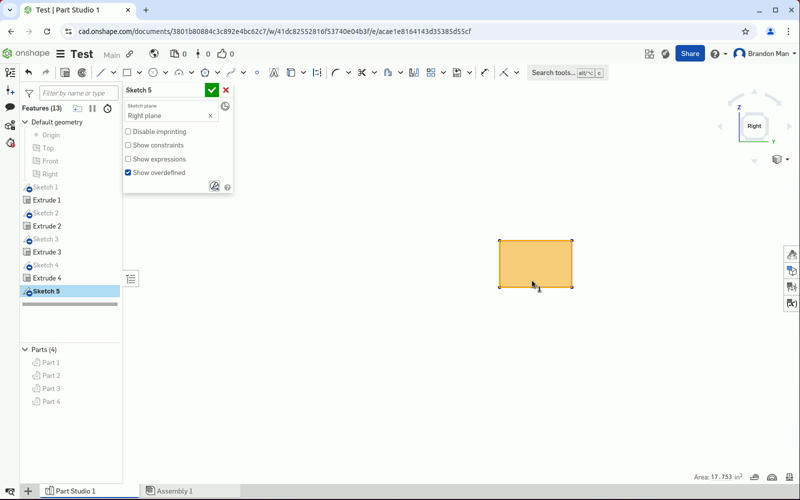
scroll(-6)
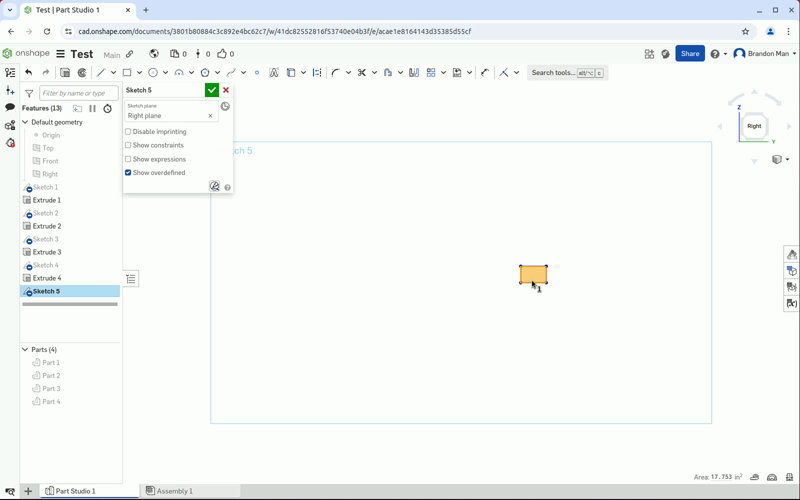
mouse_move(73, 352)
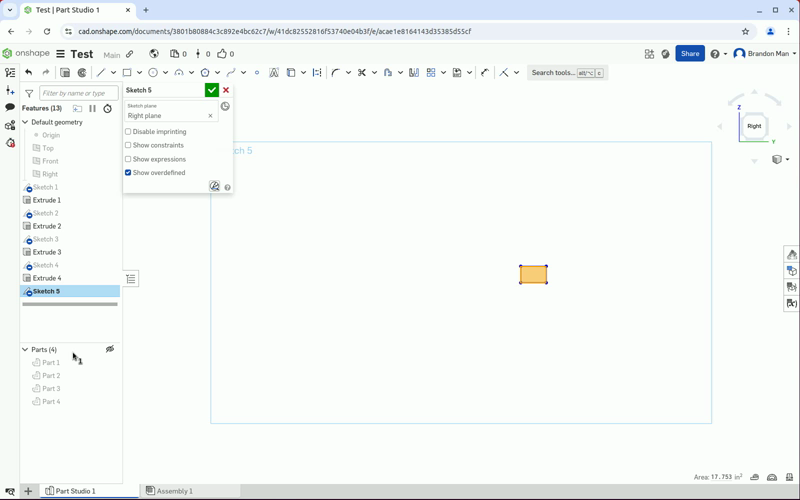
key(shift+y)
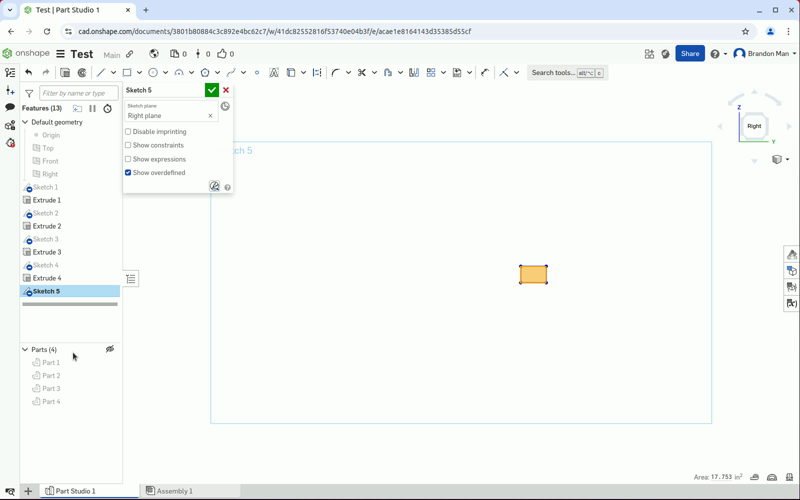
key(shift+e)
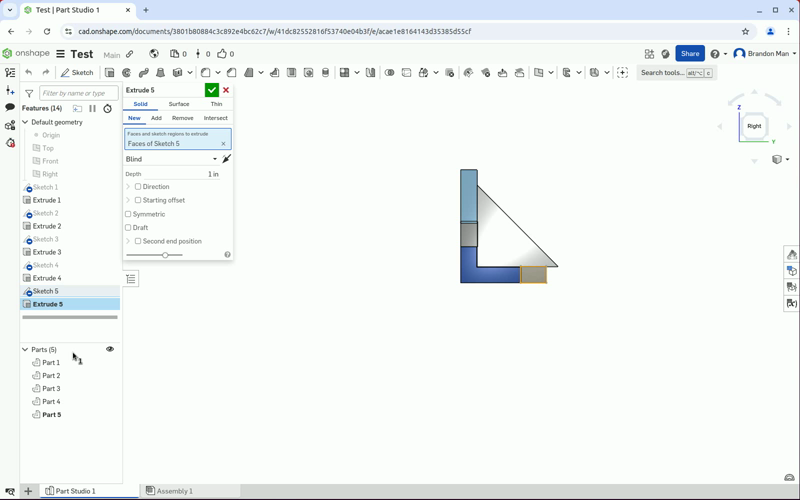
mouse_move(143, 106)
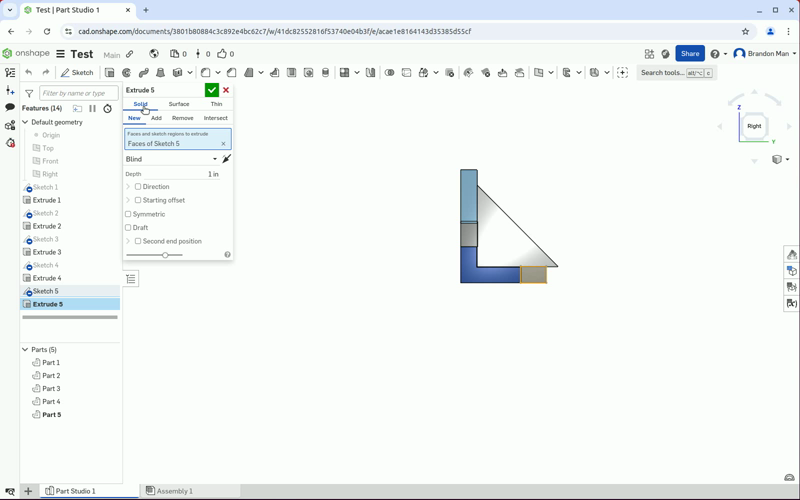
click(143, 106)
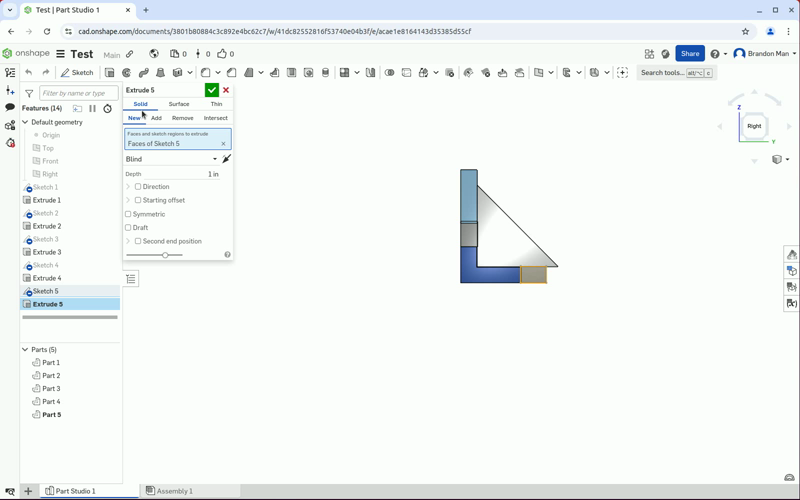
mouse_move(137, 120)
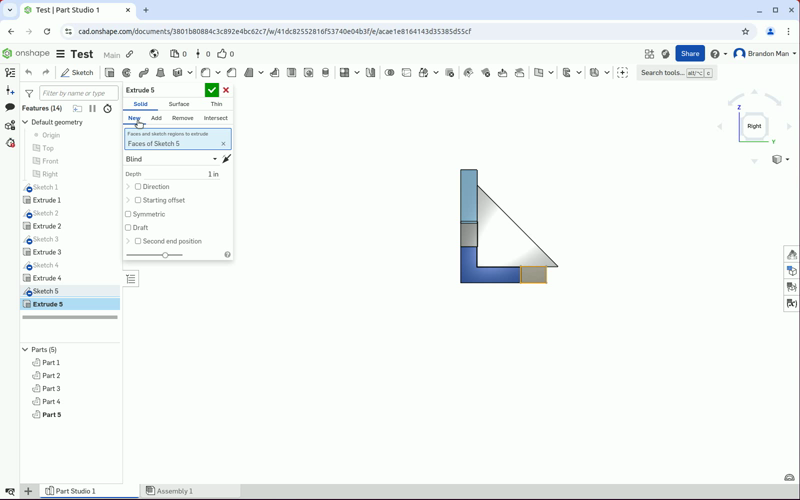
click(137, 120)
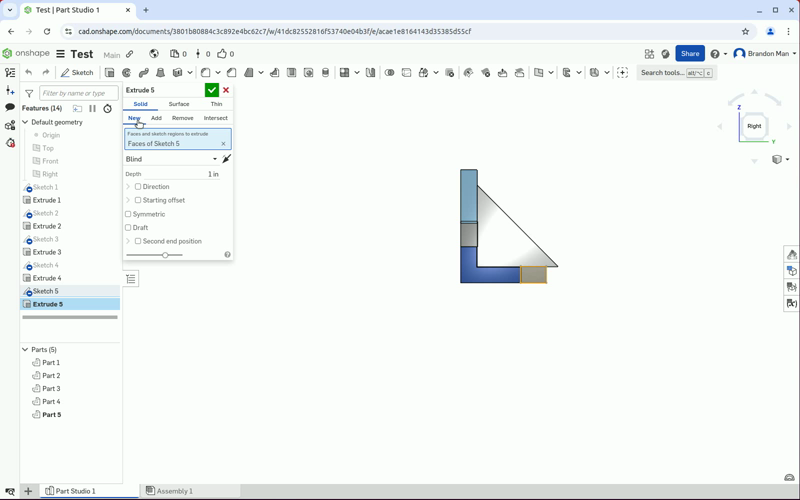
key(tab, 4)
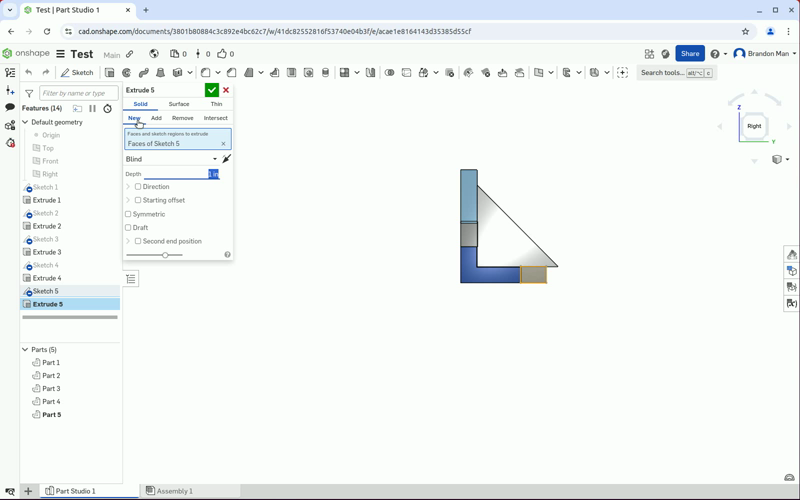
text(29.848)
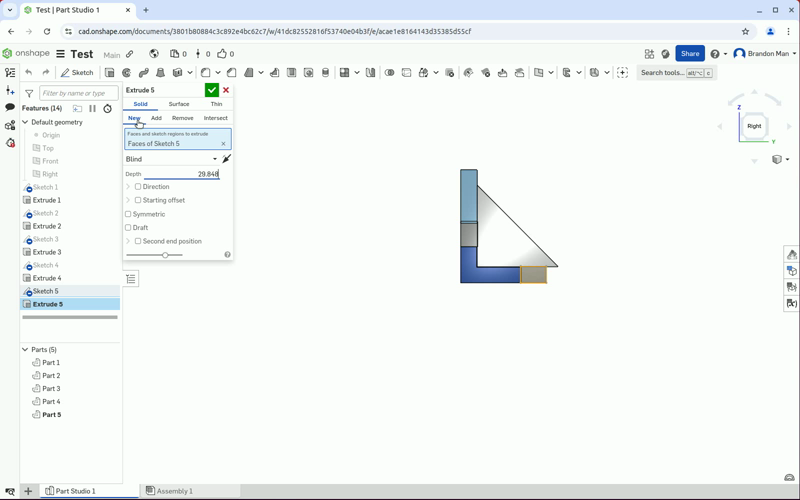
key(tab, 3)
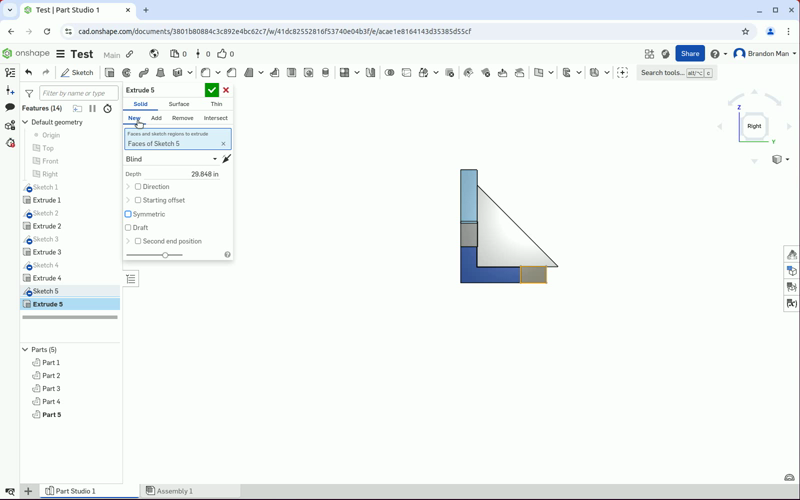
key(space)
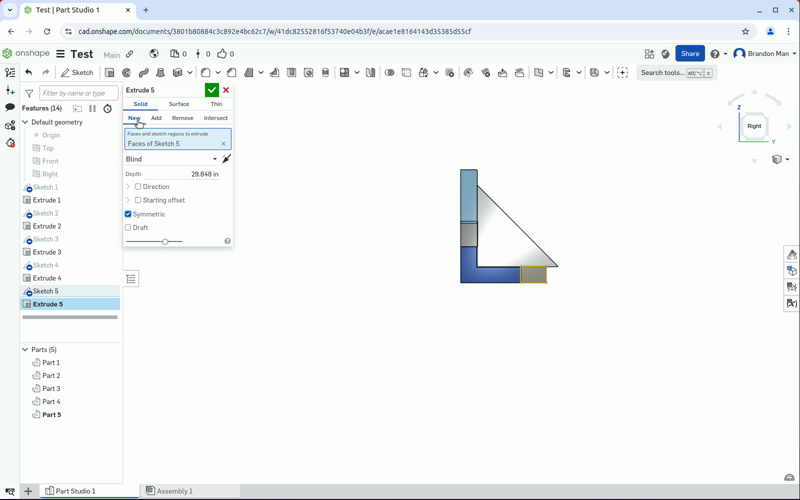
key(enter)
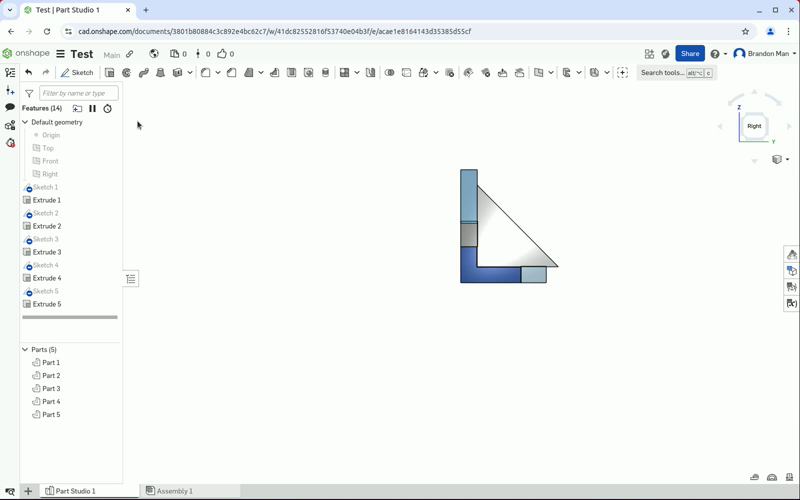
key(shift+h)
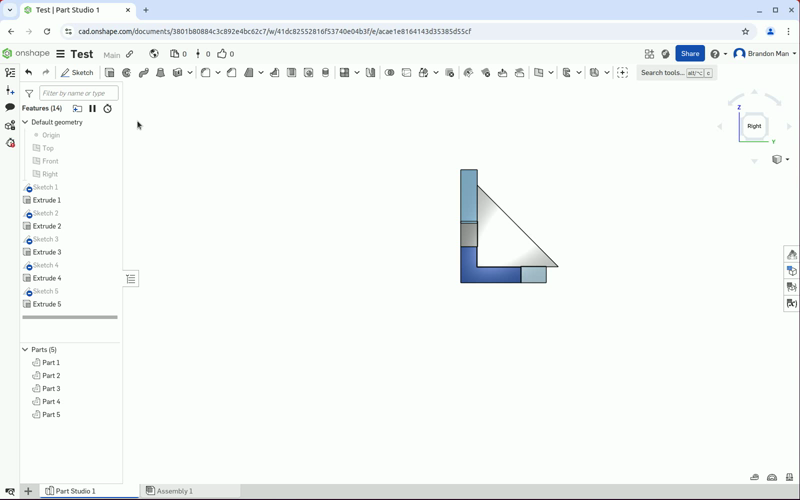
key(shift+h)
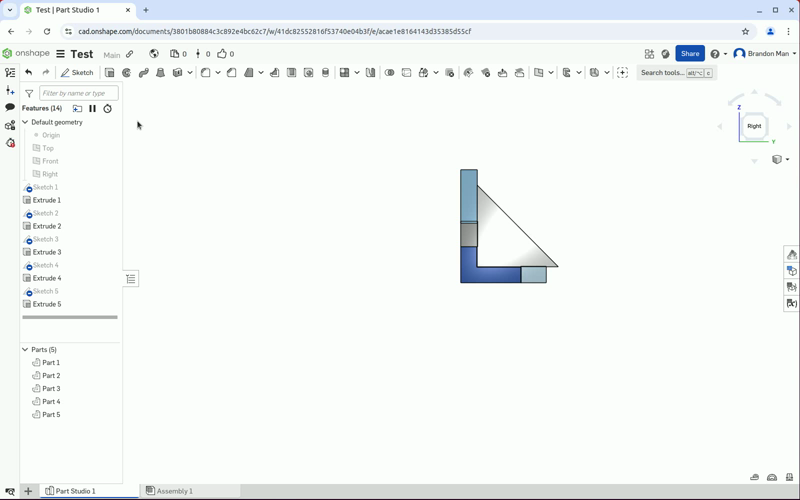
mouse_move(73, 189)
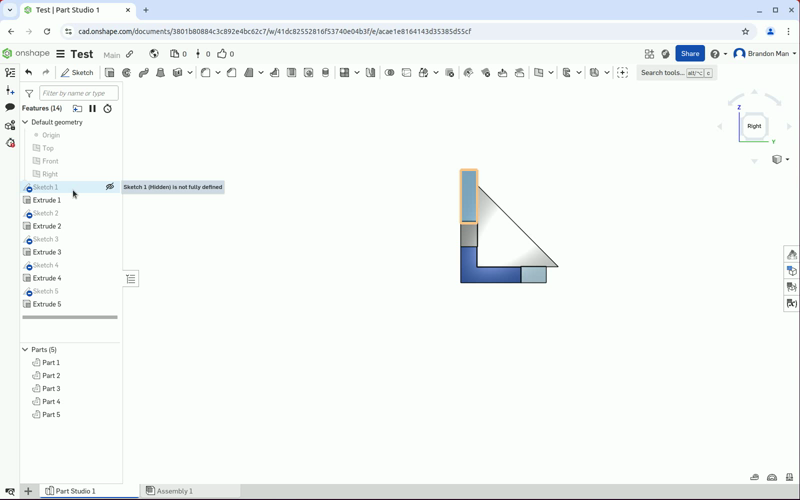
click(73, 189)
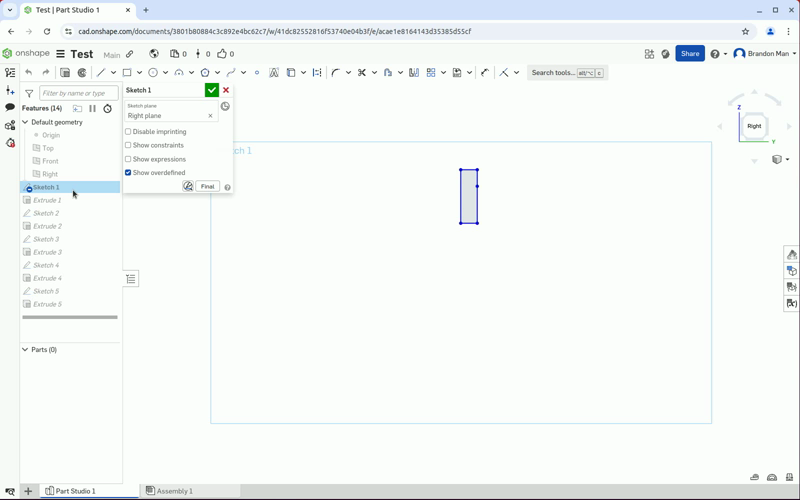
mouse_move(229, 92)
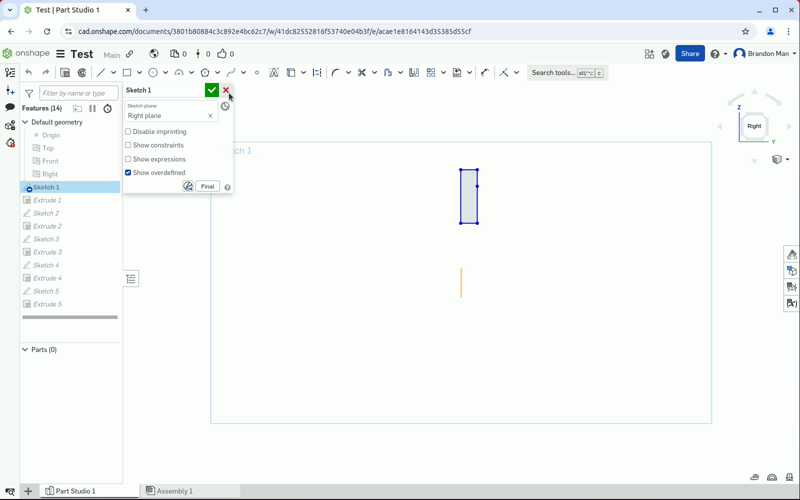
click(229, 92)
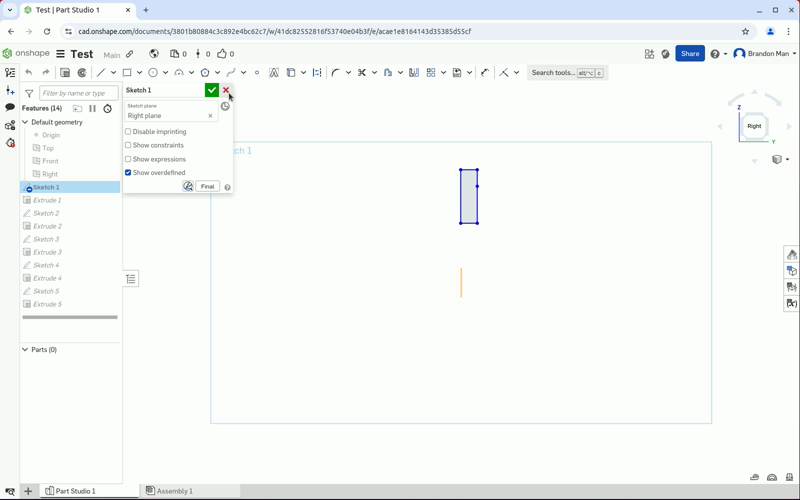
key(shift+s)
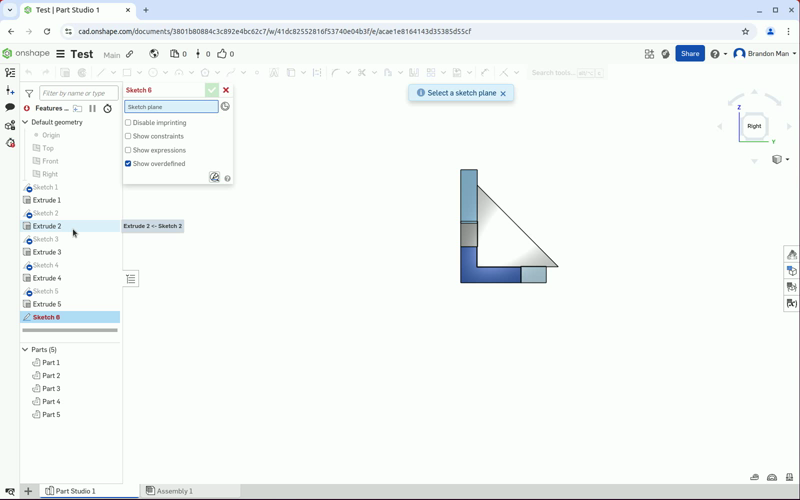
scroll(3)
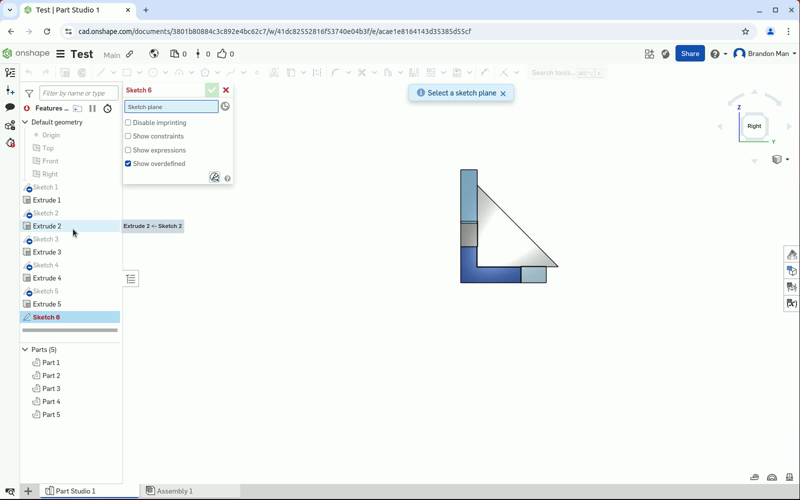
mouse_move(73, 176)
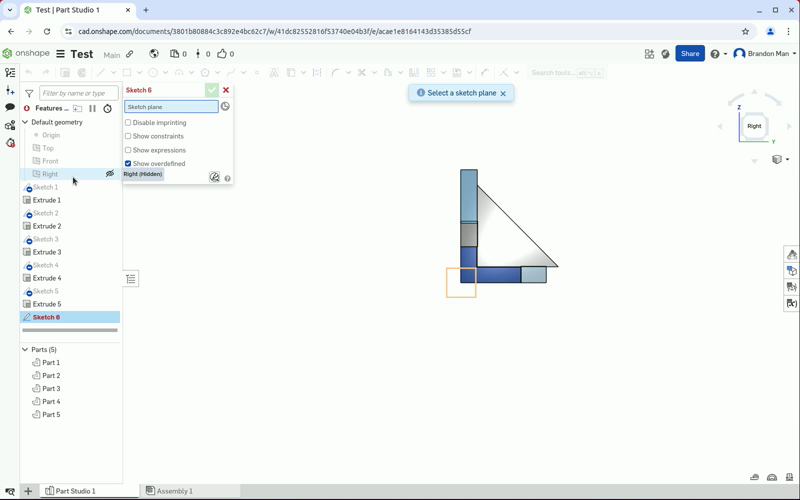
click(73, 176)
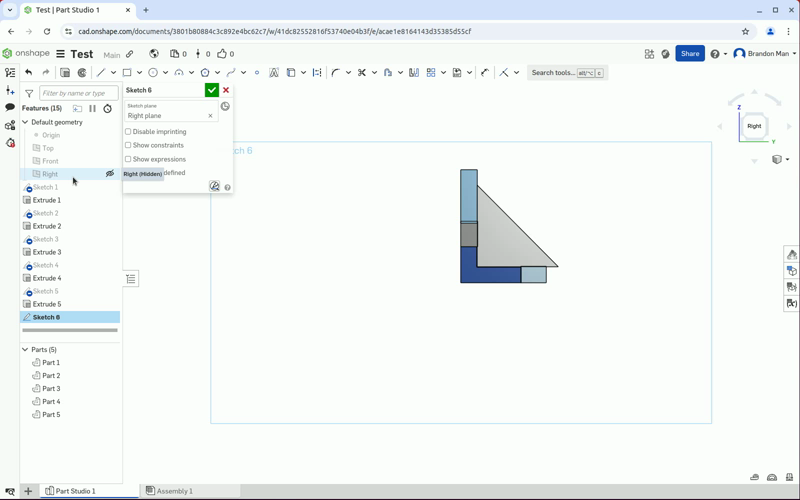
mouse_move(73, 352)
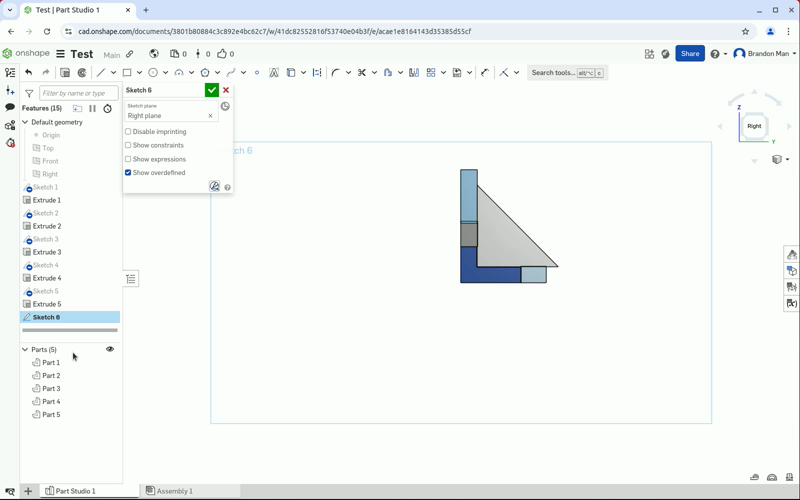
key(y)
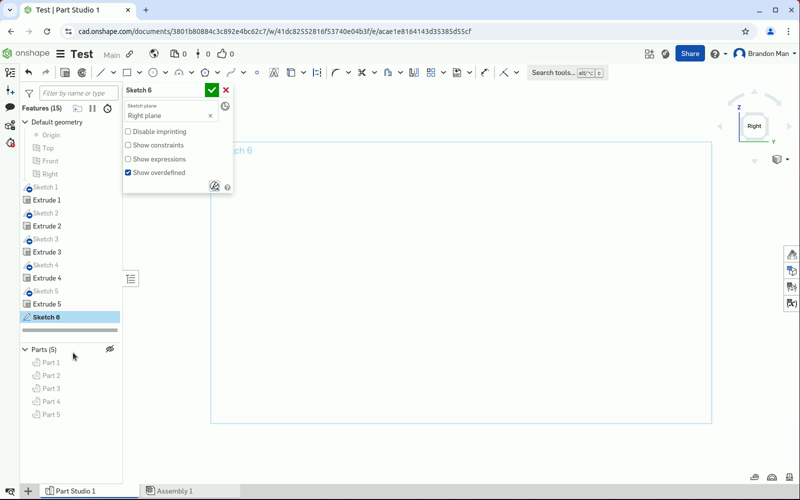
key(l)
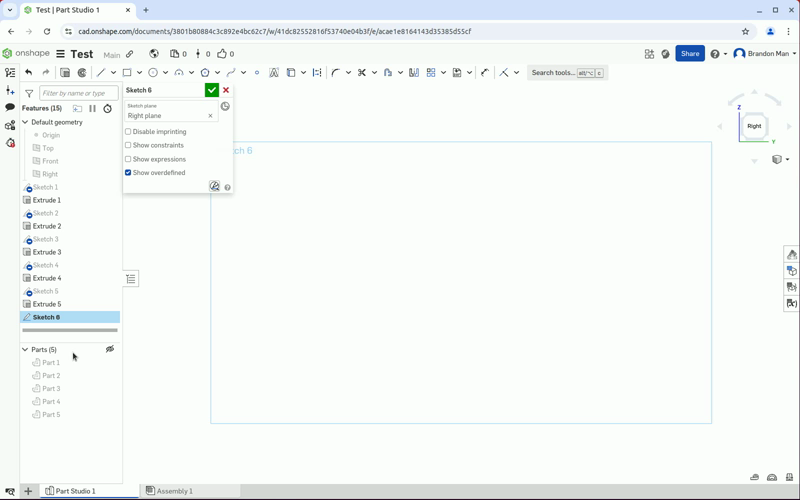
key_down(shift)
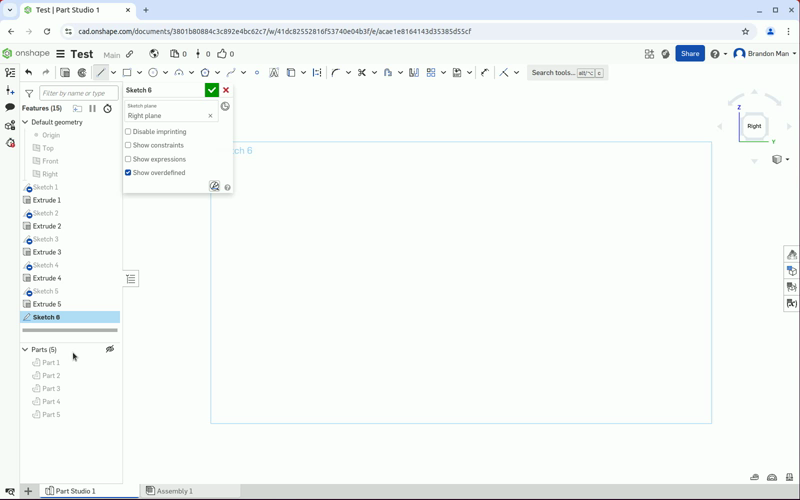
mouse_move(545, 282)
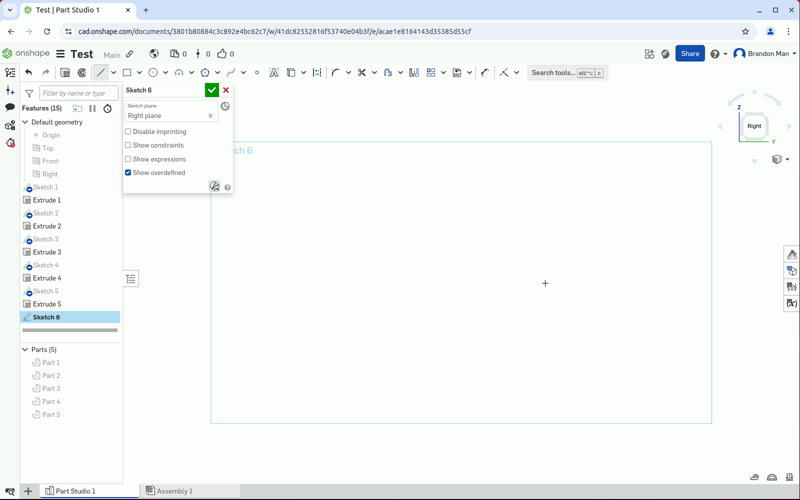
click(545, 282)
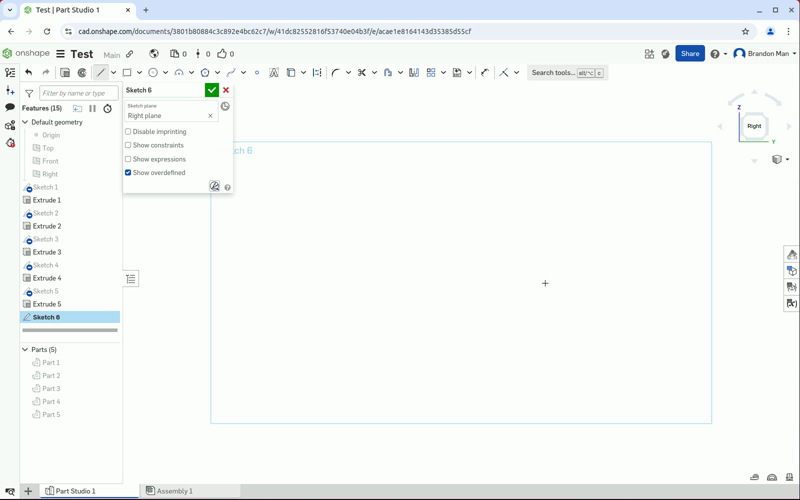
key_up(shift)
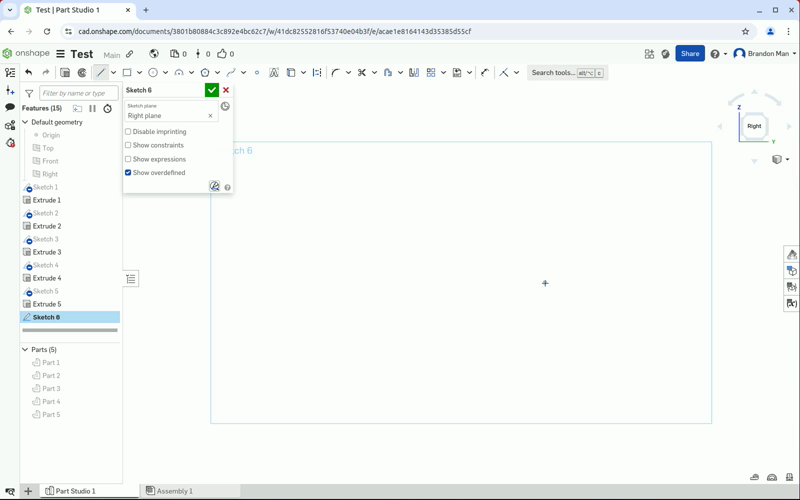
key_down(shift)
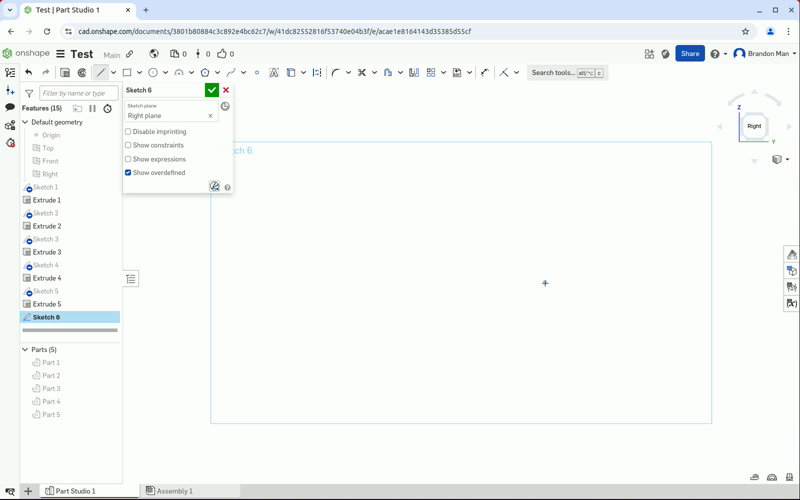
mouse_move(575, 282)
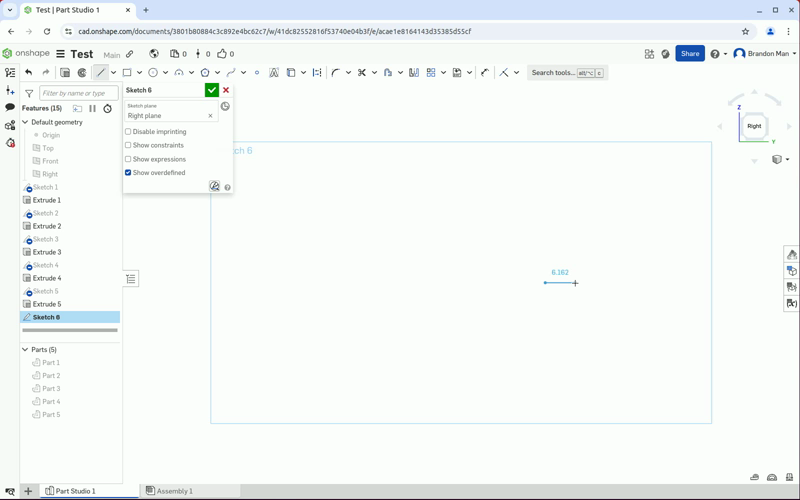
mouse_move(574, 282)
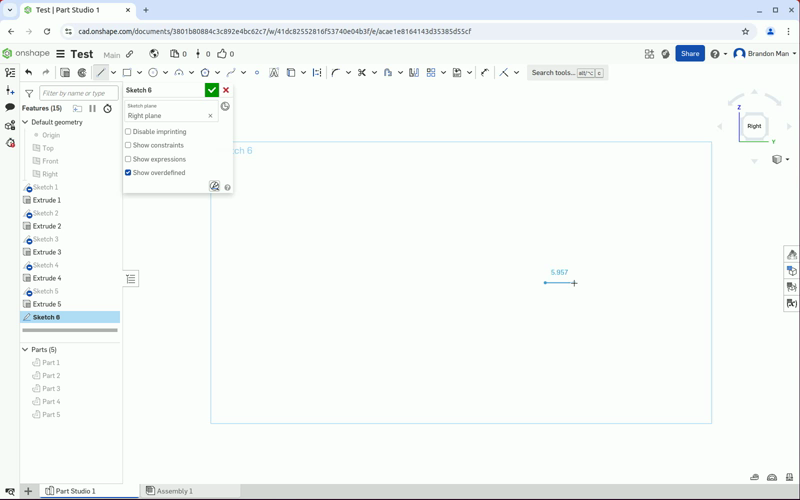
click(574, 282)
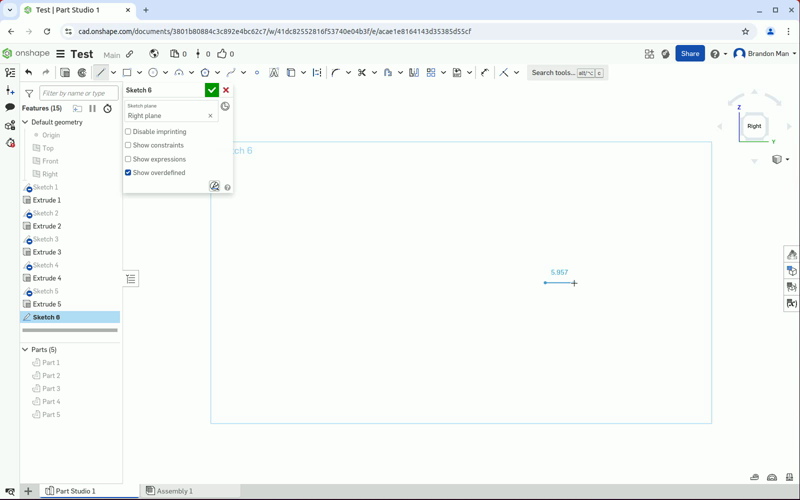
key_up(shift)
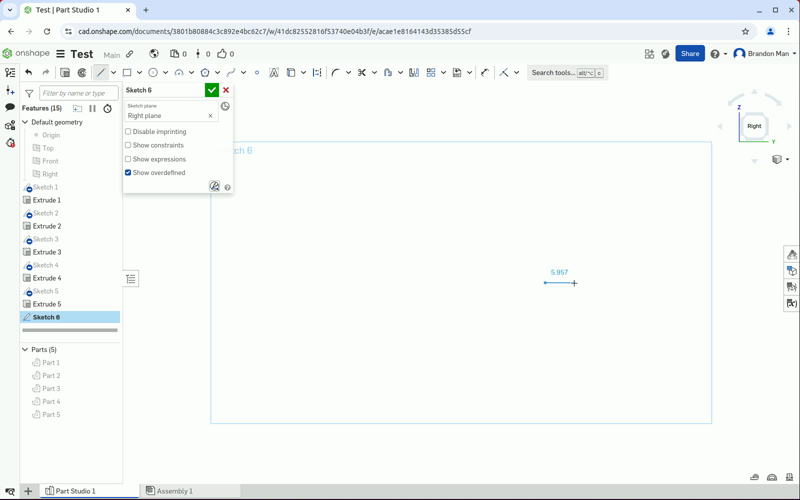
key_down(shift)
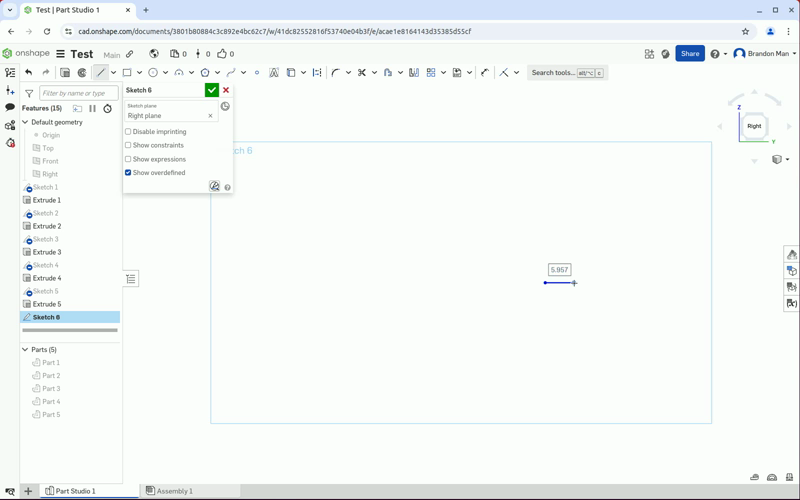
mouse_move(589, 282)
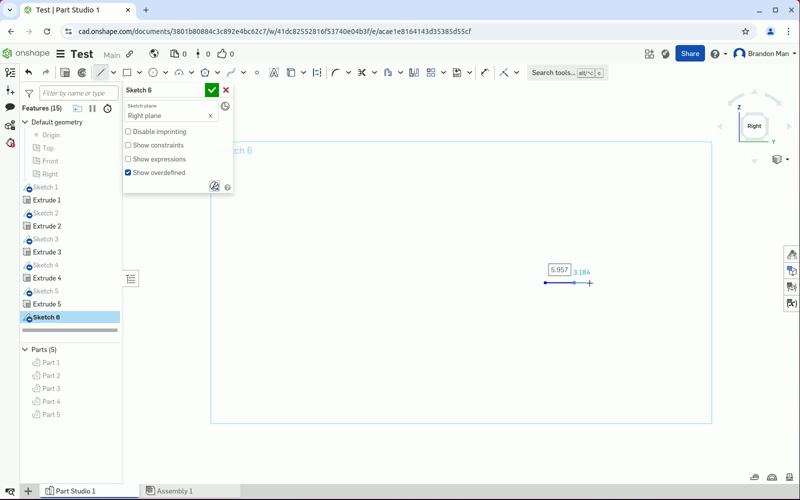
mouse_move(574, 266)
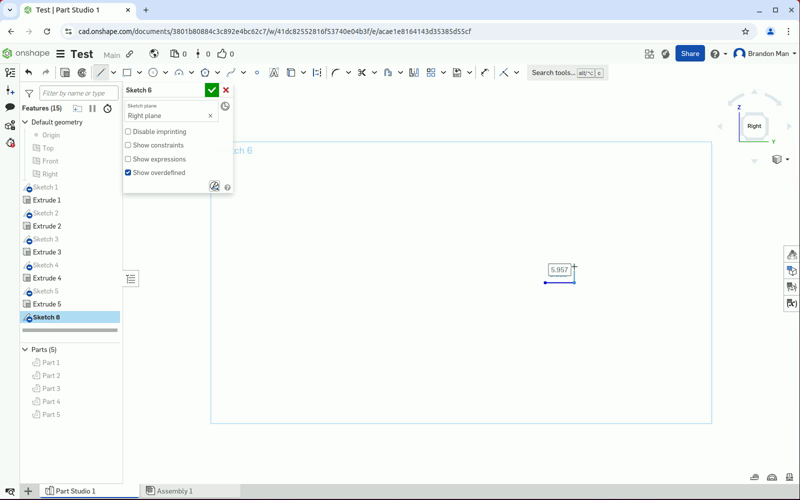
click(574, 266)
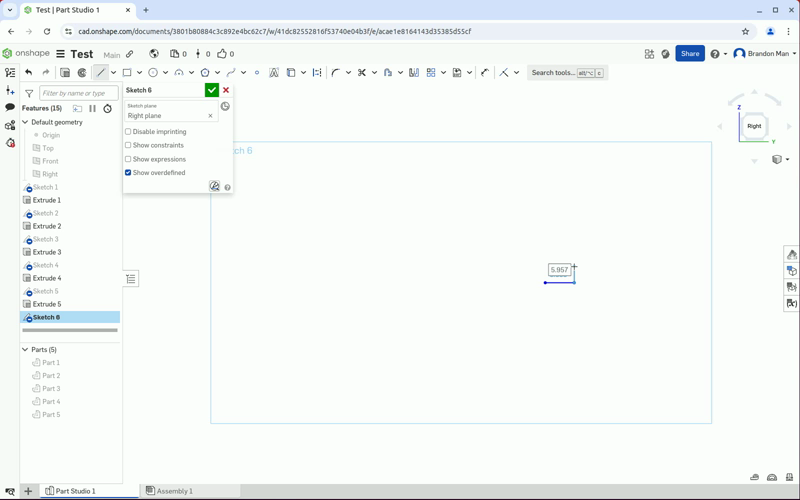
key_up(shift)
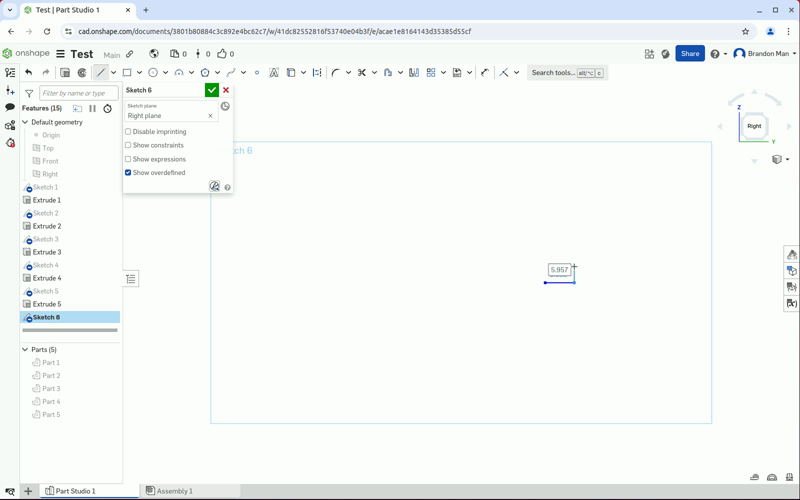
key_down(shift)
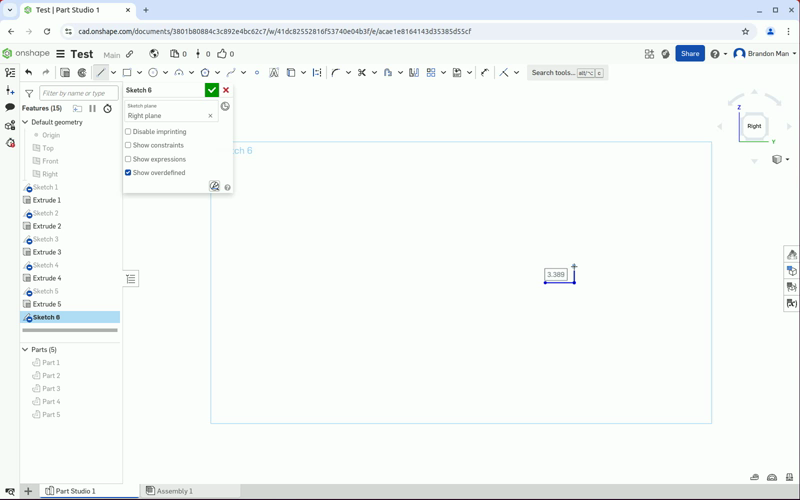
mouse_move(589, 266)
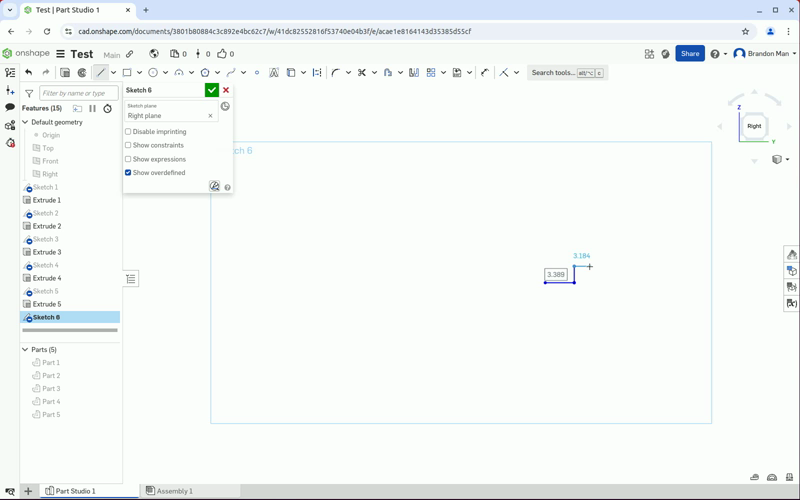
mouse_move(557, 266)
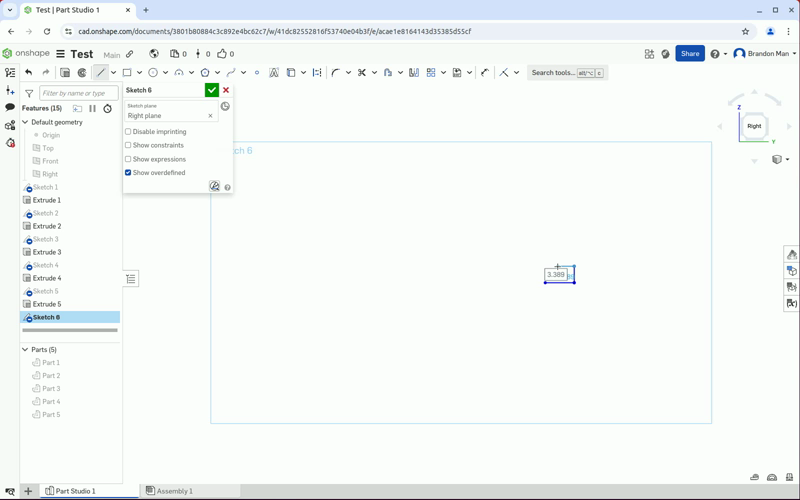
click(557, 266)
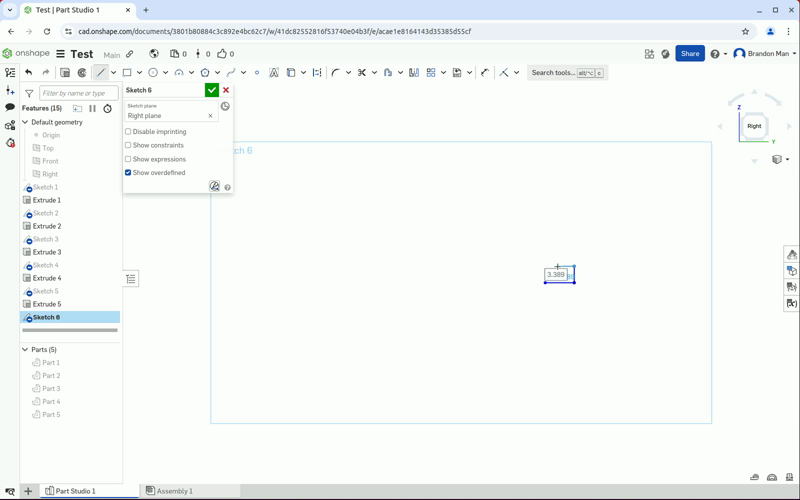
key_up(shift)
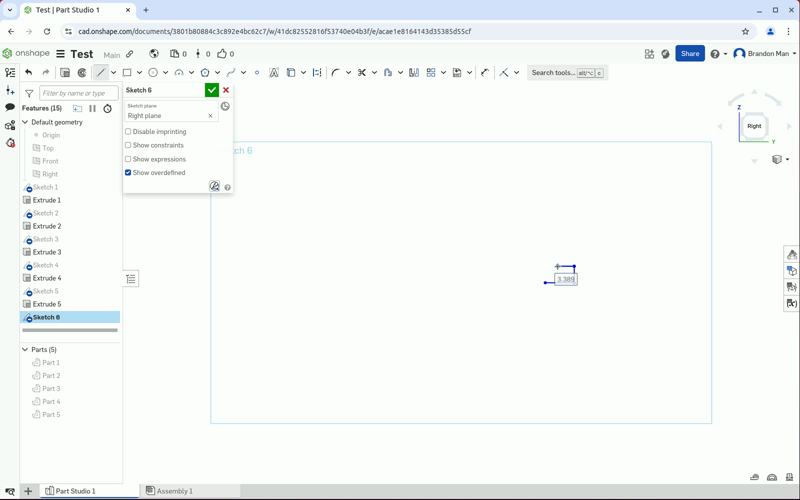
key_down(shift)
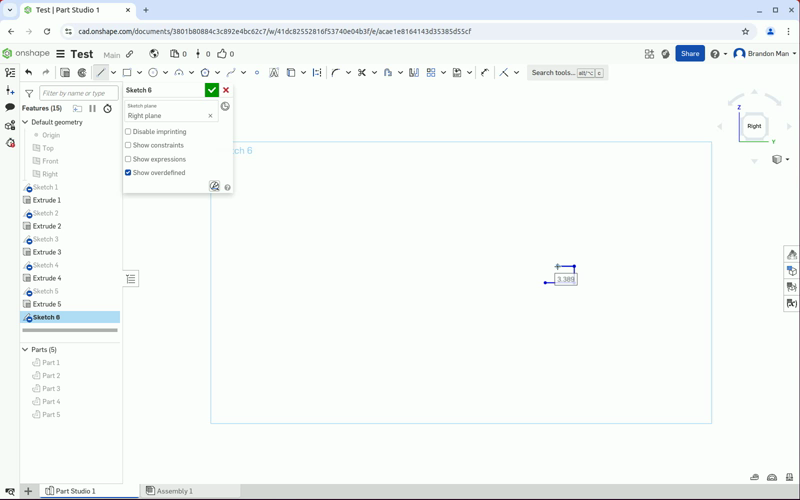
mouse_move(587, 266)
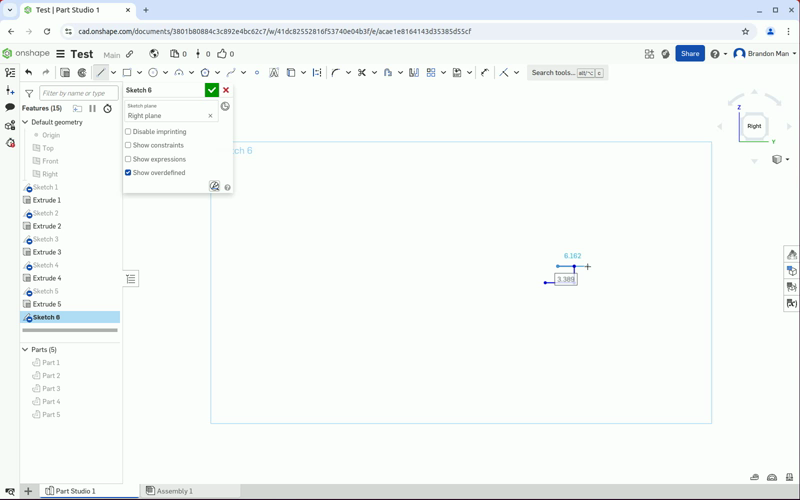
mouse_move(545, 266)
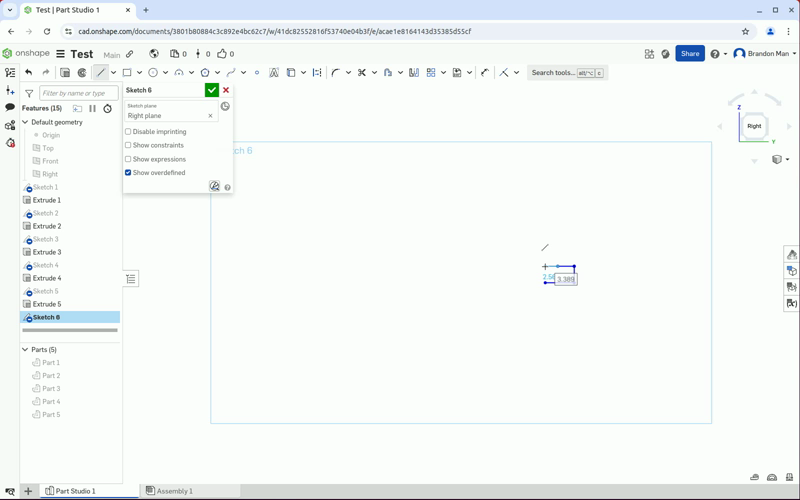
click(545, 266)
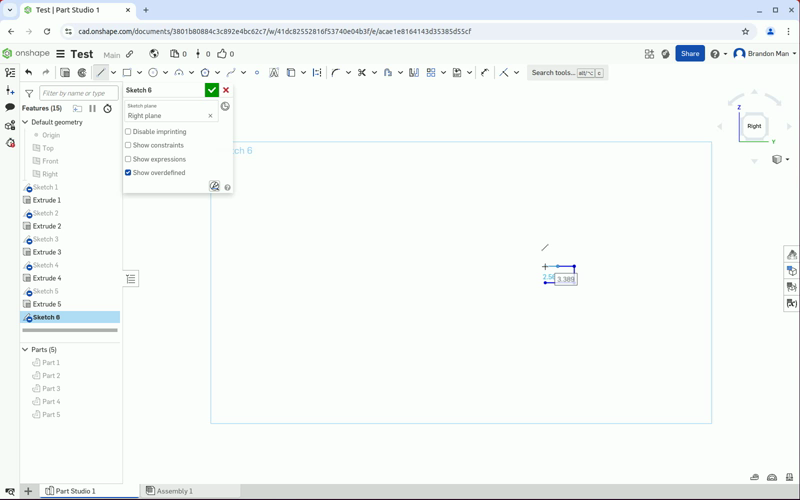
key_up(shift)
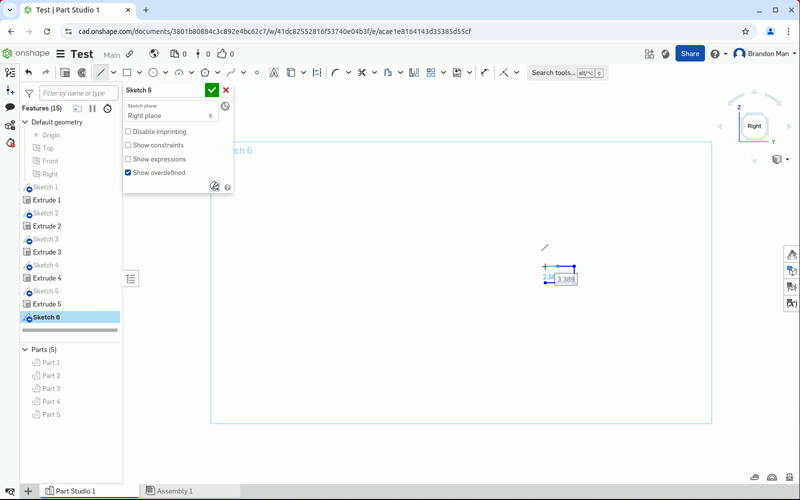
mouse_move(575, 266)
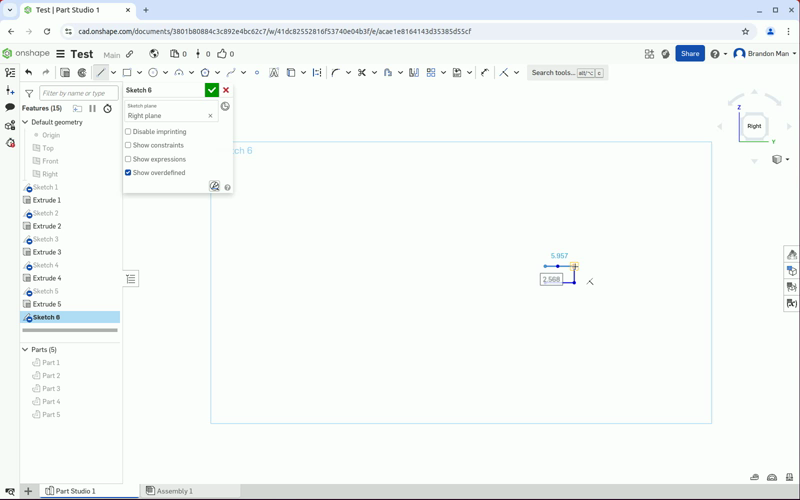
key_down(shift)
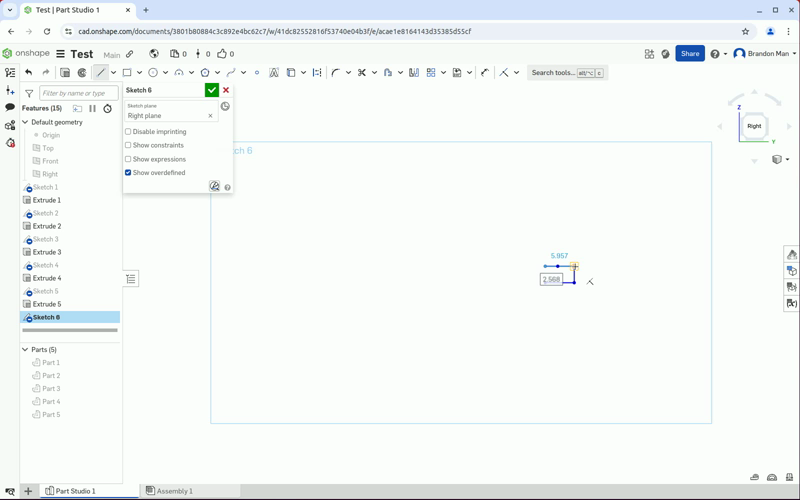
mouse_move(545, 282)
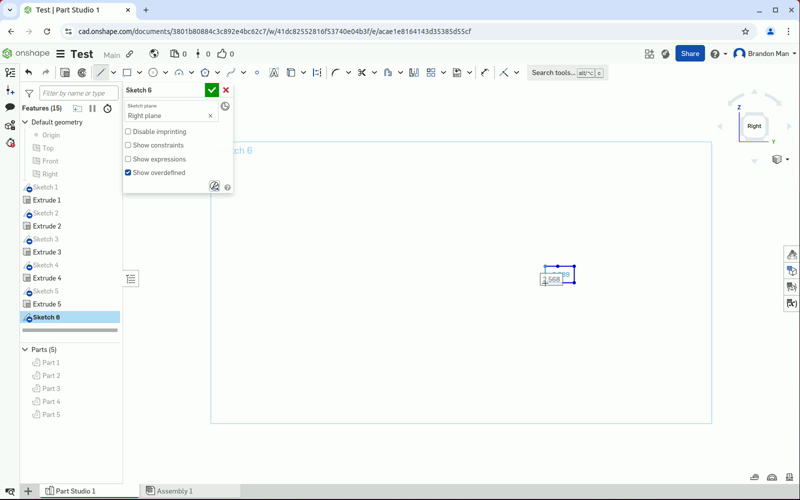
key_up(shift)
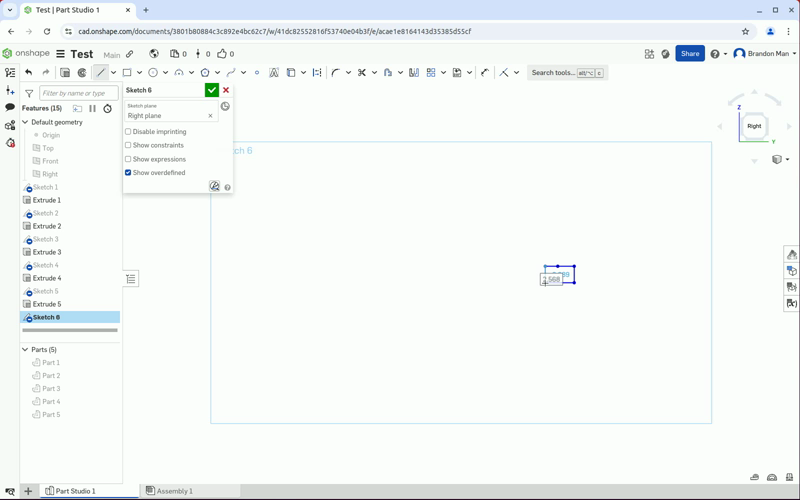
click(545, 282)
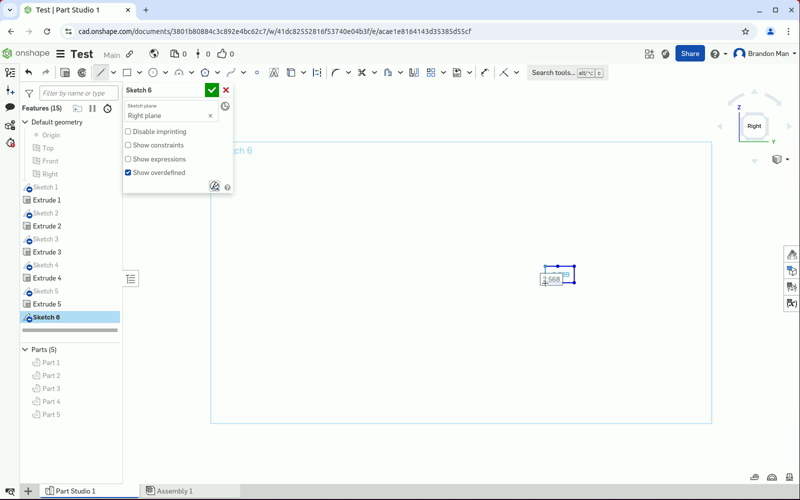
key(esc)
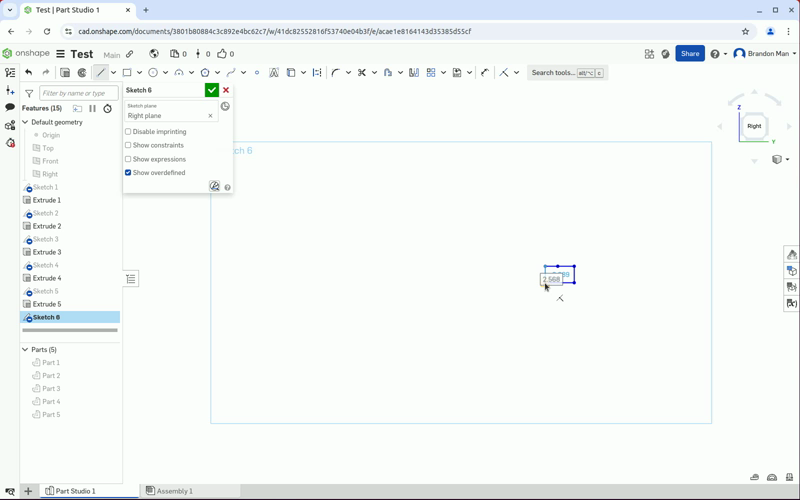
mouse_move(551, 270)
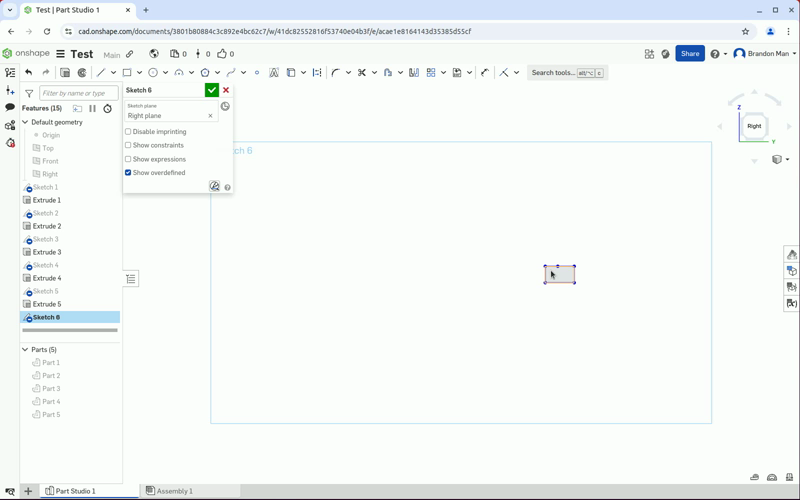
scroll(6)
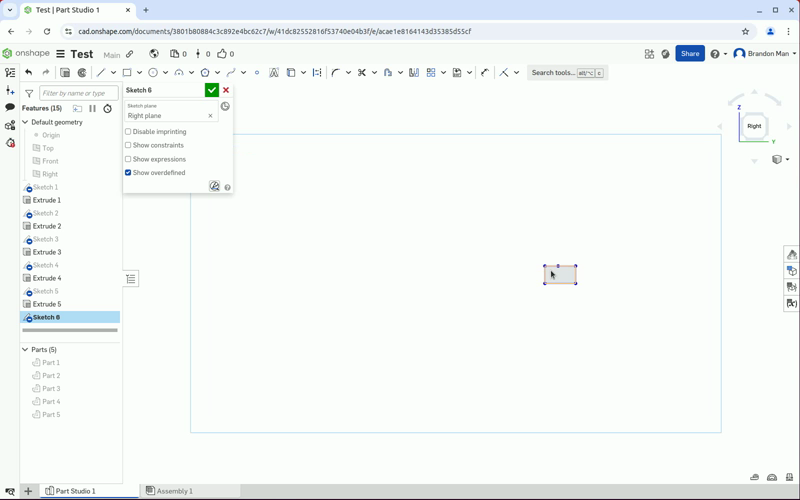
scroll(6)
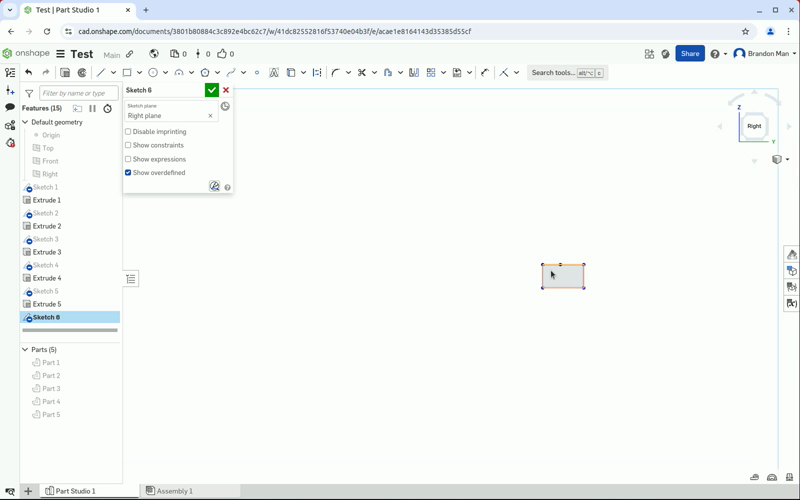
scroll(6)
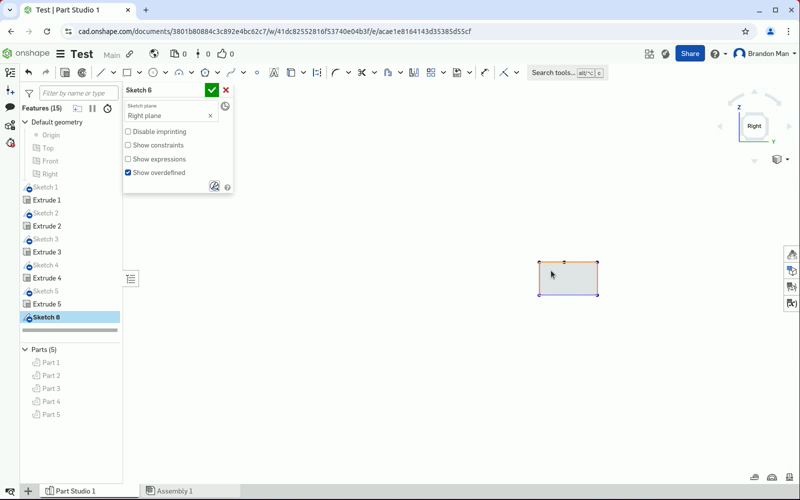
scroll(6)
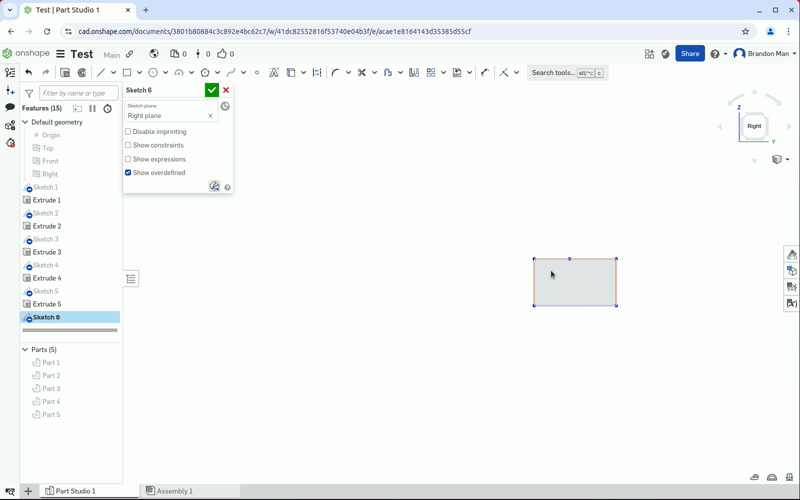
scroll(6)
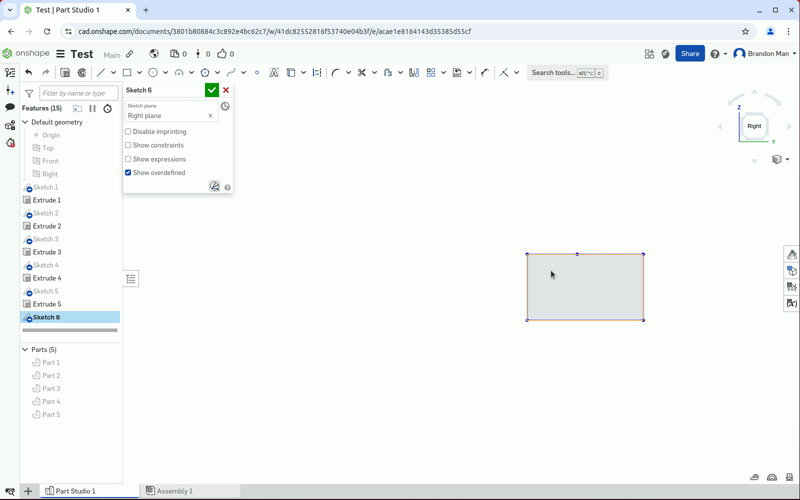
scroll(6)
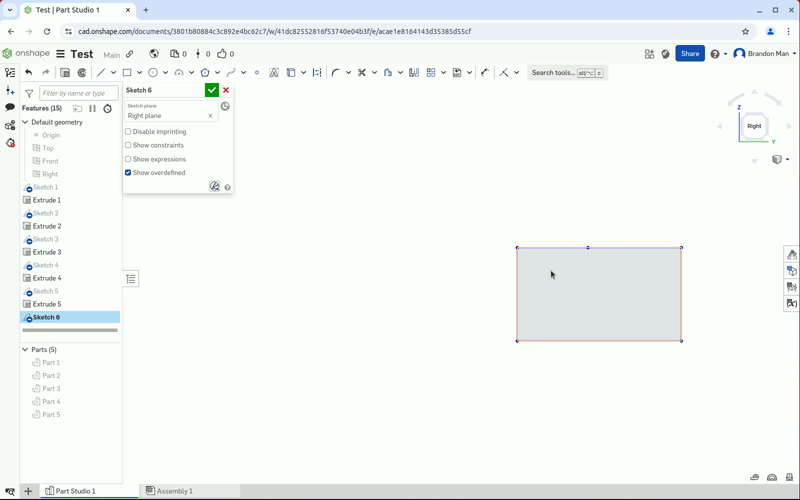
scroll(6)
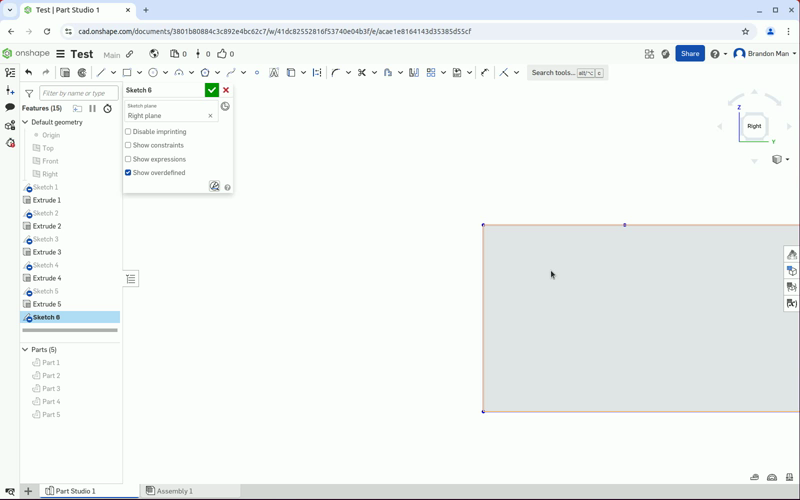
click(551, 270)
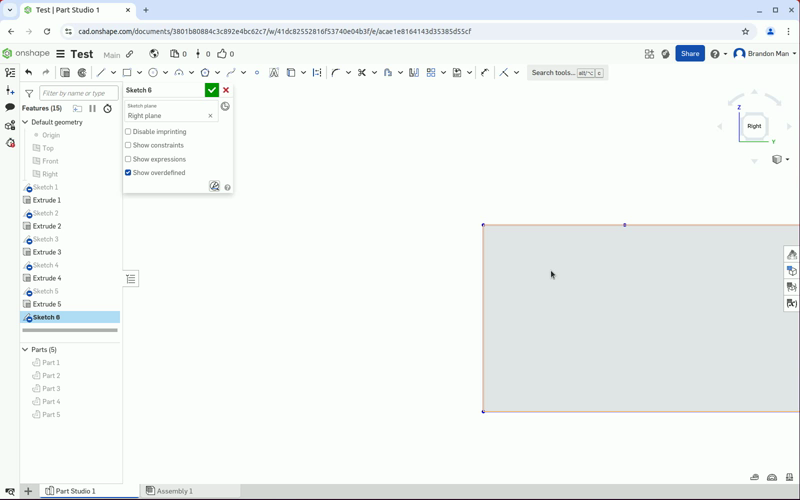
scroll(-6)
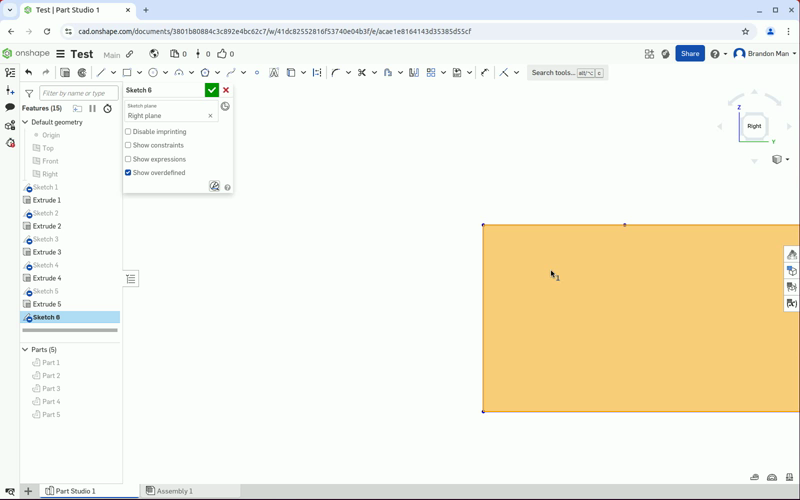
scroll(-6)
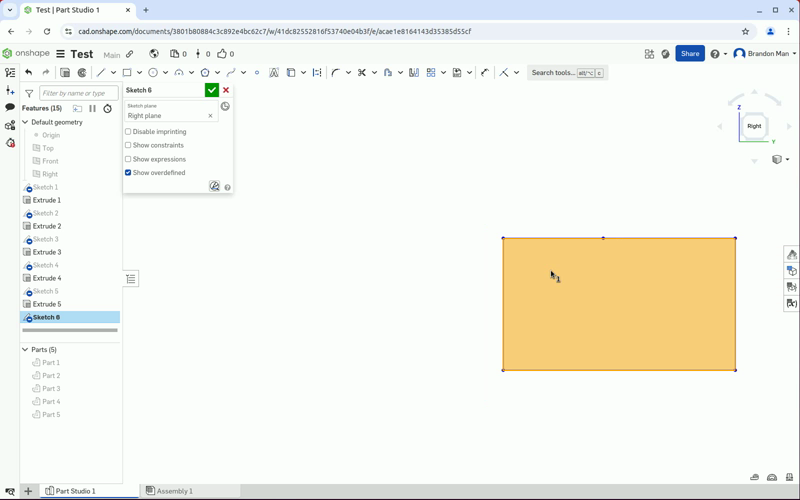
scroll(-6)
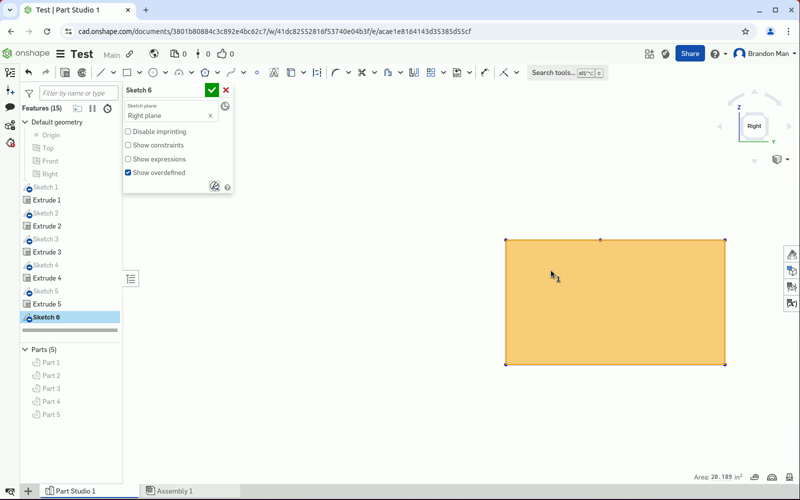
scroll(-6)
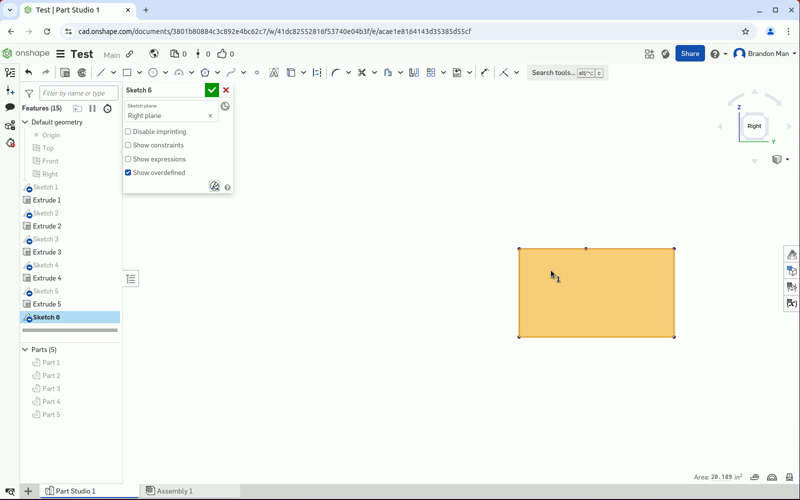
scroll(-6)
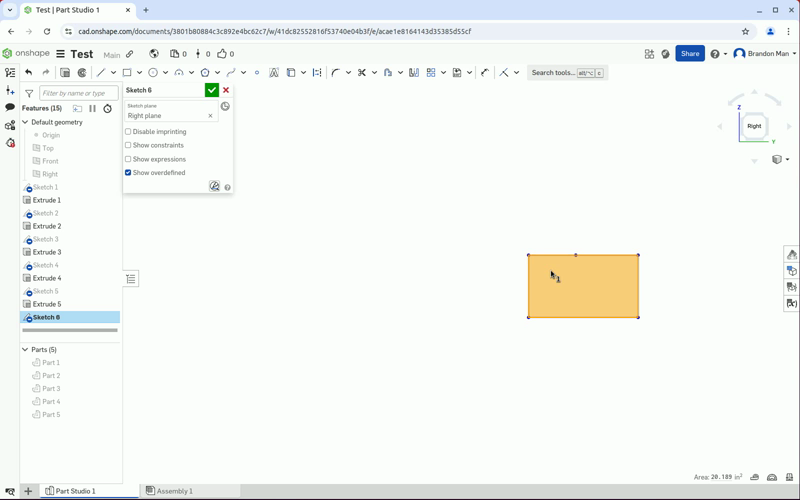
scroll(-6)
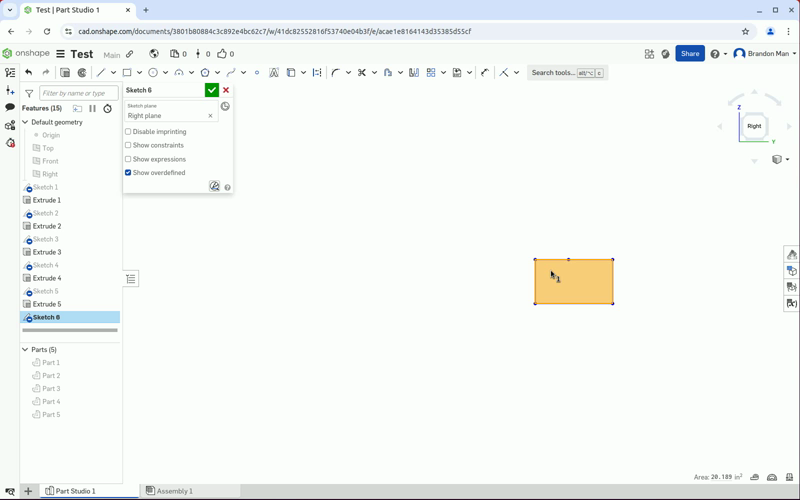
scroll(-6)
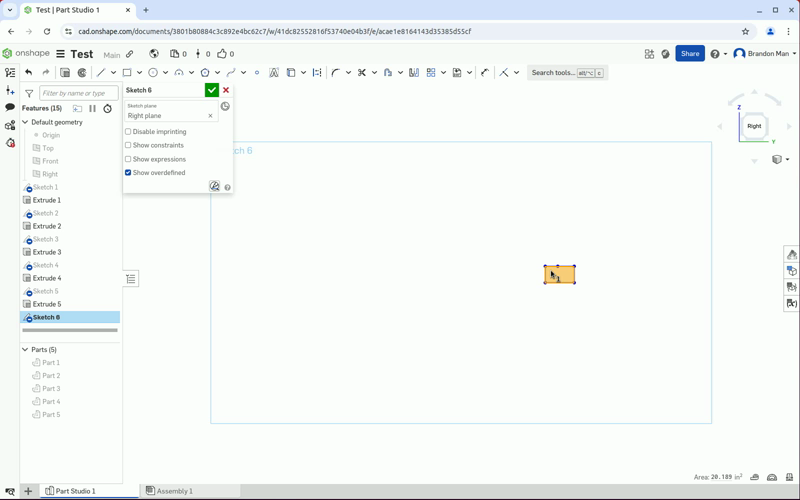
mouse_move(73, 352)
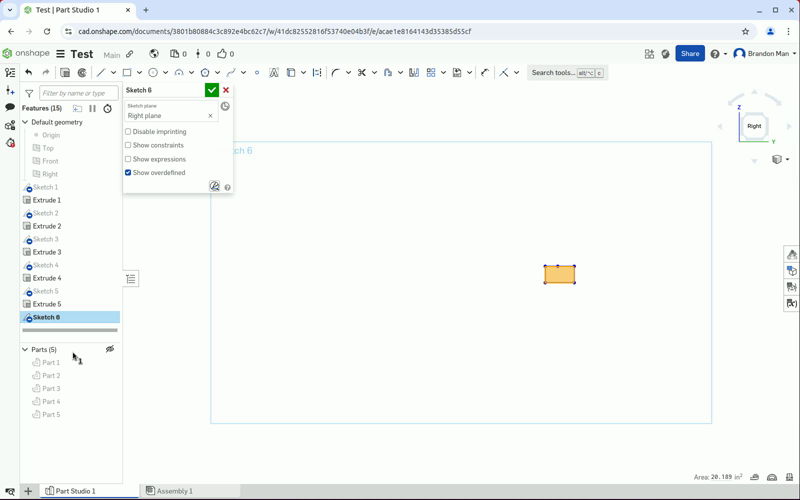
key(shift+y)
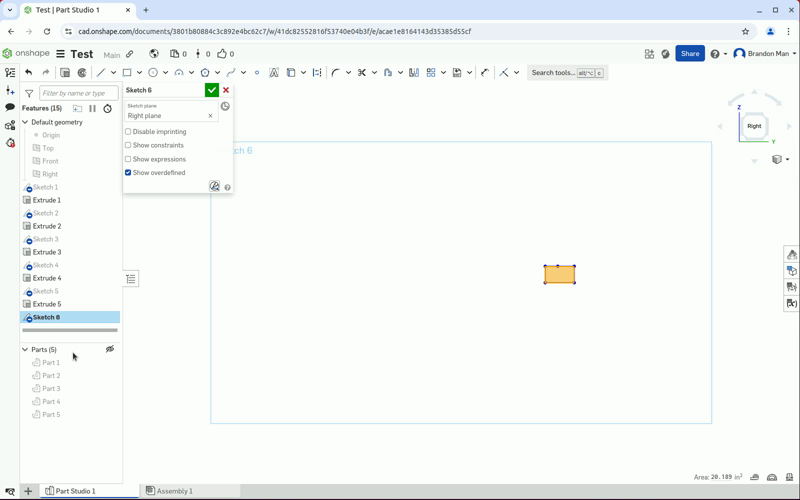
key(shift+e)
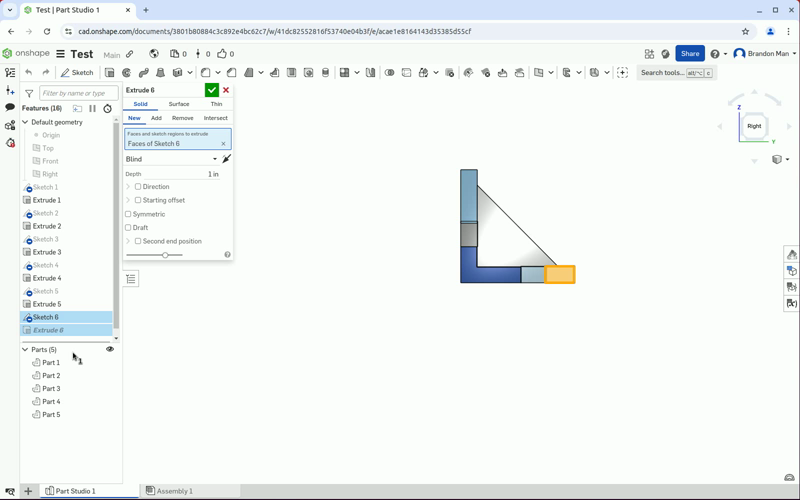
mouse_move(143, 106)
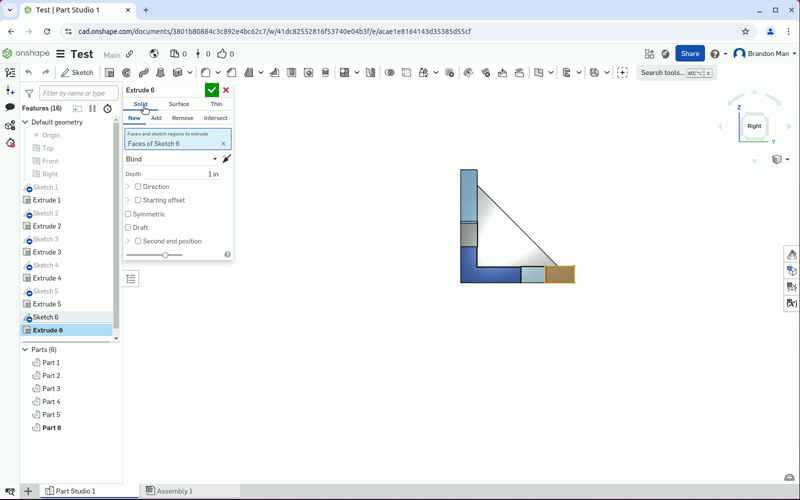
click(143, 106)
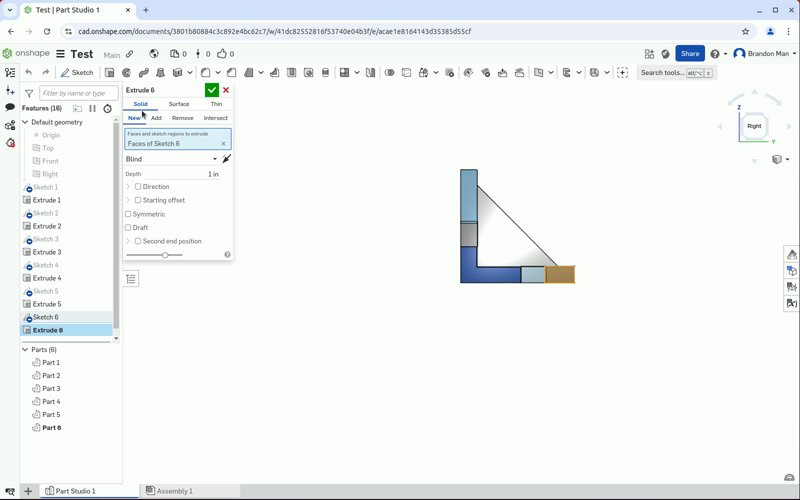
mouse_move(137, 120)
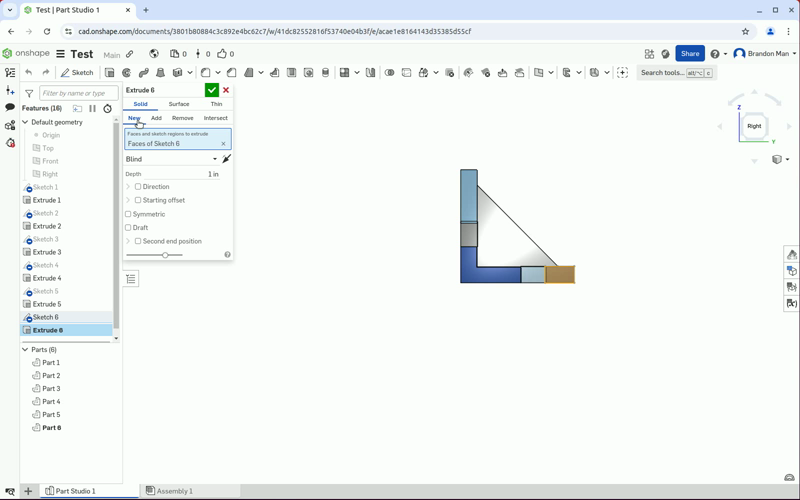
click(137, 120)
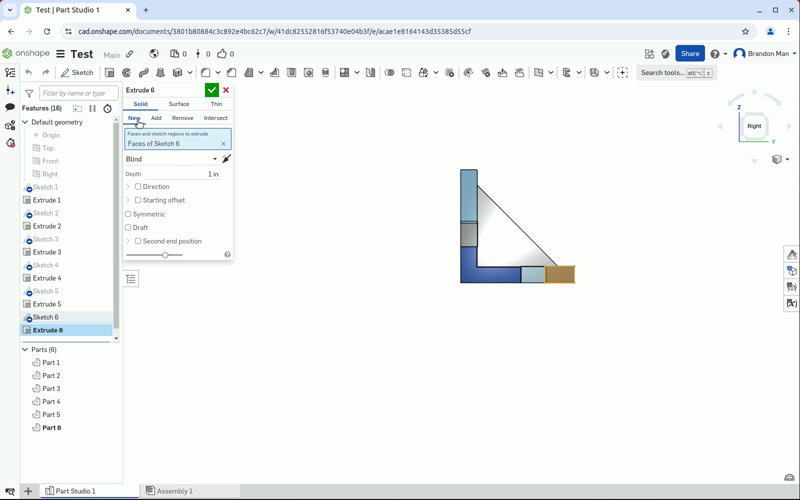
key(tab, 4)
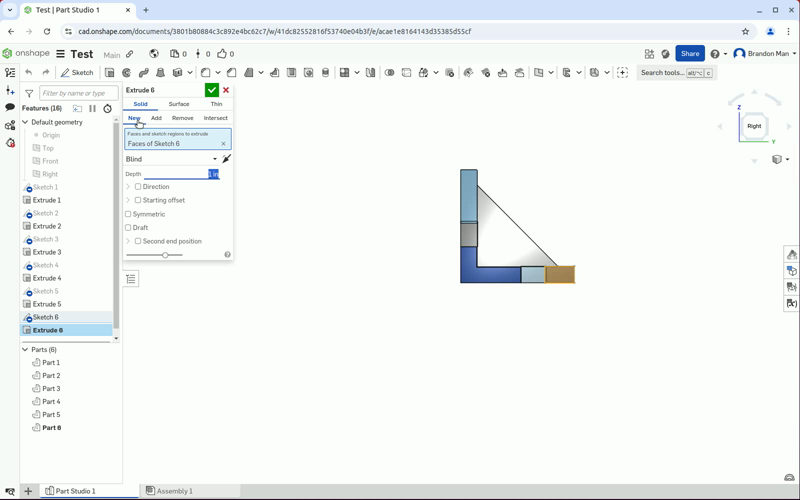
text(29.848)
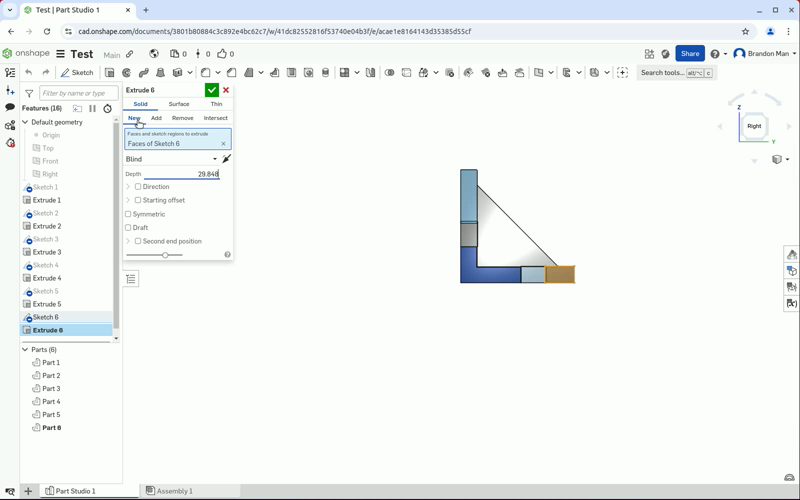
key(tab, 3)
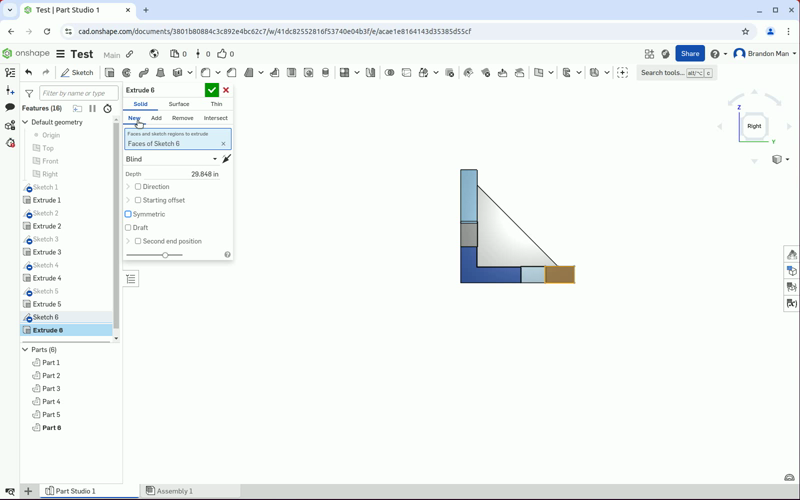
key(space)
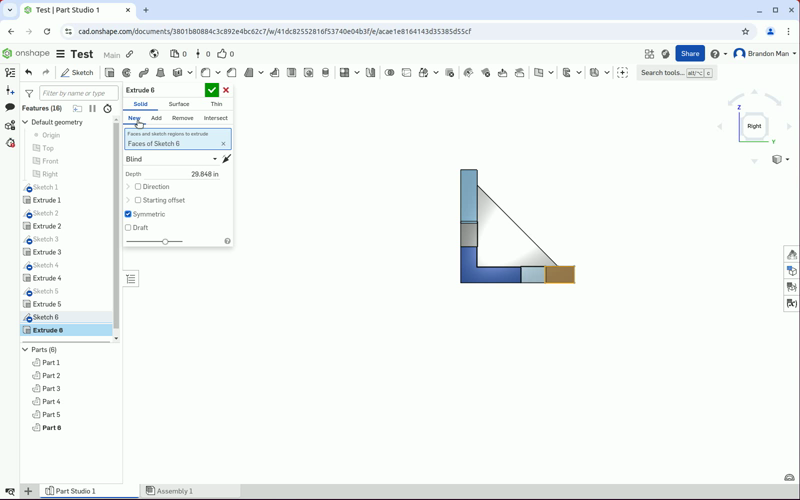
key(enter)
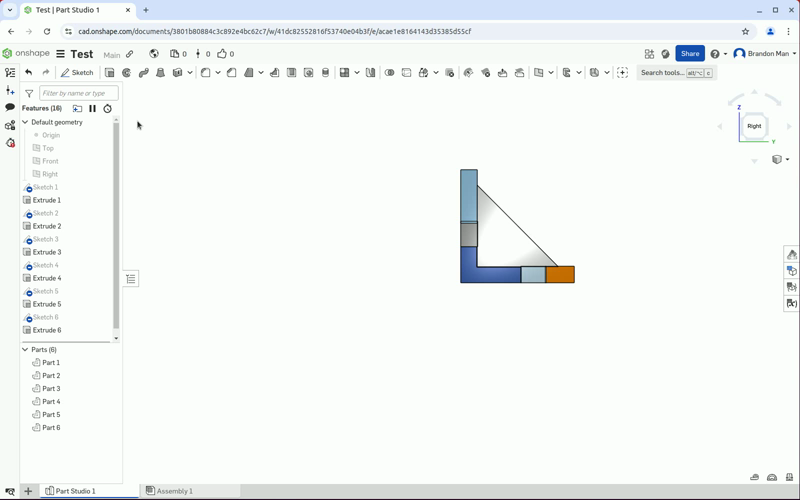
key(shift+h)
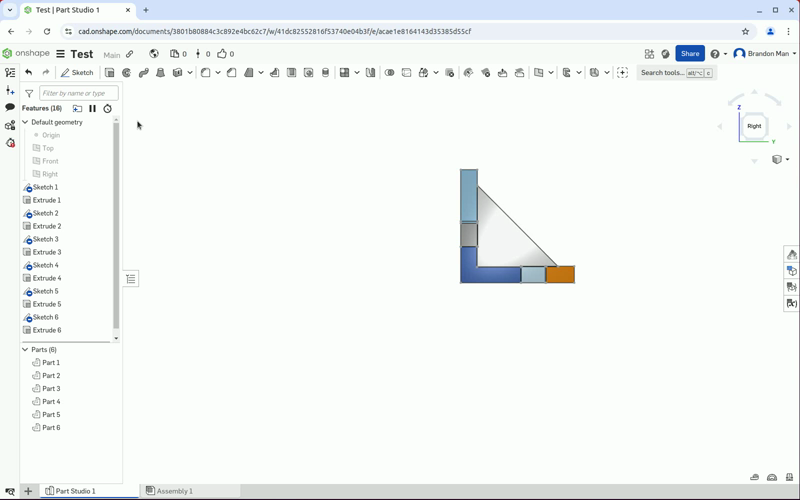
key(shift+h)
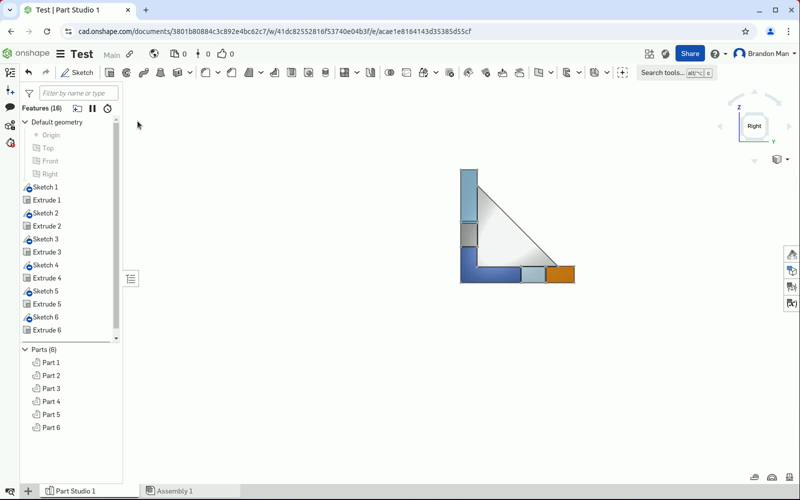
key(shift+7)
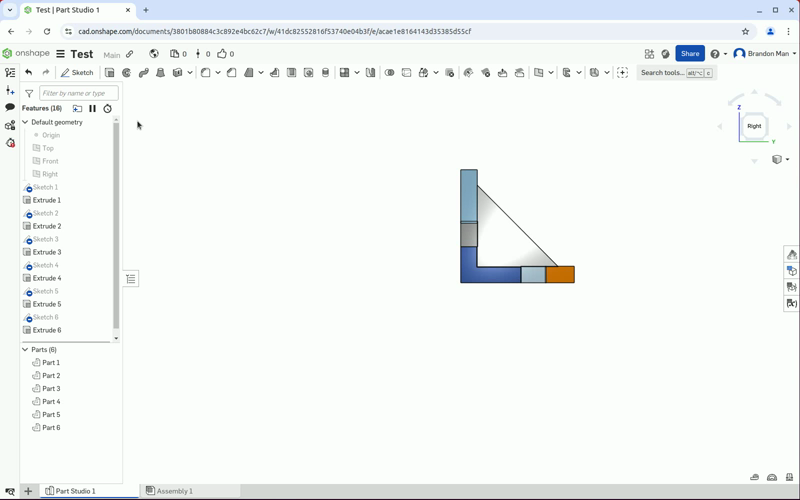
key(right, 2)
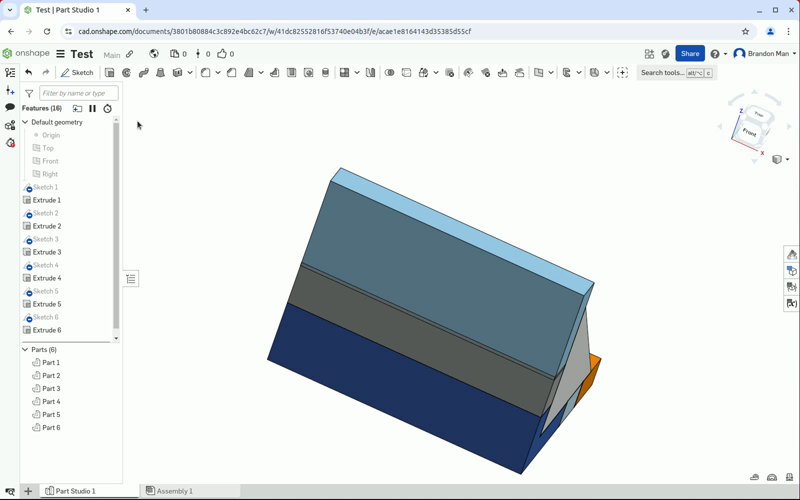
key(down, 2)
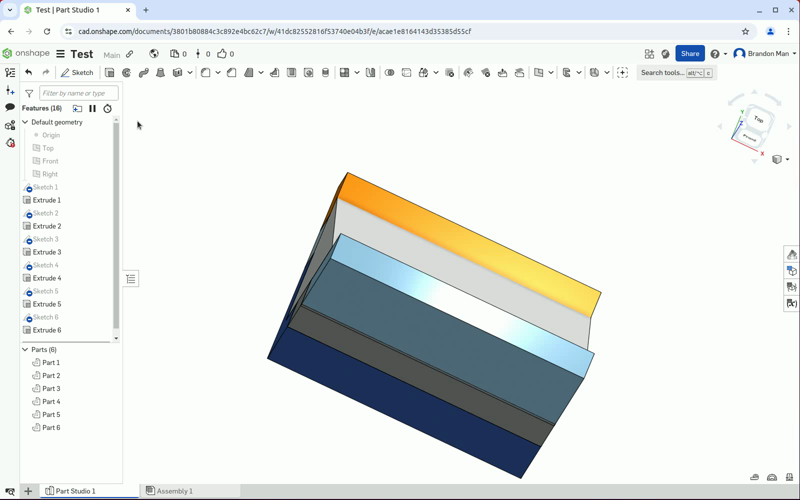
key(up, 2)
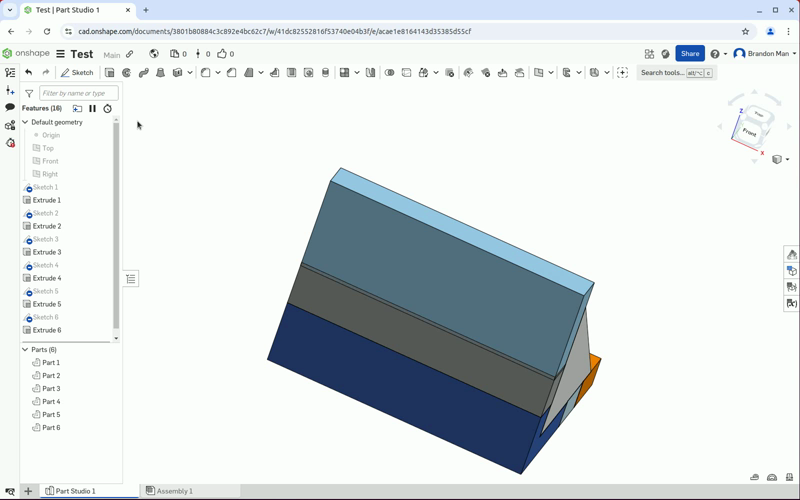
key(left, 2)
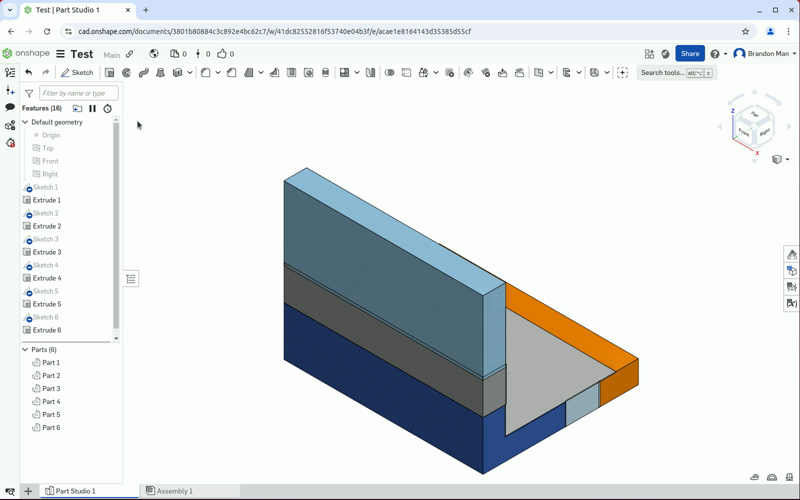
mouse_move(69, 189)
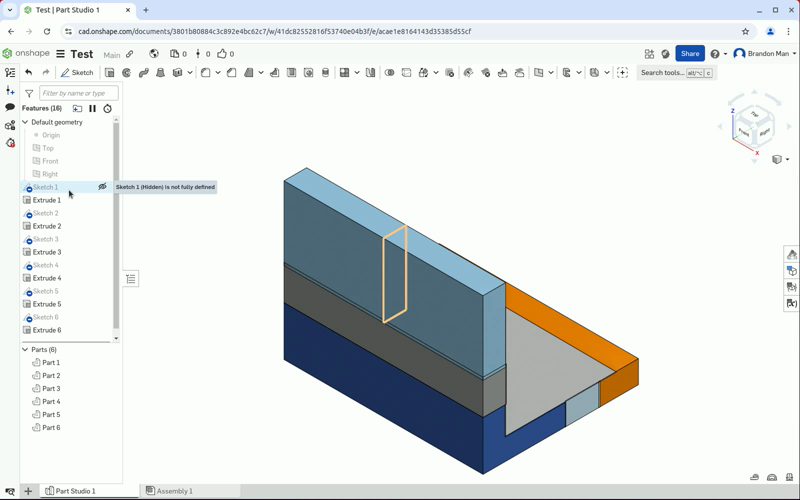
click(69, 189)